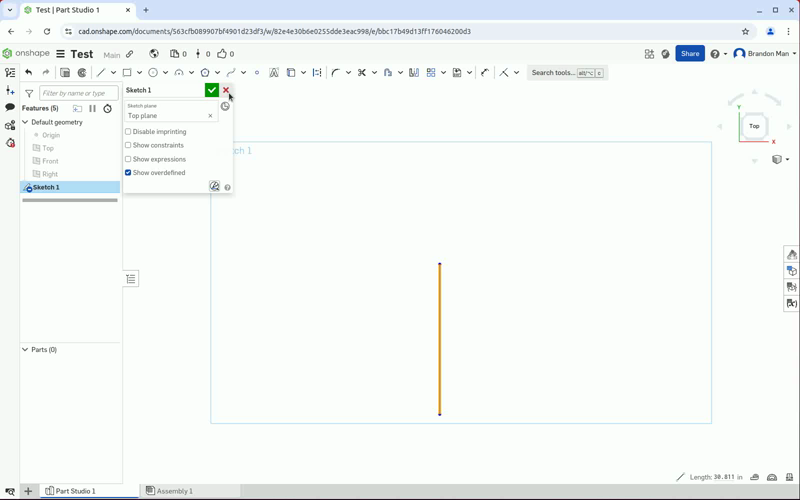
key(shift+h)
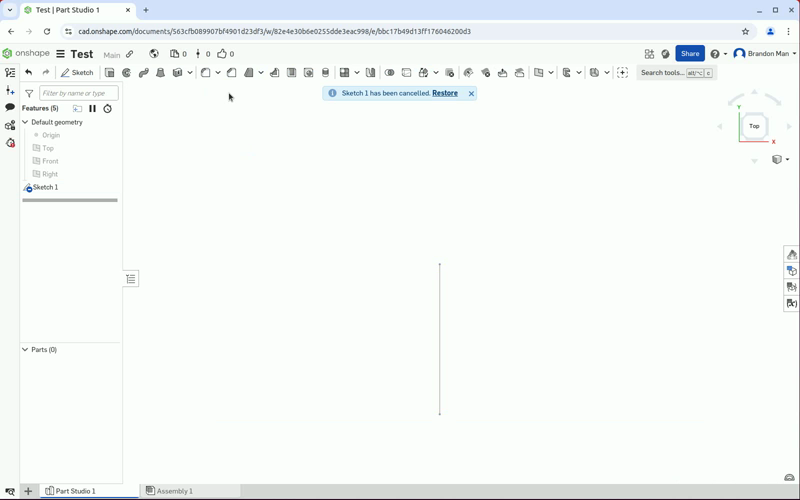
key(shift+s)
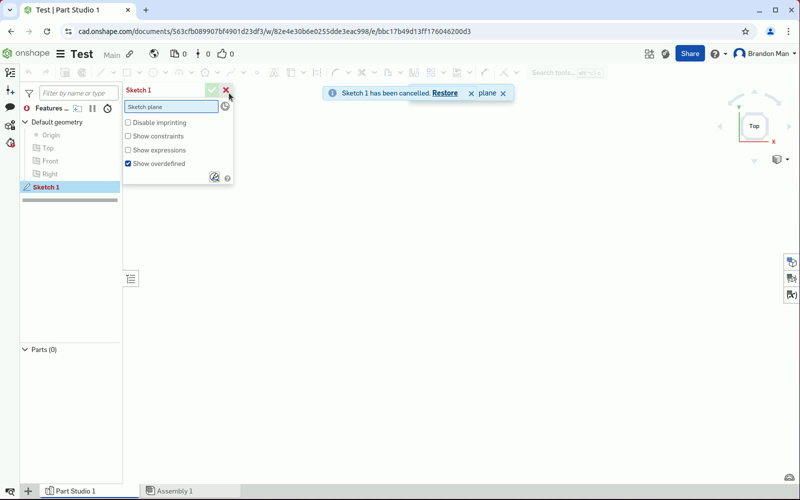
mouse_move(73, 150)
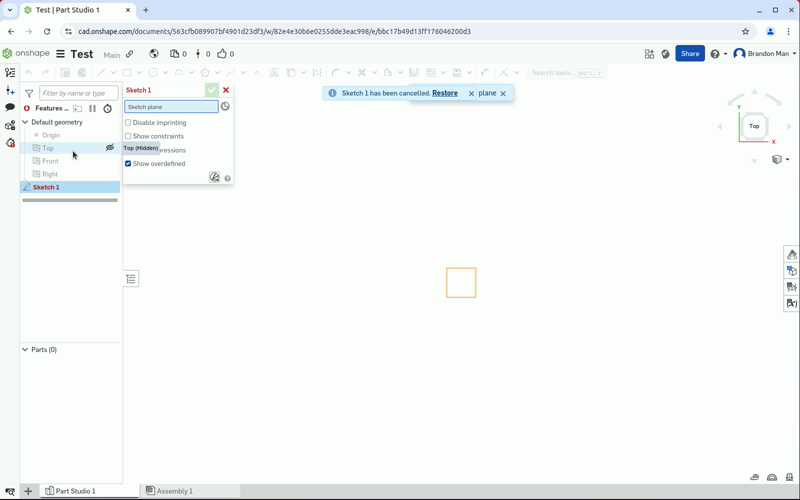
click(73, 150)
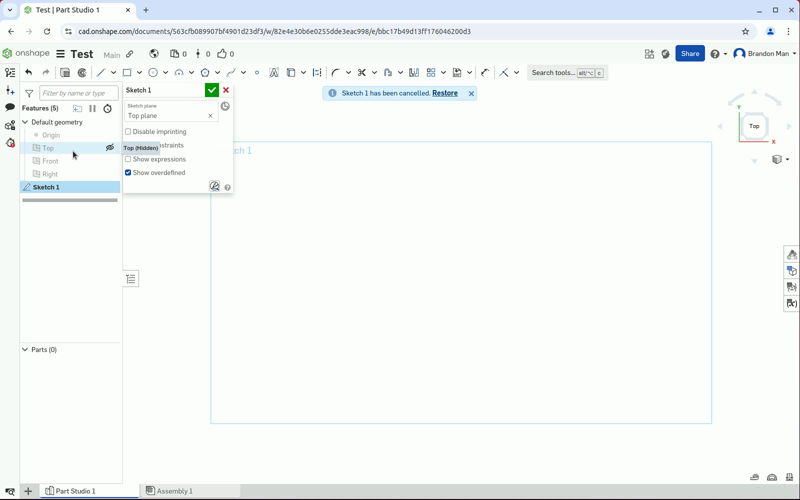
mouse_move(73, 352)
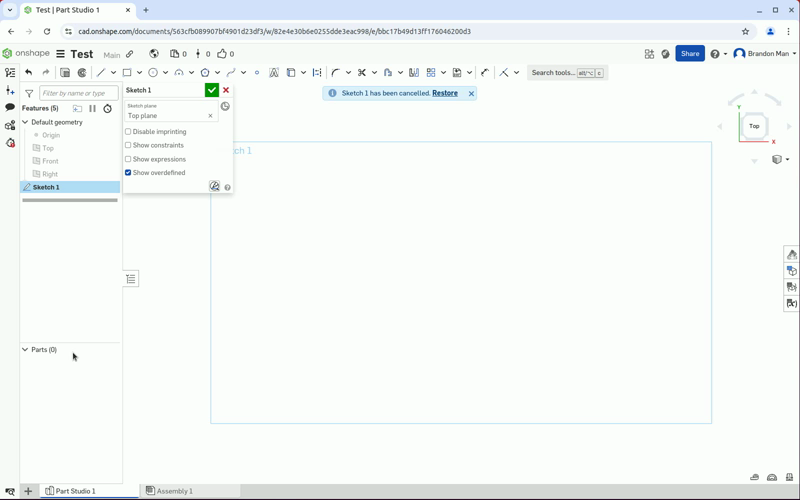
key(y)
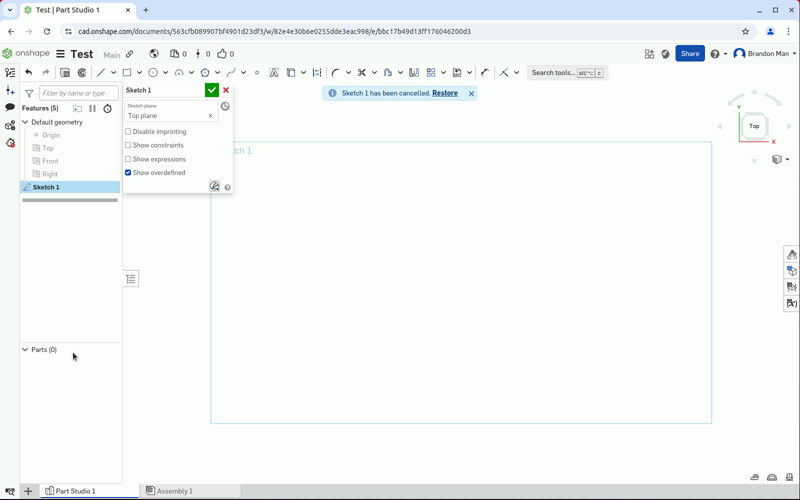
key(l)
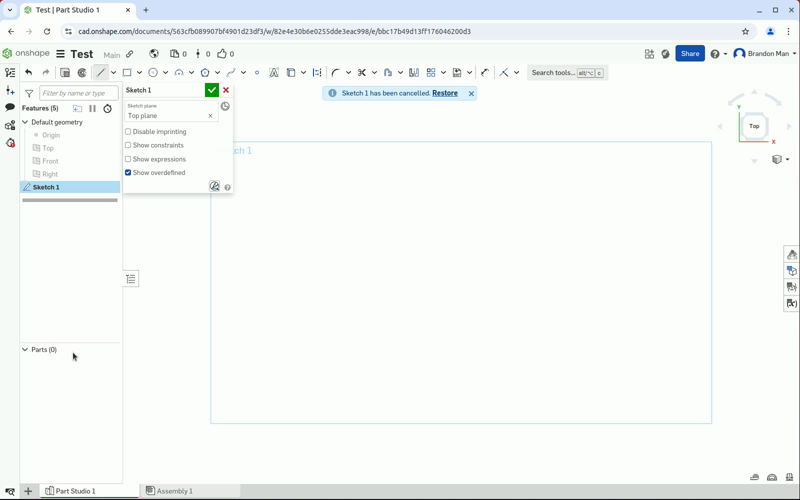
key_down(shift)
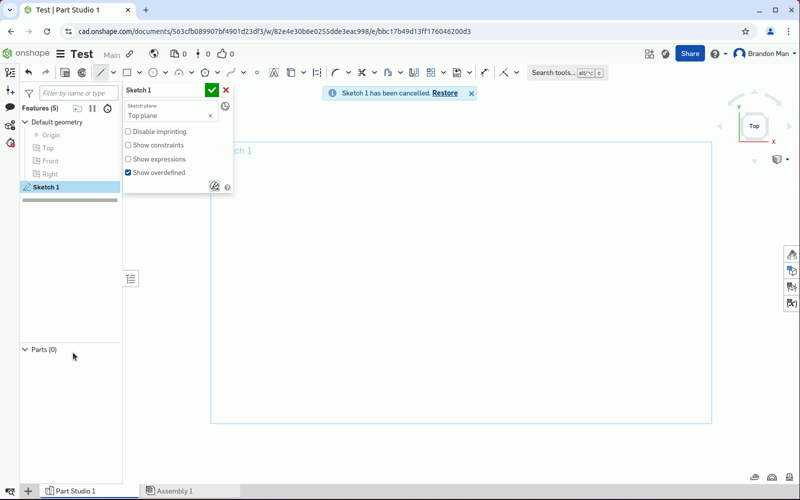
mouse_move(401, 329)
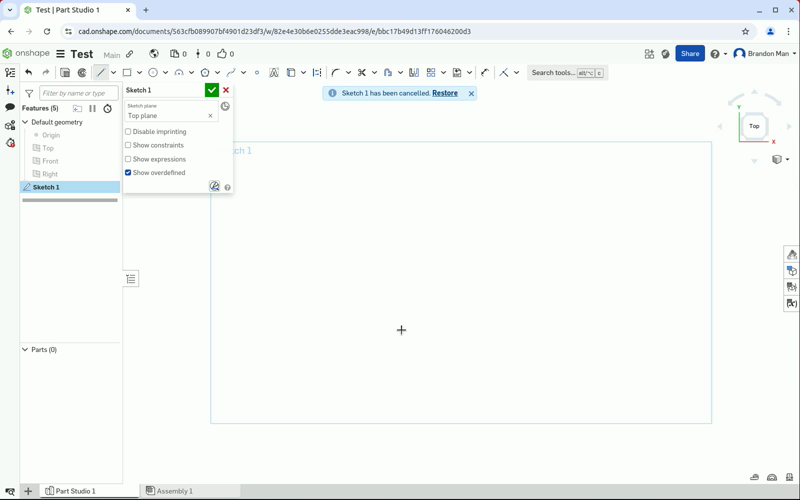
click(401, 329)
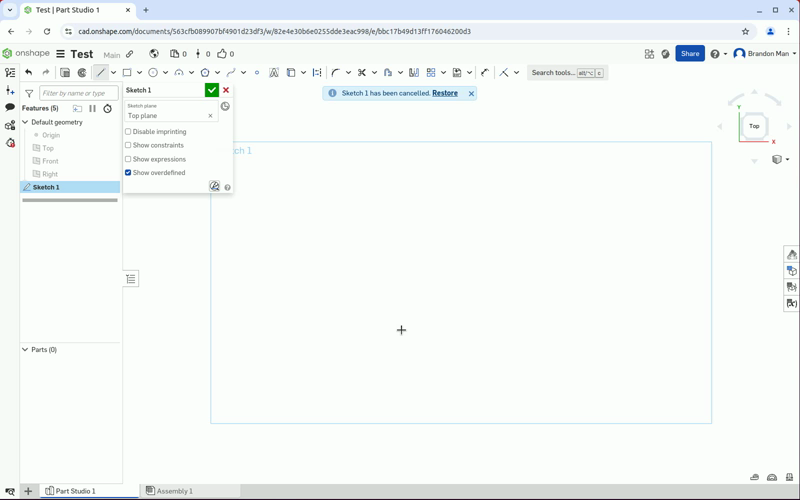
key_up(shift)
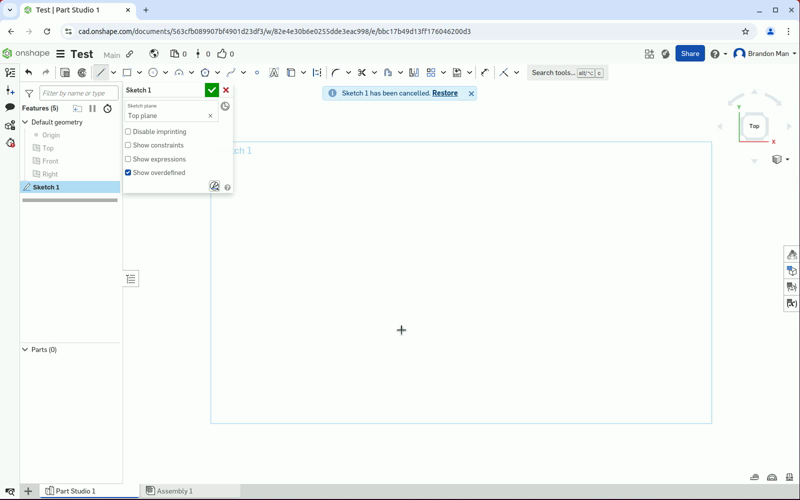
key_down(shift)
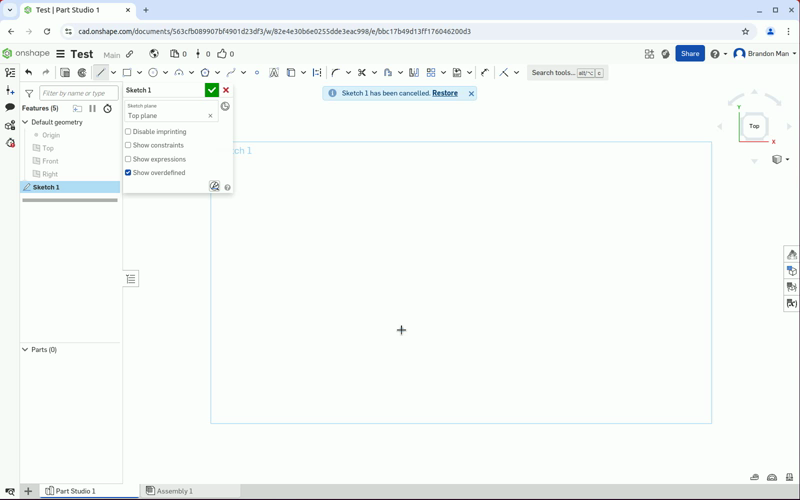
mouse_move(531, 329)
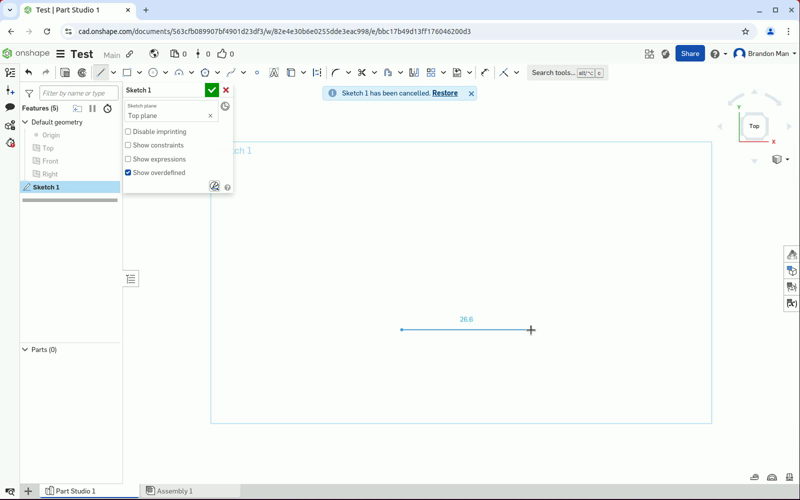
click(531, 329)
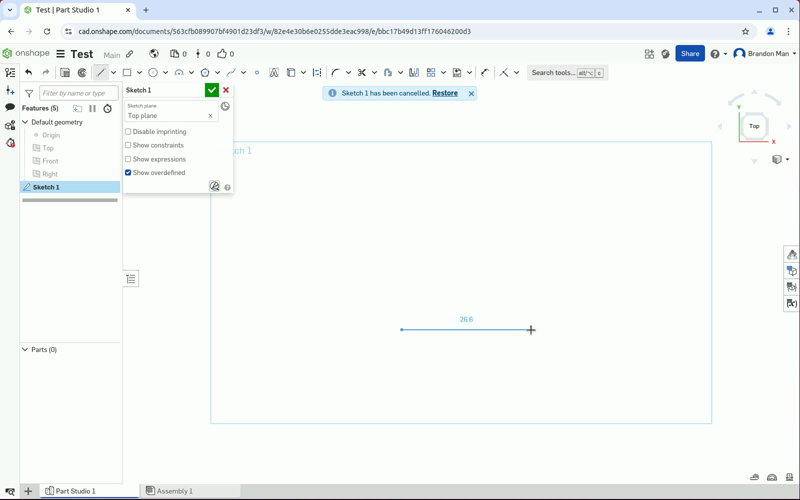
key_up(shift)
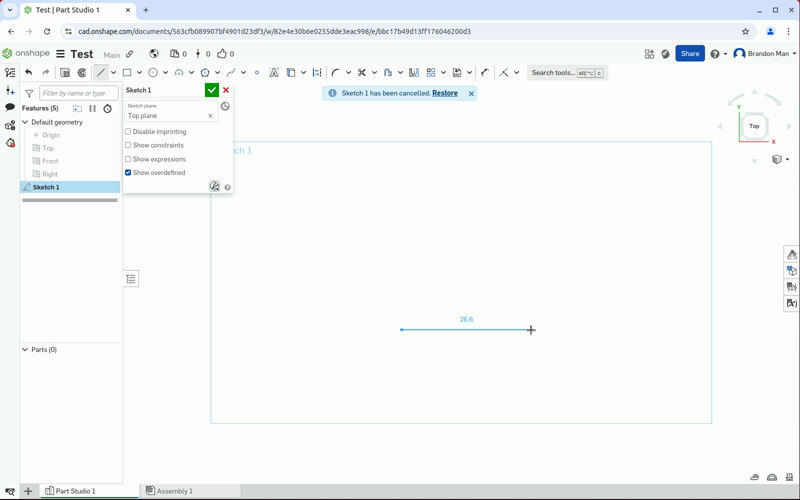
key_down(shift)
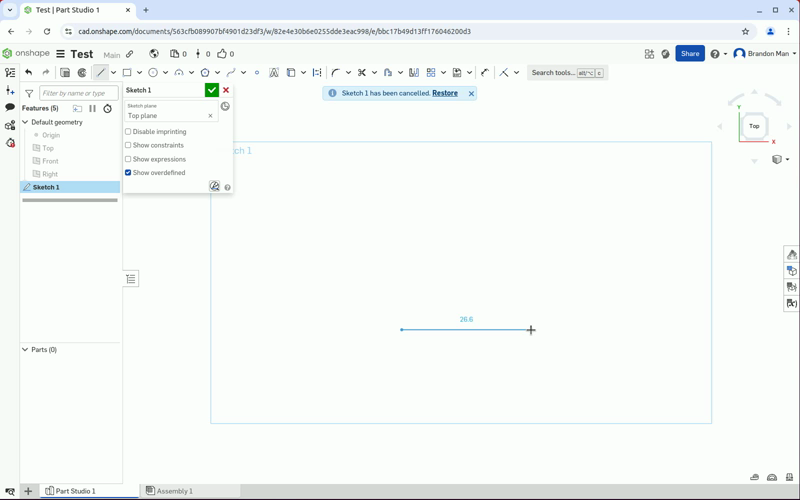
mouse_move(531, 244)
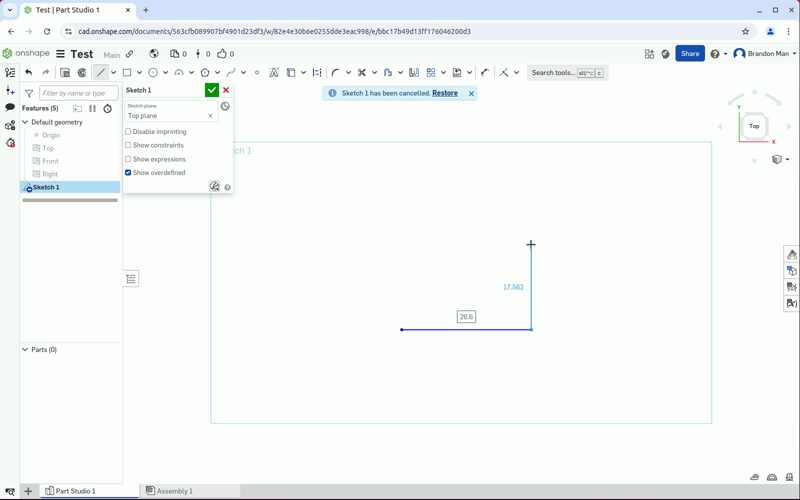
click(531, 244)
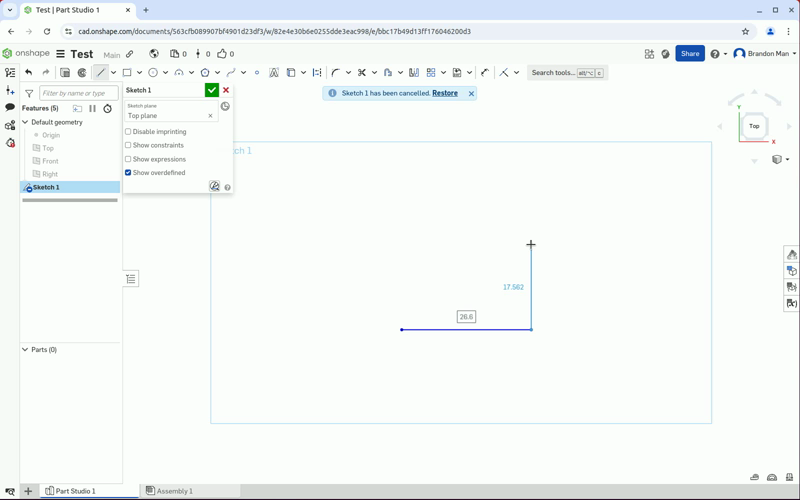
key_up(shift)
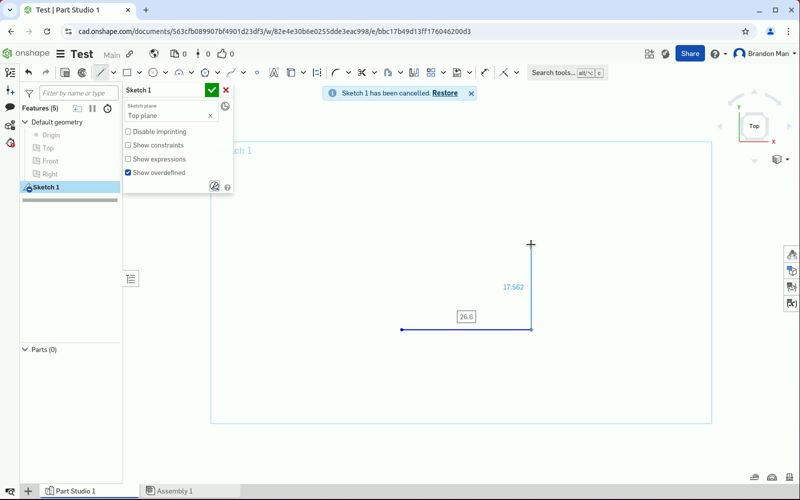
key_down(shift)
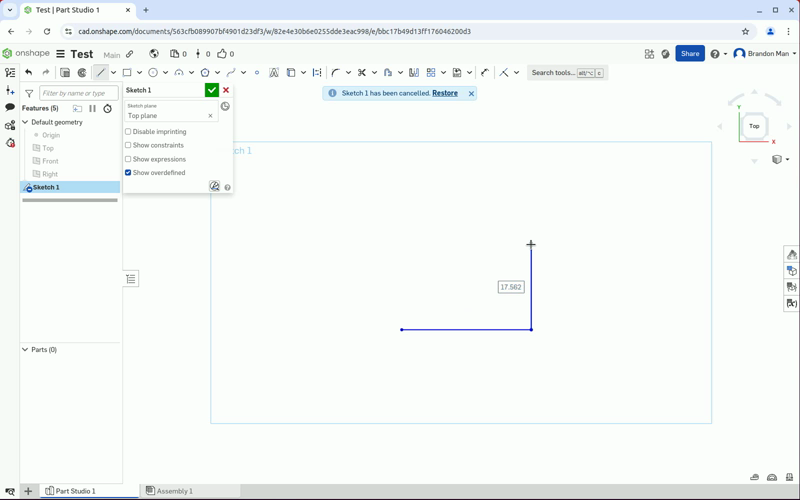
mouse_move(401, 244)
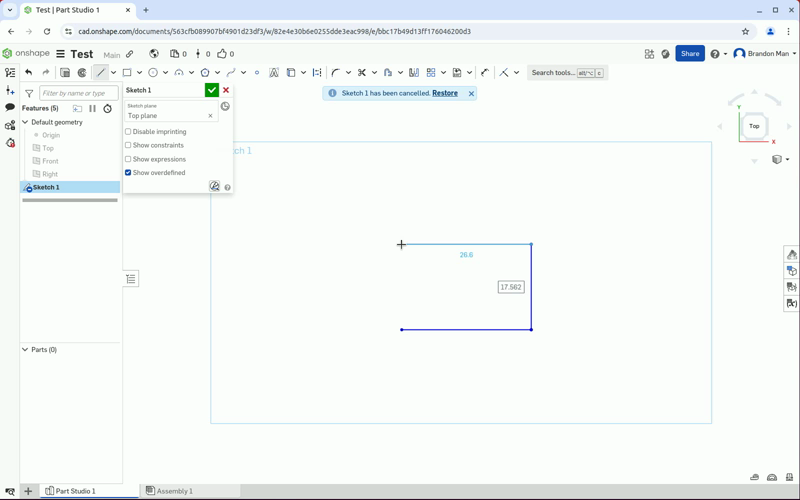
click(401, 244)
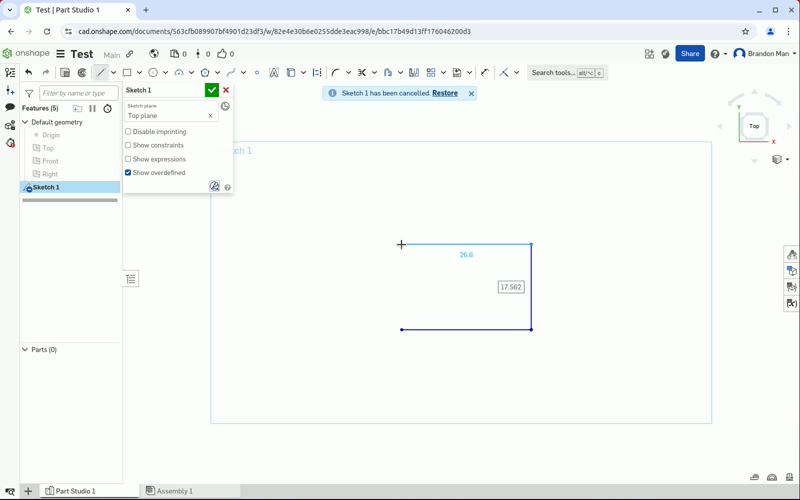
key_up(shift)
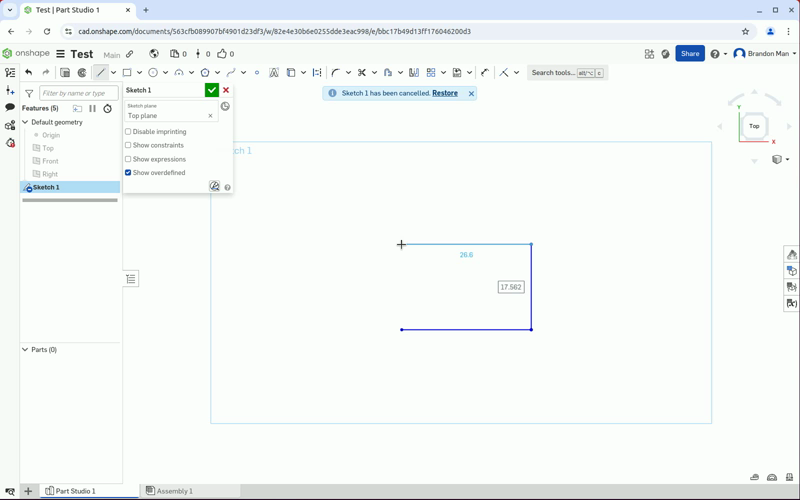
key_down(shift)
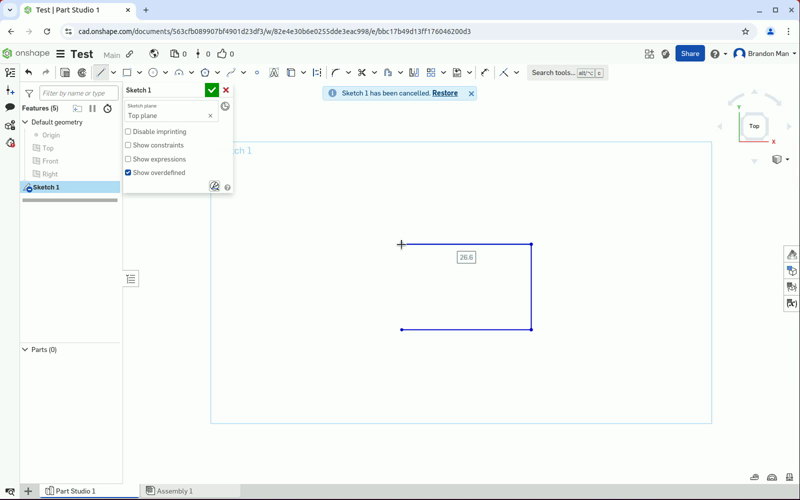
mouse_move(401, 329)
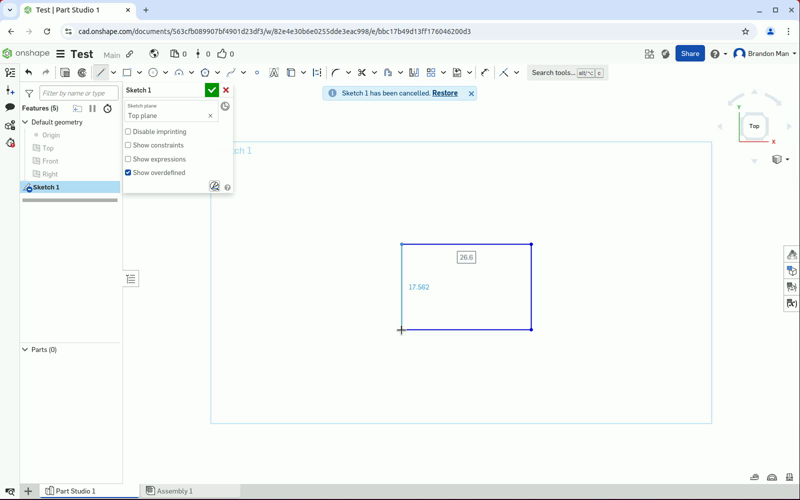
key_up(shift)
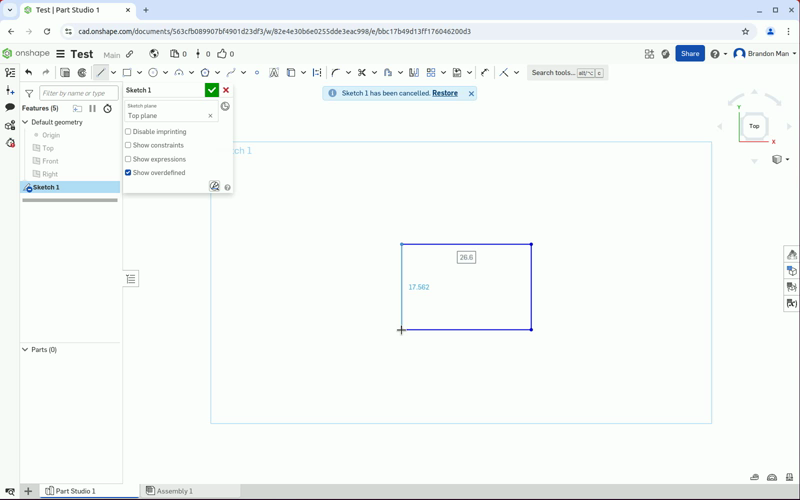
click(401, 329)
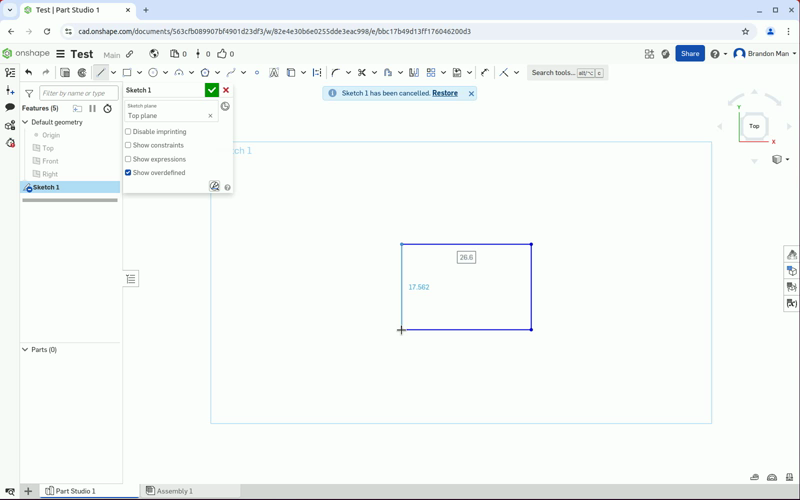
key(esc)
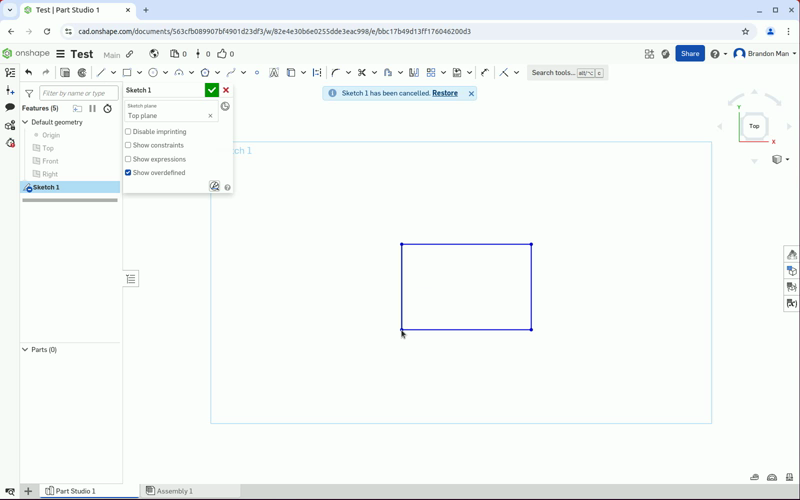
key(c)
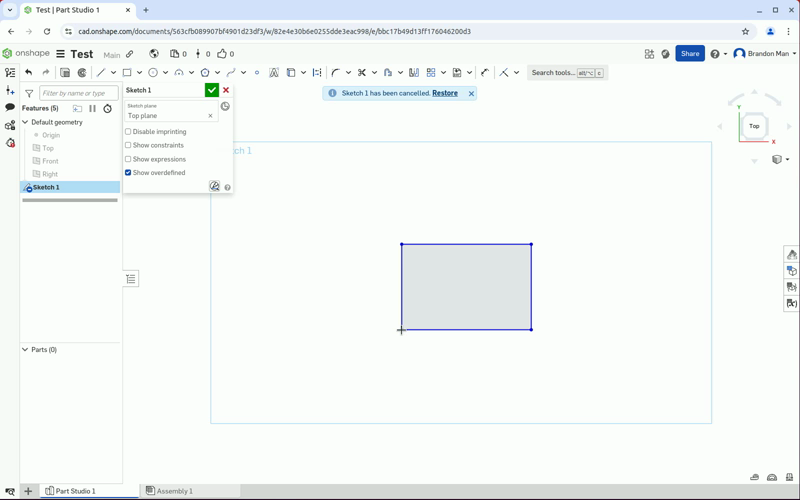
key_down(shift)
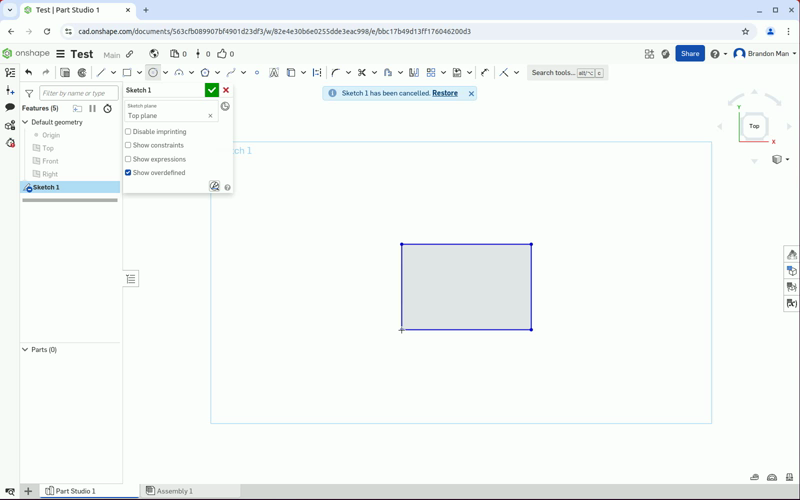
mouse_move(460, 283)
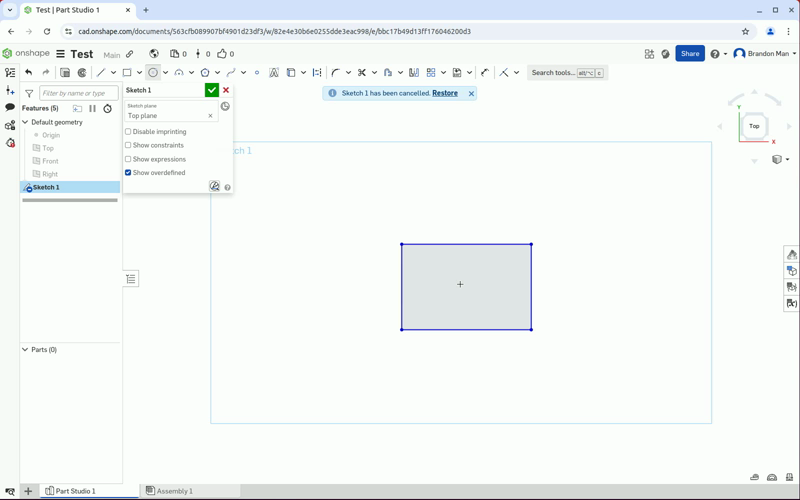
click(460, 283)
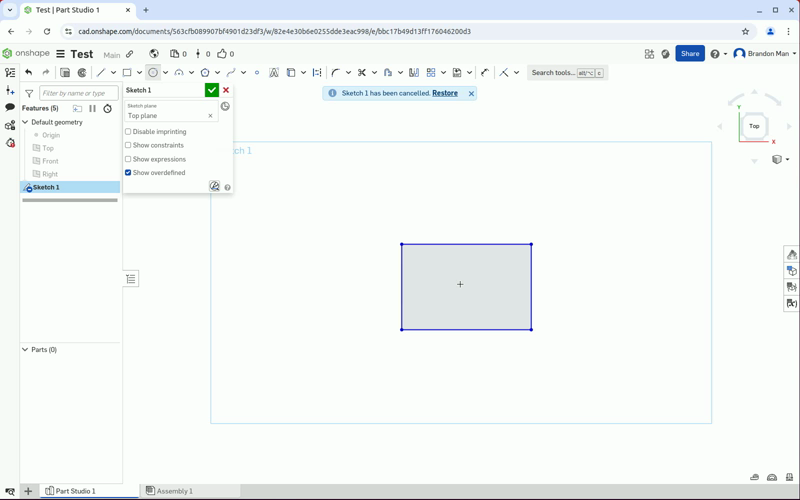
key_up(shift)
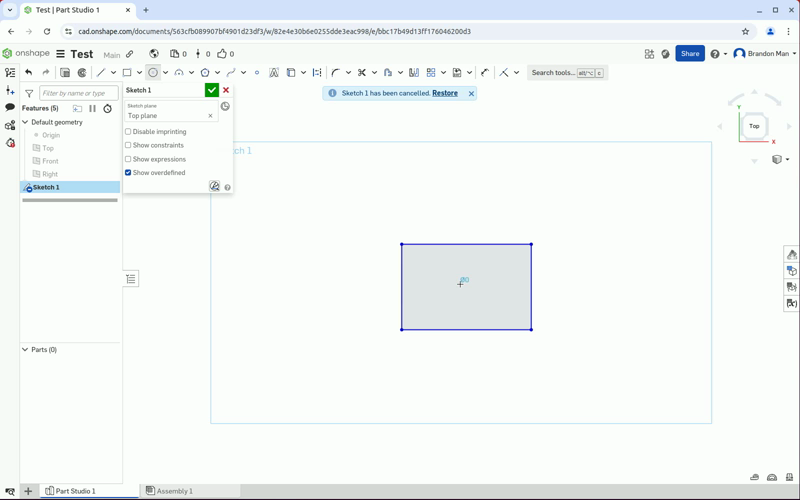
mouse_move(482, 283)
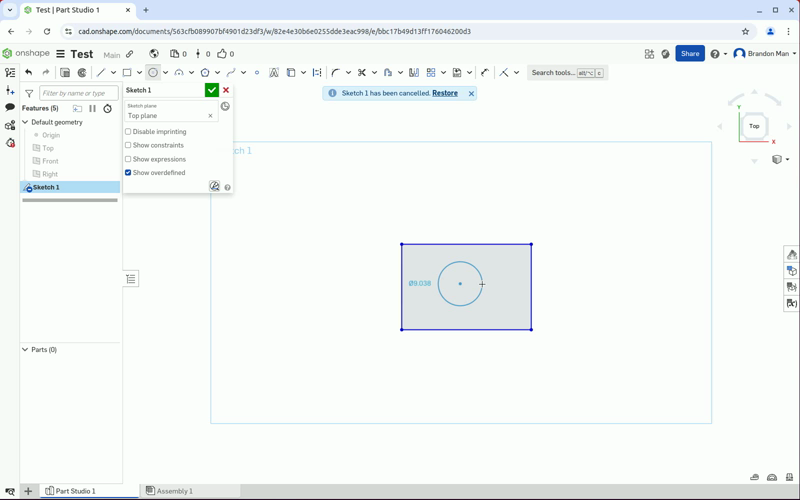
click(482, 283)
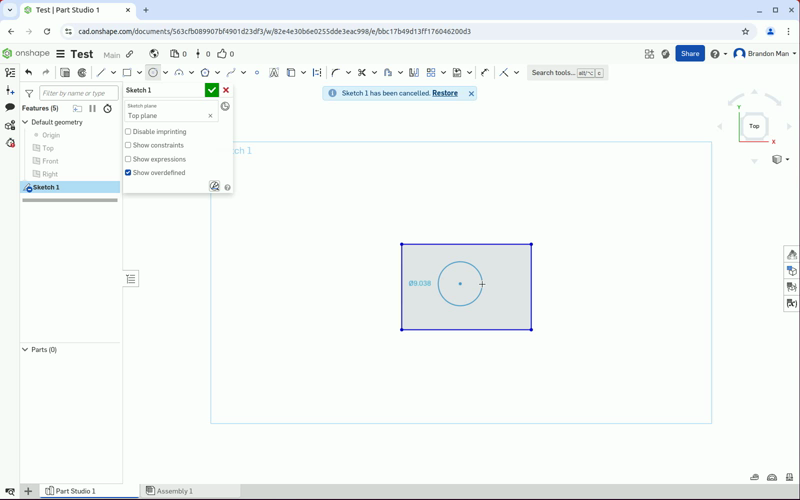
key(esc)
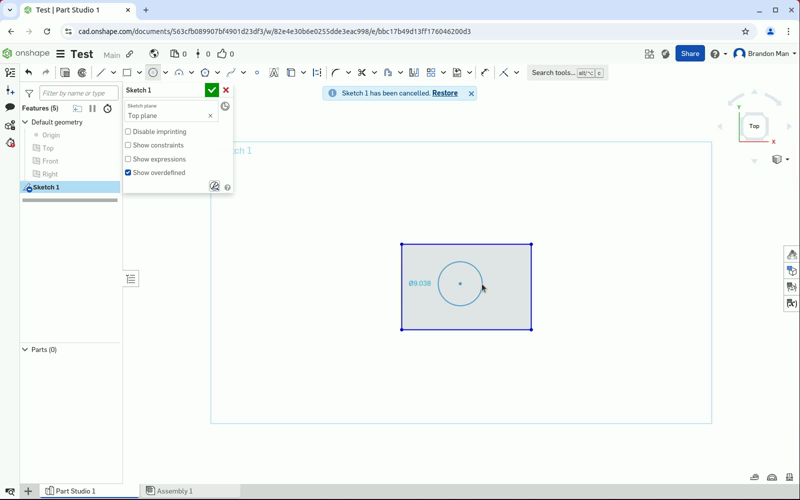
mouse_move(412, 264)
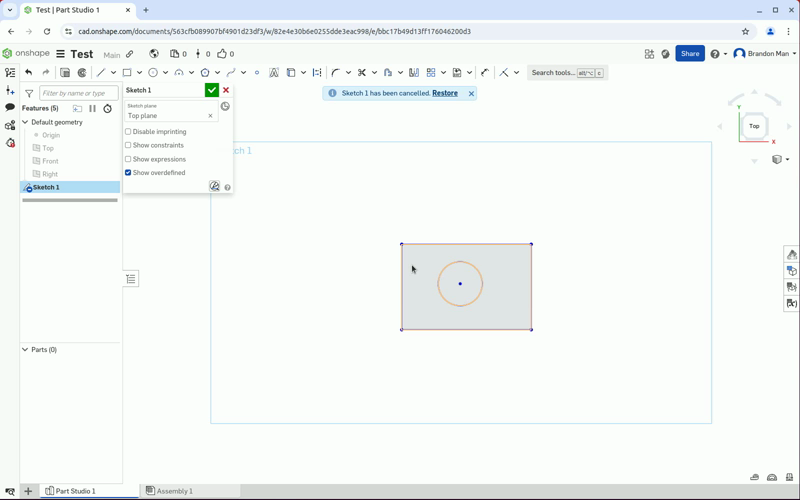
click(412, 264)
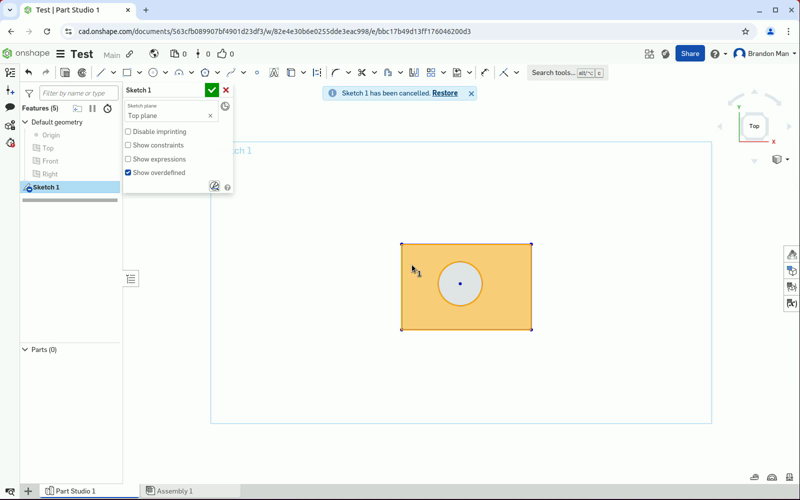
mouse_move(73, 352)
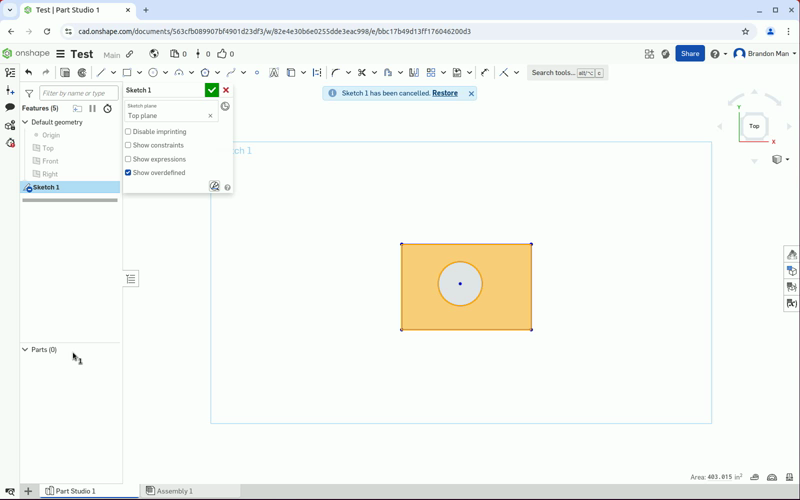
key(shift+y)
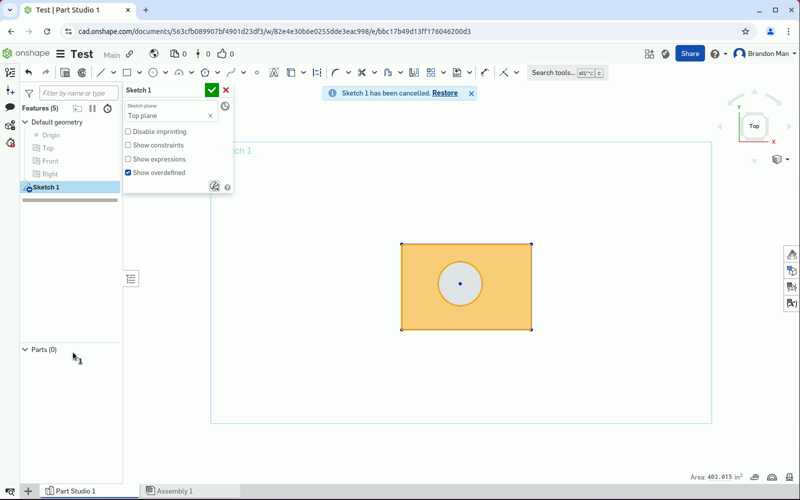
key(shift+e)
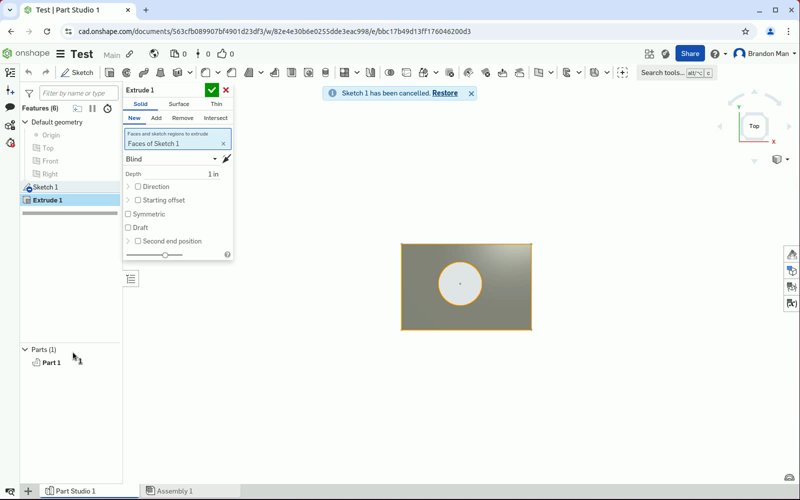
mouse_move(143, 106)
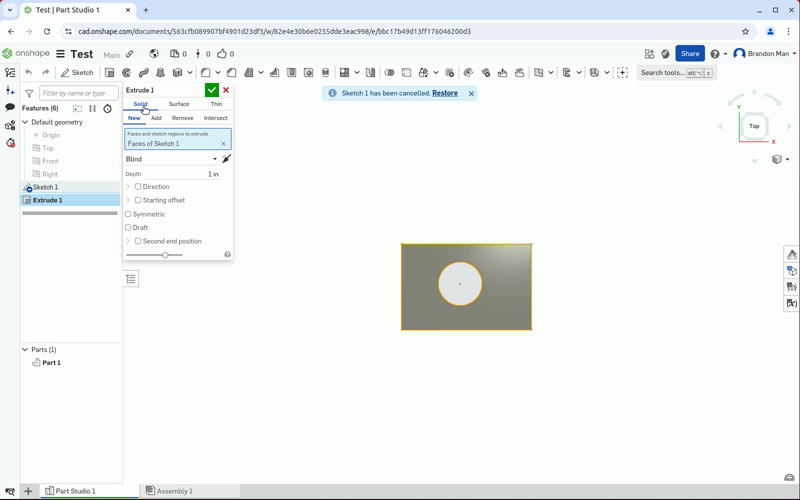
click(143, 106)
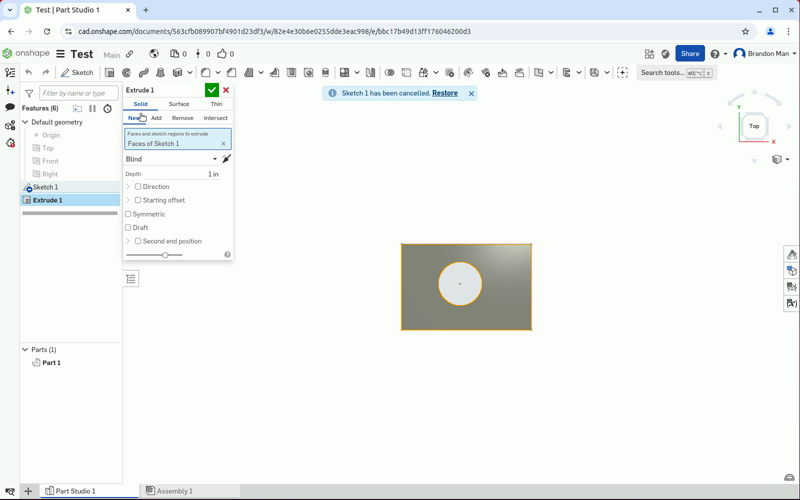
mouse_move(137, 120)
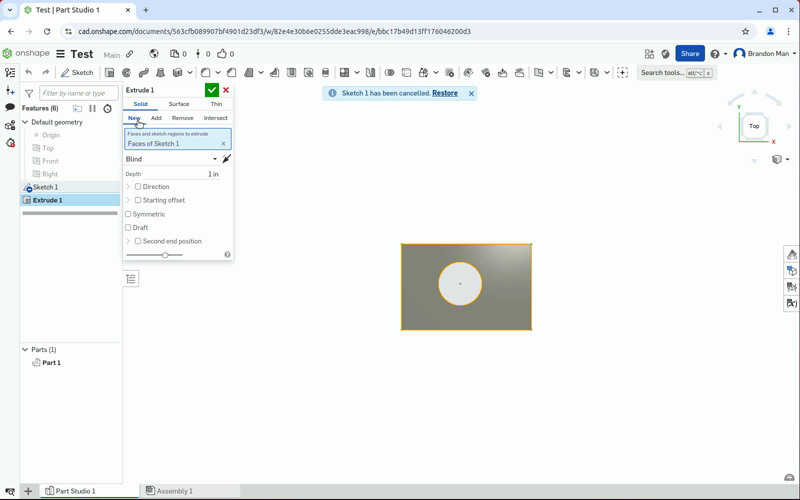
click(137, 120)
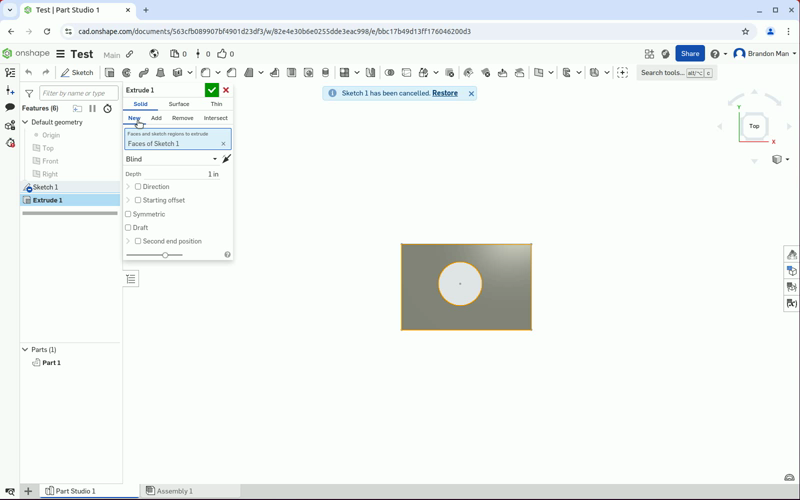
key(tab, 4)
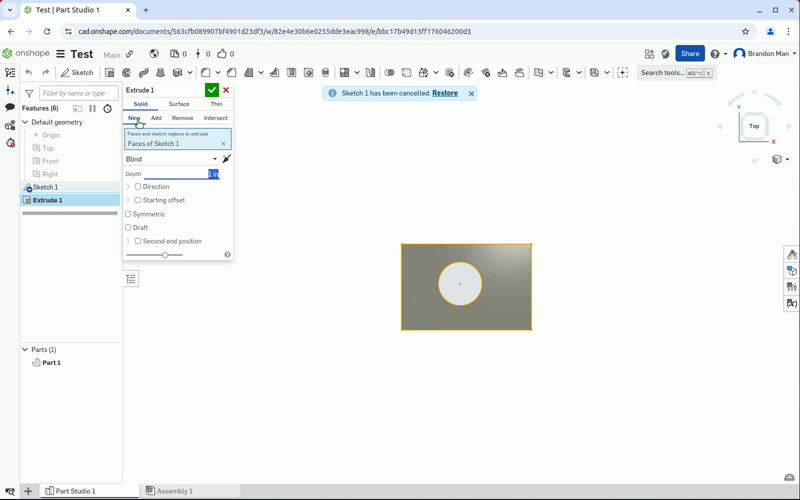
text(8.906)
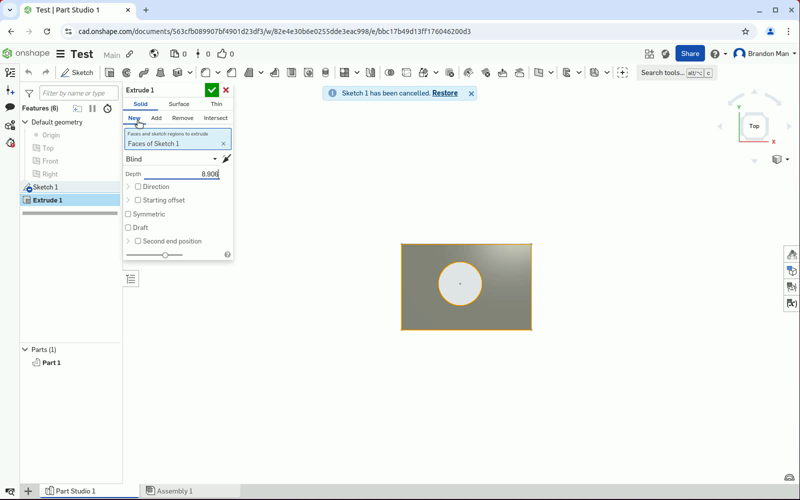
key(enter)
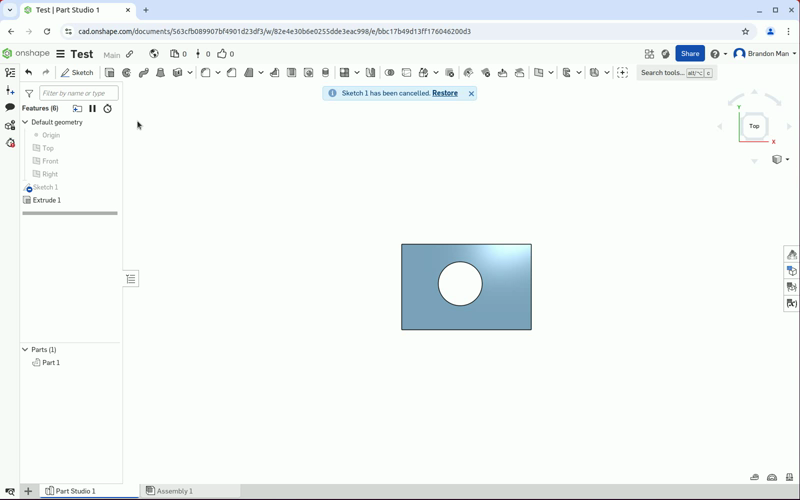
key(shift+h)
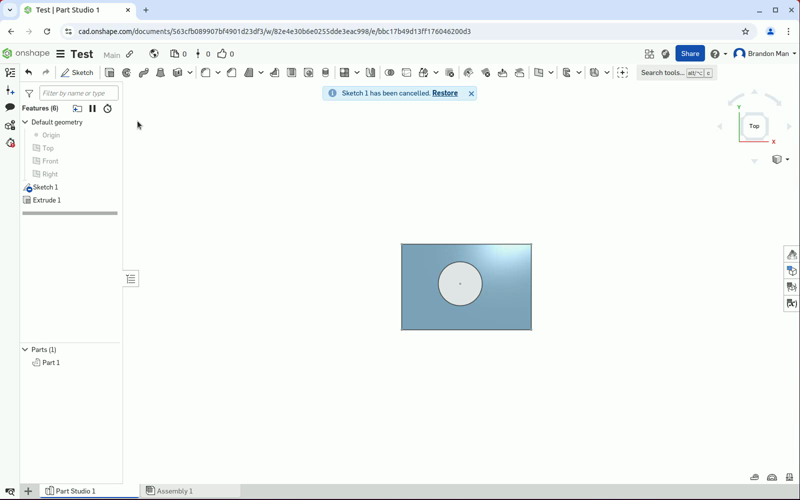
key(shift+h)
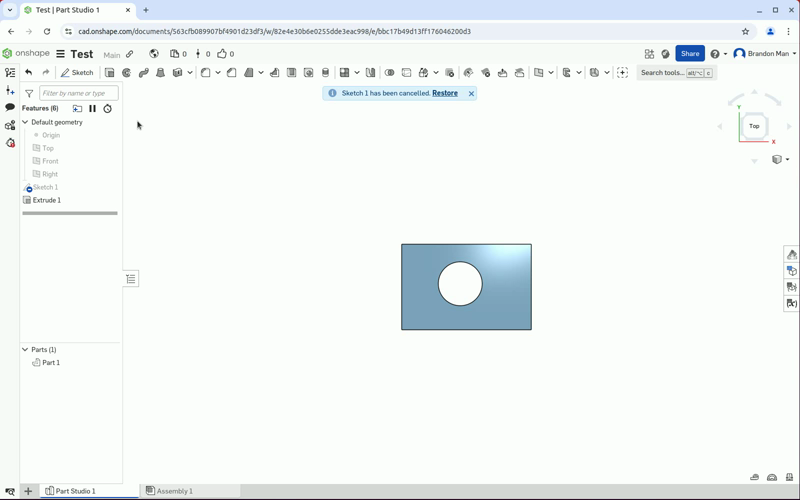
mouse_move(73, 189)
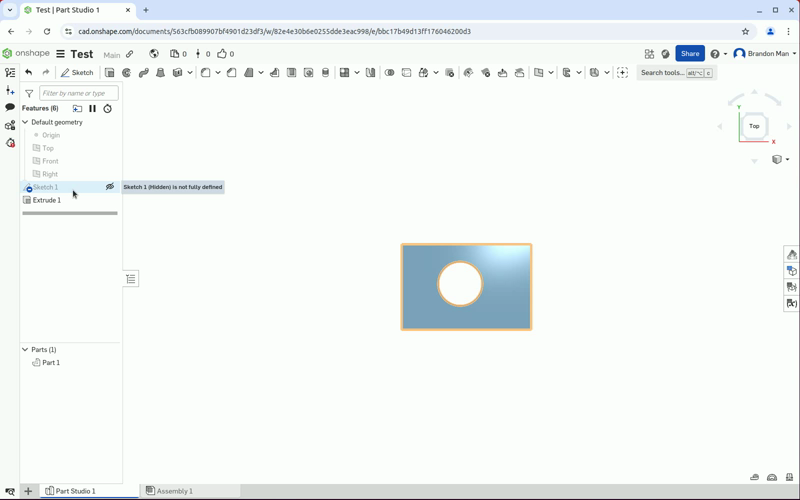
click(73, 189)
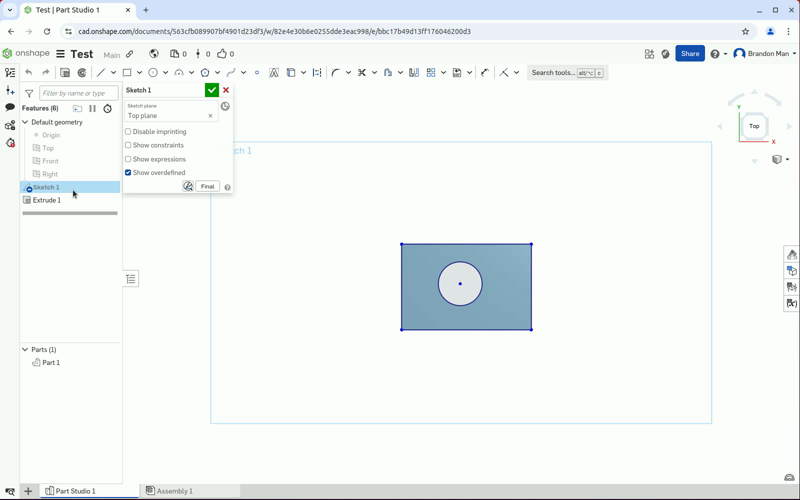
mouse_move(229, 92)
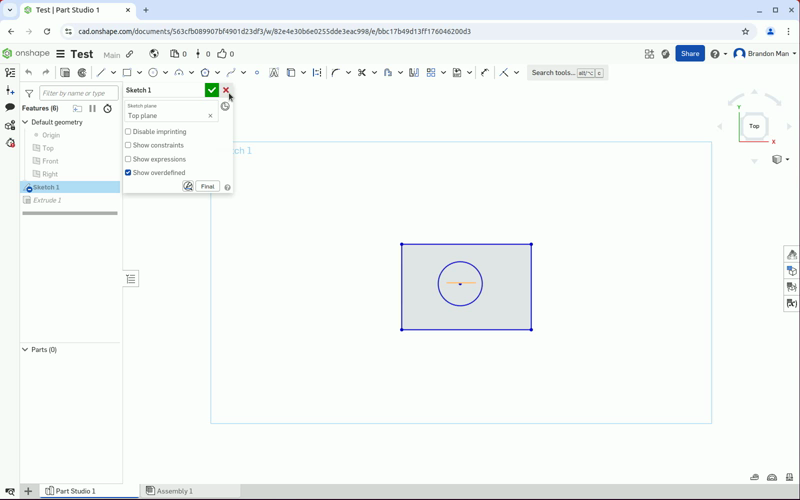
click(229, 92)
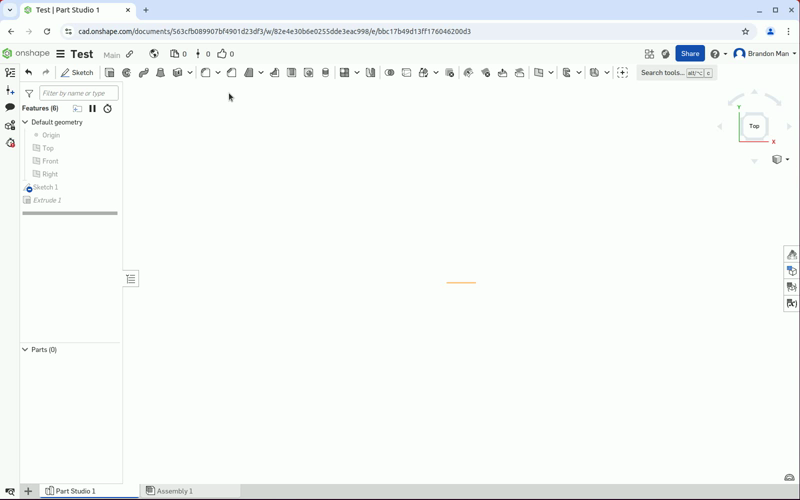
mouse_move(541, 75)
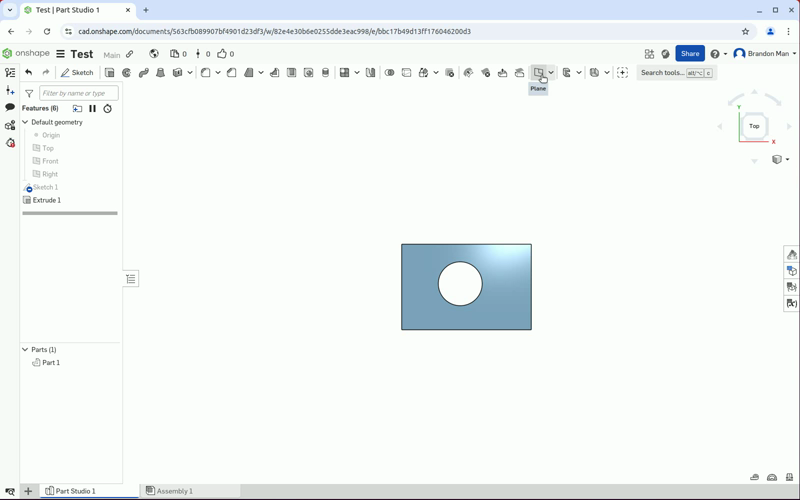
click(541, 75)
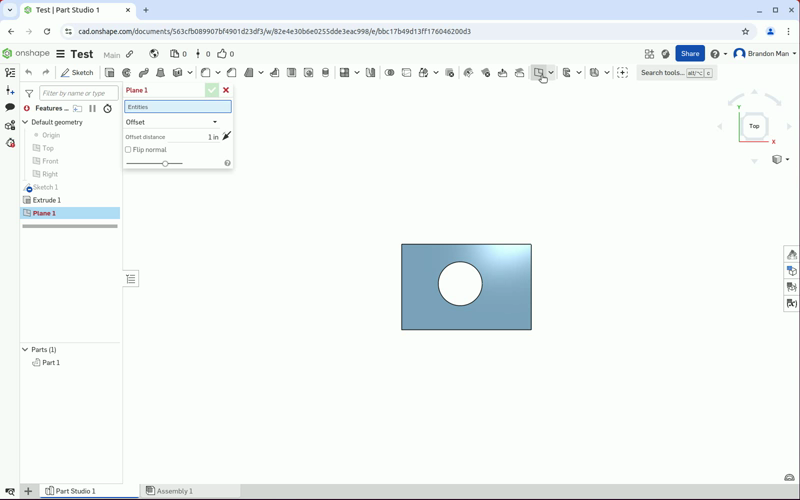
mouse_move(73, 150)
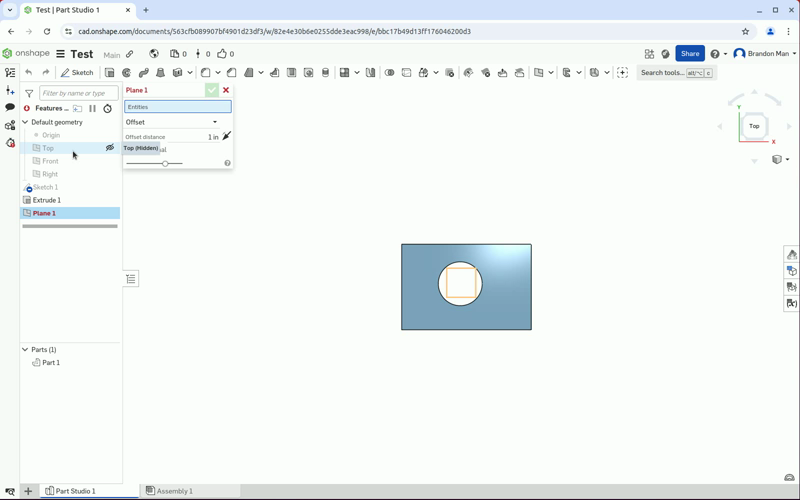
click(73, 150)
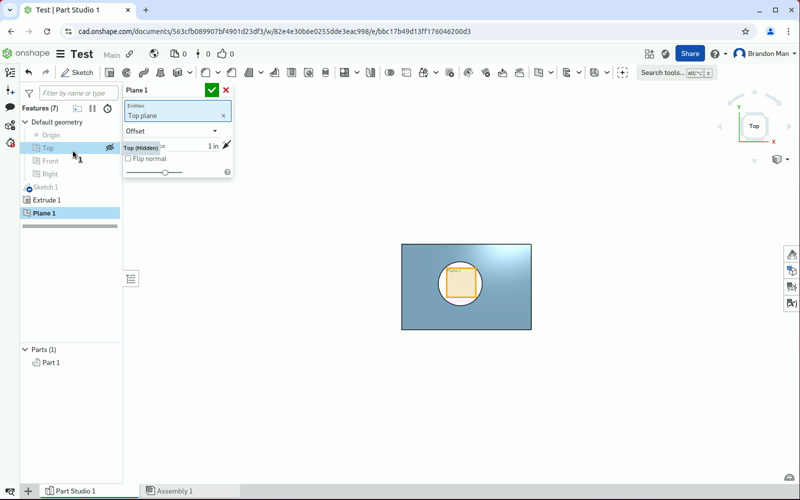
key(tab, 2)
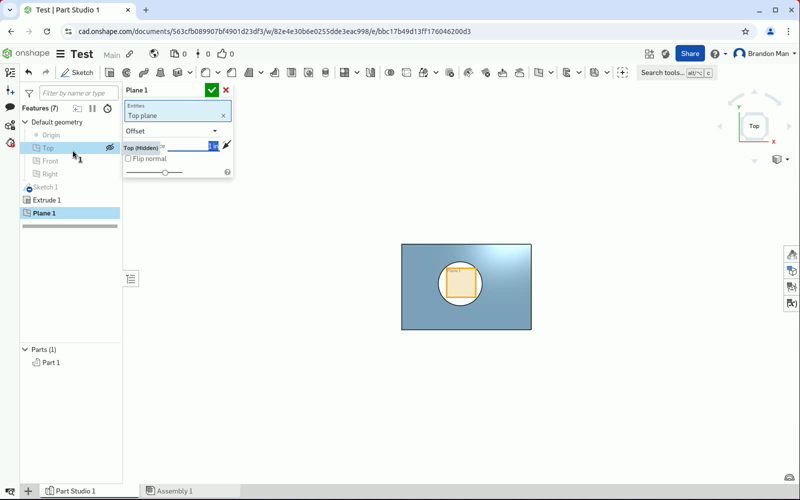
text(8.904)
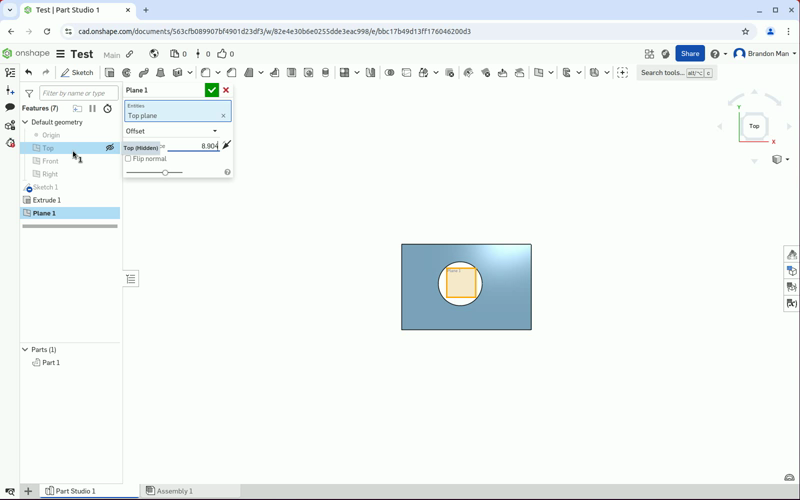
key(enter, 2)
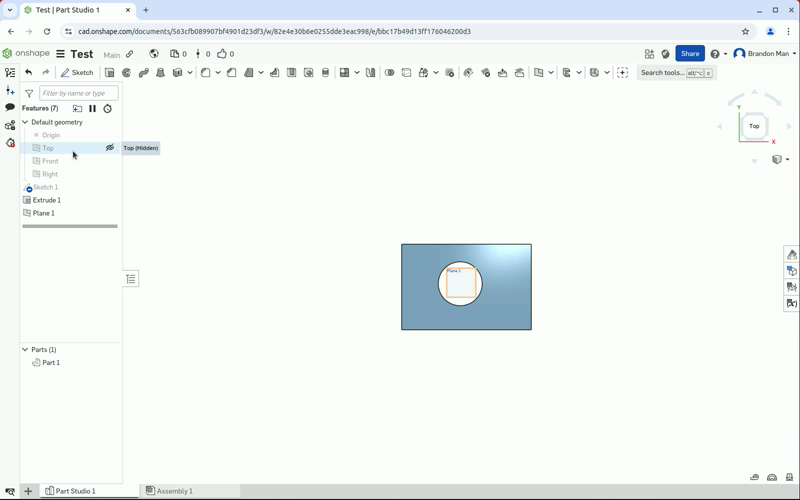
key(shift+s)
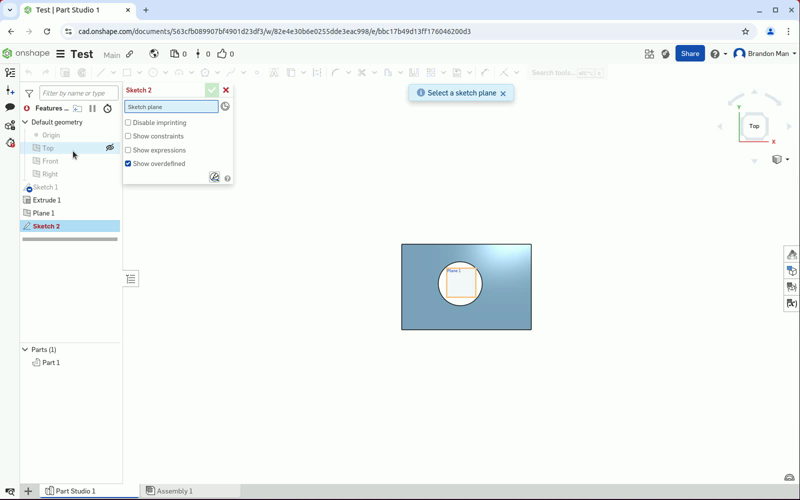
mouse_move(73, 215)
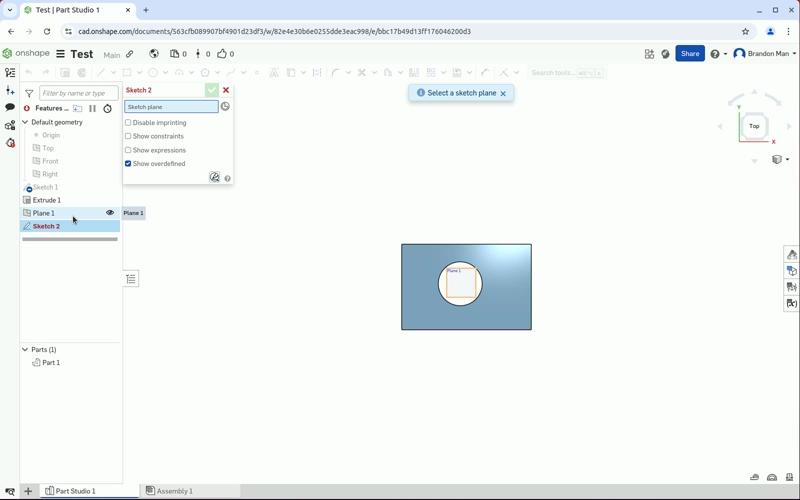
click(73, 215)
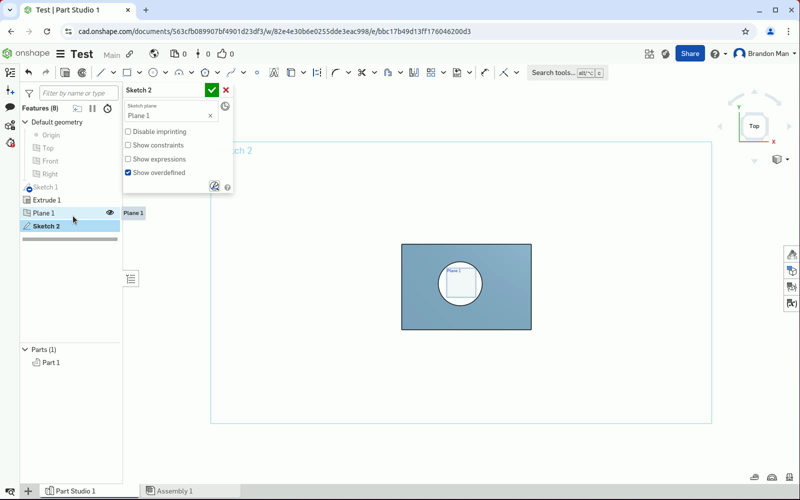
mouse_move(73, 352)
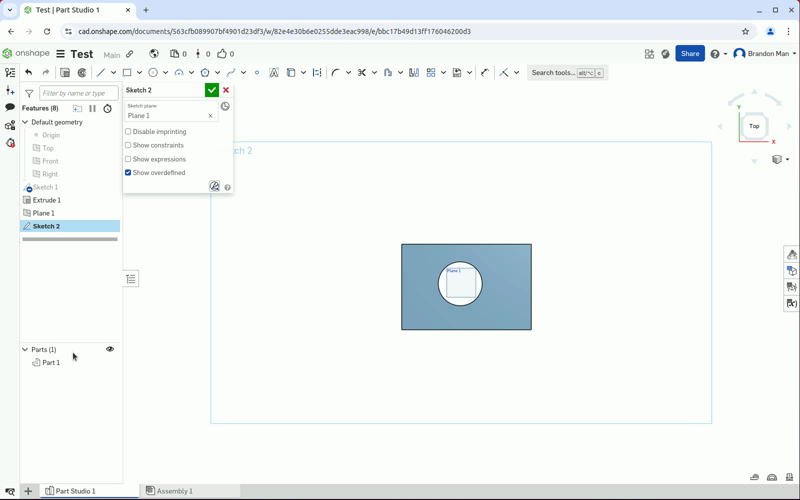
key(y)
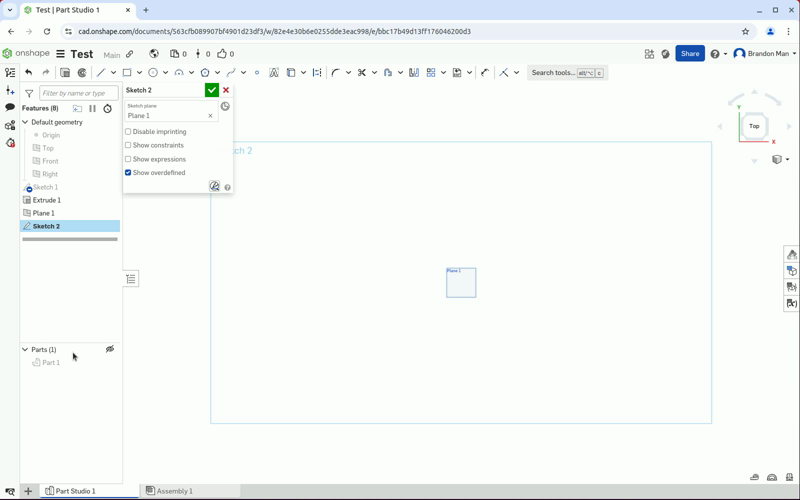
key(l)
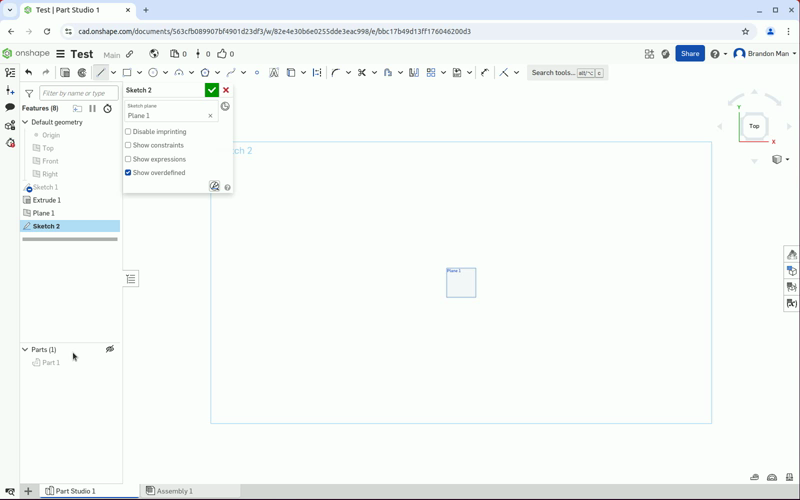
key_down(shift)
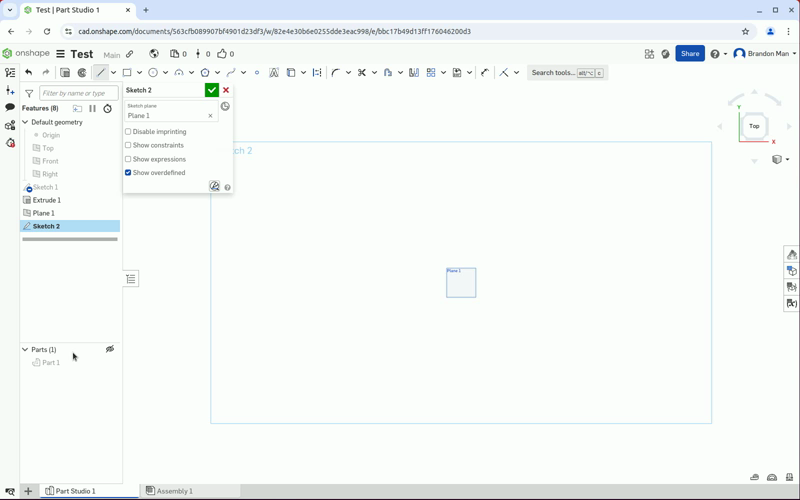
mouse_move(405, 329)
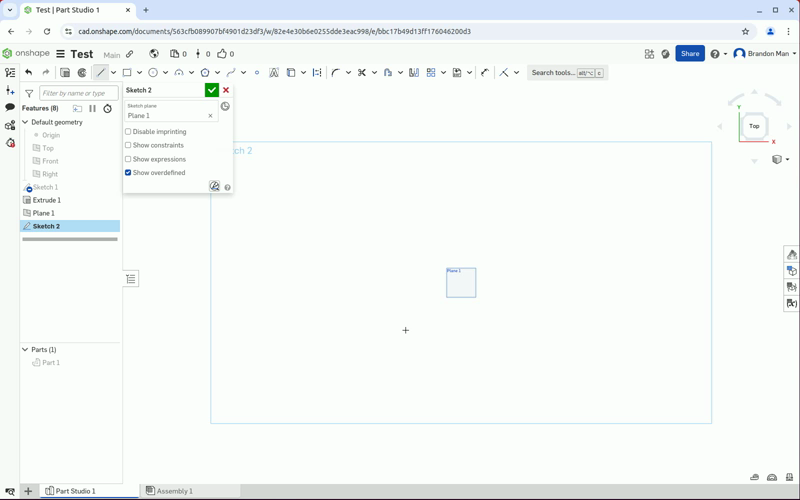
click(405, 329)
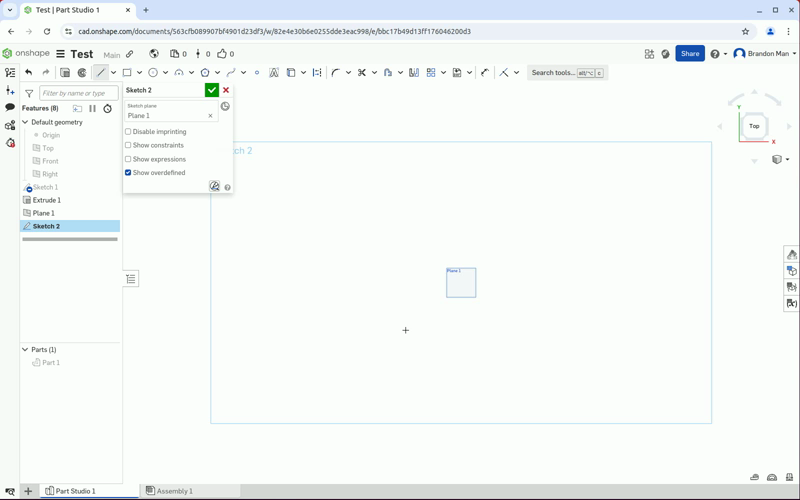
key_up(shift)
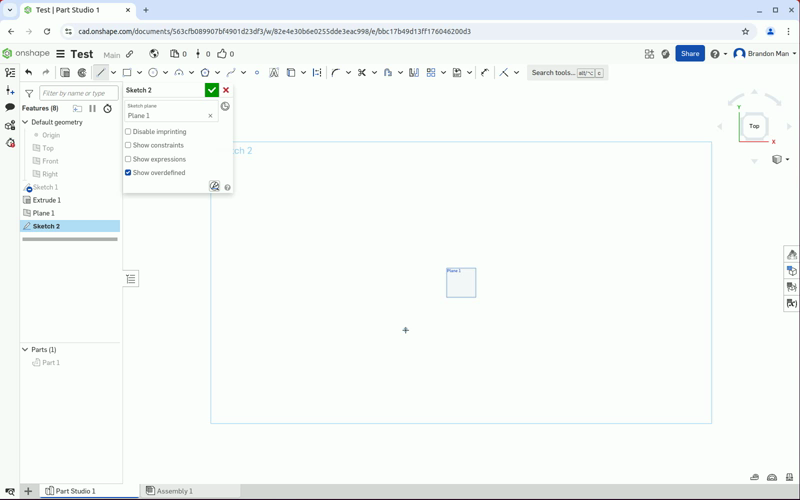
key_down(shift)
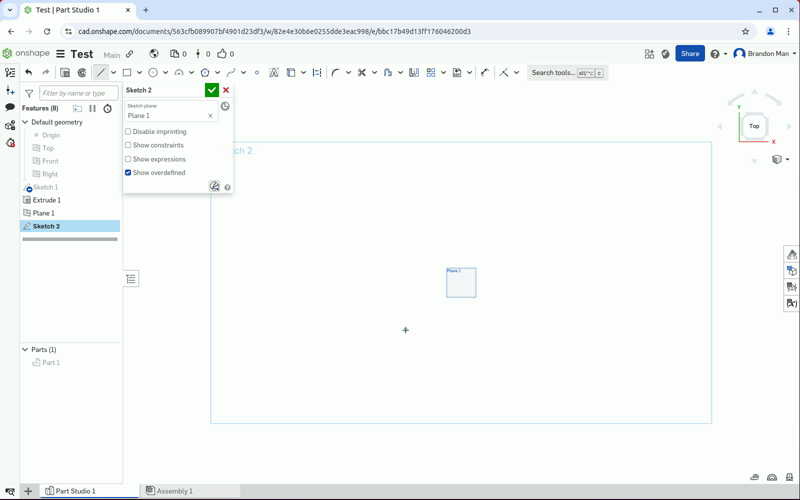
mouse_move(435, 329)
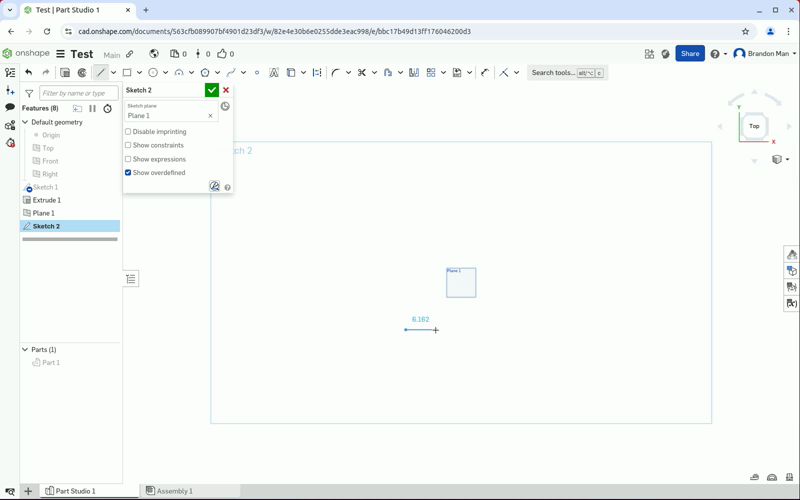
mouse_move(416, 329)
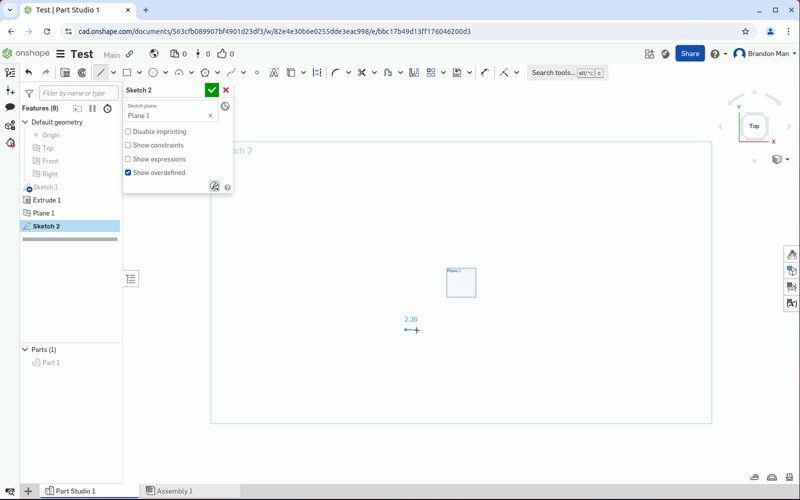
click(416, 329)
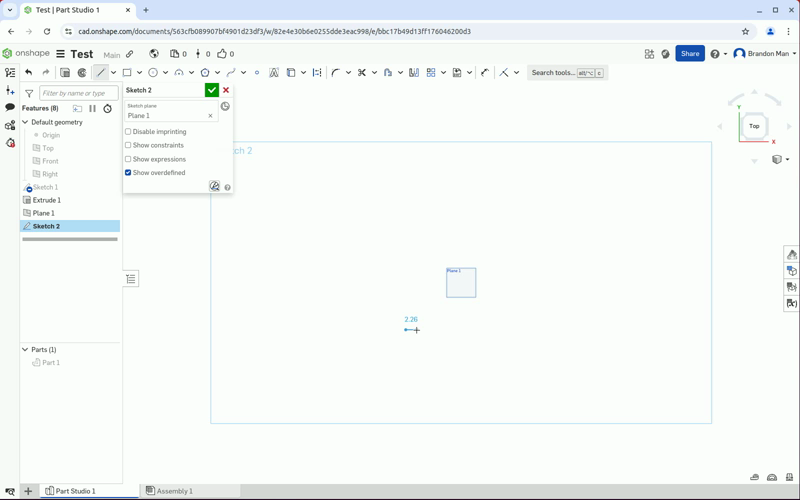
key_up(shift)
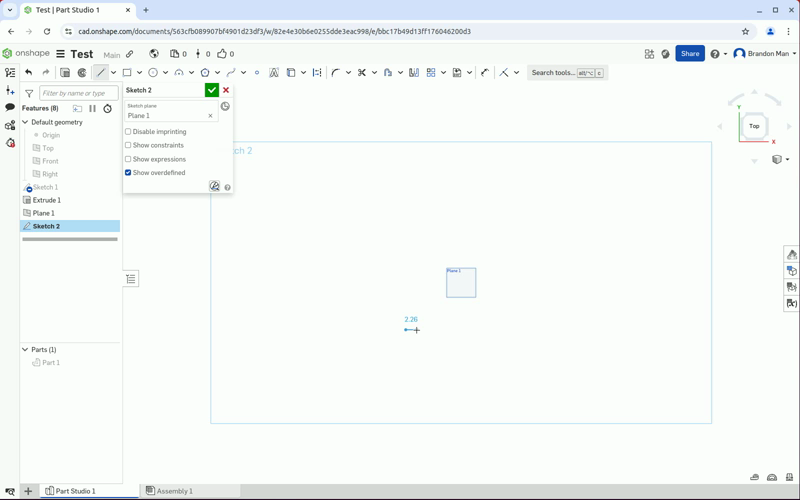
key_down(shift)
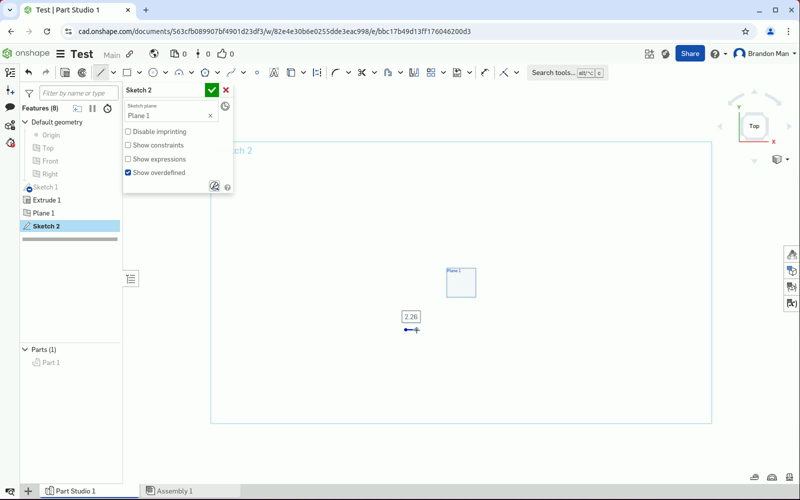
mouse_move(416, 243)
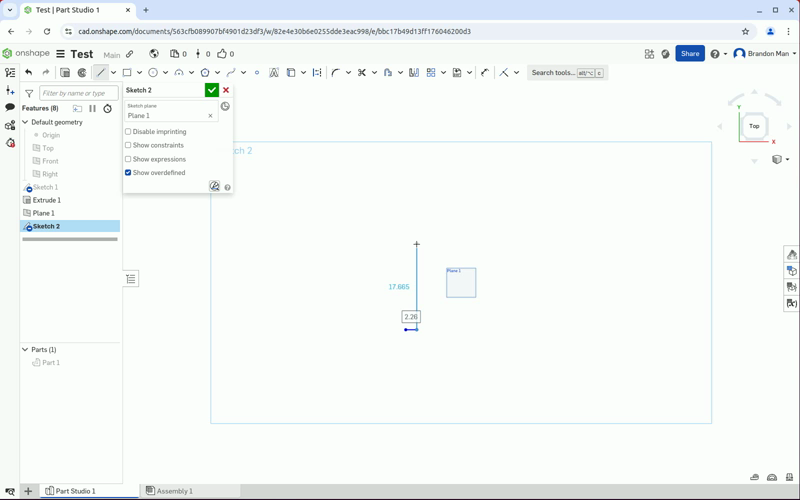
click(416, 243)
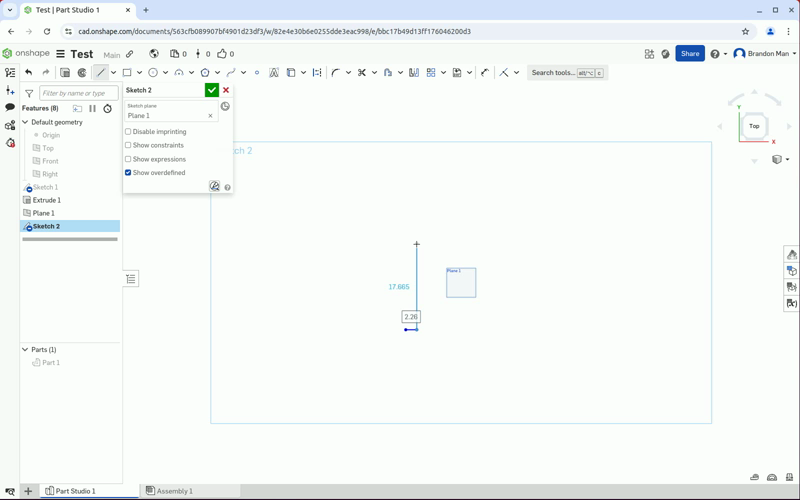
key_up(shift)
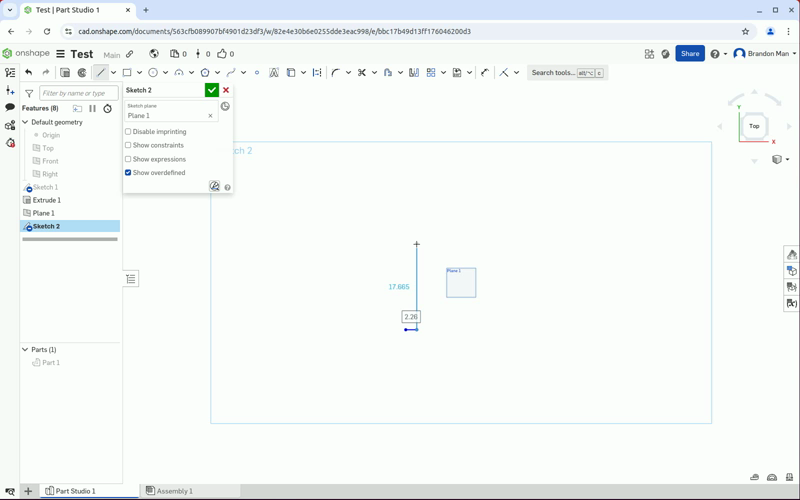
key_down(shift)
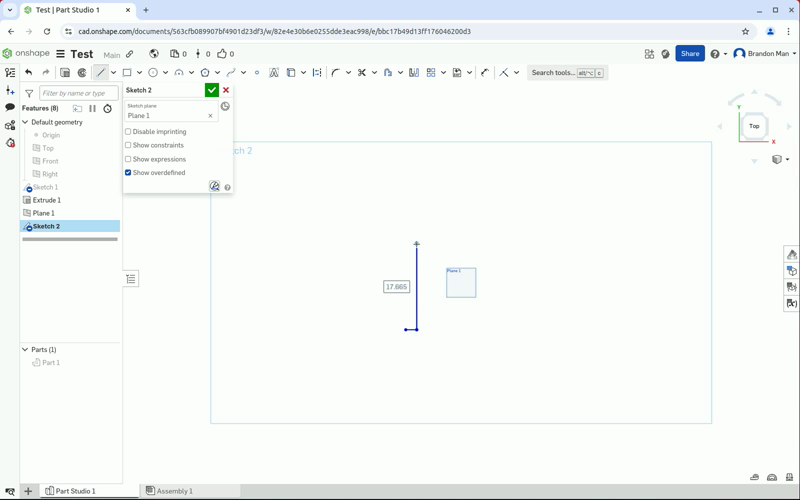
mouse_move(446, 243)
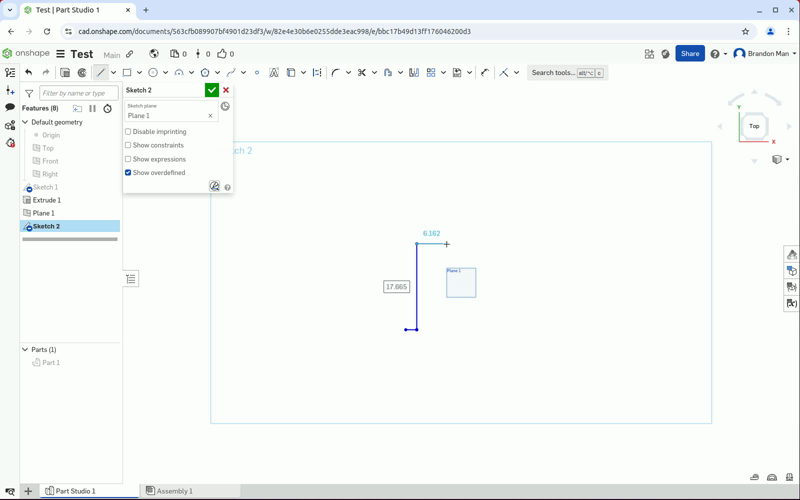
mouse_move(405, 243)
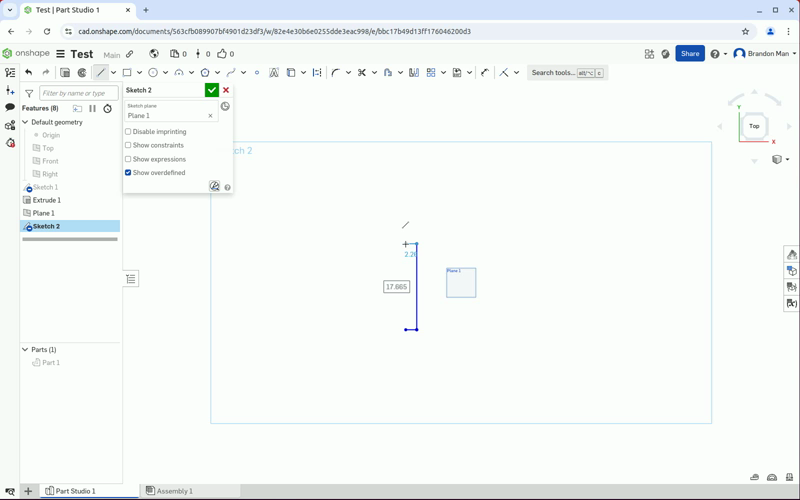
click(405, 243)
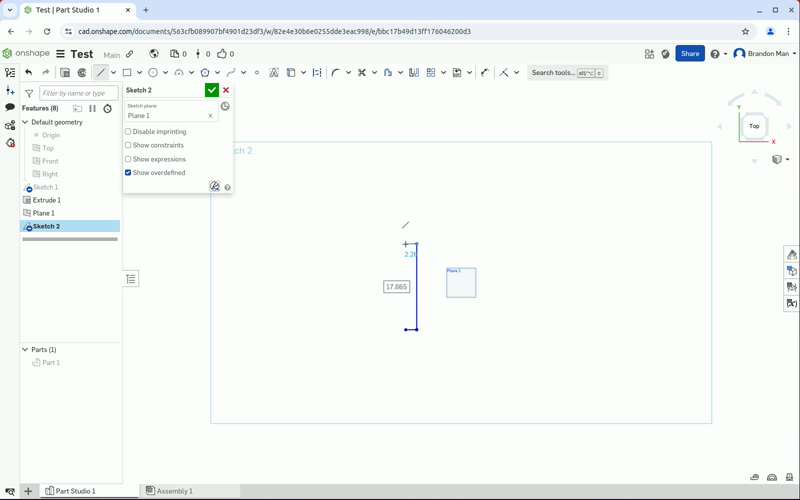
key_up(shift)
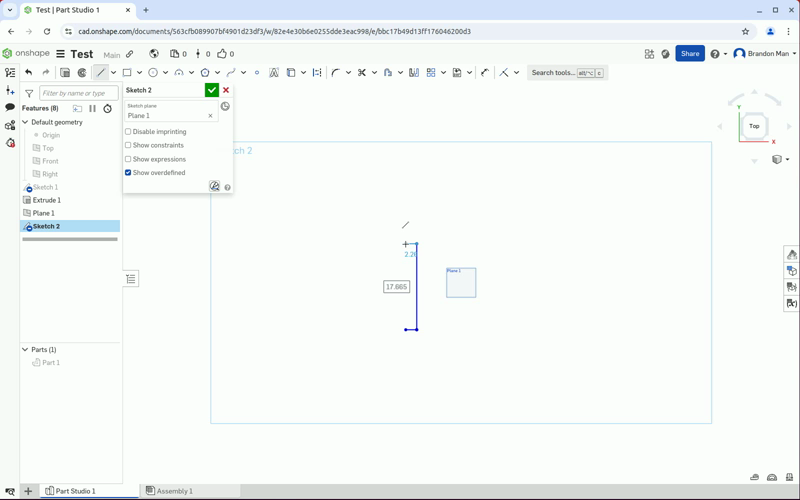
key_down(shift)
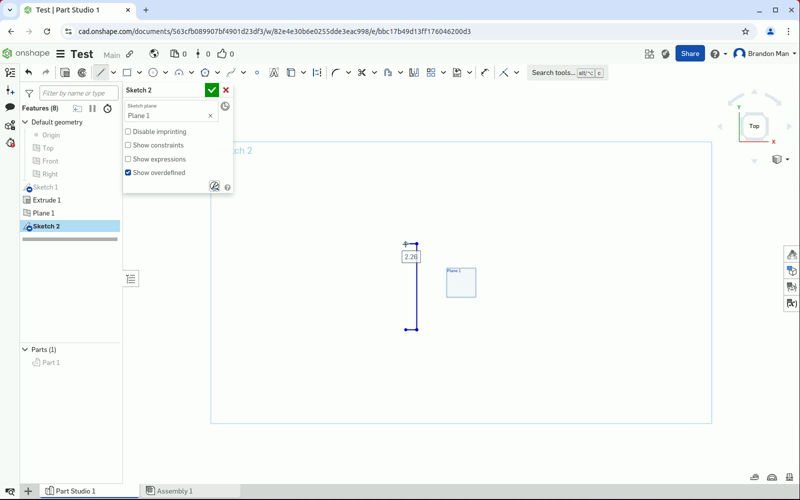
mouse_move(405, 329)
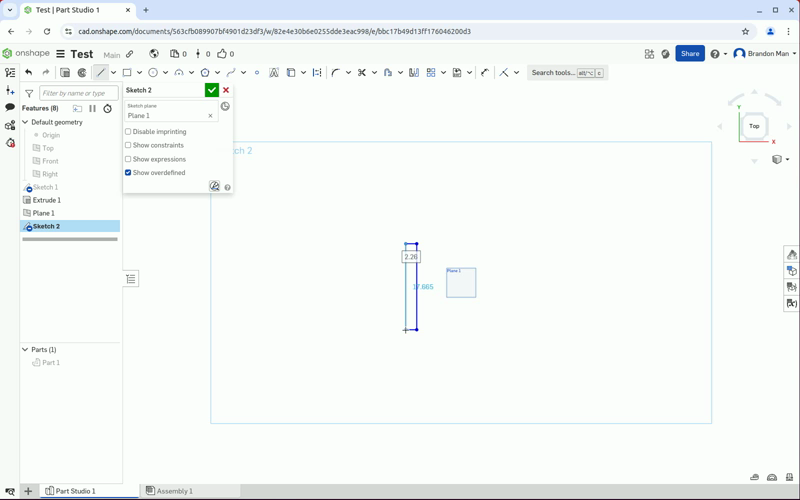
key_up(shift)
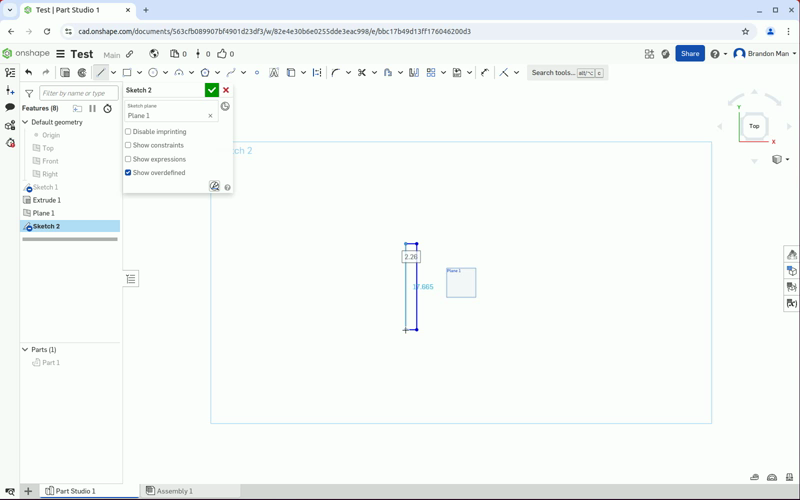
click(405, 329)
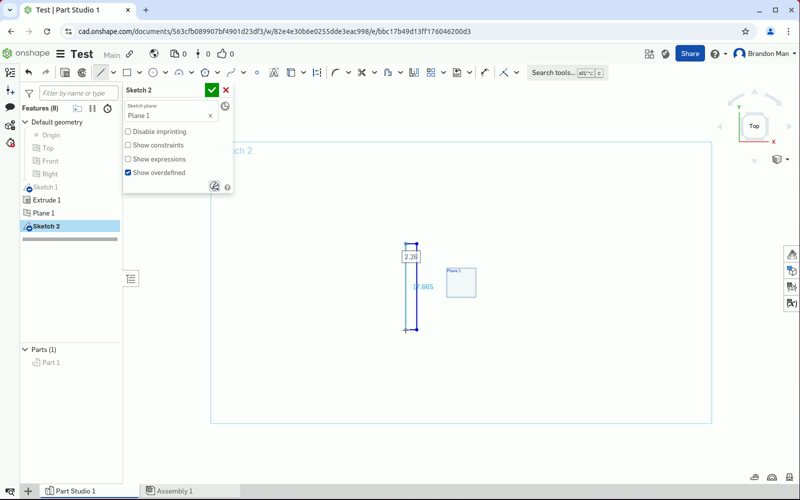
key(esc)
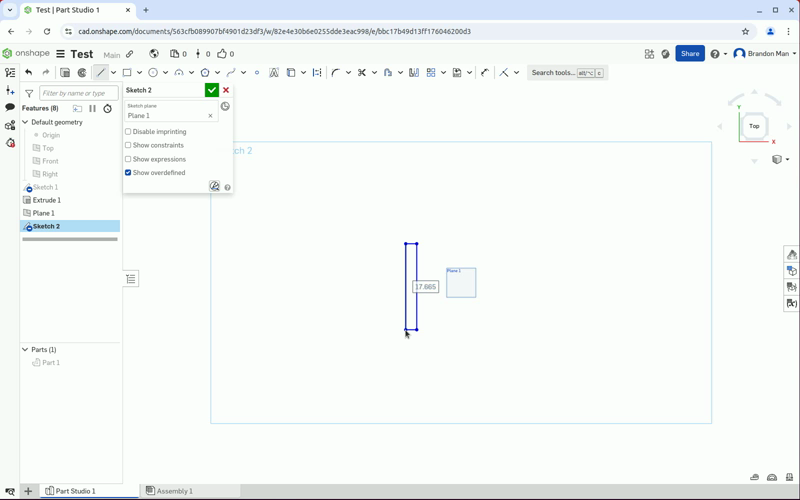
mouse_move(414, 281)
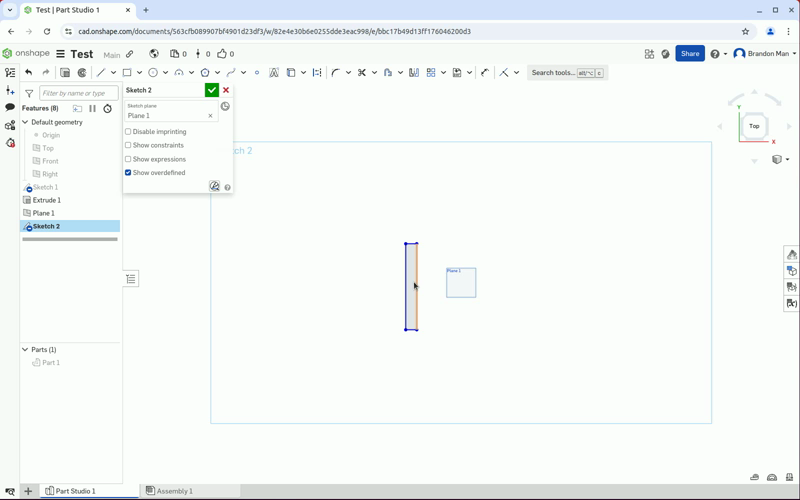
scroll(6)
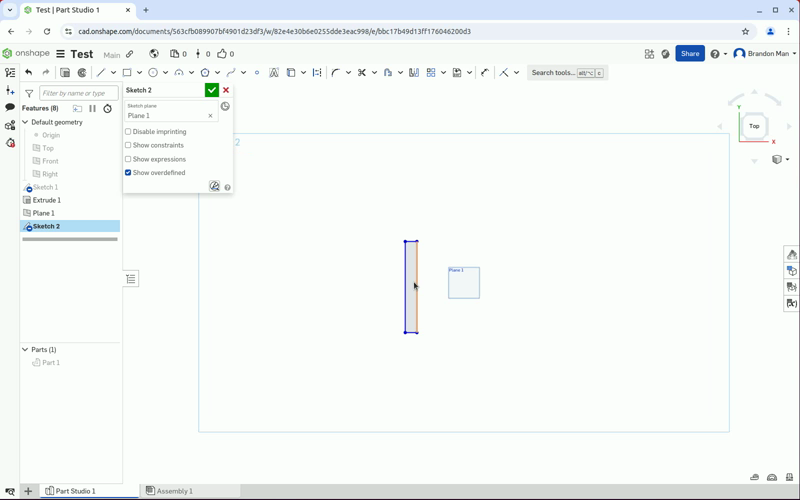
scroll(6)
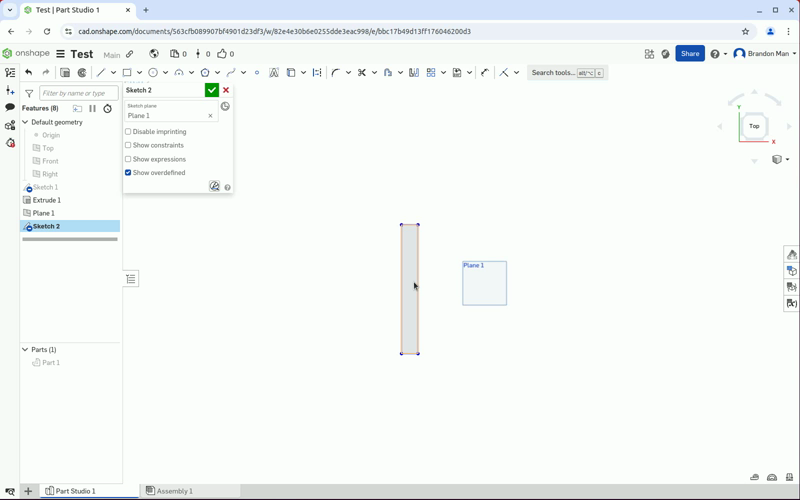
scroll(6)
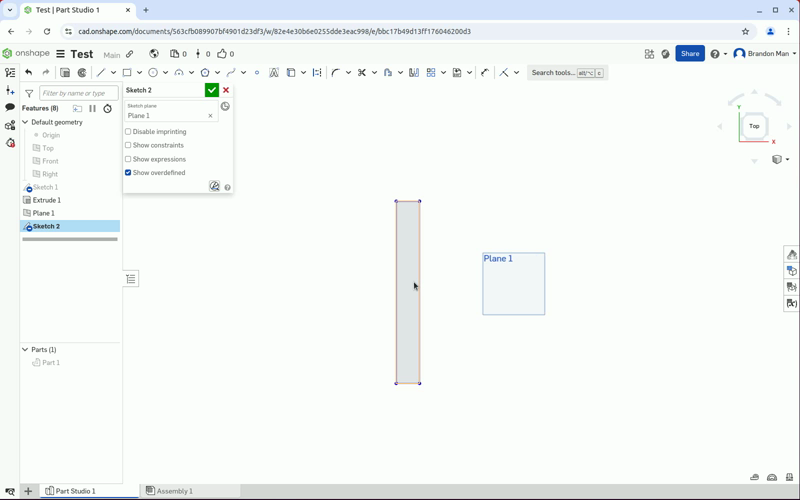
scroll(6)
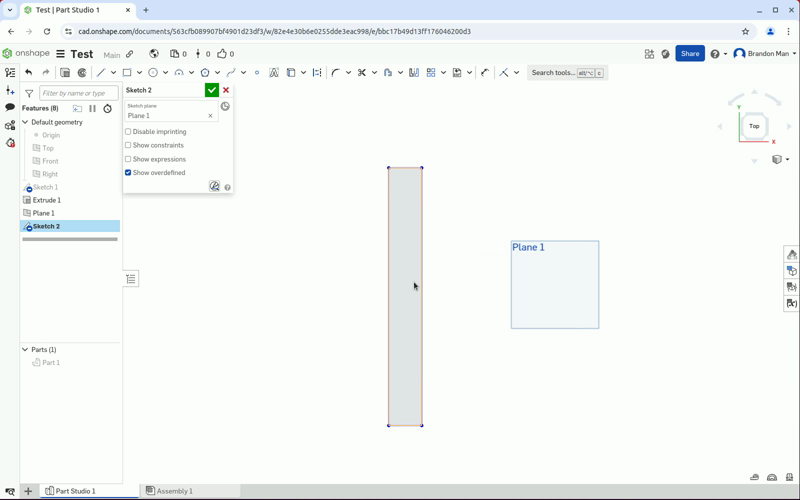
scroll(6)
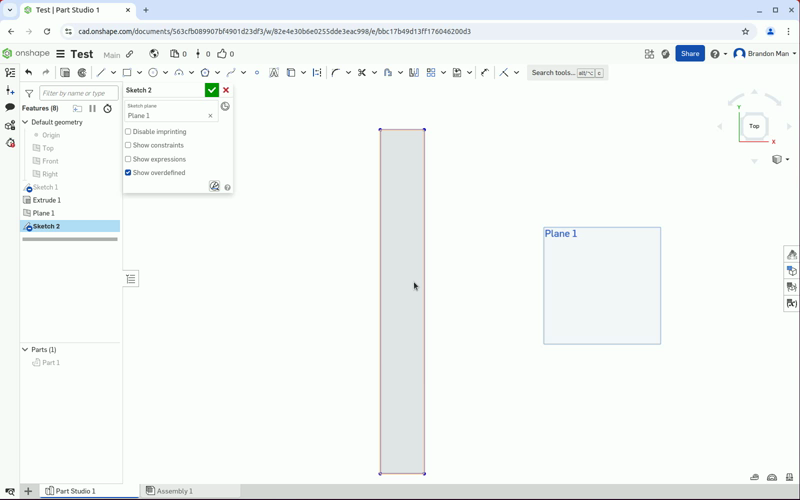
scroll(6)
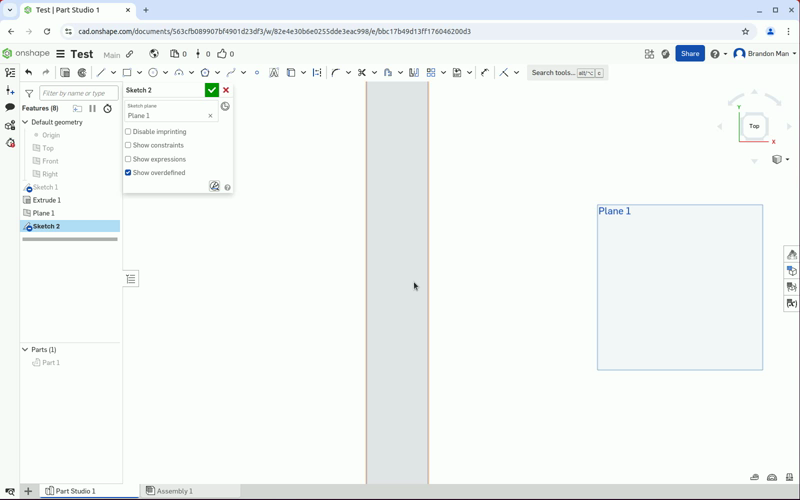
scroll(6)
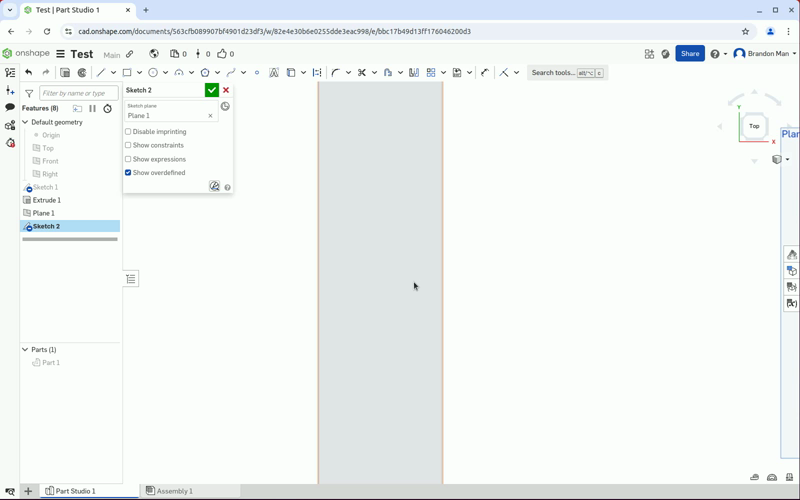
click(414, 281)
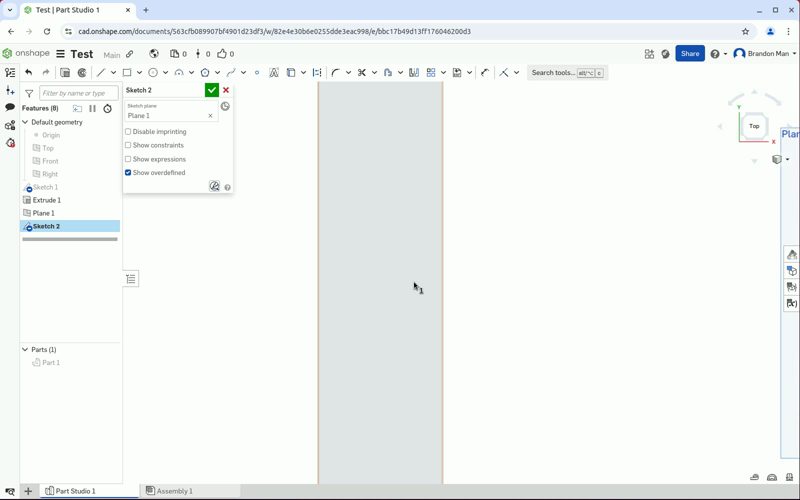
scroll(-6)
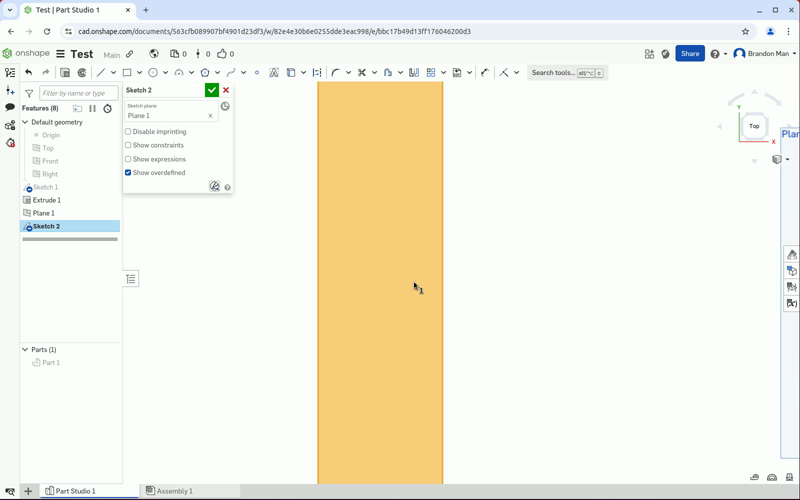
scroll(-6)
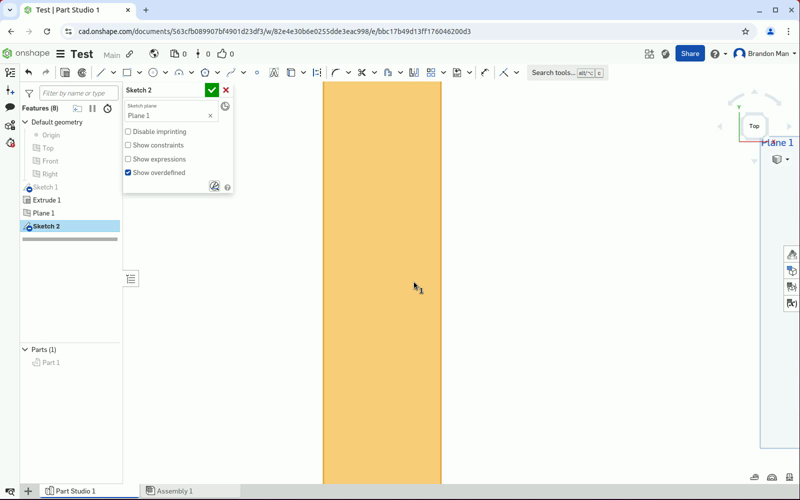
scroll(-6)
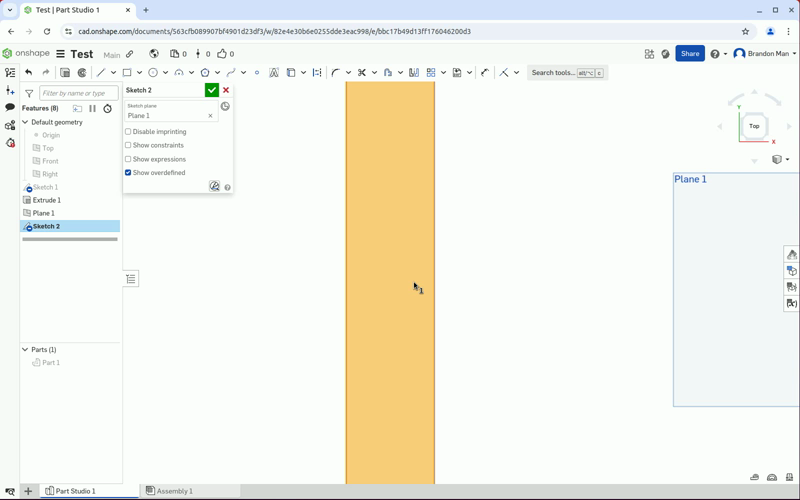
scroll(-6)
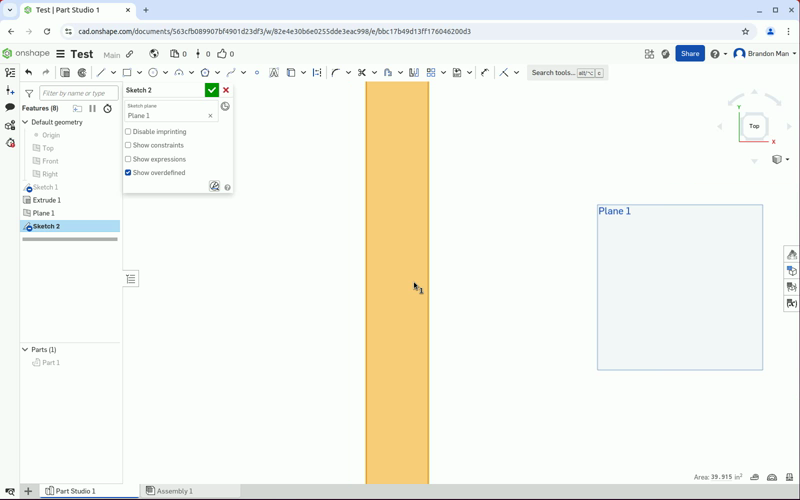
scroll(-6)
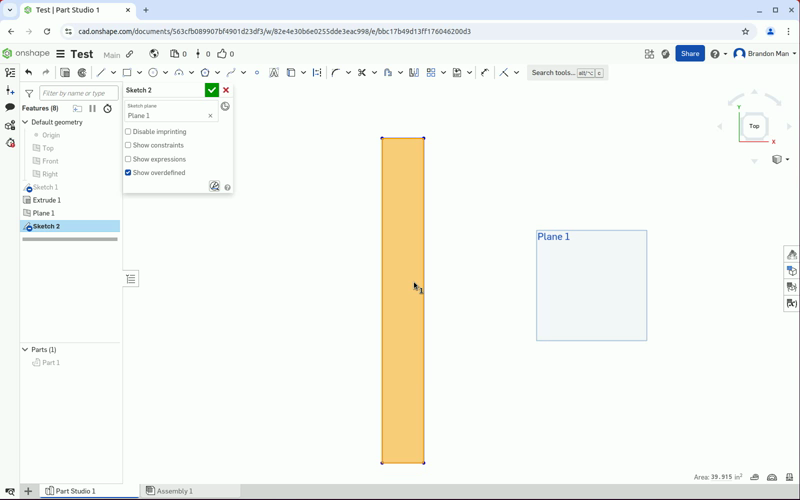
scroll(-6)
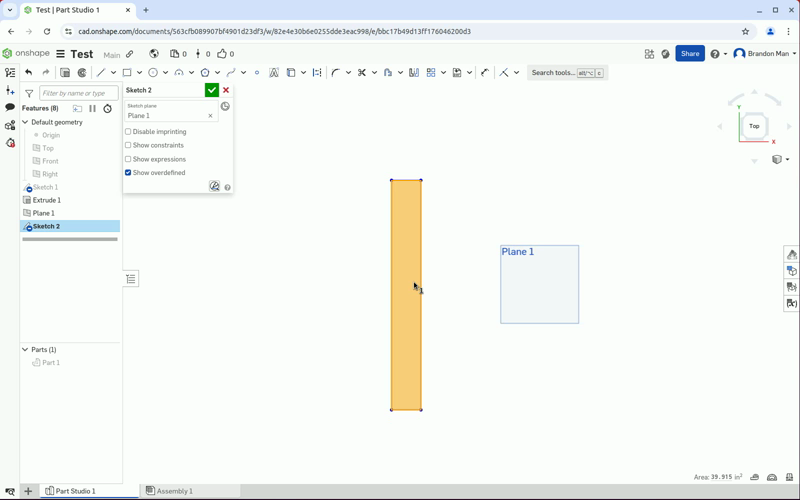
scroll(-6)
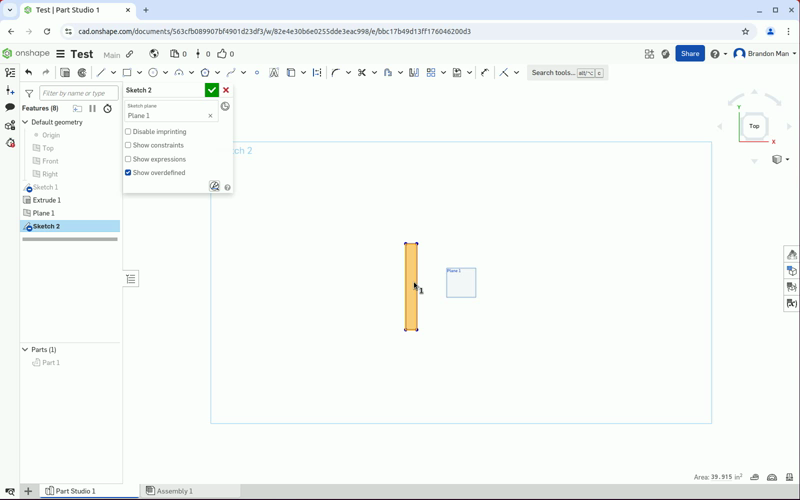
mouse_move(73, 352)
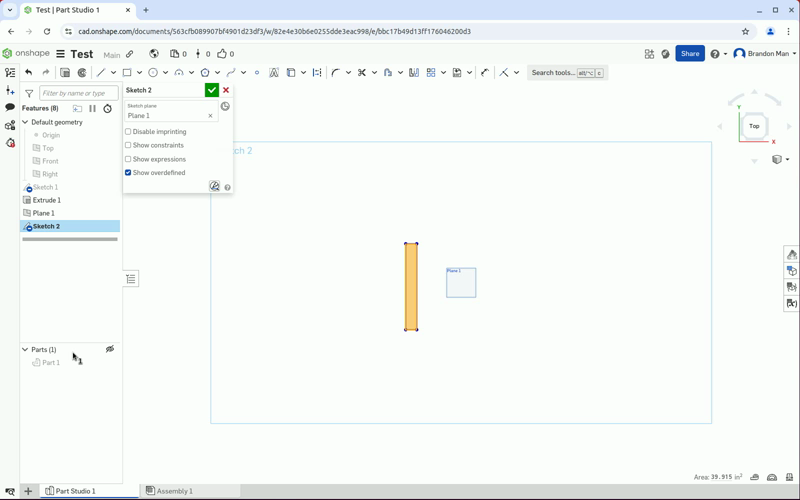
key(shift+y)
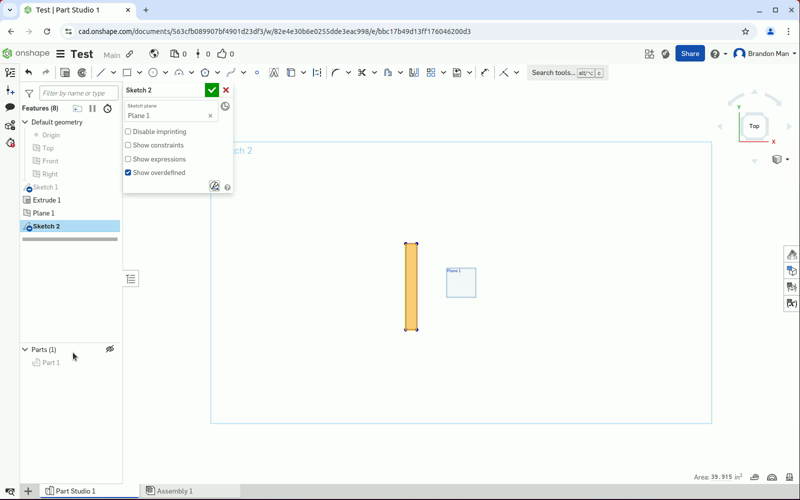
key(shift+e)
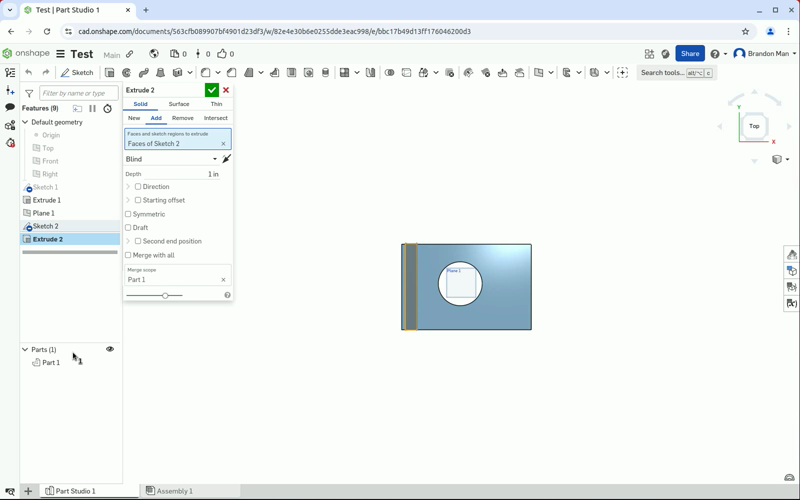
mouse_move(143, 106)
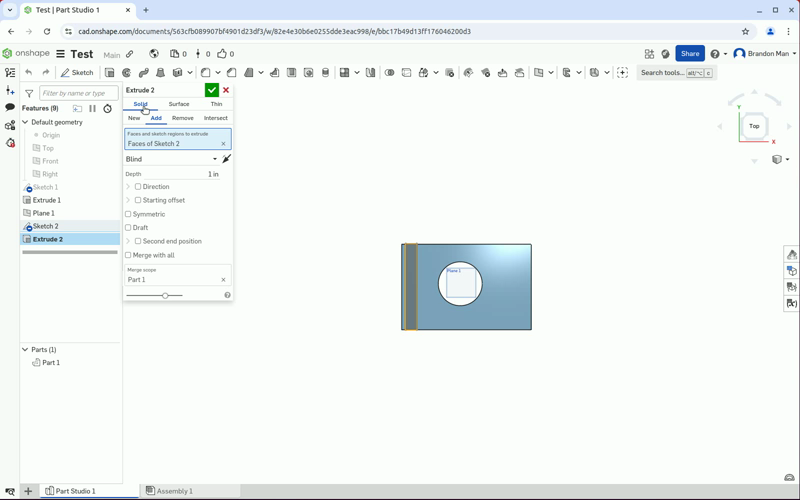
click(143, 106)
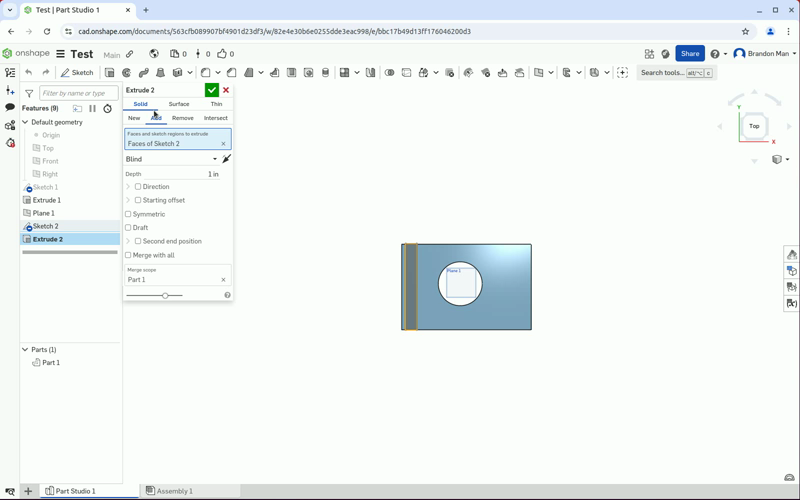
mouse_move(186, 120)
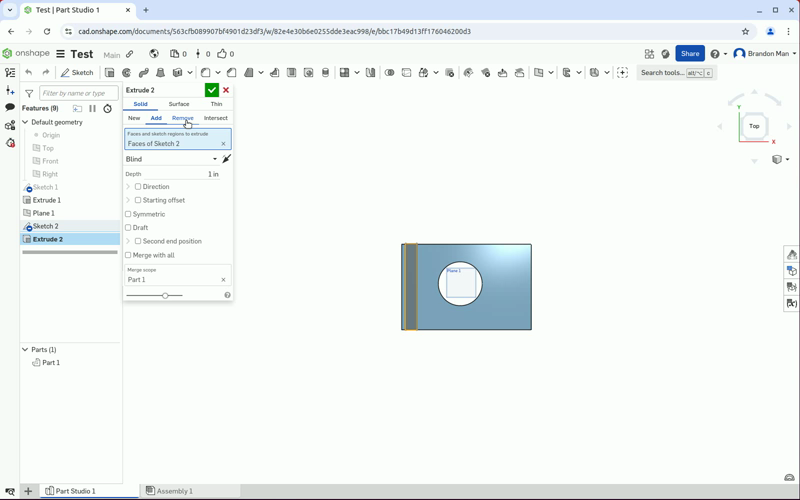
click(186, 120)
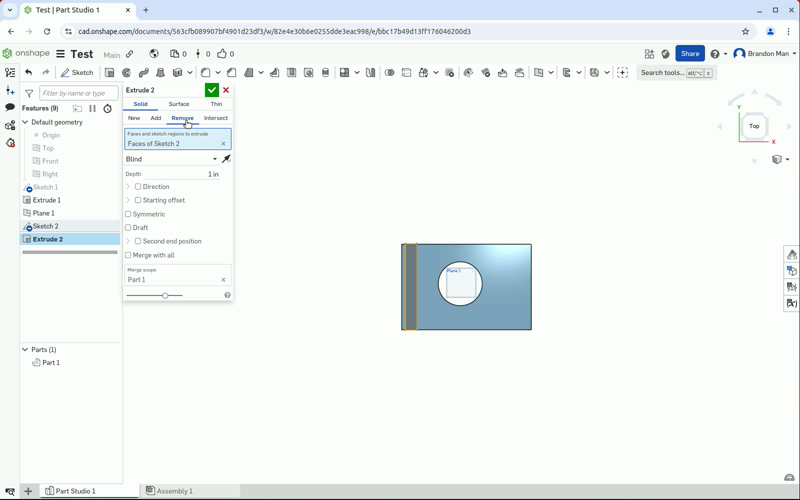
key(tab, 4)
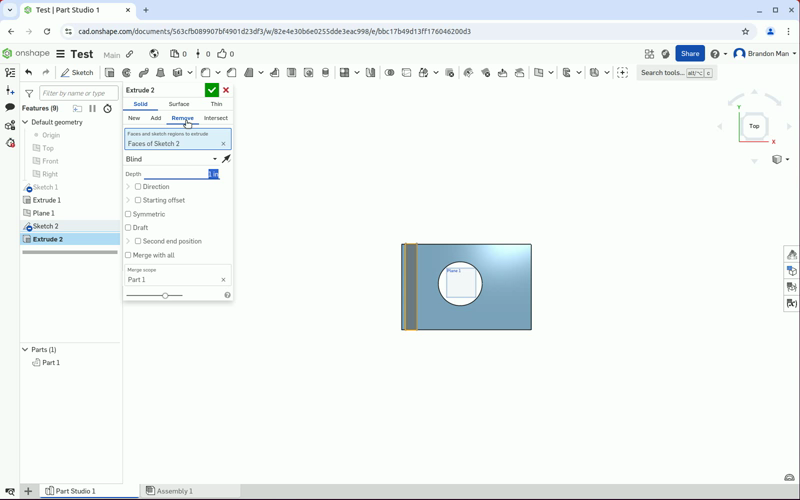
text(0.963)
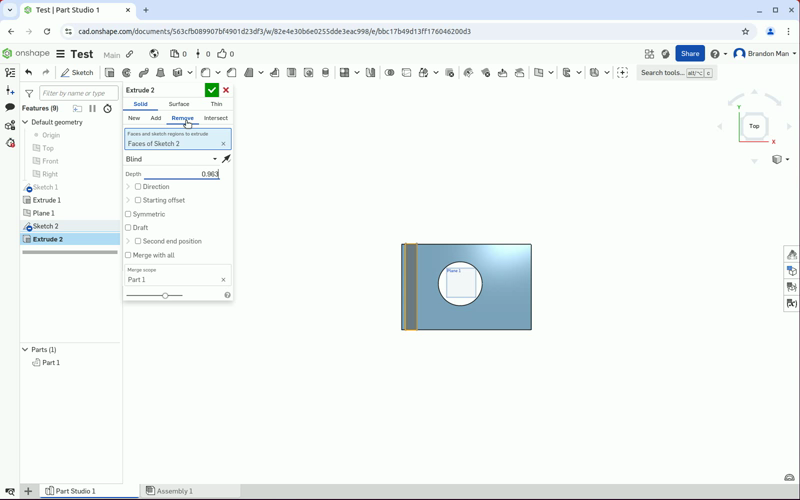
key(tab, 6)
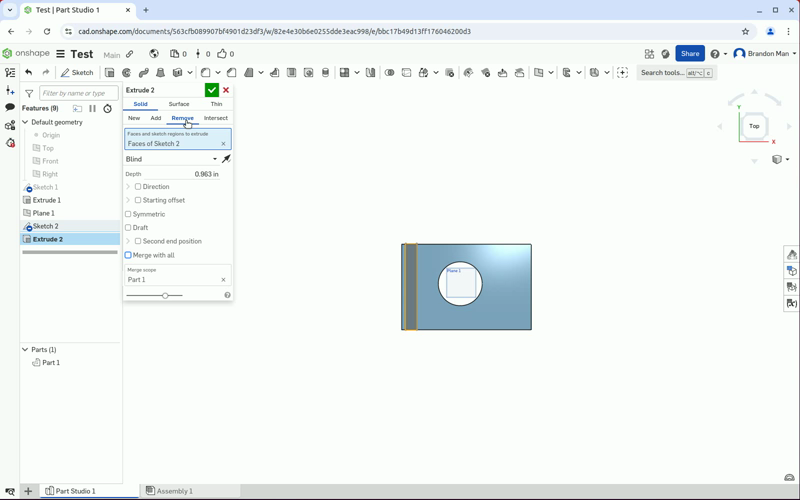
key(space)
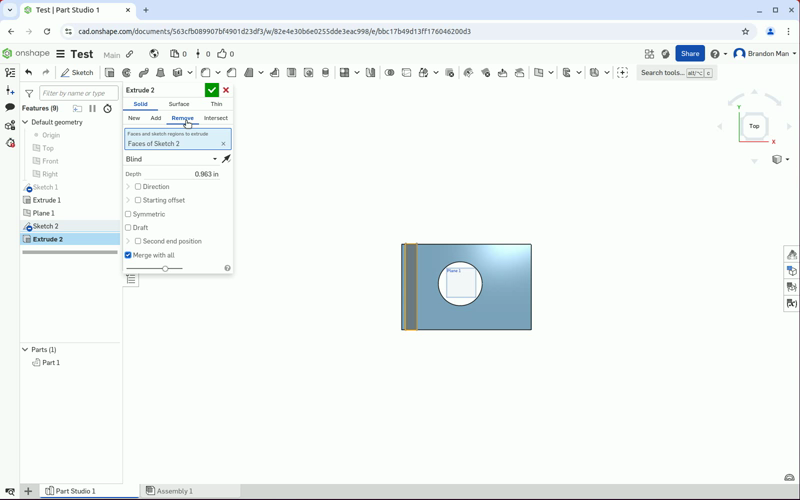
key(enter)
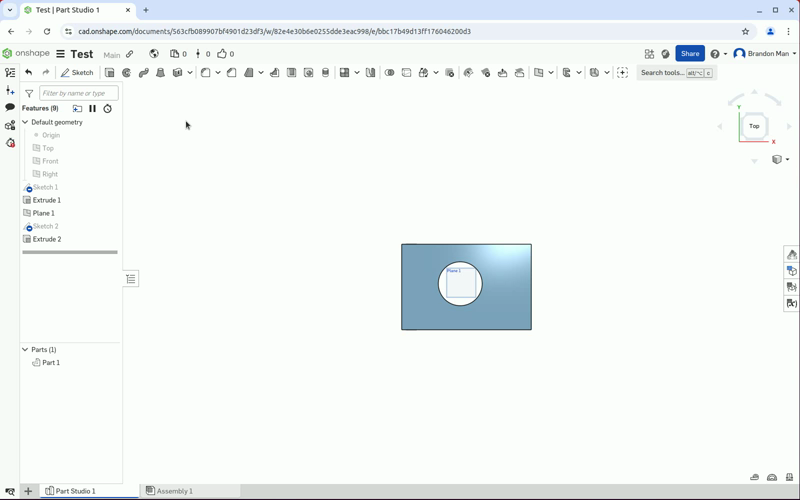
key(shift+h)
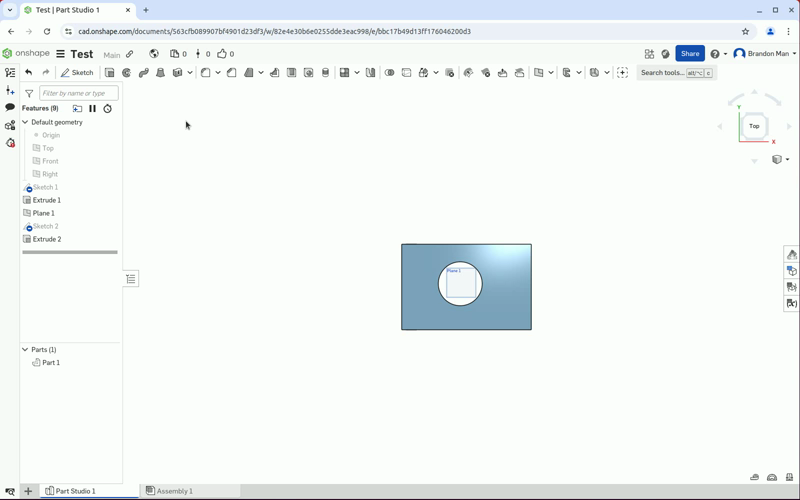
key(shift+h)
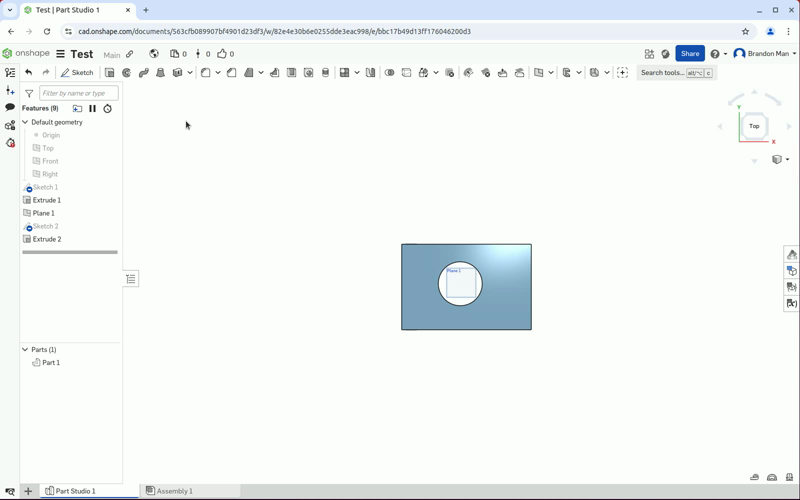
mouse_move(73, 189)
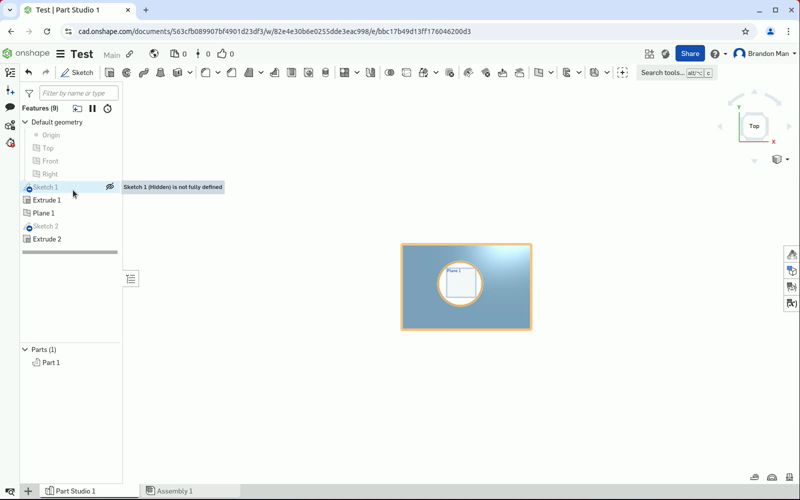
click(73, 189)
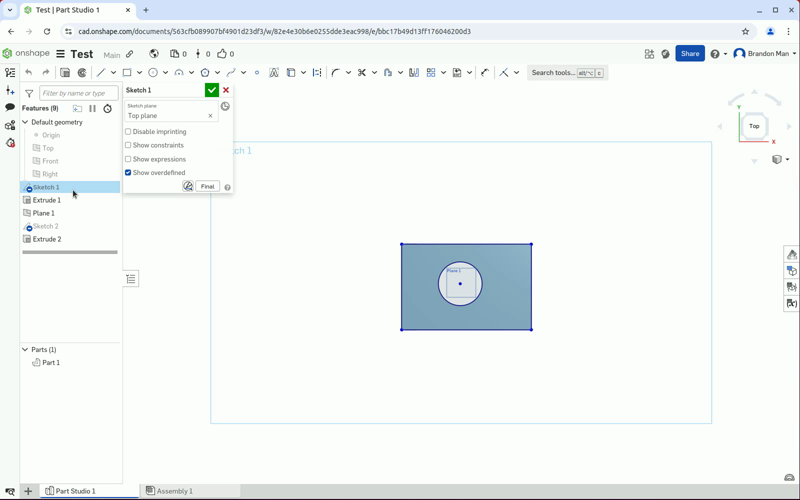
mouse_move(229, 92)
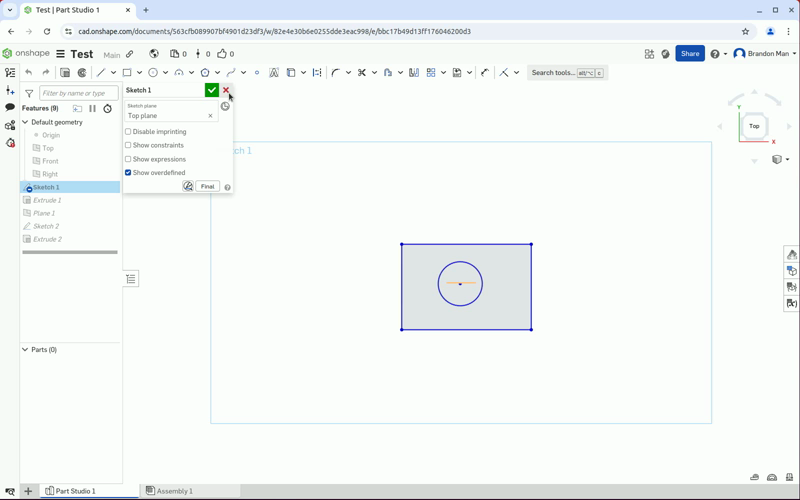
click(229, 92)
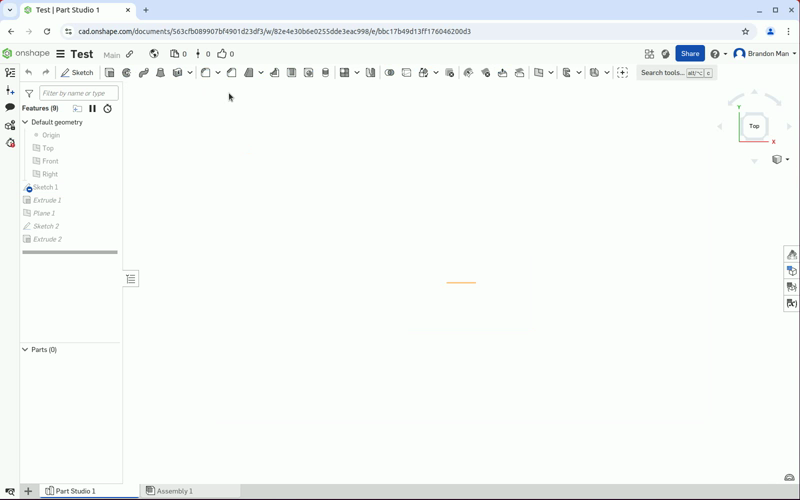
key(shift+s)
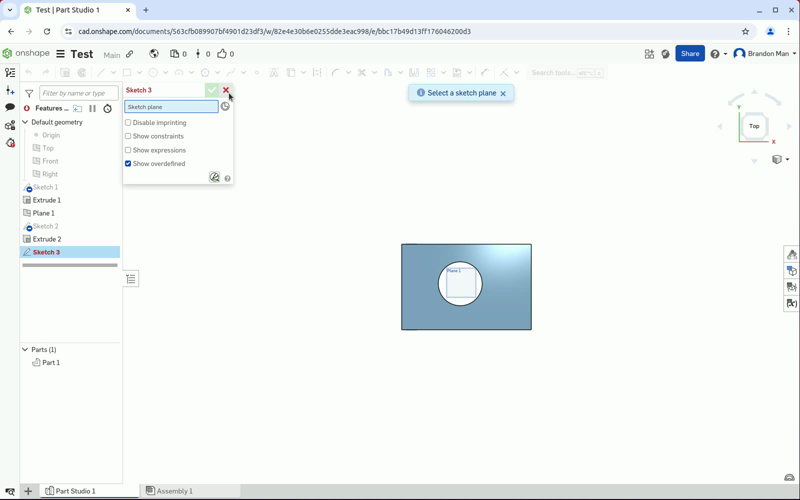
mouse_move(73, 215)
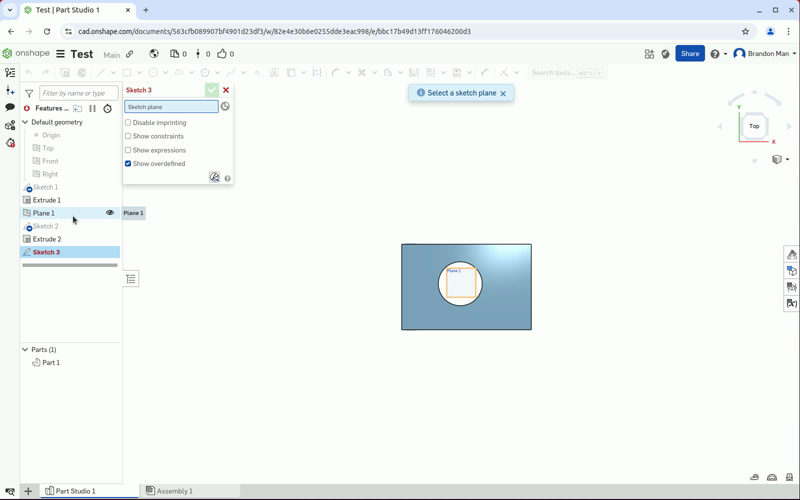
click(73, 215)
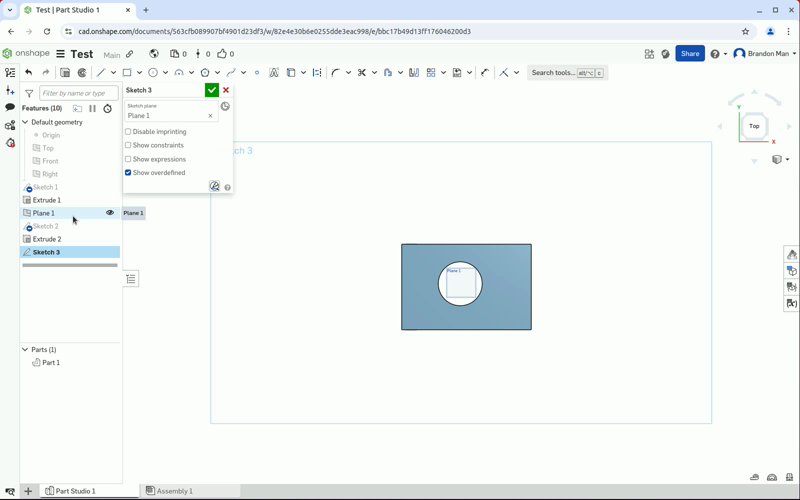
mouse_move(73, 352)
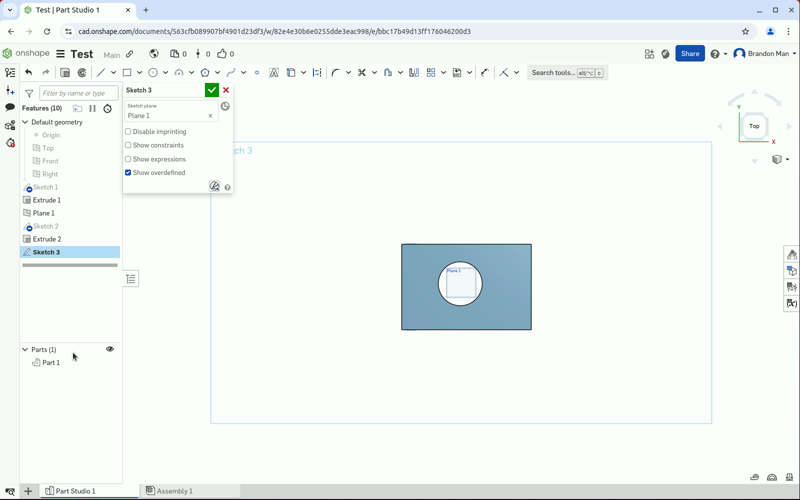
key(y)
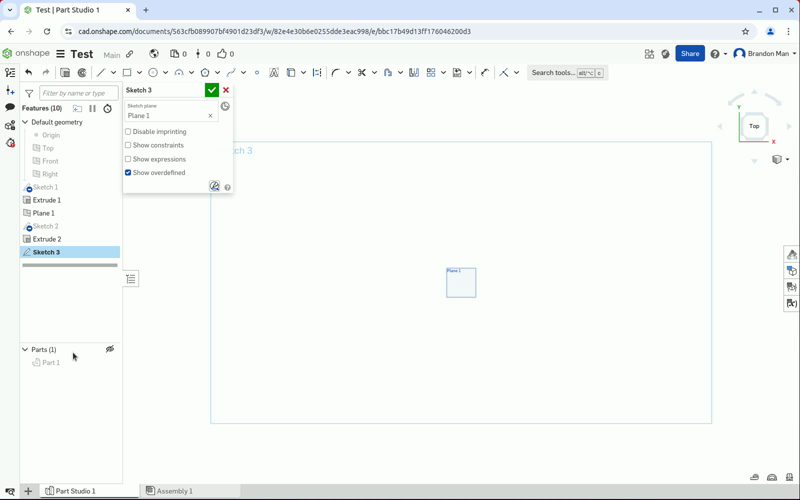
key(l)
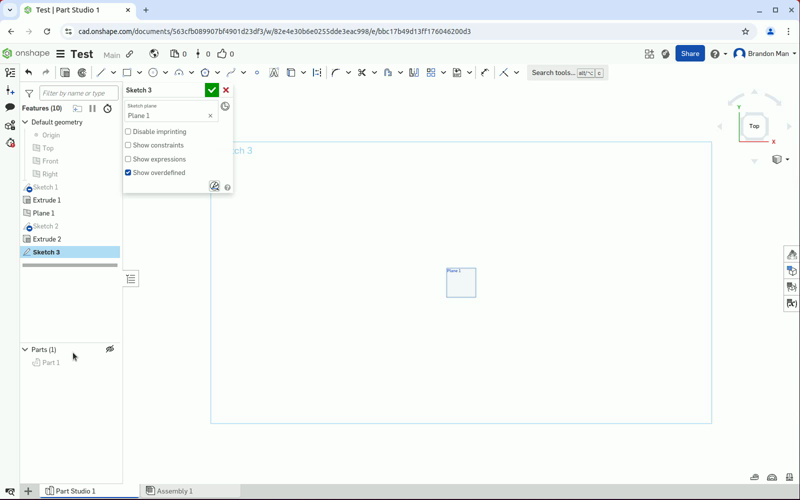
key_down(shift)
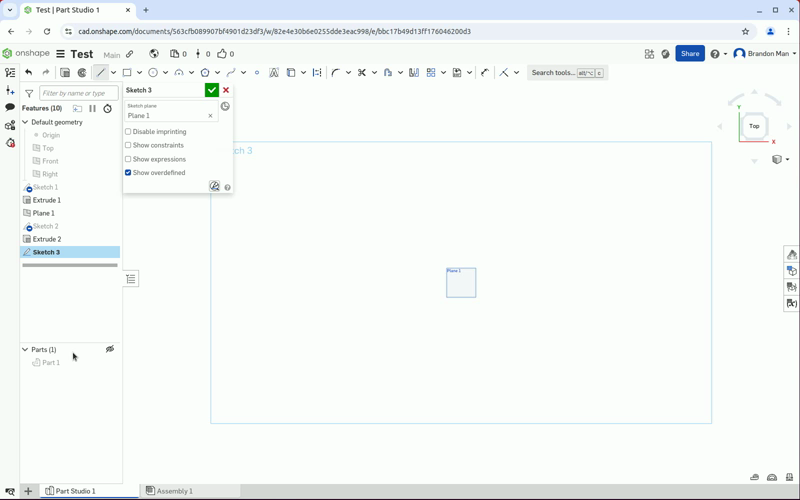
mouse_move(450, 329)
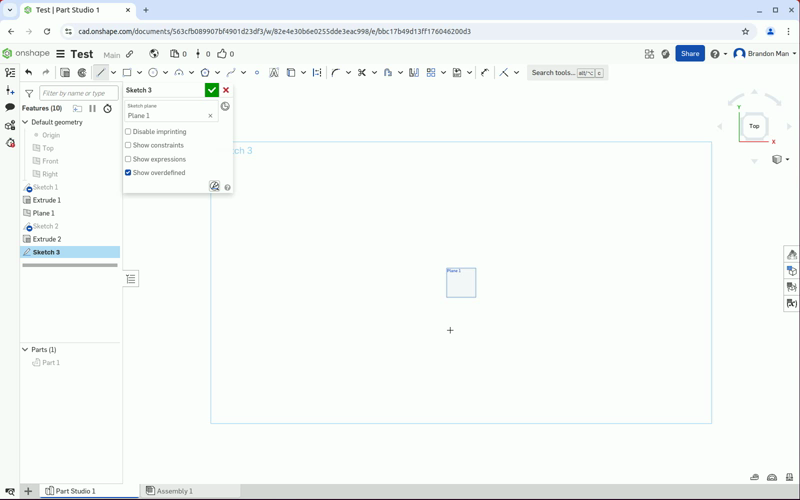
click(450, 329)
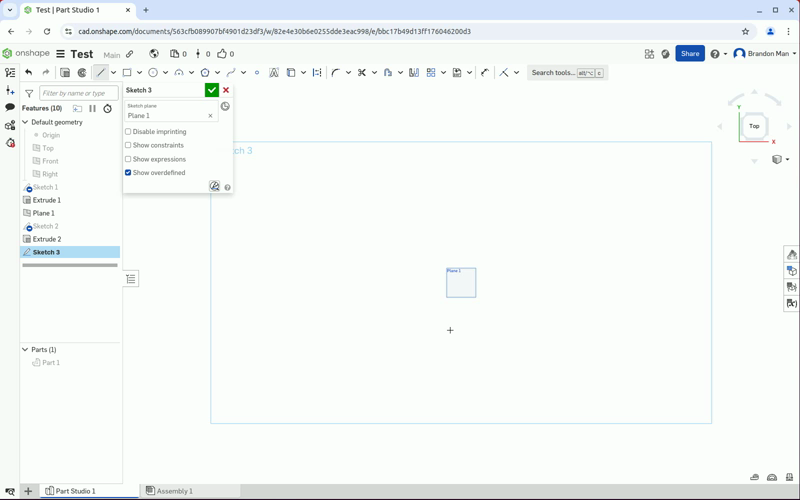
key_up(shift)
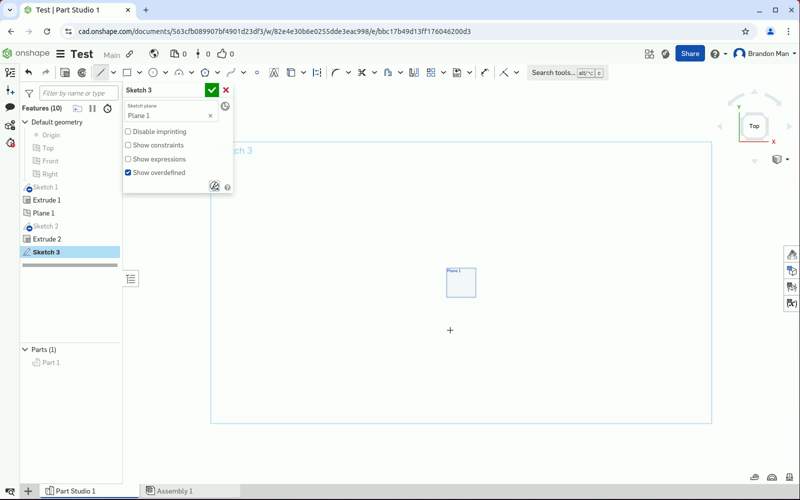
key_down(shift)
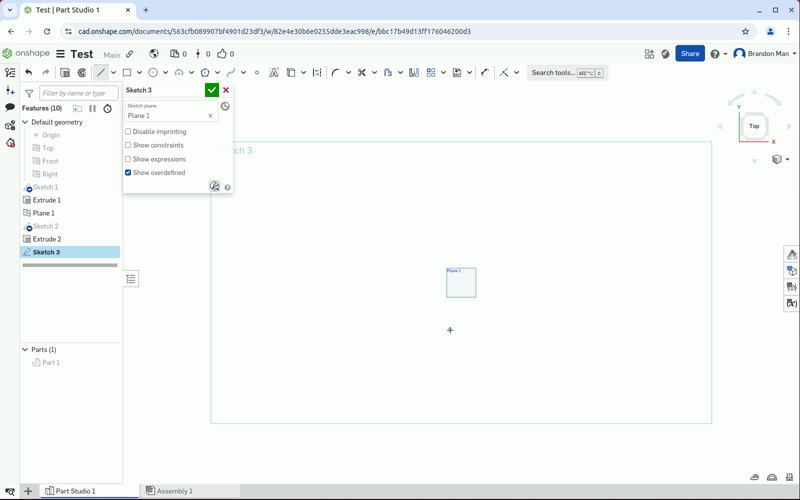
mouse_move(480, 329)
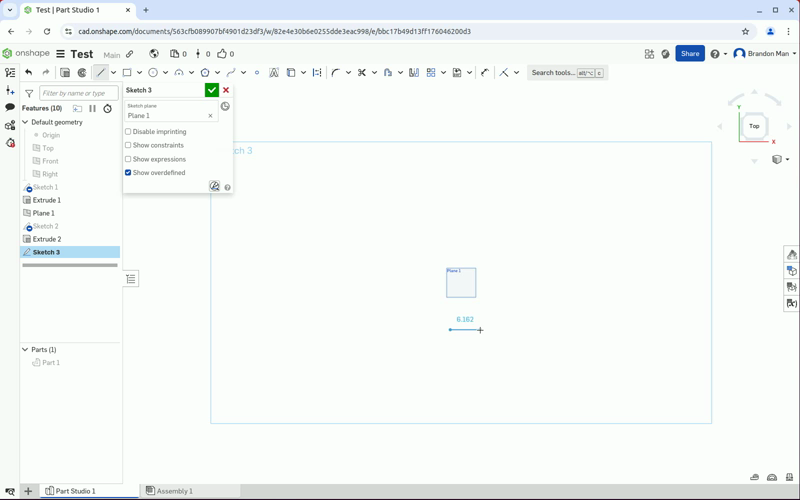
mouse_move(472, 329)
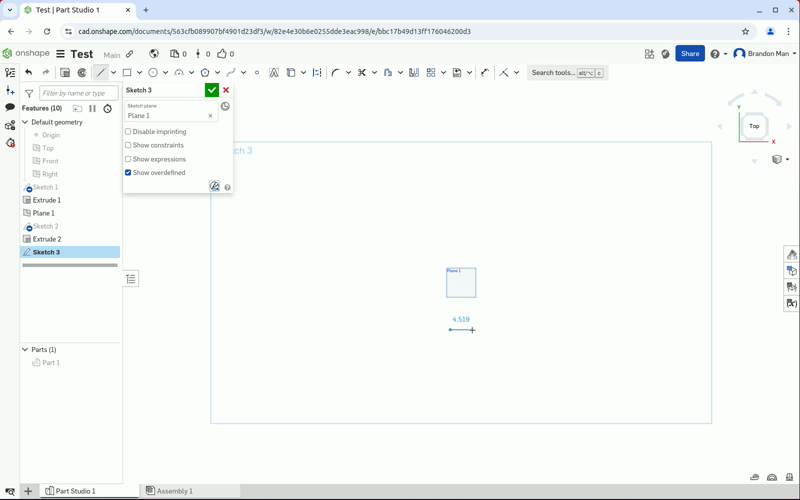
click(472, 329)
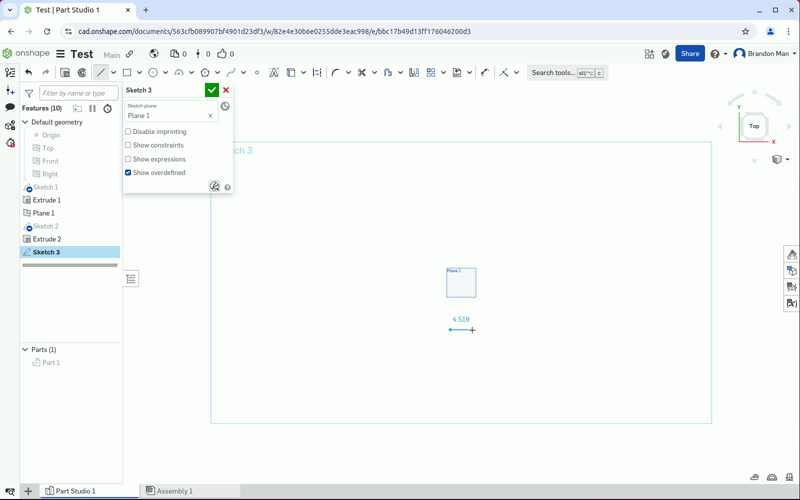
key_up(shift)
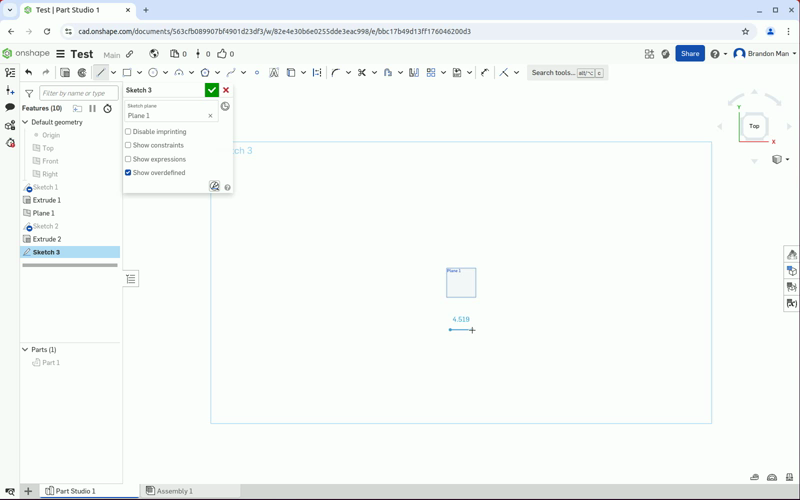
key_down(shift)
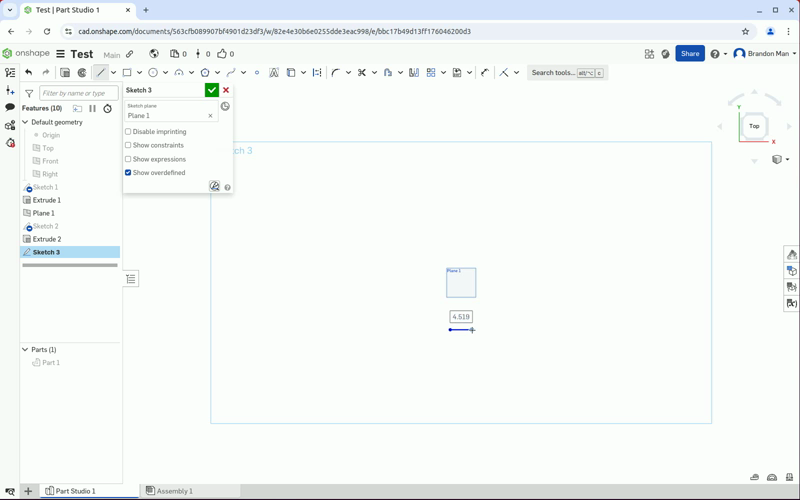
mouse_move(502, 329)
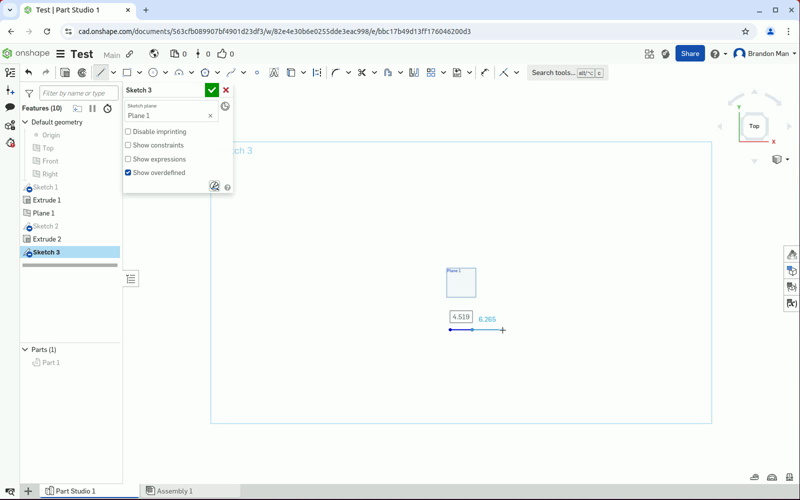
mouse_move(472, 300)
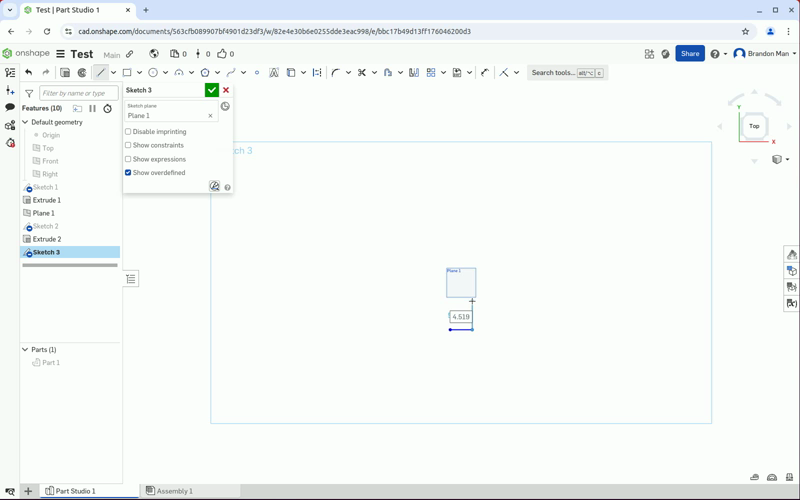
click(472, 300)
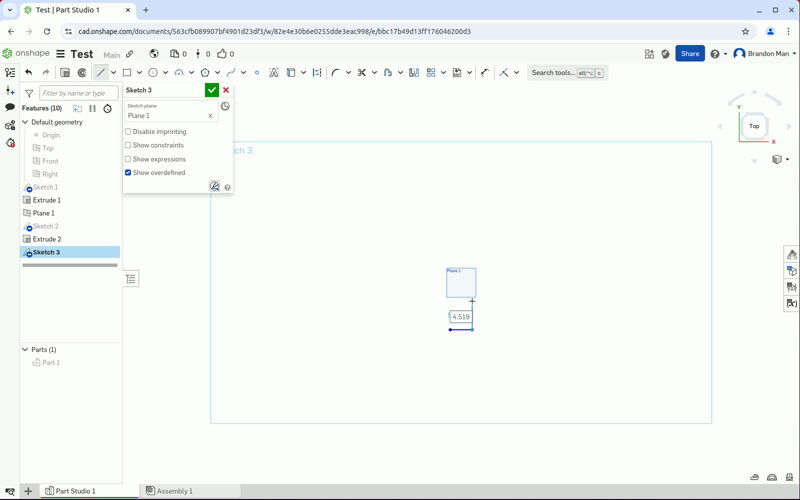
key_up(shift)
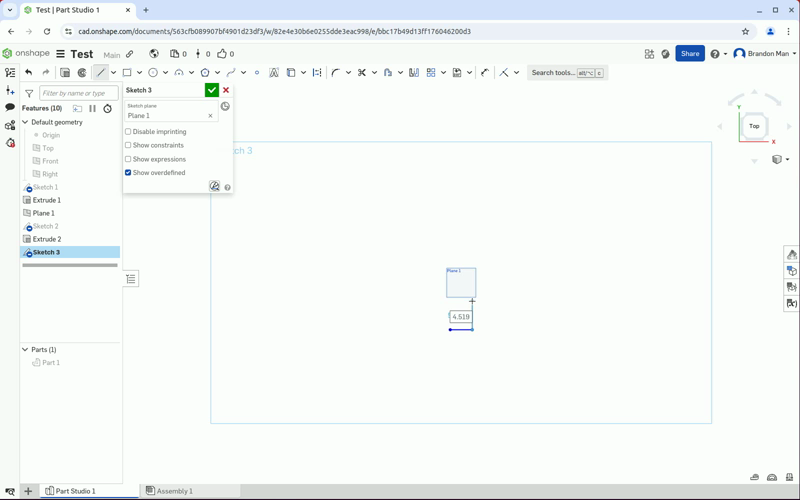
key(esc)
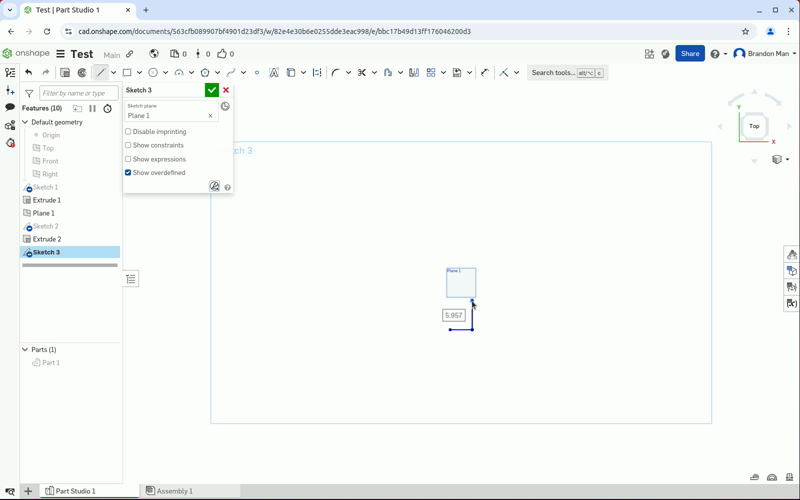
key(a)
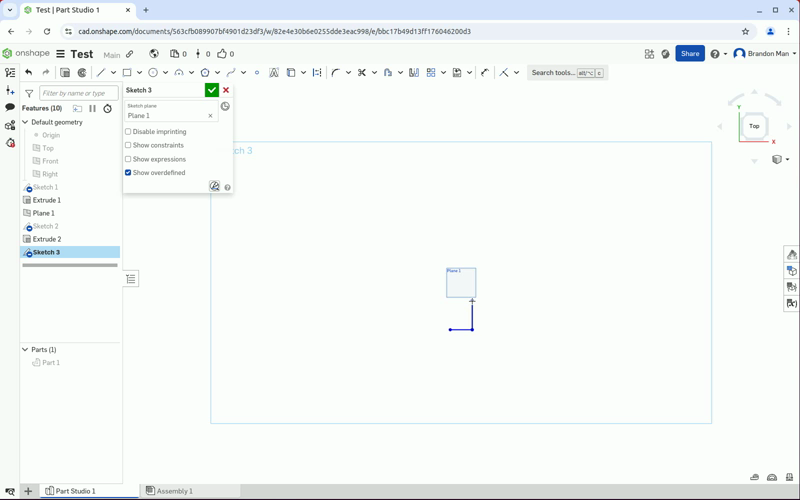
mouse_move(472, 300)
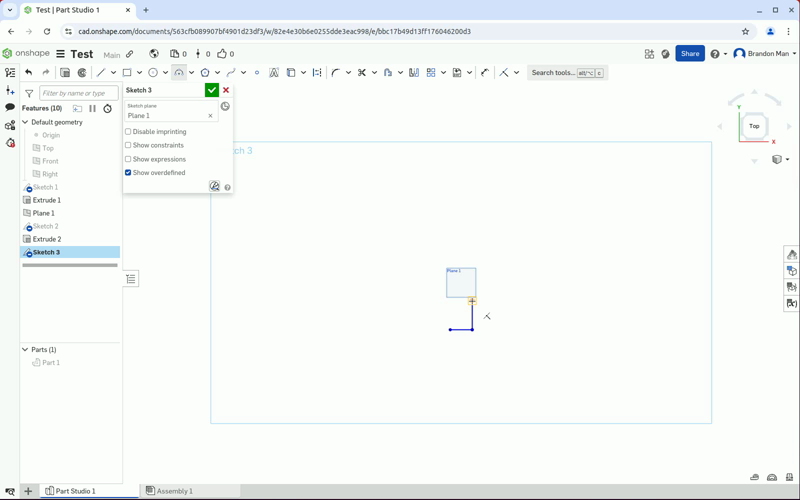
click(472, 300)
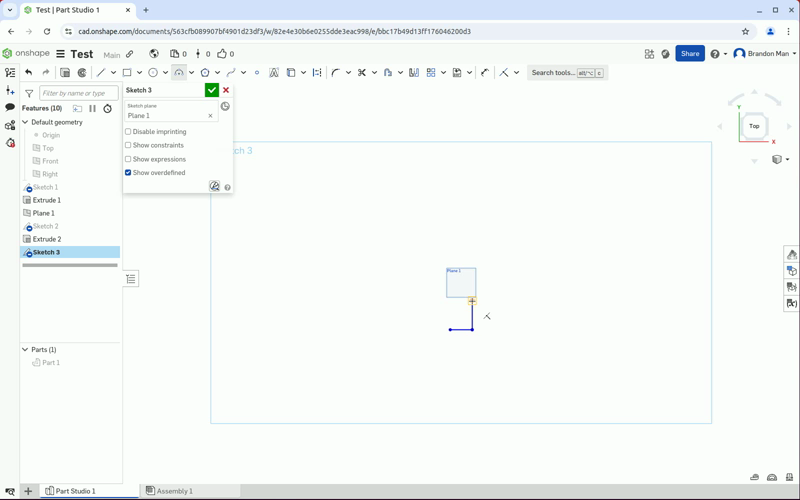
key_down(shift)
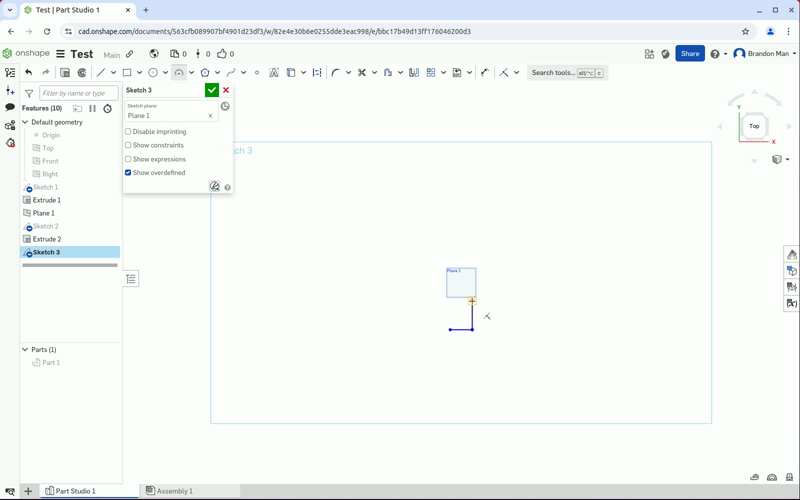
mouse_move(450, 300)
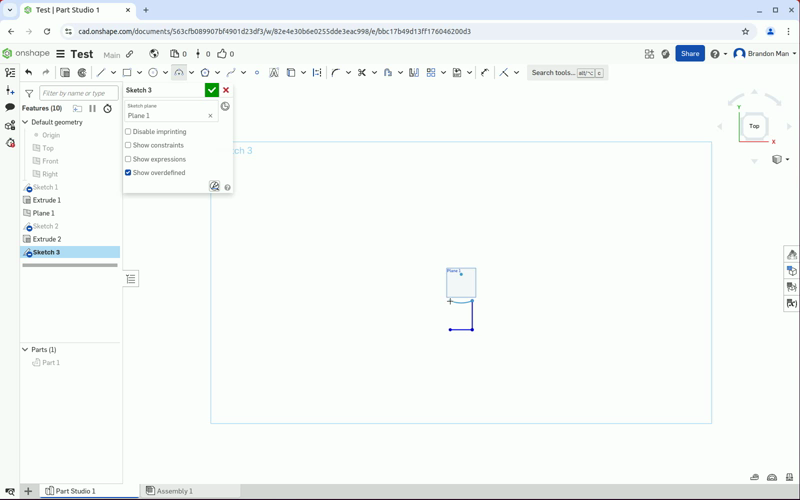
click(450, 300)
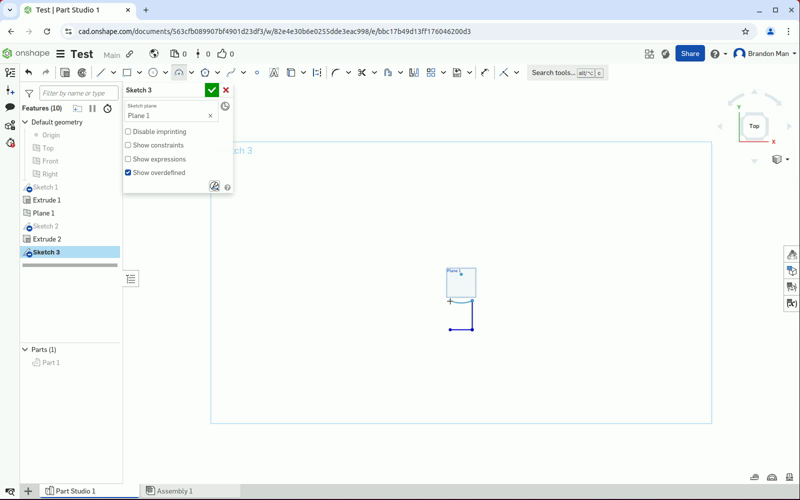
mouse_move(461, 303)
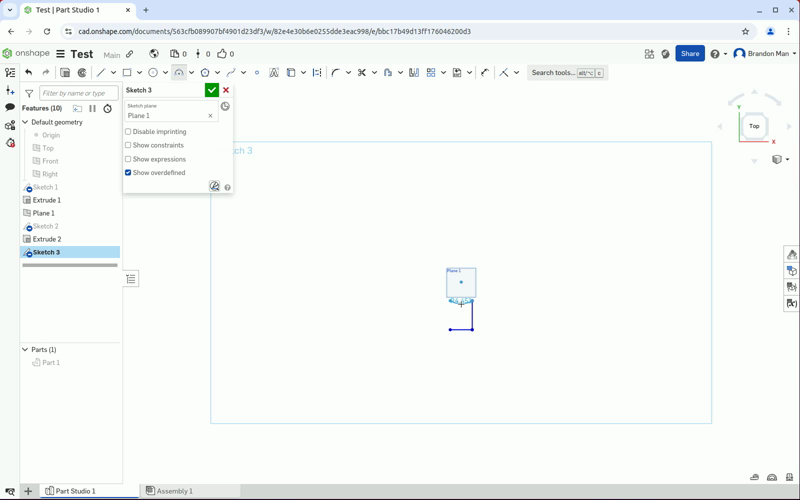
click(461, 303)
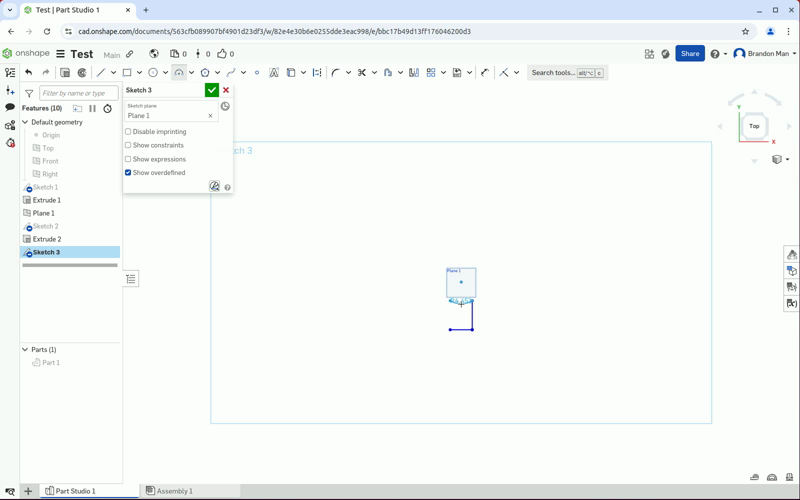
key_up(shift)
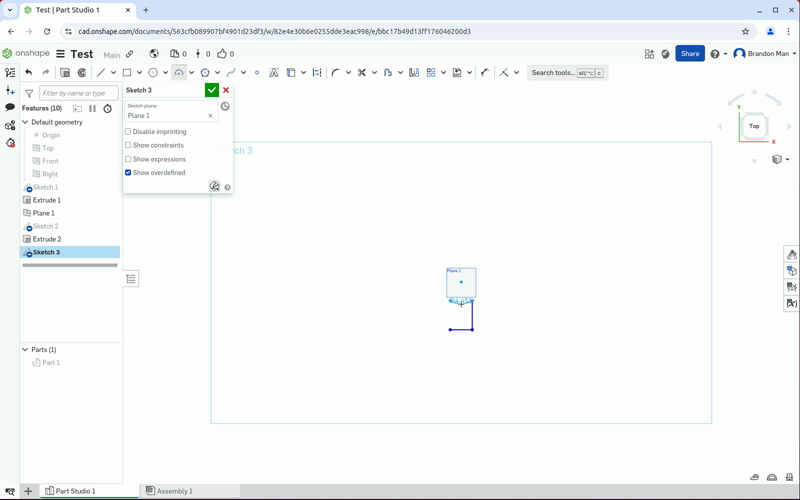
key(esc)
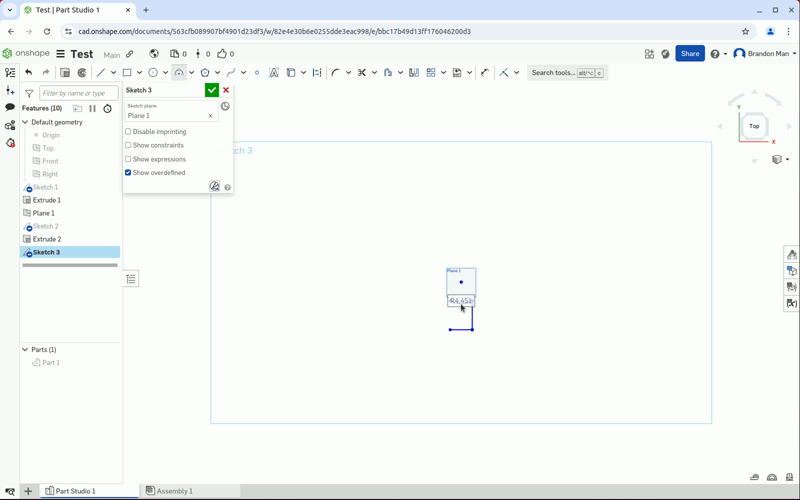
key(l)
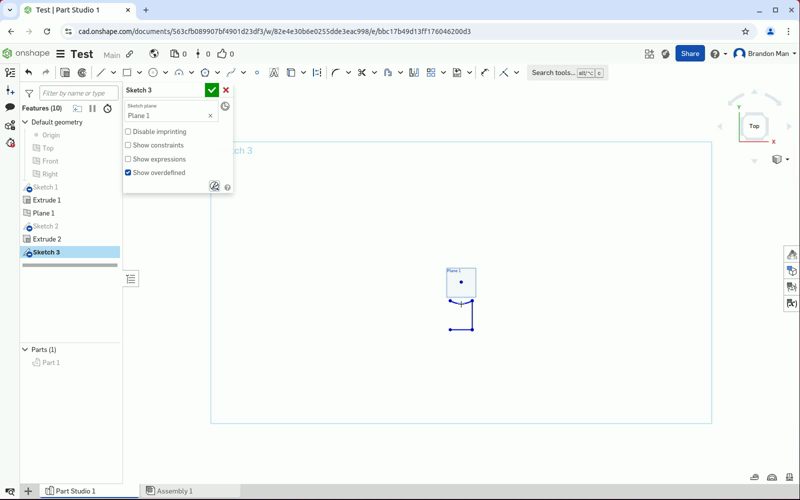
mouse_move(450, 300)
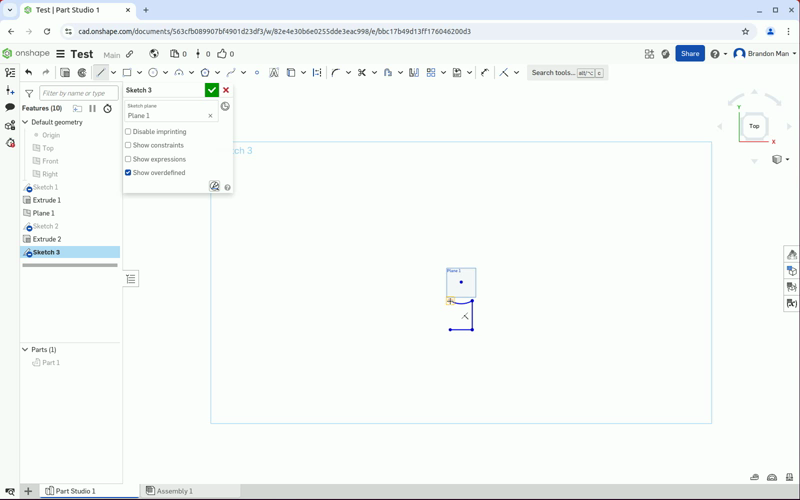
click(450, 300)
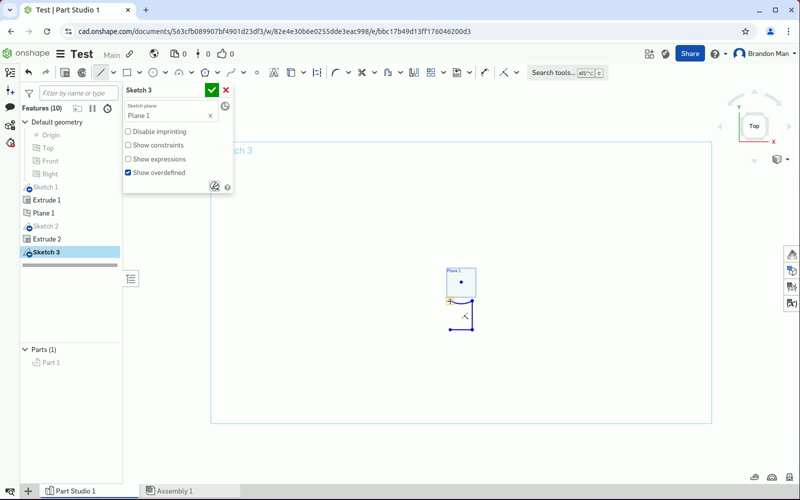
mouse_move(480, 300)
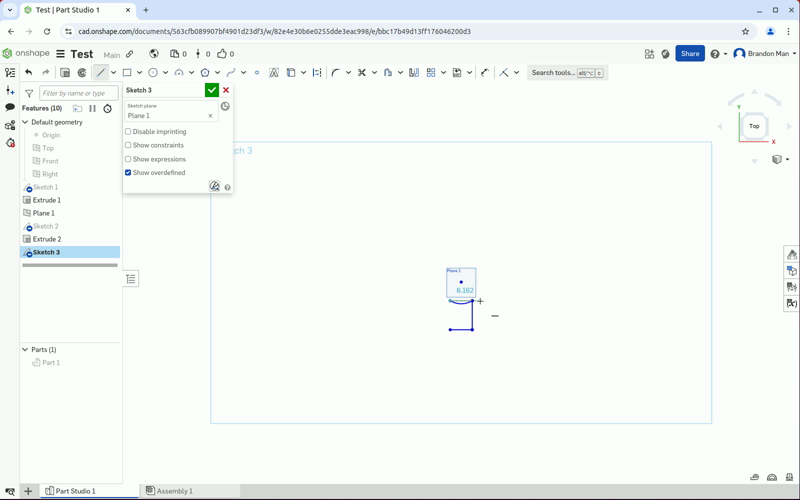
key_down(shift)
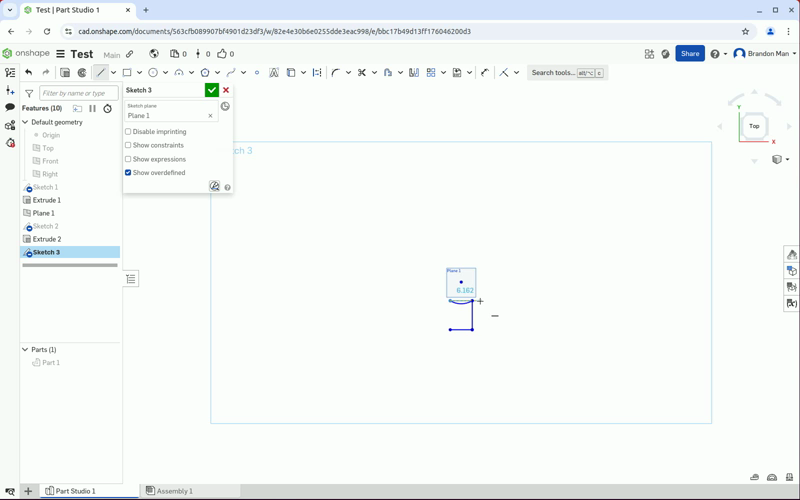
mouse_move(450, 329)
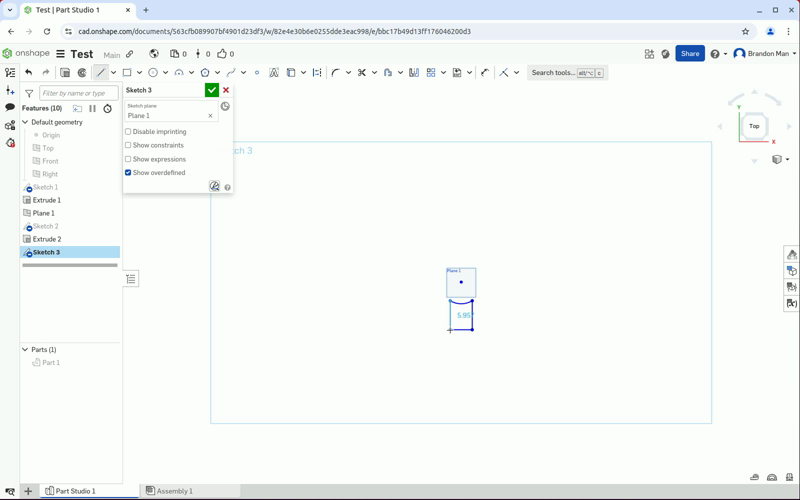
key_up(shift)
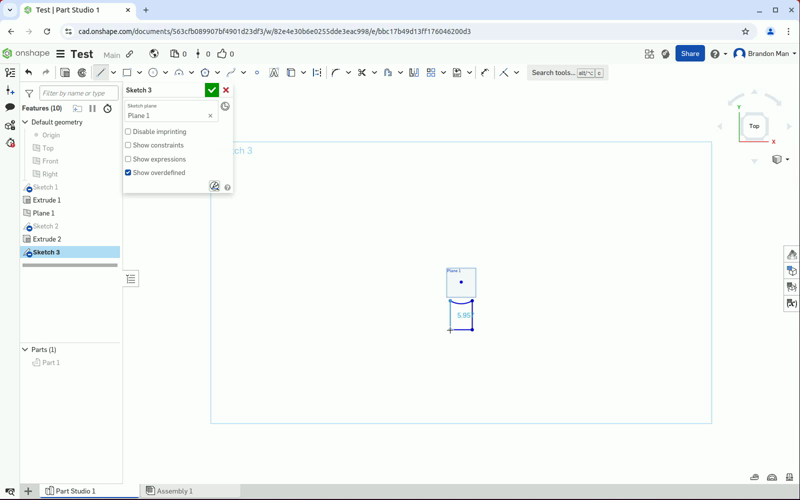
click(450, 329)
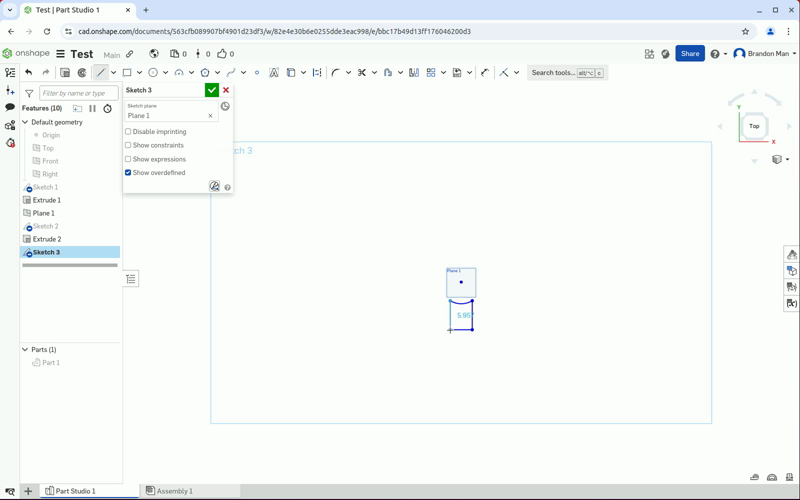
key(esc)
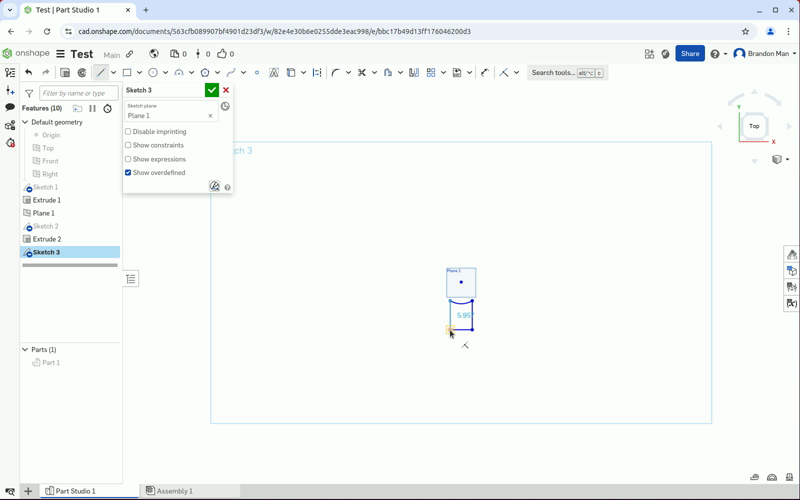
mouse_move(458, 315)
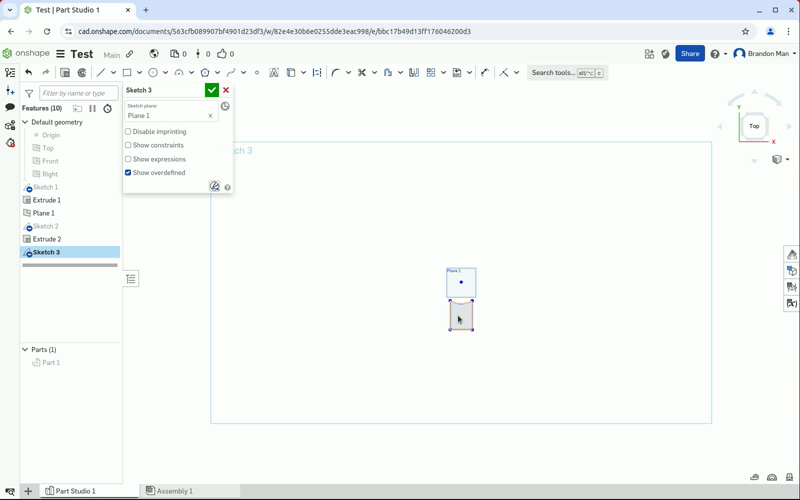
scroll(6)
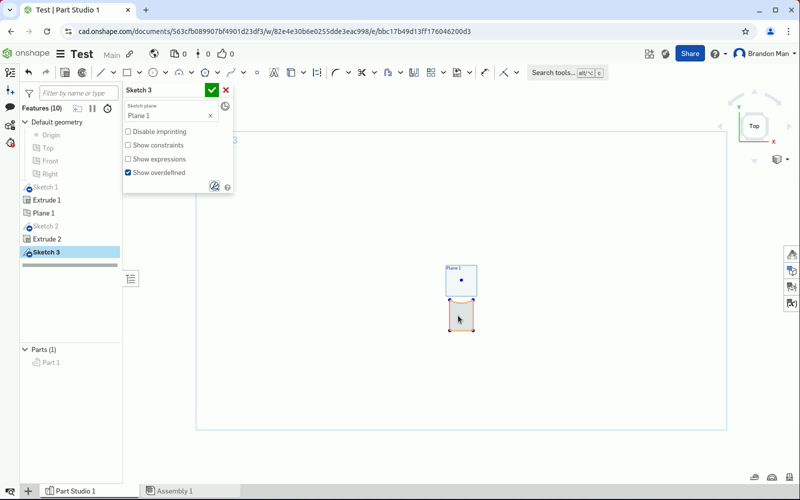
scroll(6)
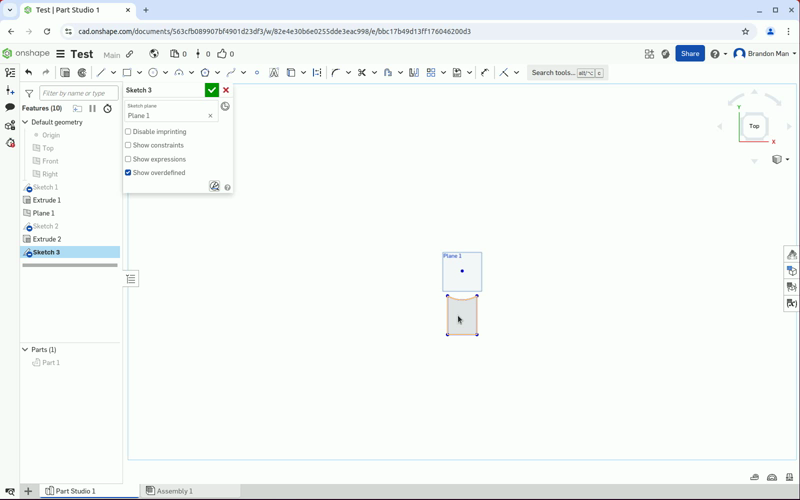
scroll(6)
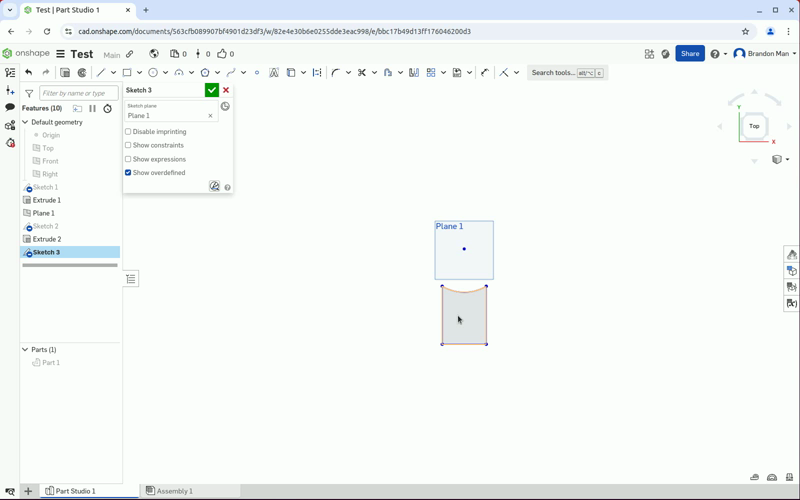
scroll(6)
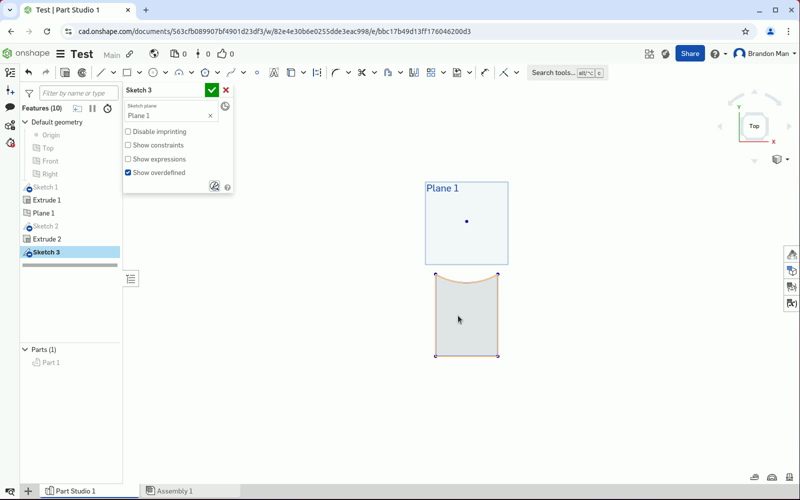
scroll(6)
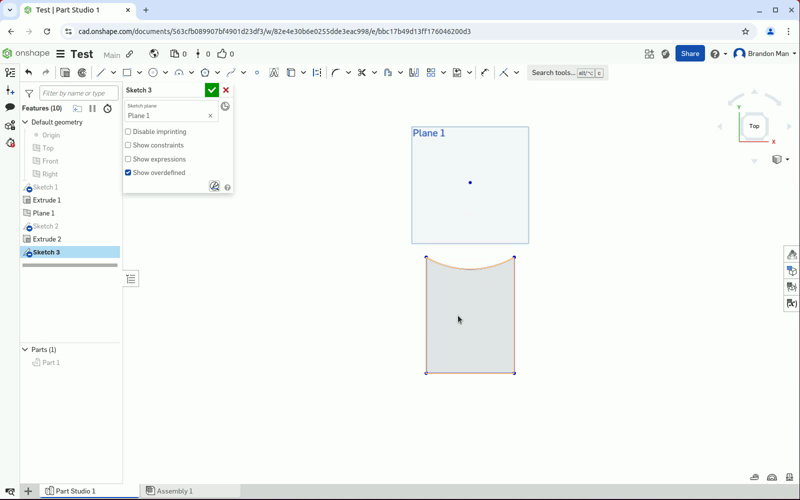
scroll(6)
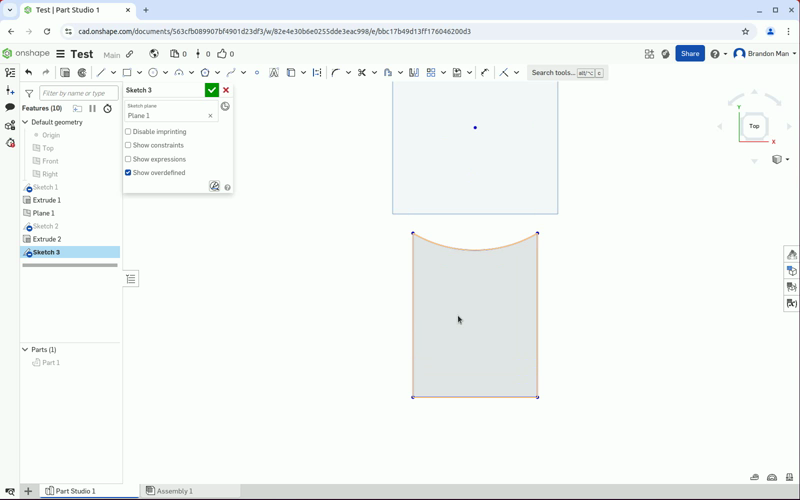
scroll(6)
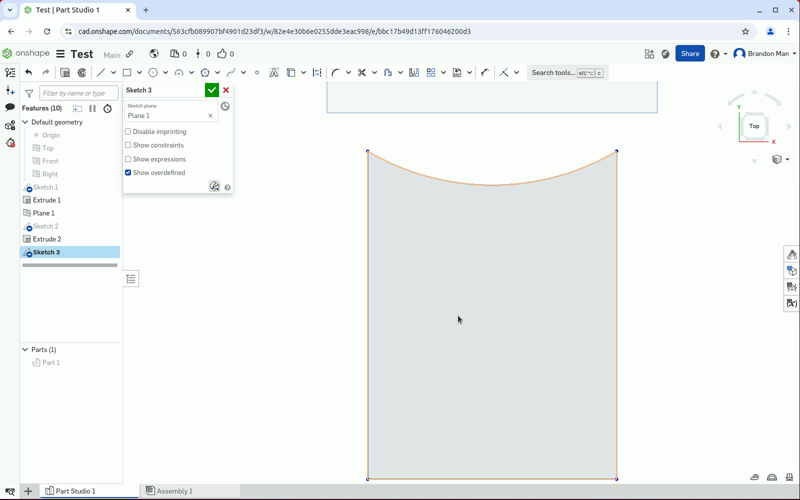
click(458, 315)
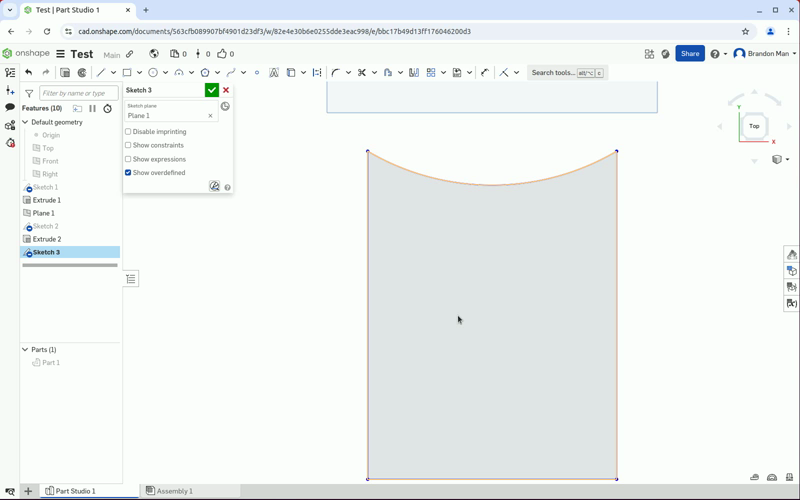
scroll(-6)
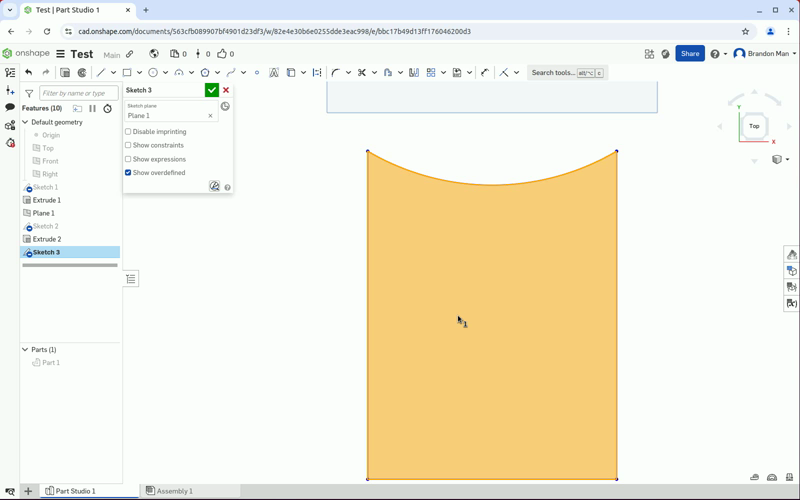
scroll(-6)
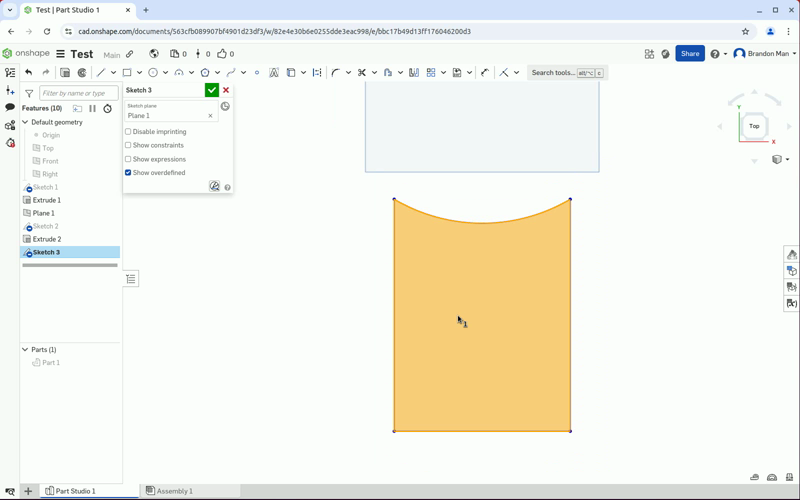
scroll(-6)
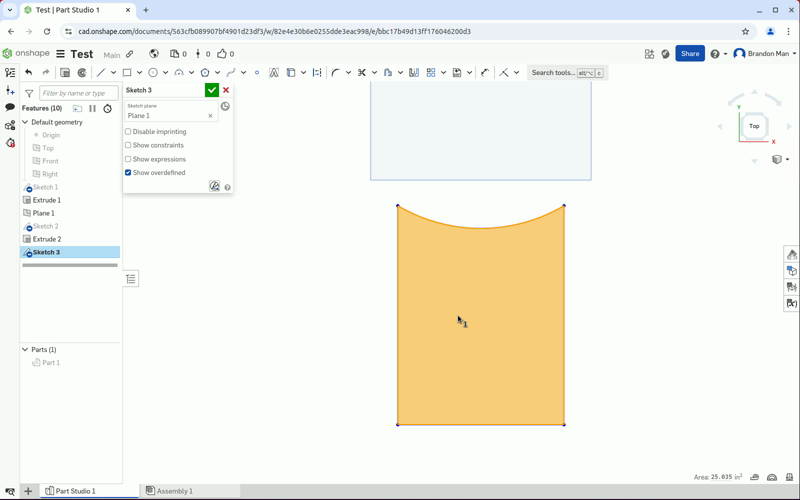
scroll(-6)
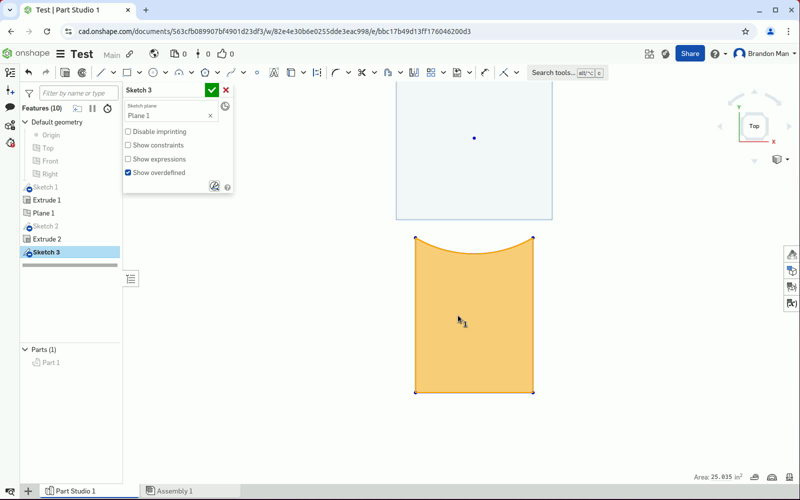
scroll(-6)
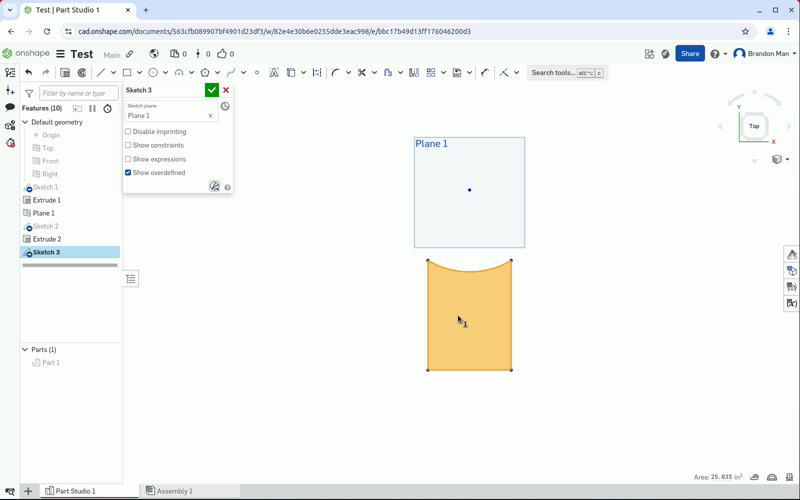
scroll(-6)
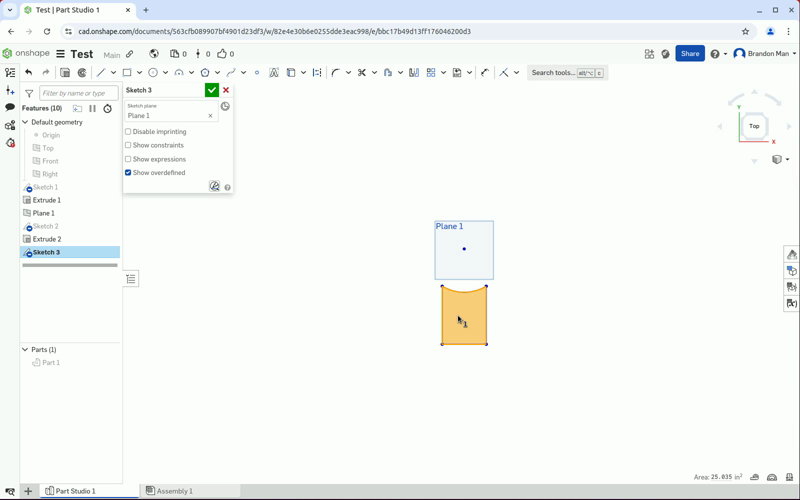
scroll(-6)
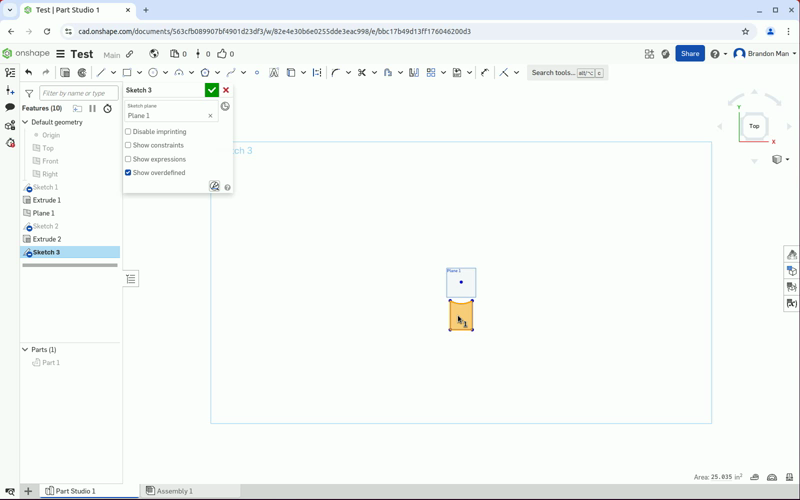
mouse_move(73, 352)
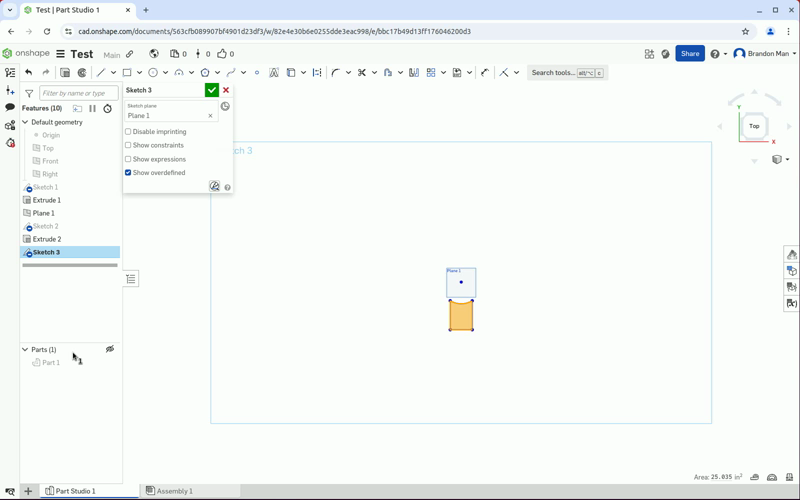
key(shift+y)
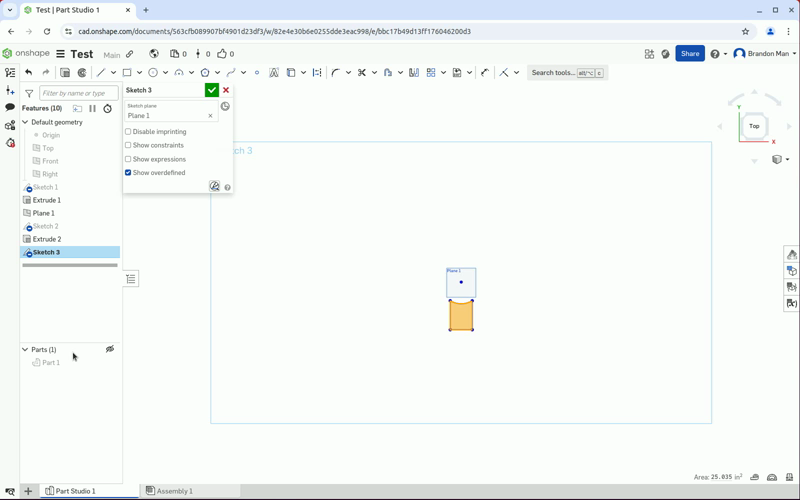
key(shift+e)
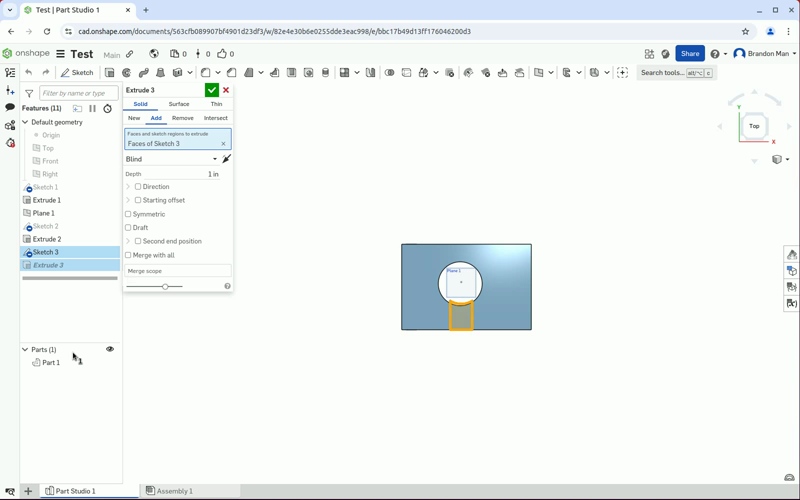
mouse_move(143, 106)
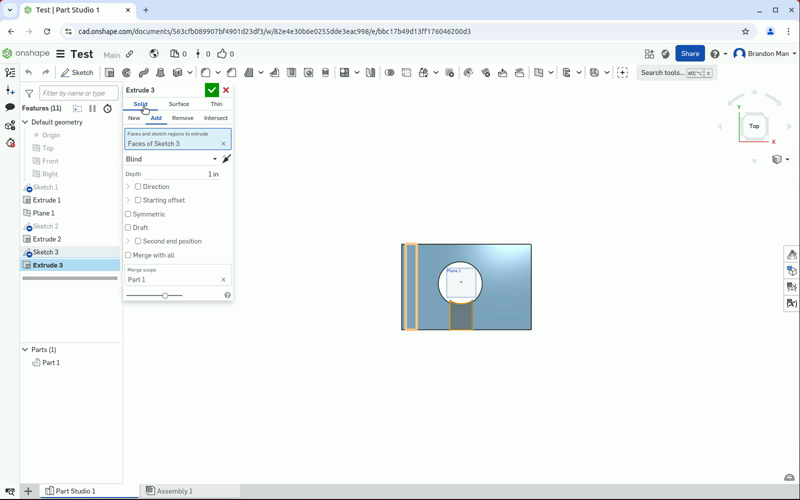
click(143, 106)
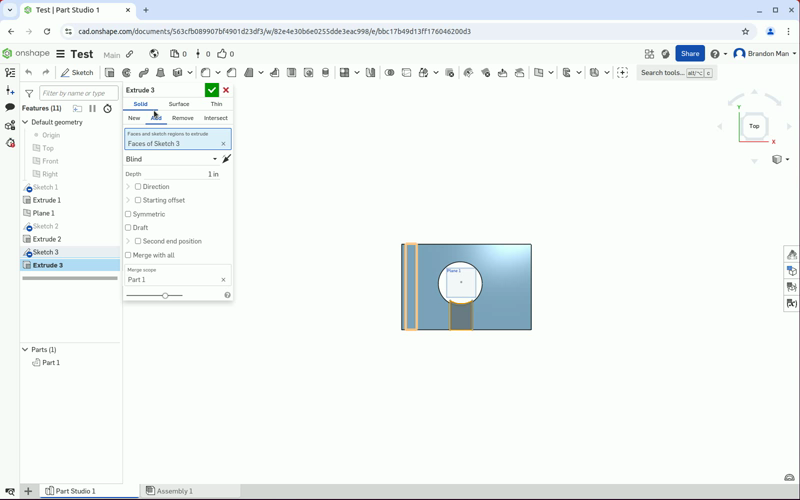
mouse_move(186, 120)
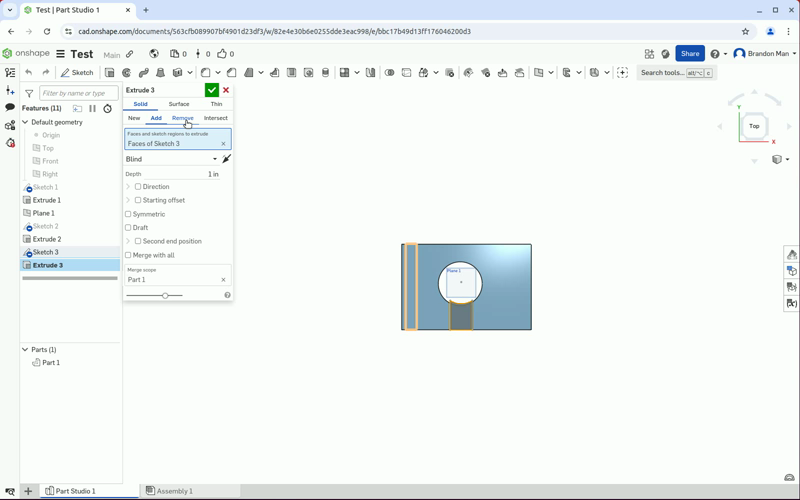
click(186, 120)
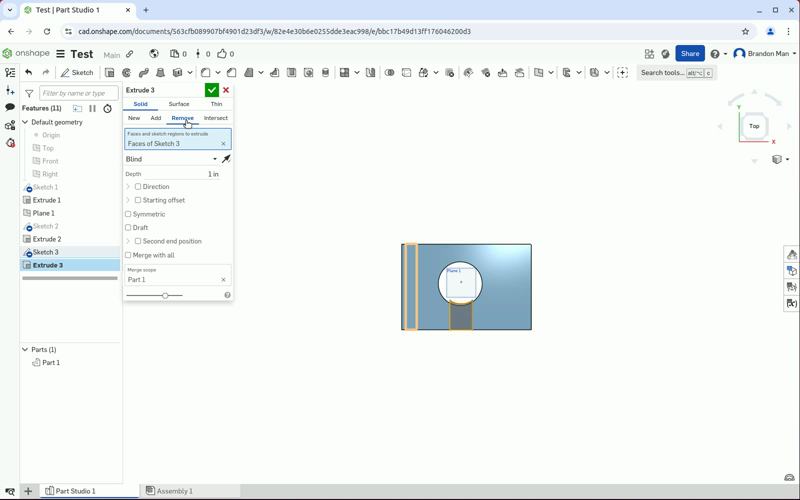
key(tab, 4)
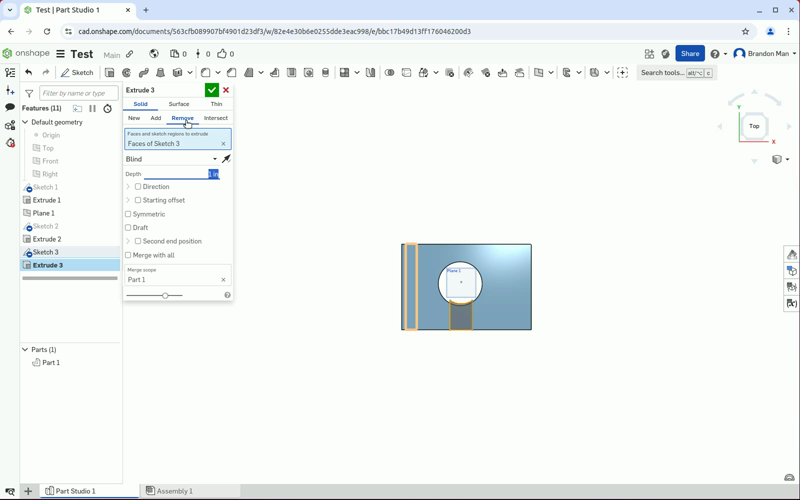
text(0.963)
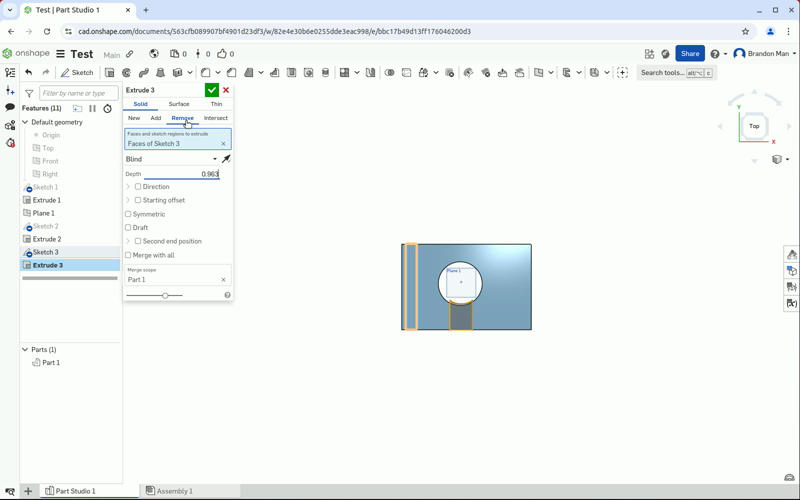
key(tab, 6)
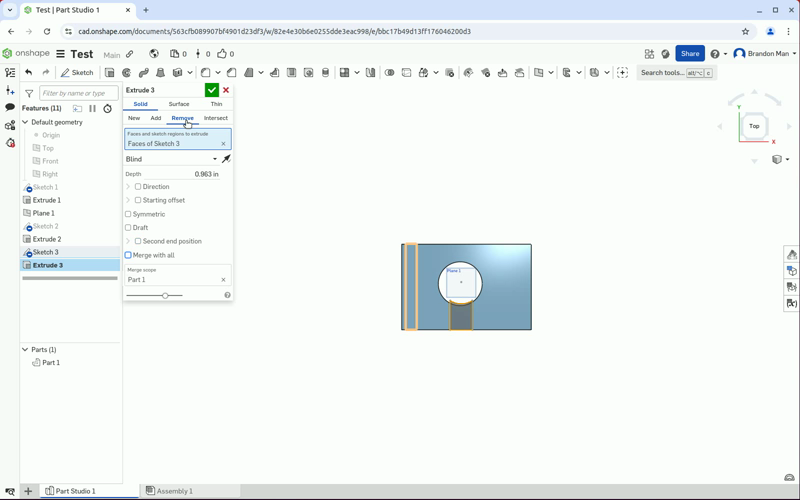
key(space)
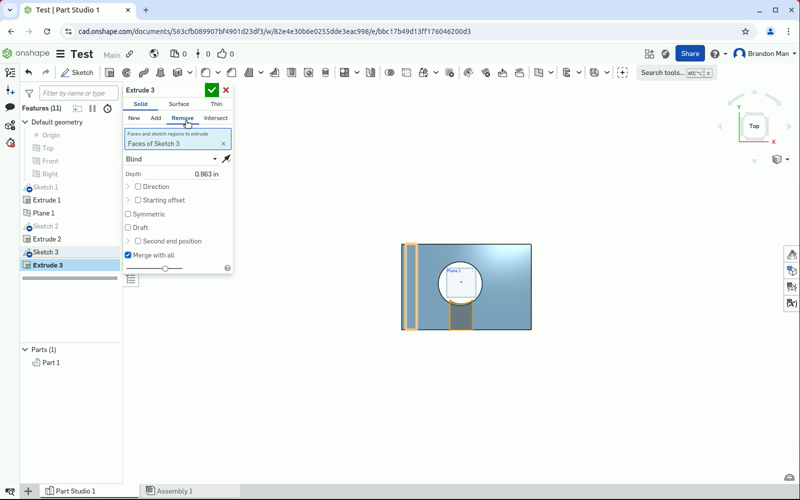
key(enter)
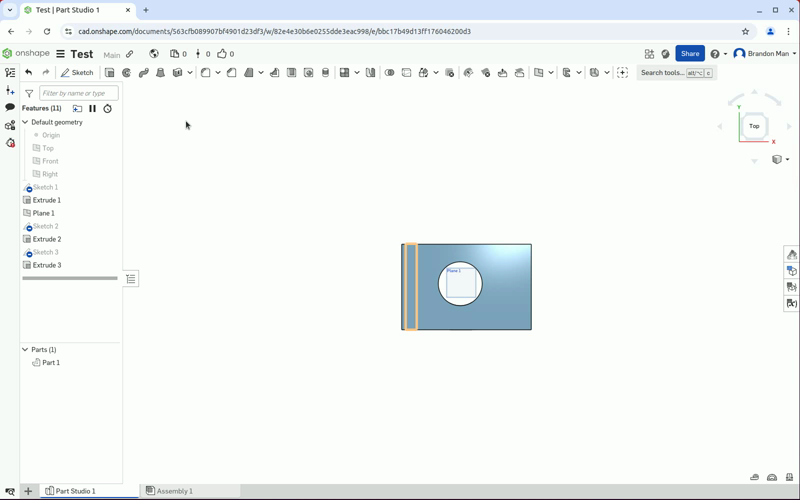
key(shift+h)
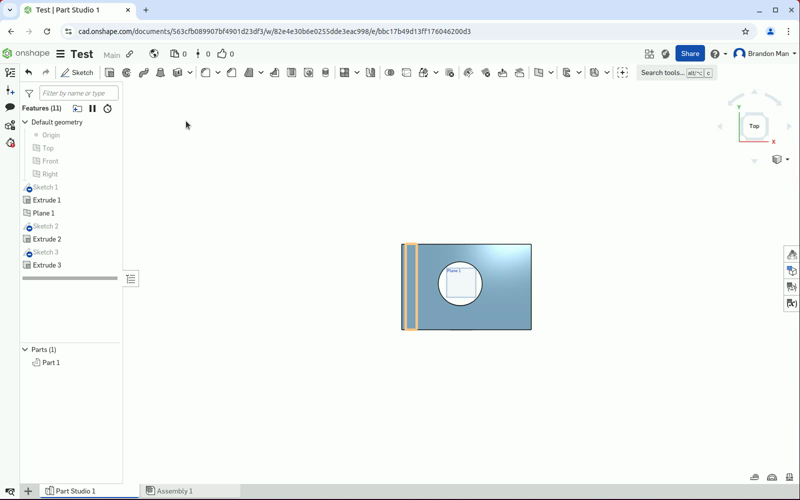
key(shift+h)
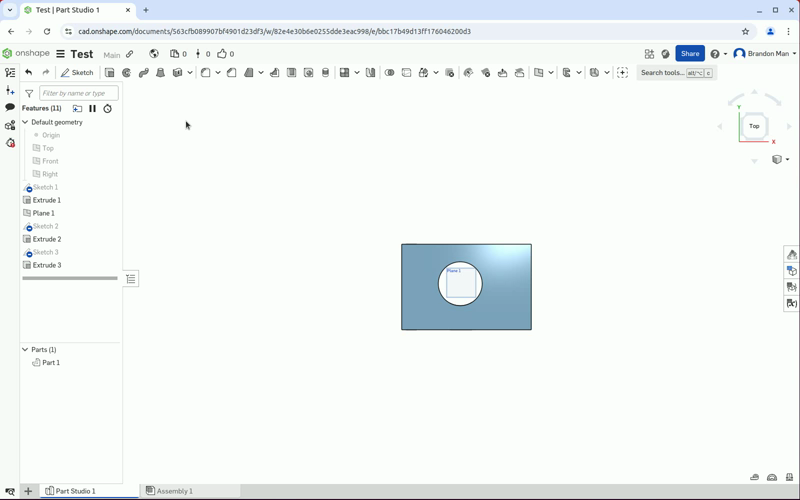
mouse_move(73, 189)
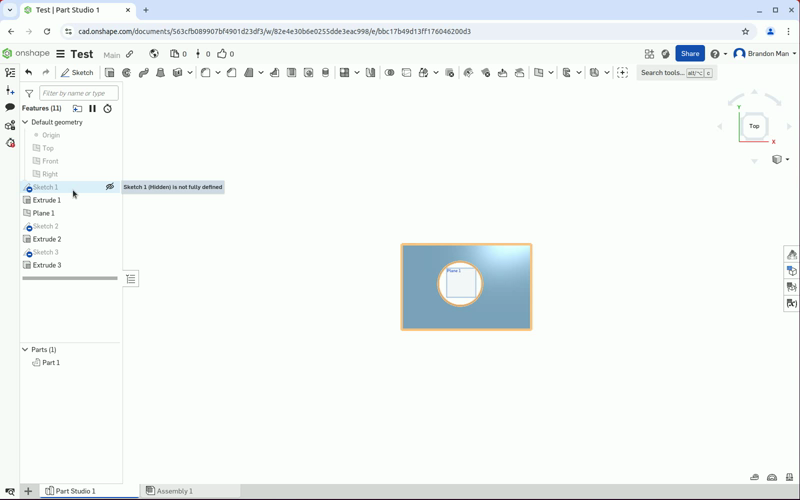
click(73, 189)
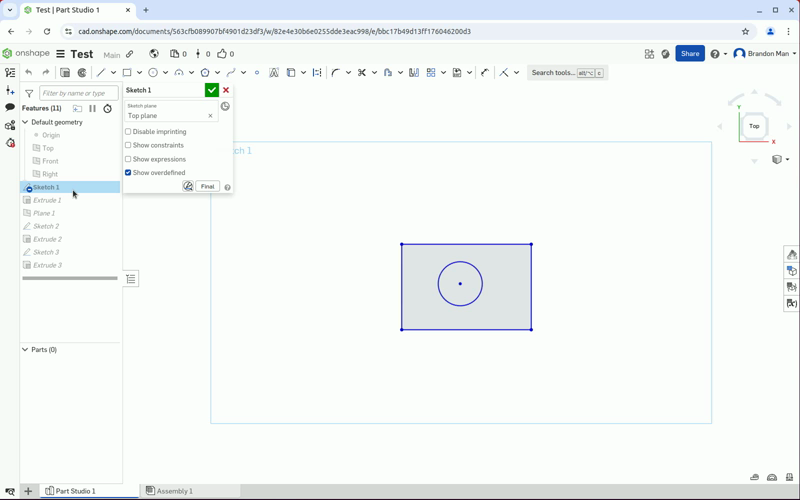
mouse_move(229, 92)
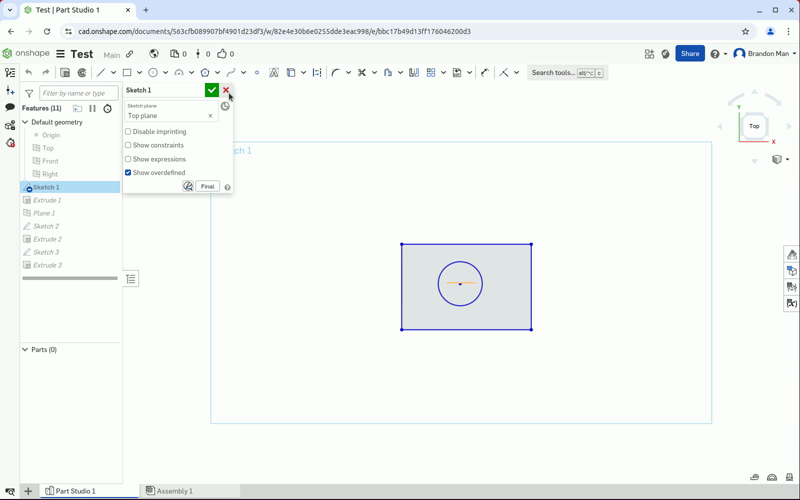
click(229, 92)
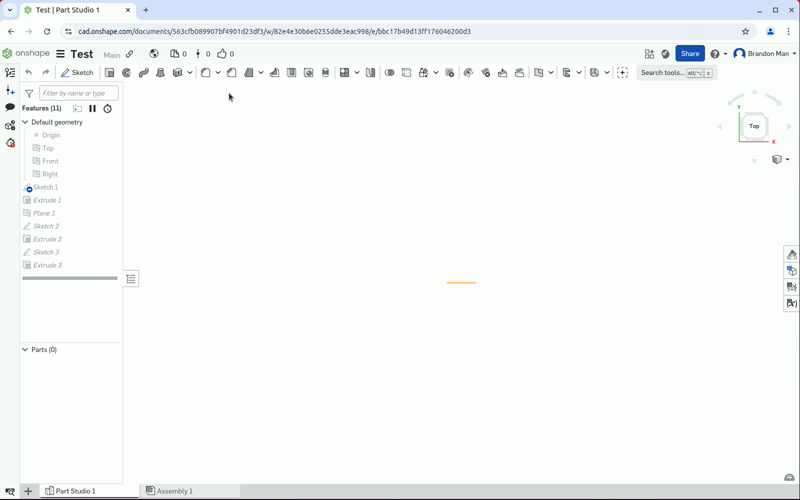
key(shift+s)
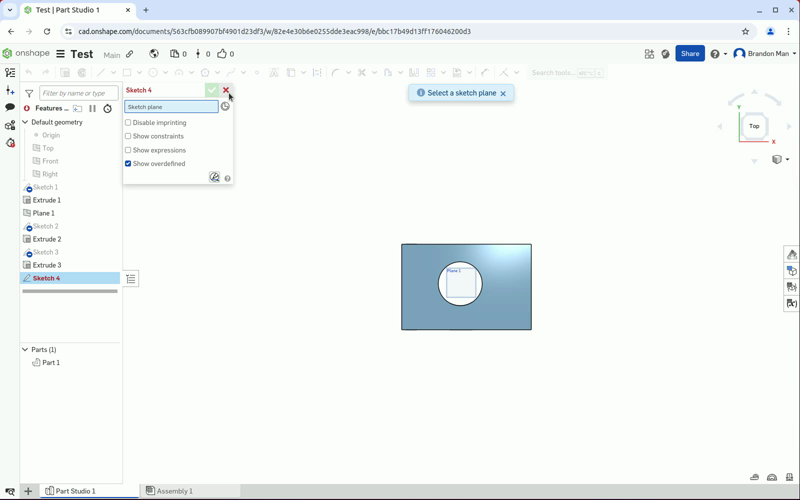
mouse_move(73, 215)
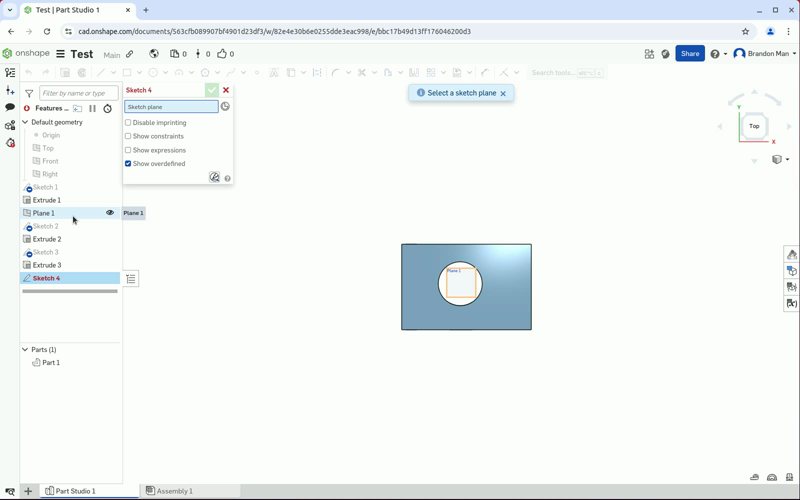
click(73, 215)
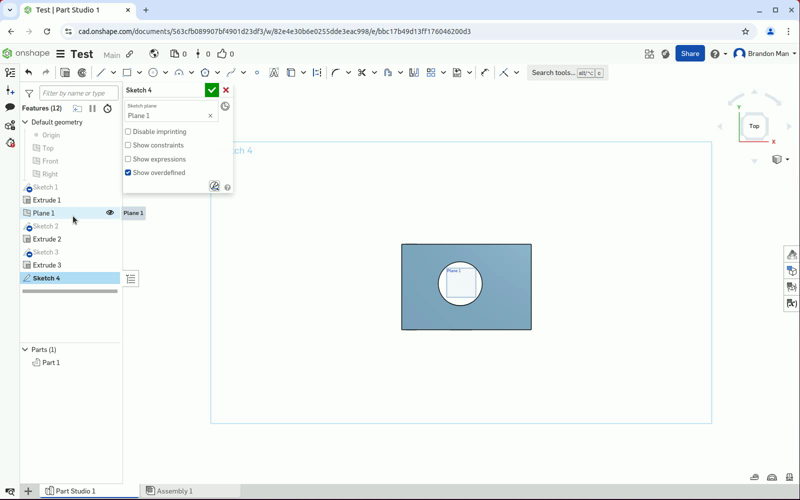
mouse_move(73, 352)
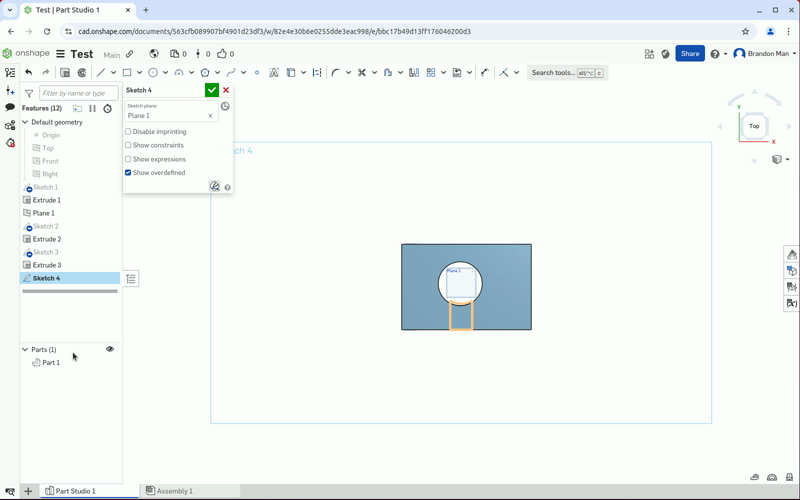
key(y)
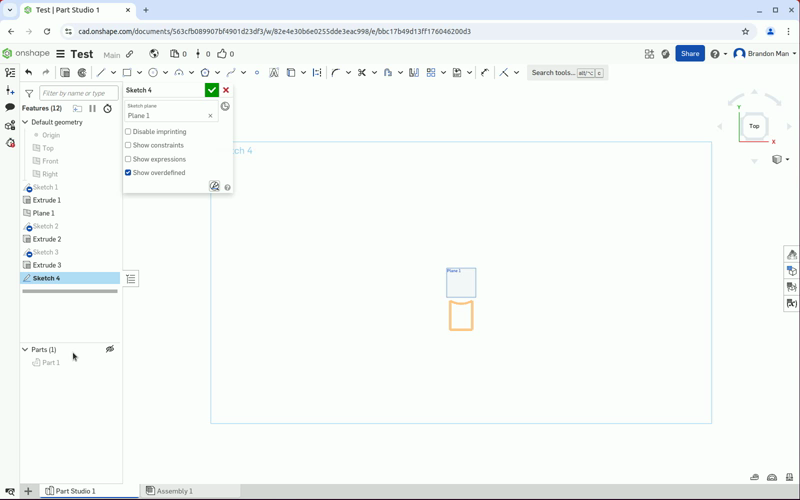
key(a)
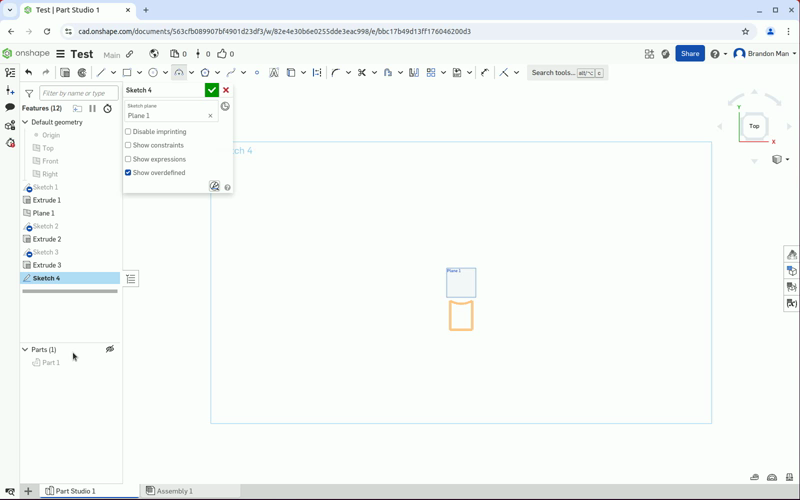
key_down(shift)
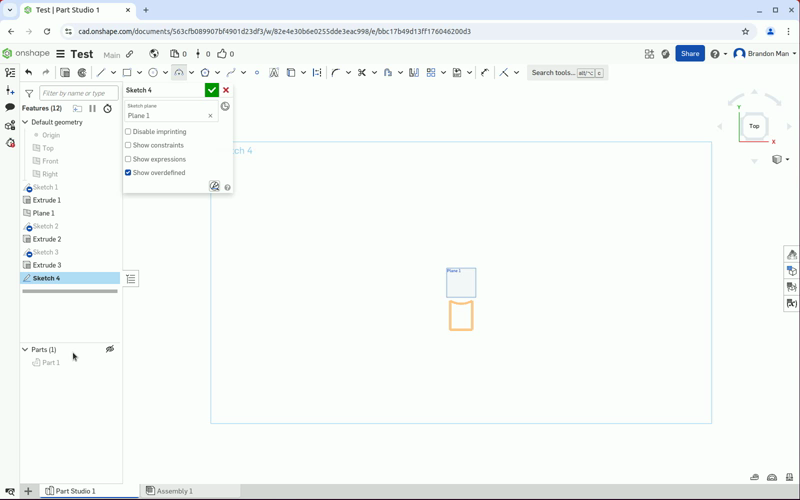
mouse_move(450, 264)
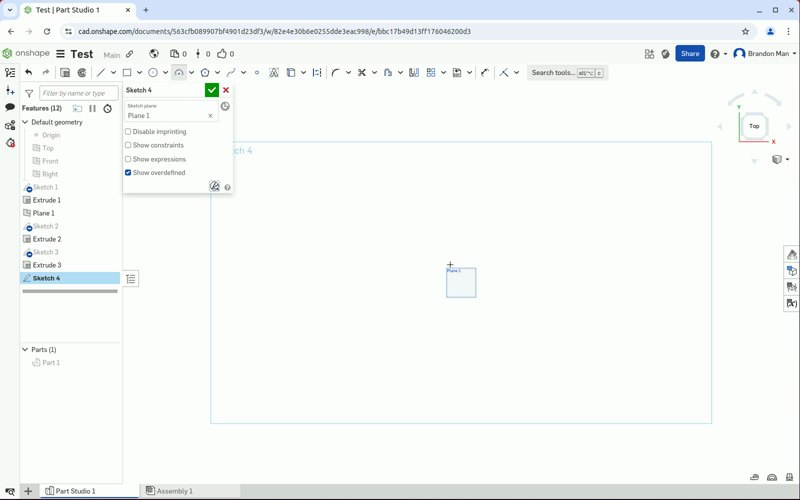
click(450, 264)
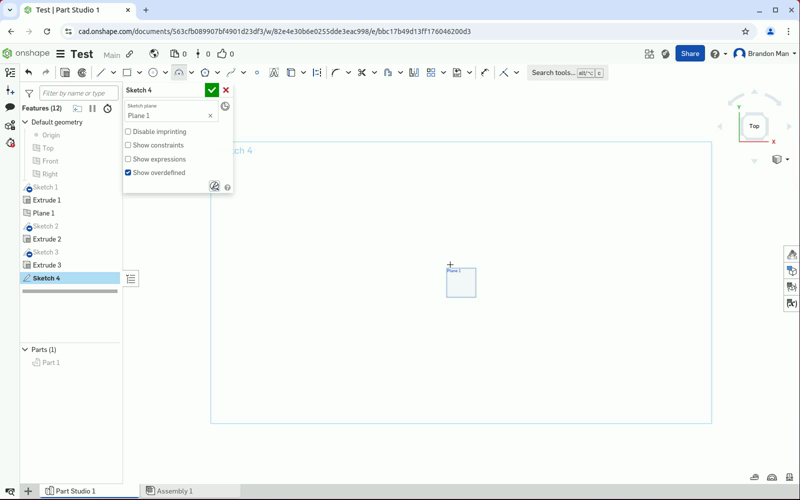
key_up(shift)
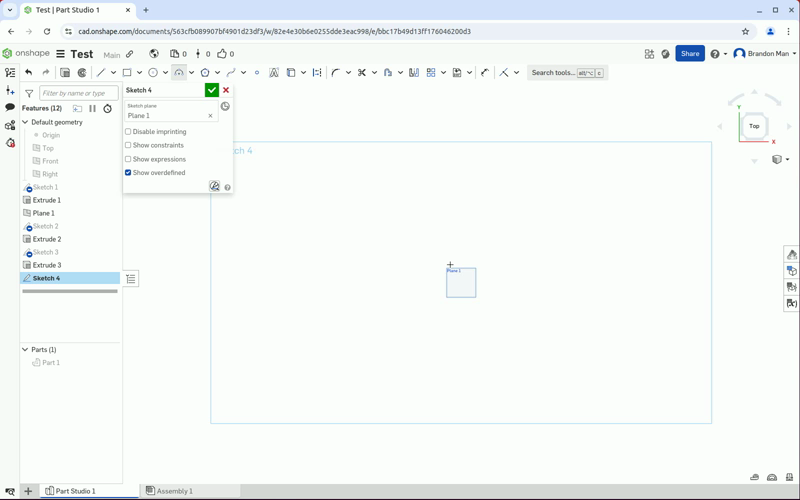
key_down(shift)
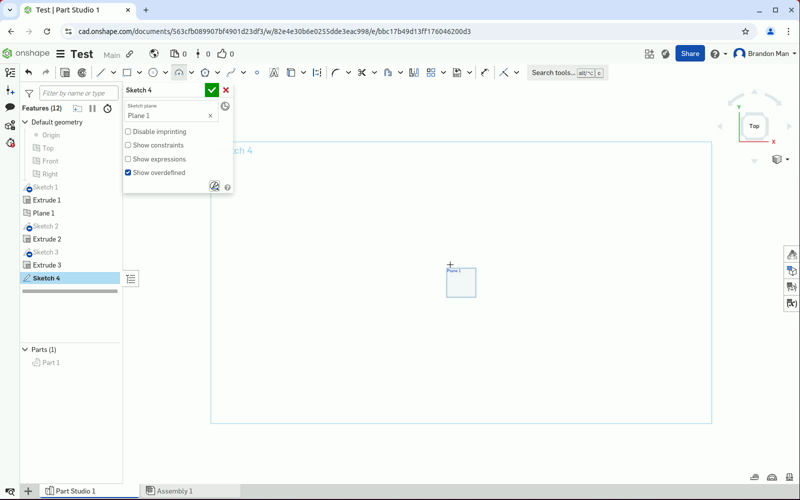
mouse_move(472, 264)
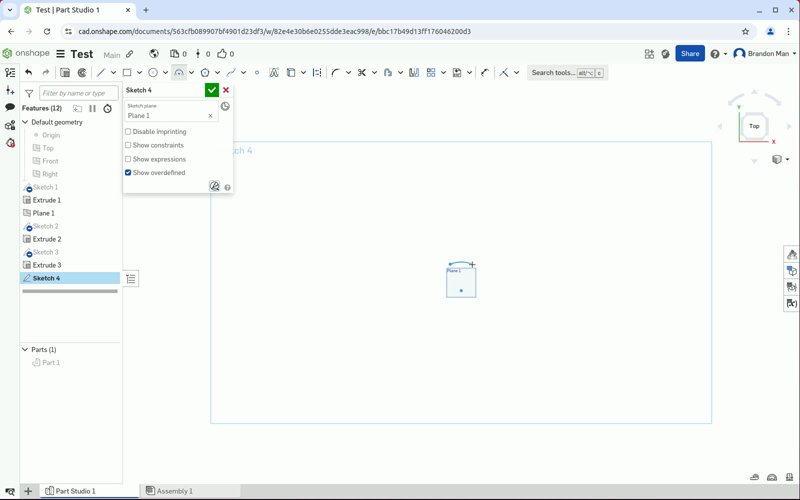
click(472, 264)
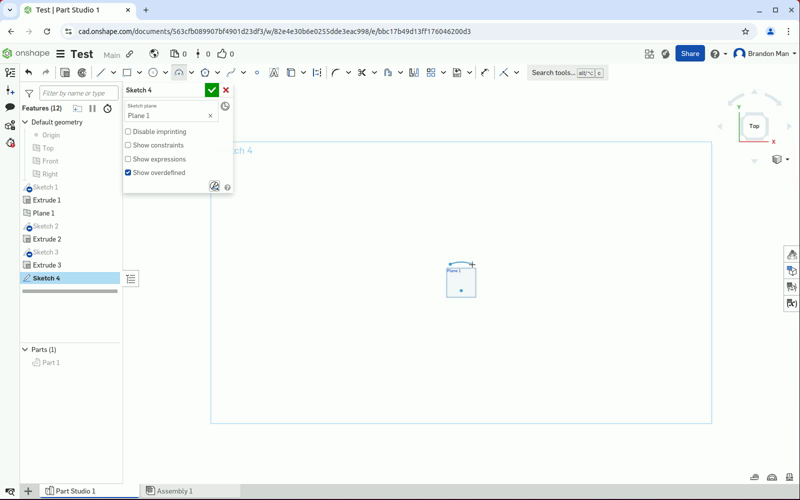
mouse_move(461, 261)
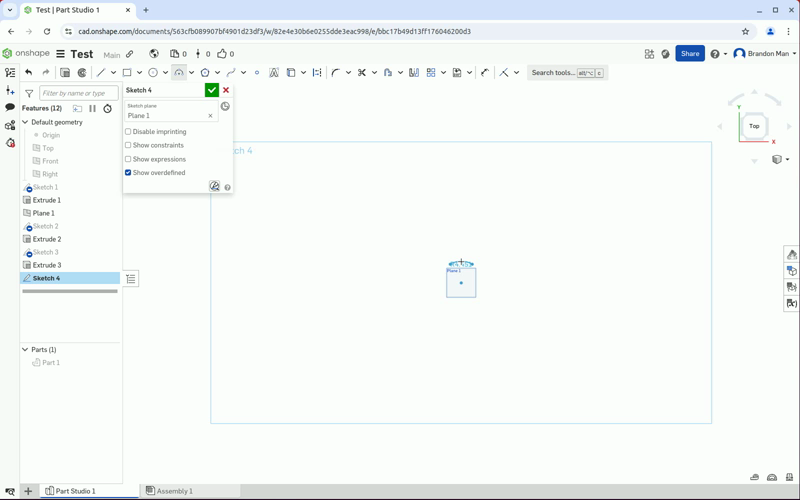
click(461, 261)
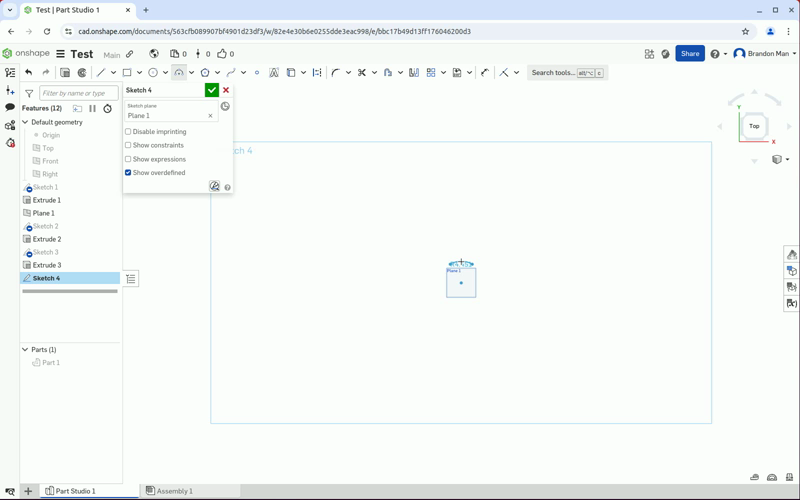
key_up(shift)
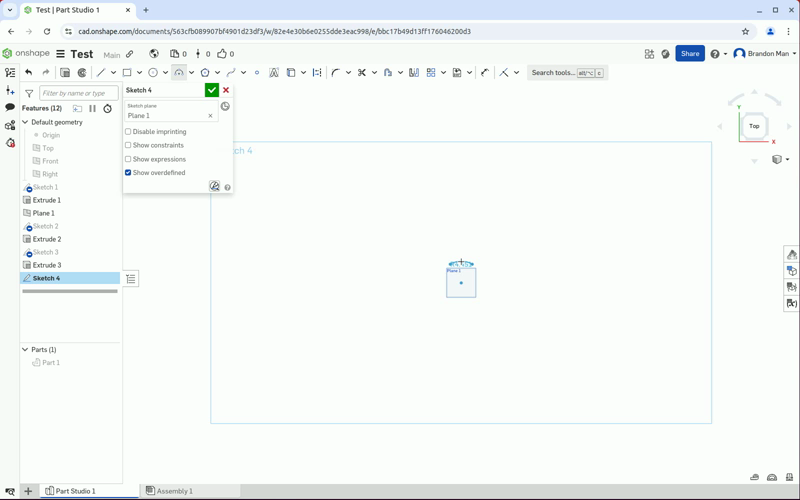
key(esc)
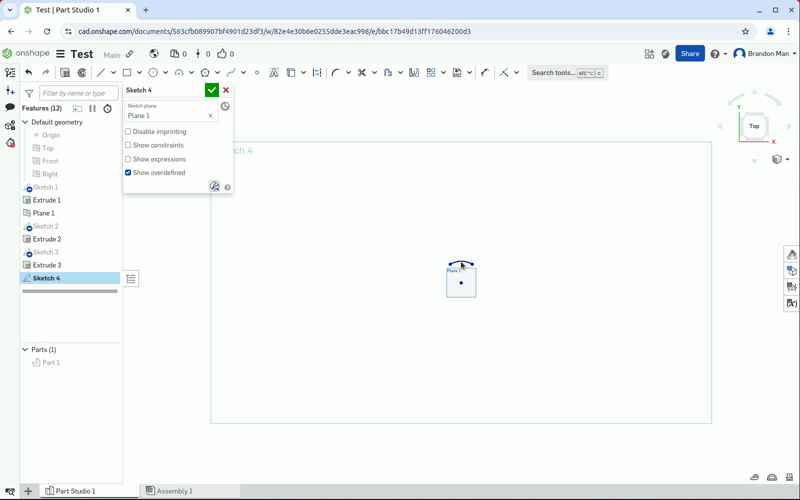
key(l)
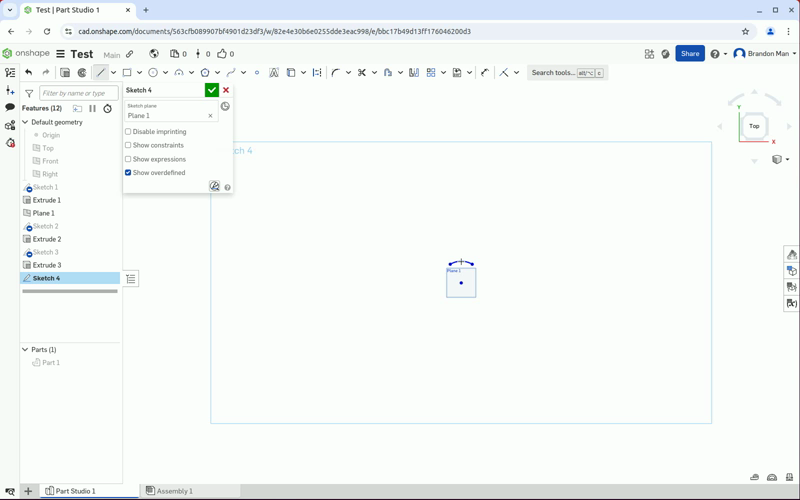
mouse_move(472, 264)
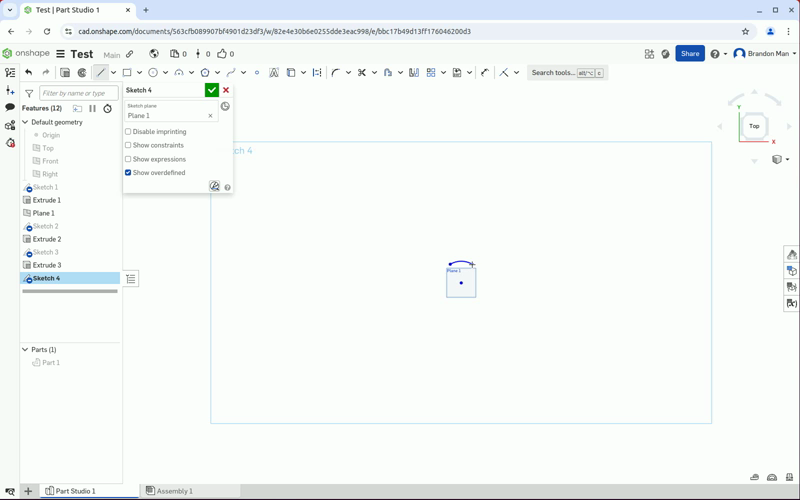
click(472, 264)
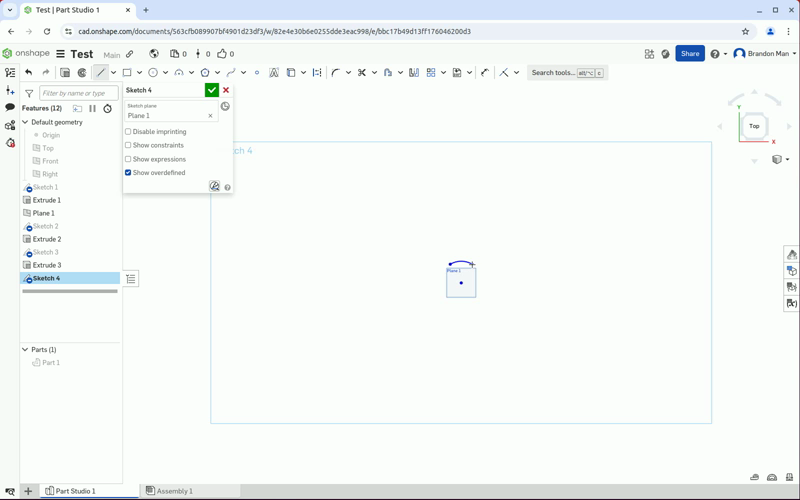
key_down(shift)
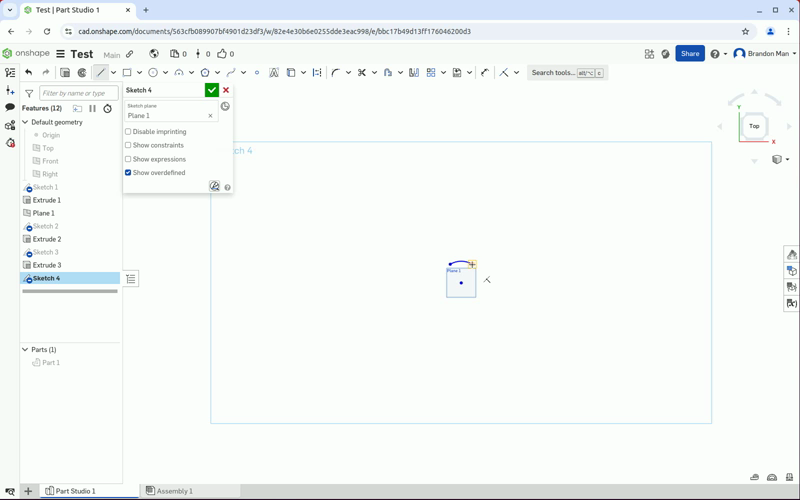
mouse_move(502, 264)
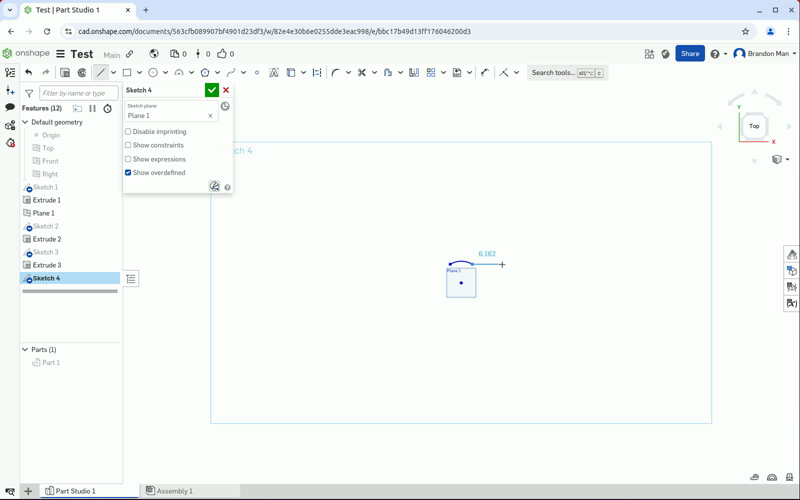
mouse_move(472, 243)
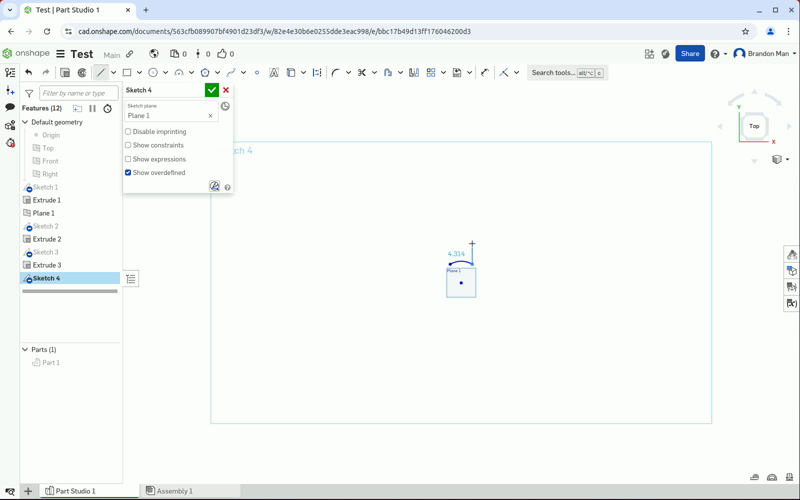
click(472, 243)
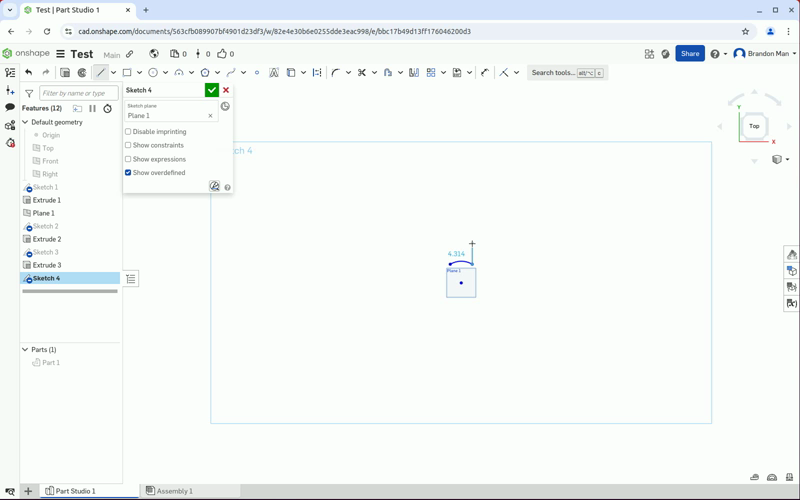
key_up(shift)
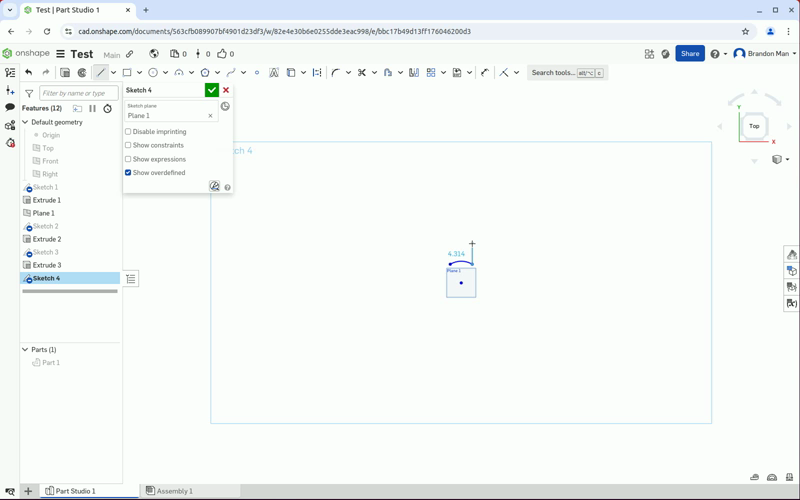
key_down(shift)
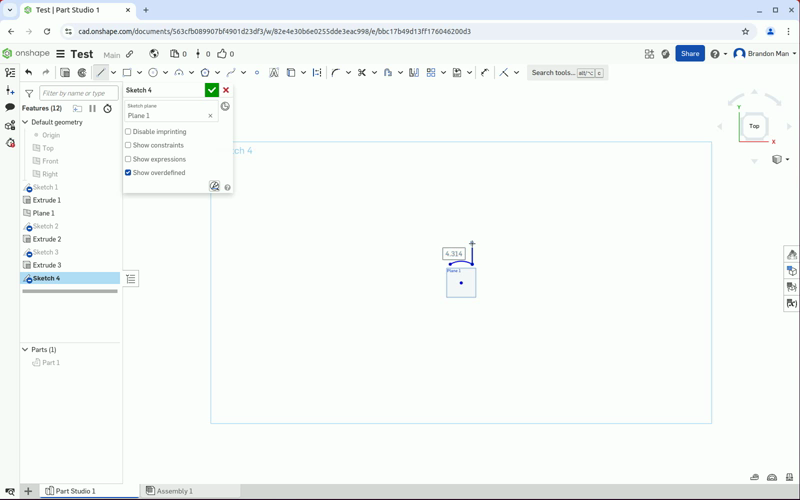
mouse_move(502, 243)
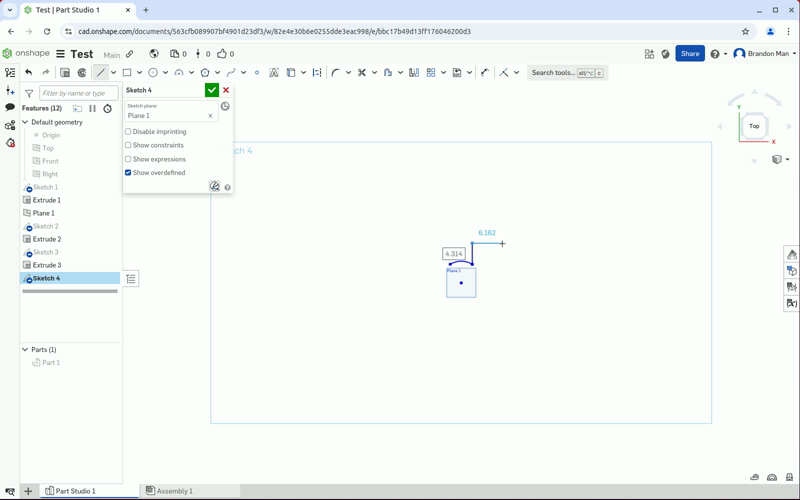
mouse_move(450, 243)
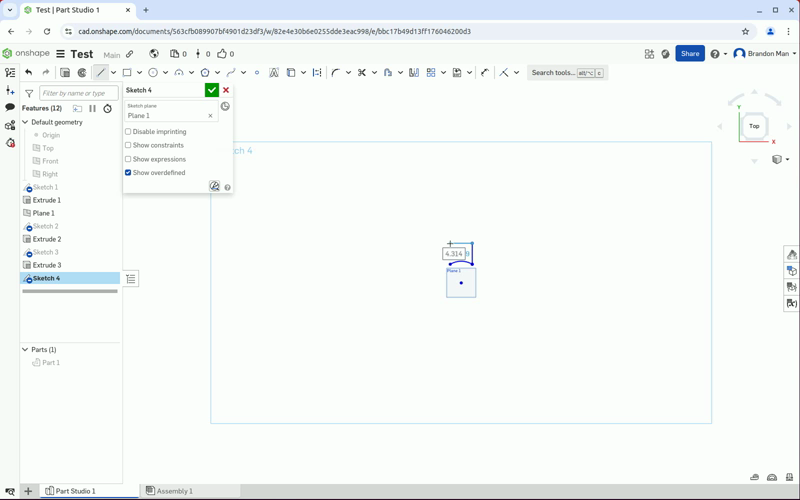
click(450, 243)
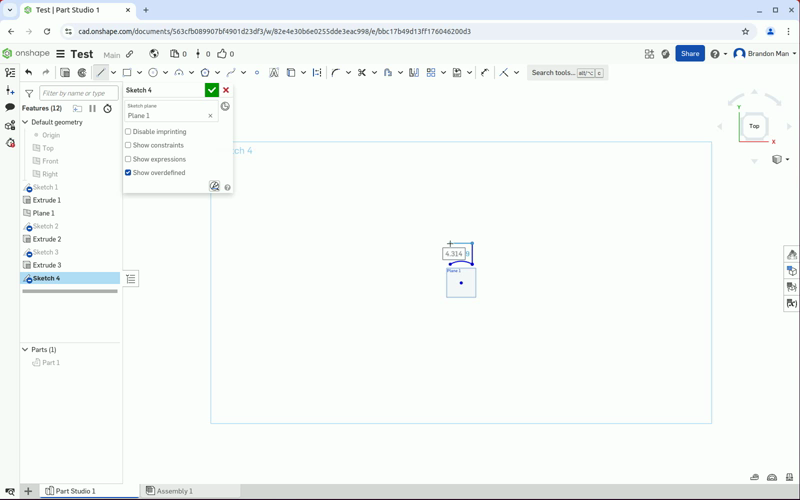
key_up(shift)
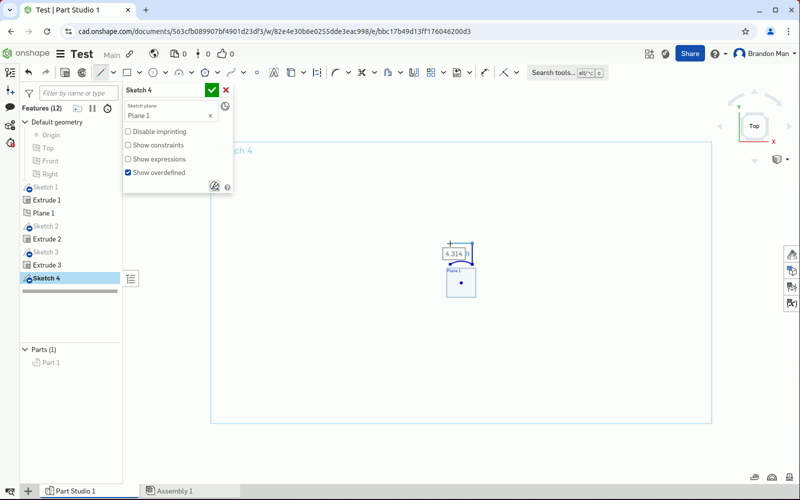
mouse_move(480, 243)
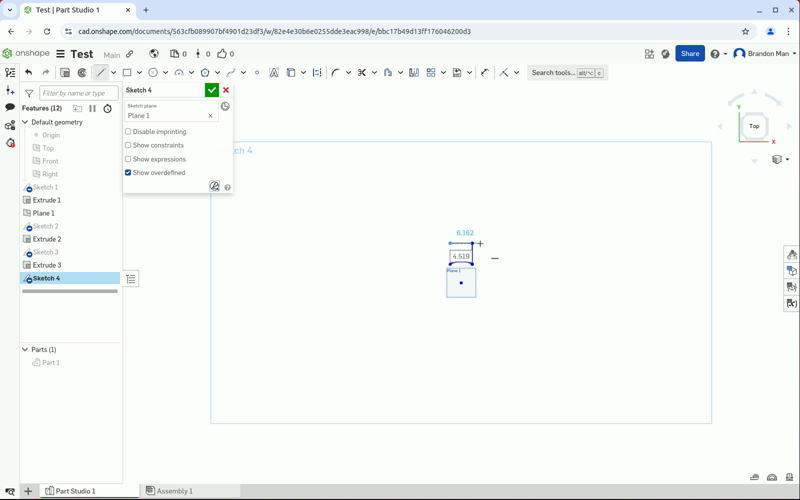
key_down(shift)
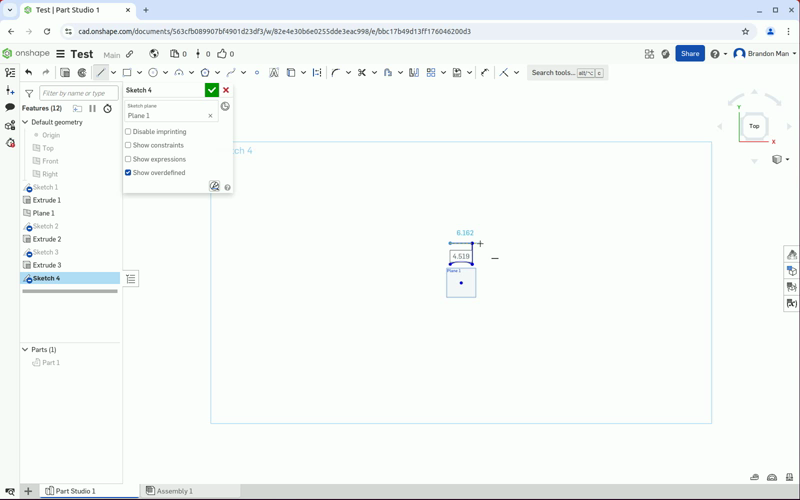
mouse_move(450, 264)
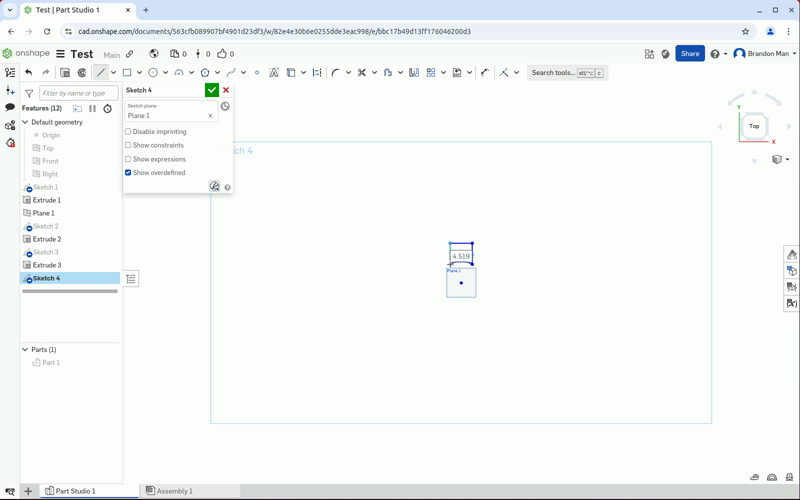
key_up(shift)
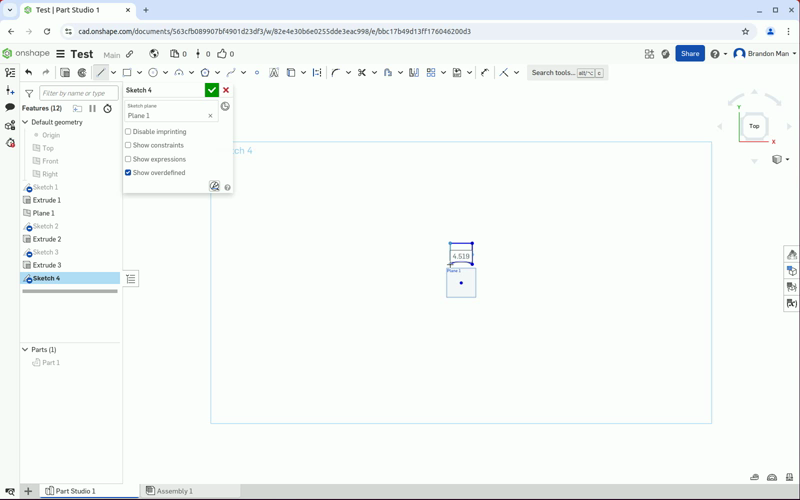
click(450, 264)
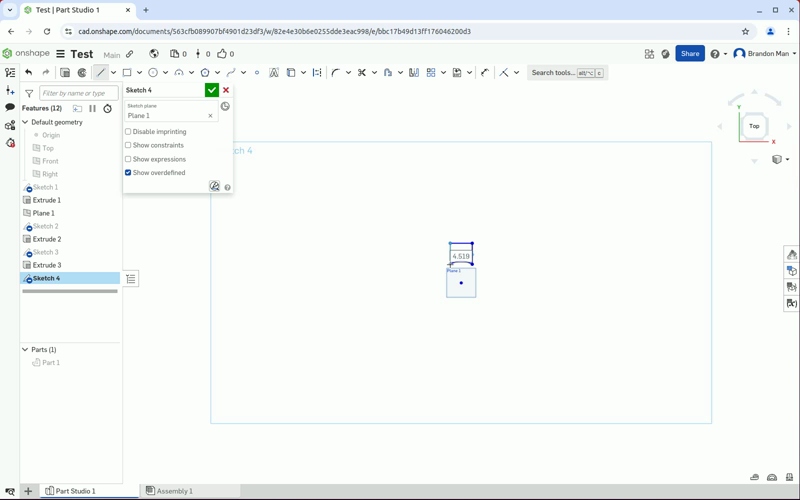
key(esc)
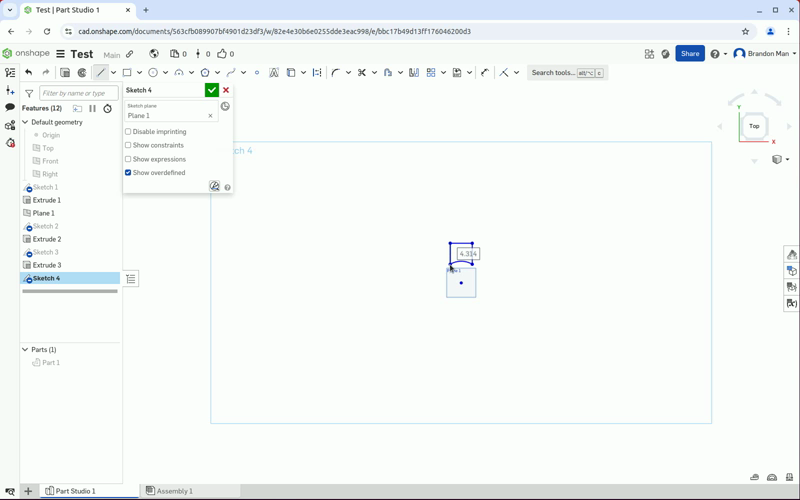
mouse_move(469, 250)
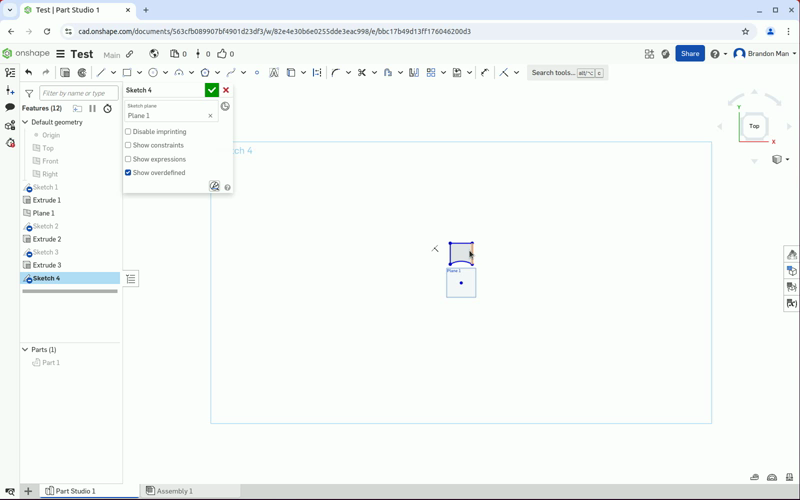
scroll(6)
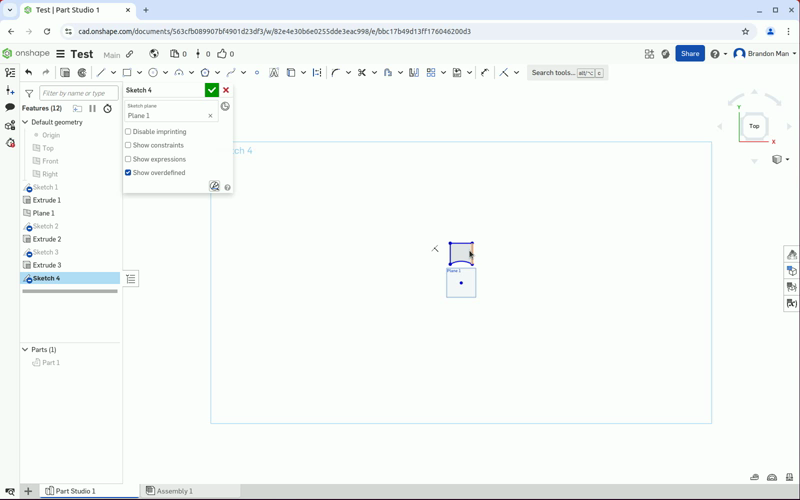
scroll(6)
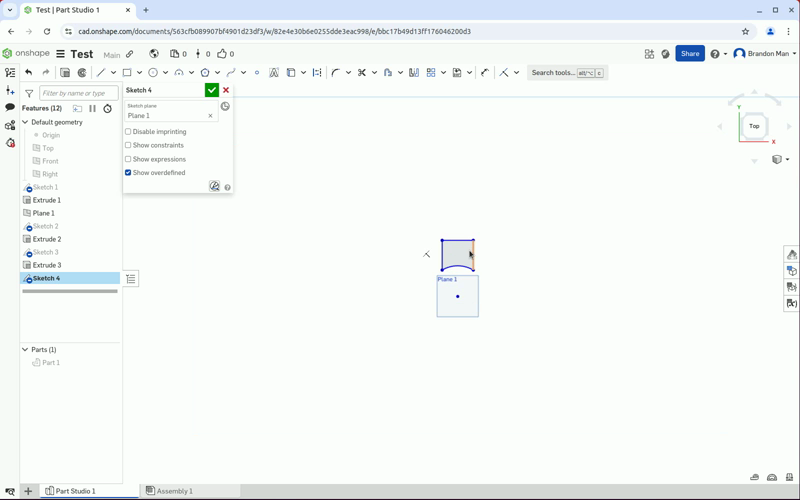
scroll(6)
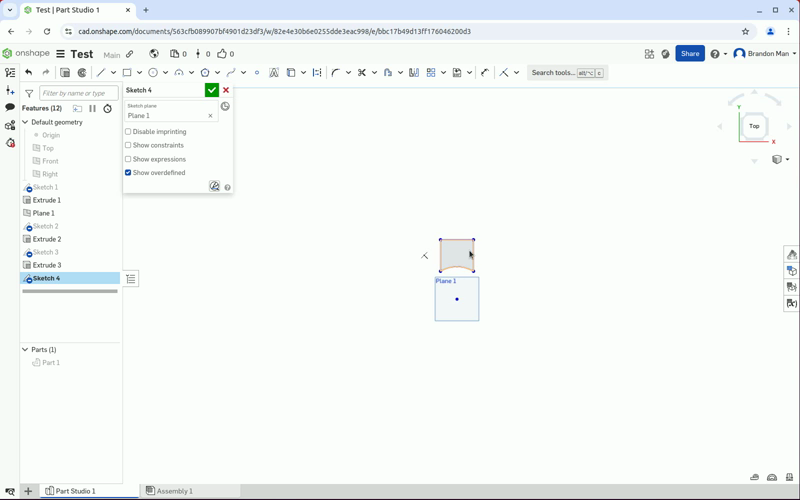
scroll(6)
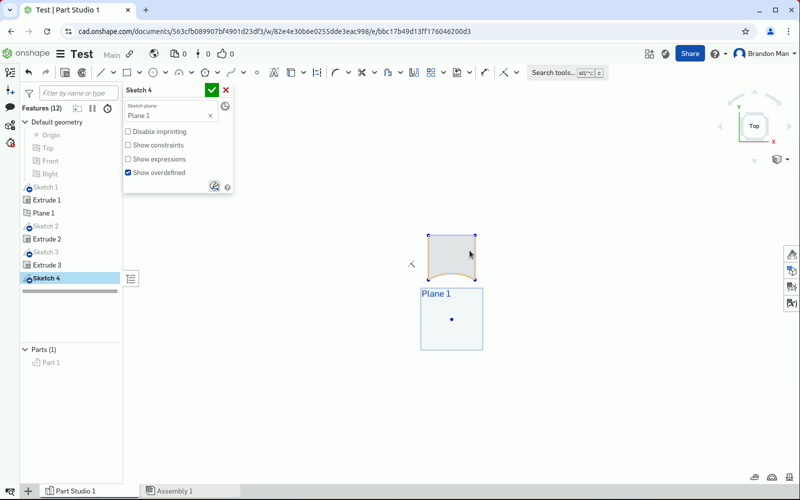
scroll(6)
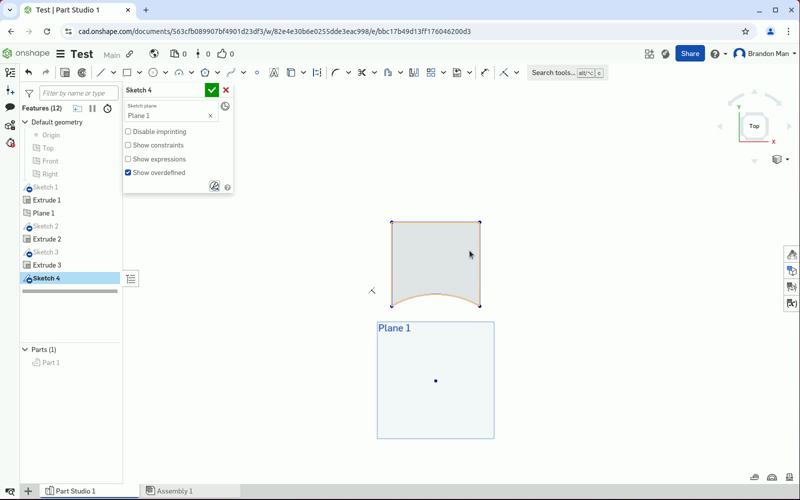
scroll(6)
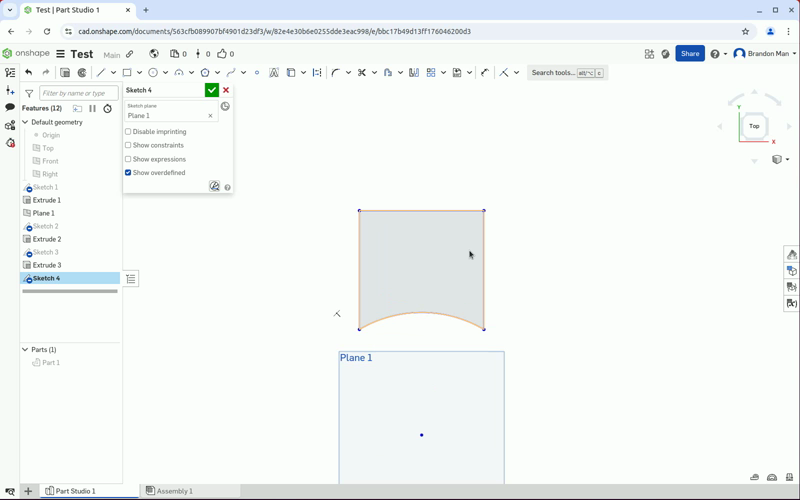
scroll(6)
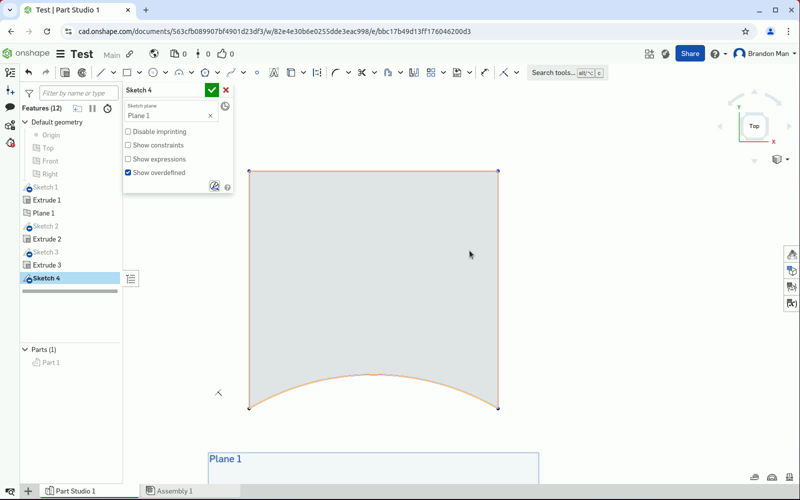
click(469, 250)
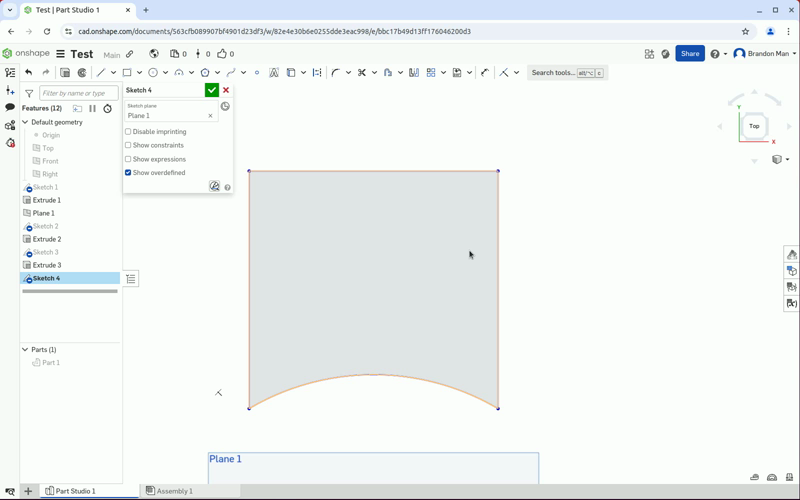
scroll(-6)
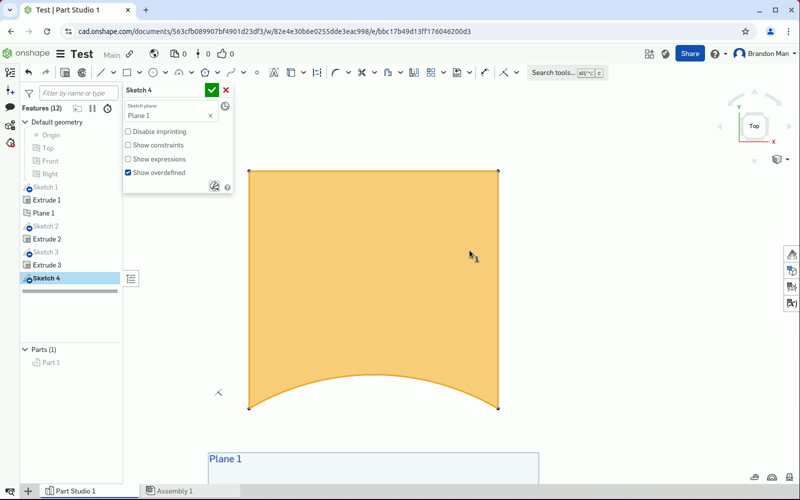
scroll(-6)
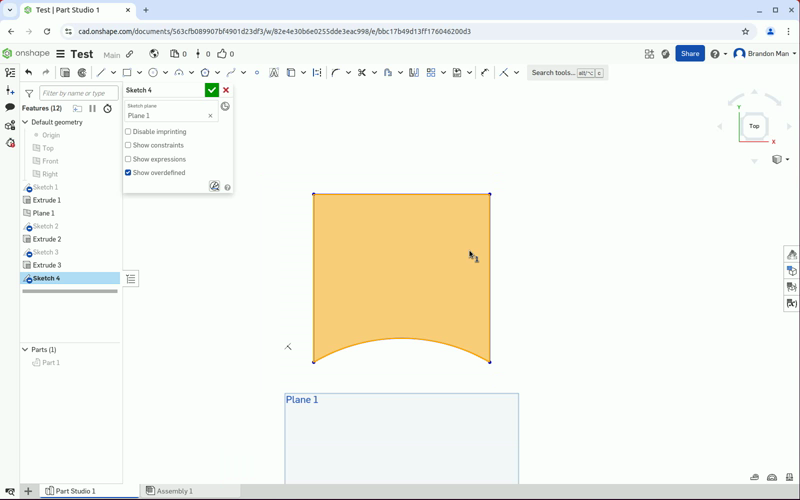
scroll(-6)
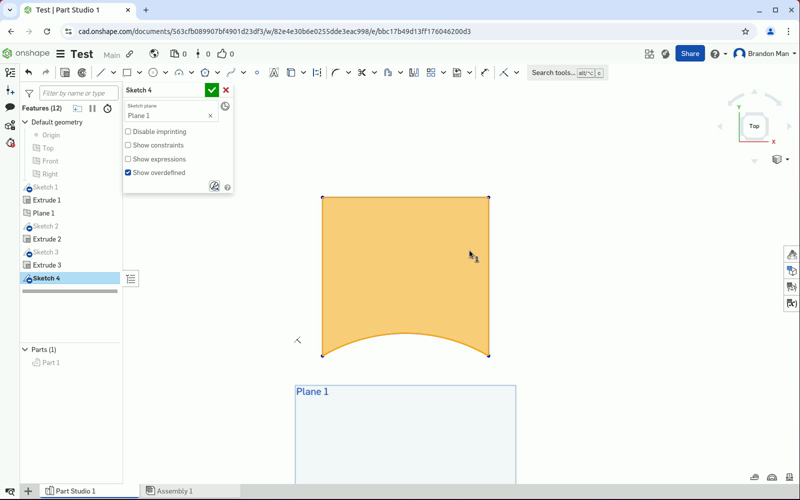
scroll(-6)
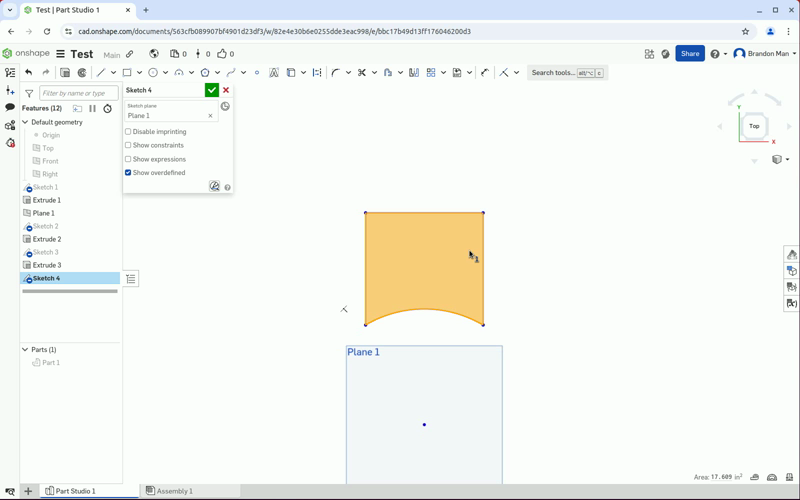
scroll(-6)
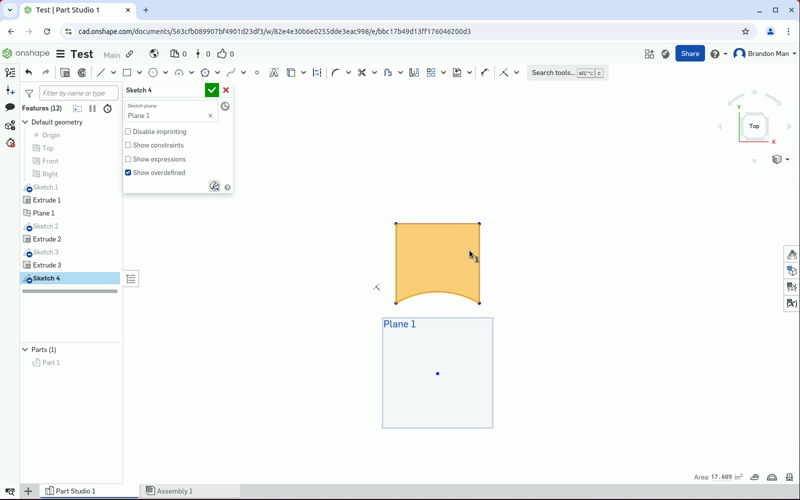
scroll(-6)
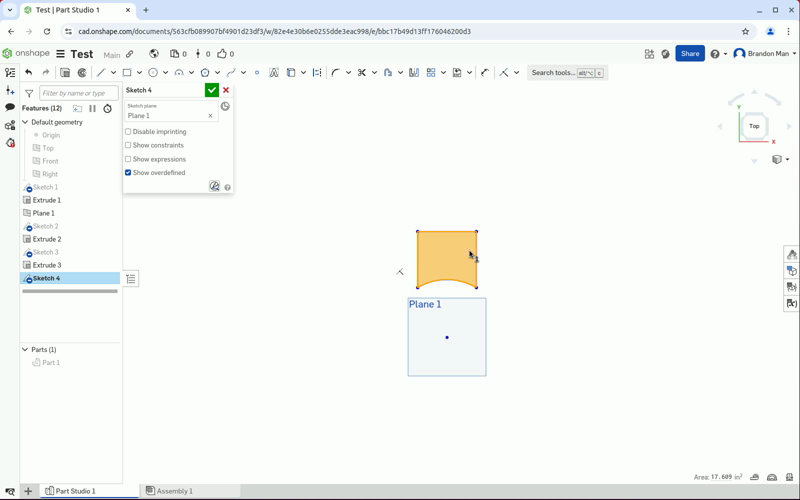
scroll(-6)
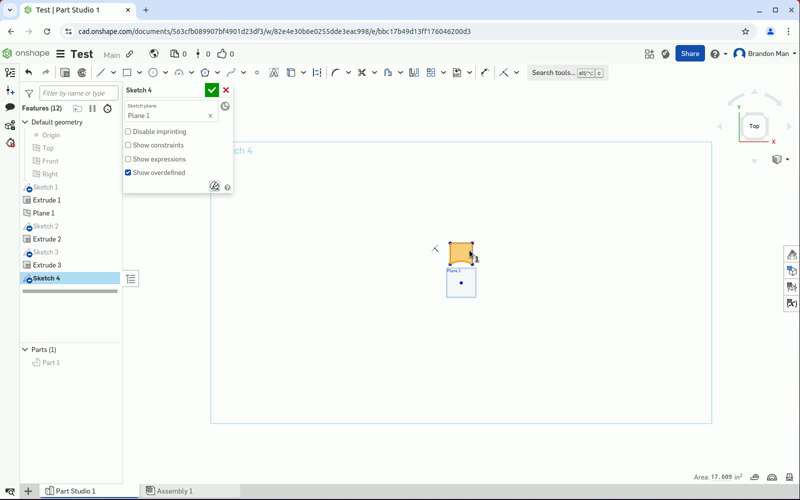
mouse_move(73, 352)
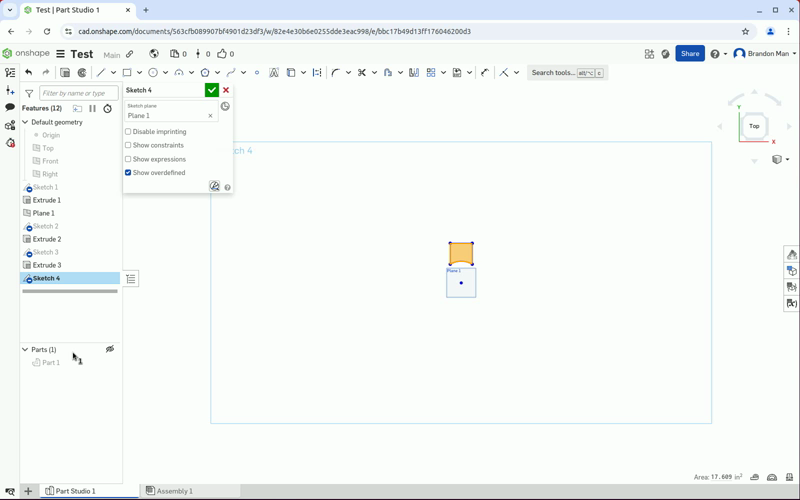
key(shift+y)
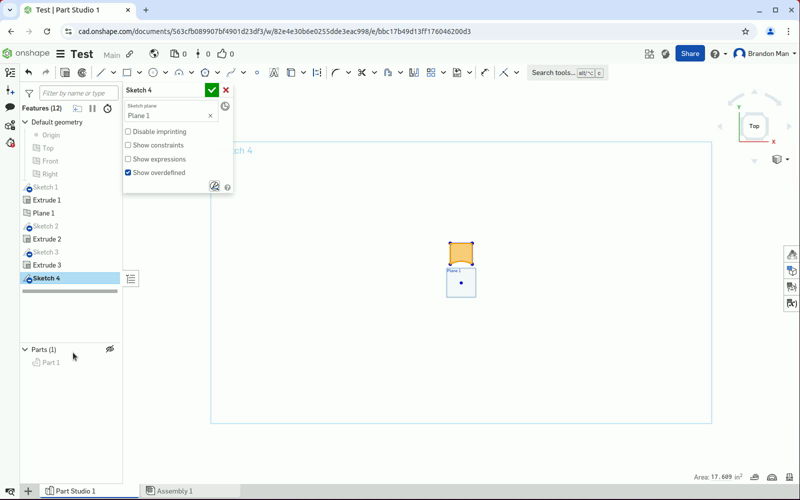
key(shift+e)
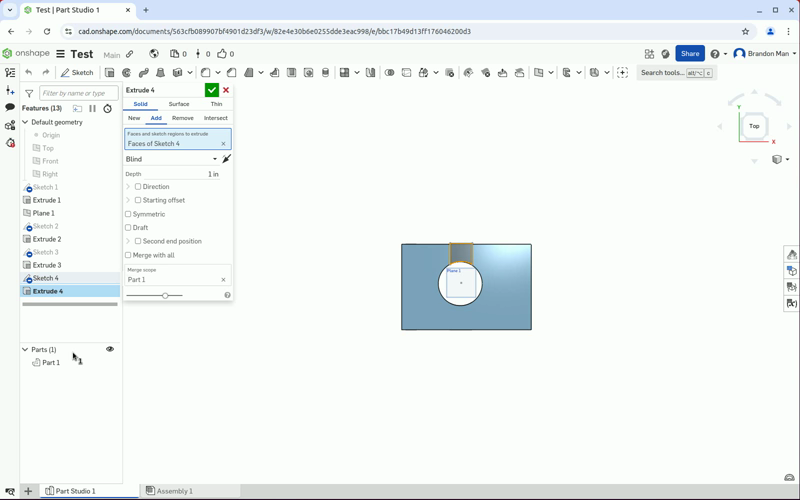
mouse_move(143, 106)
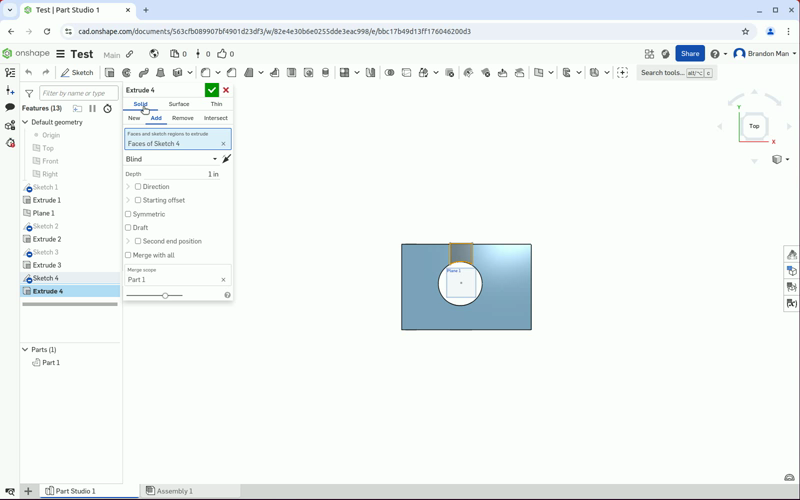
click(143, 106)
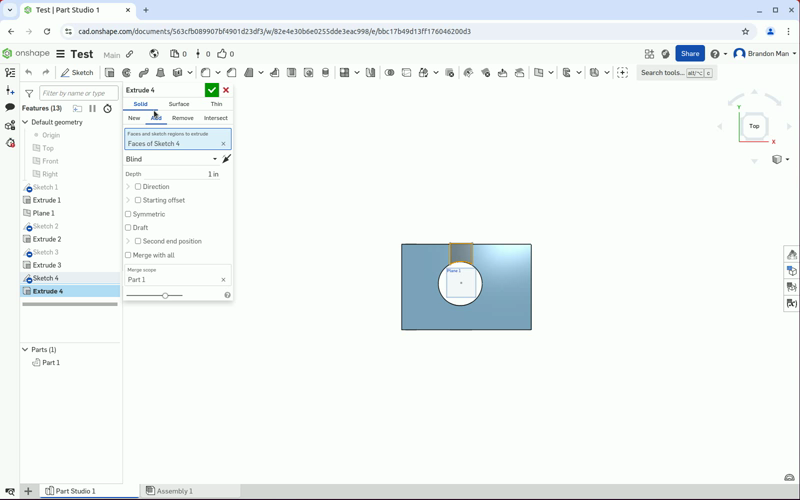
mouse_move(186, 120)
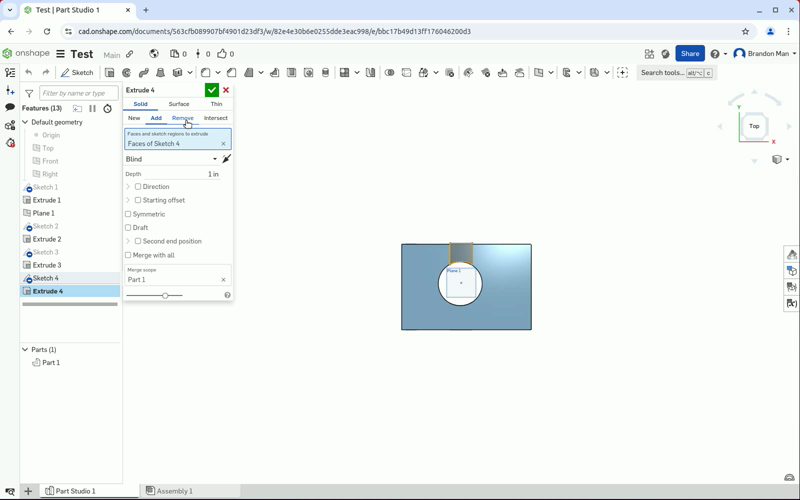
click(186, 120)
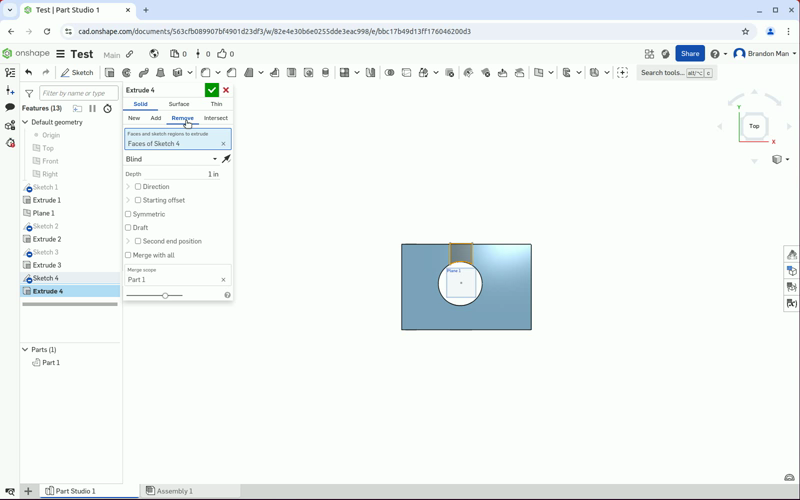
key(tab, 4)
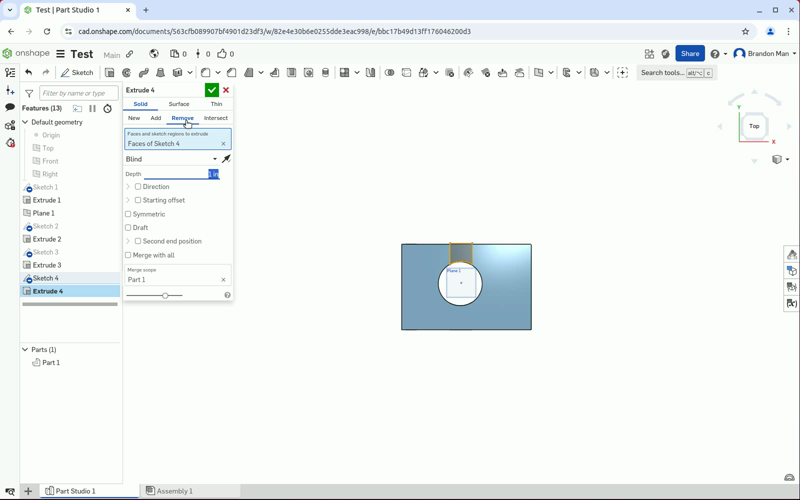
text(0.963)
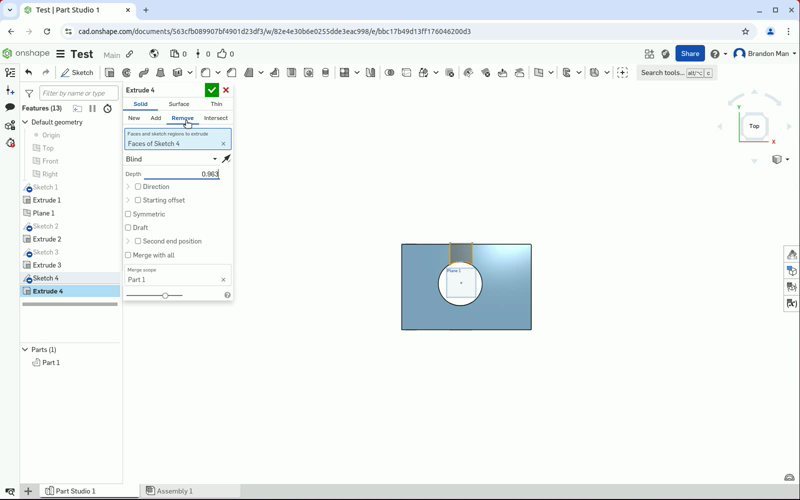
key(tab, 6)
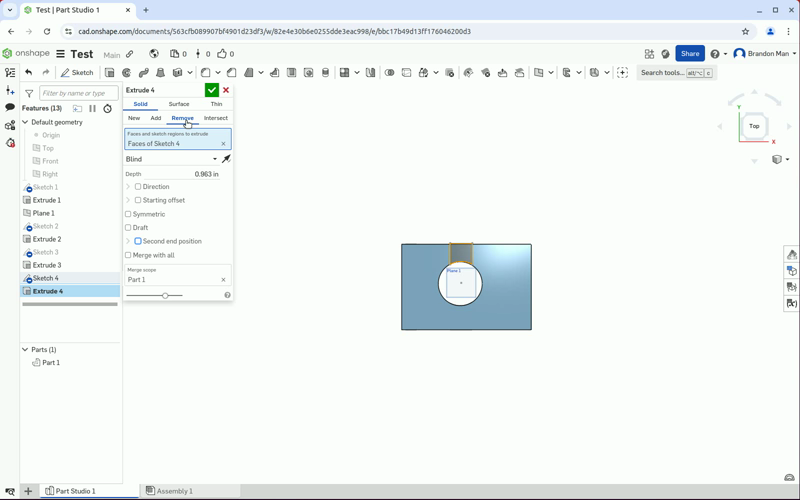
key(space)
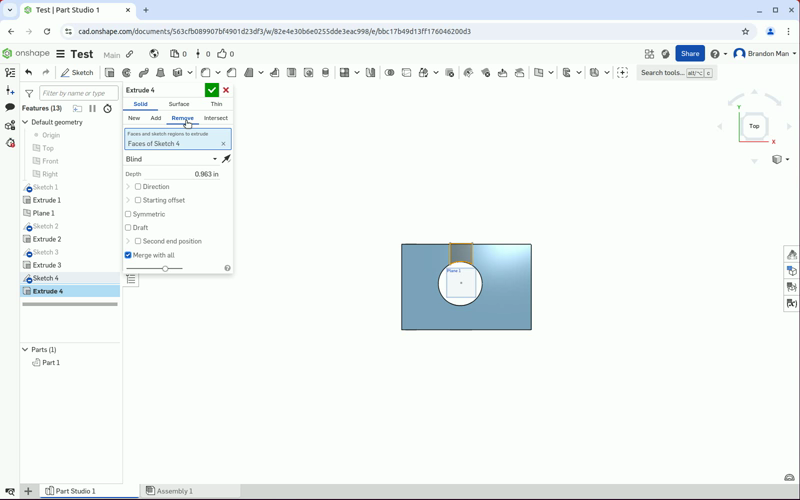
key(enter)
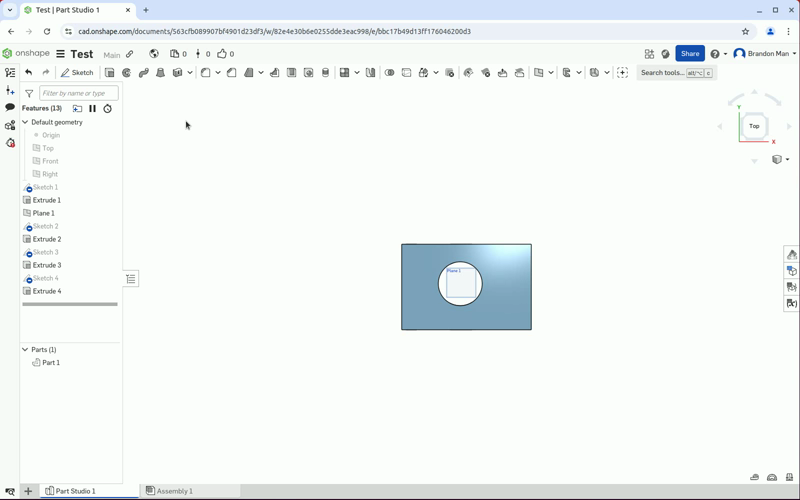
key(shift+h)
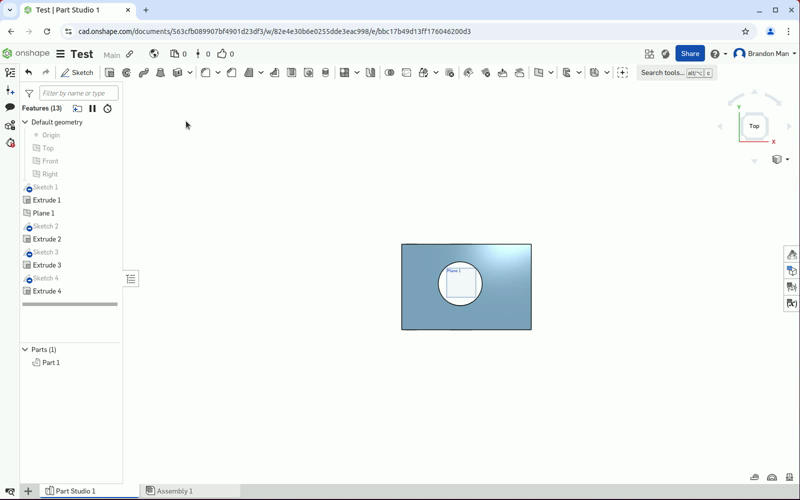
key(shift+h)
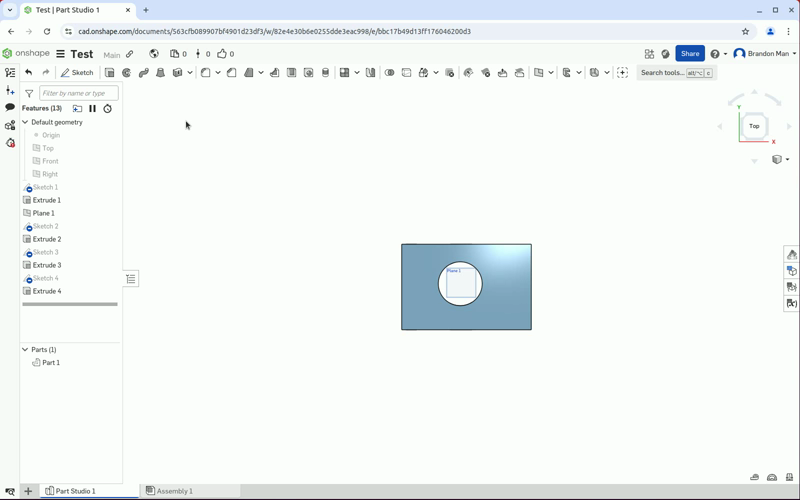
mouse_move(73, 189)
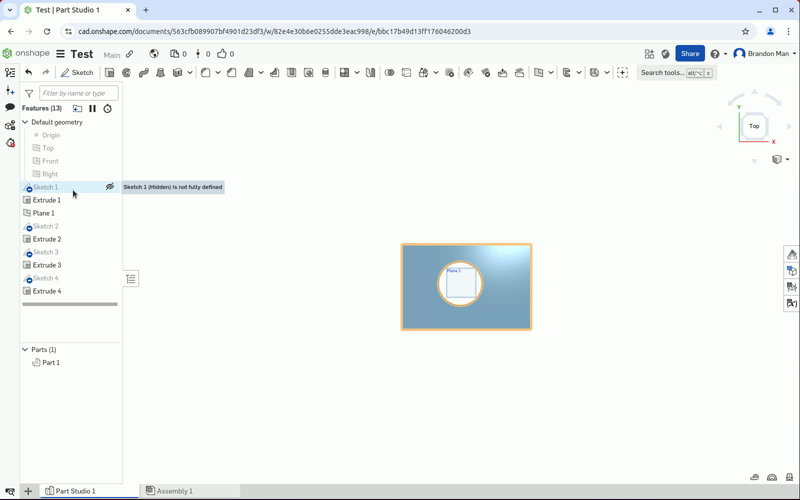
click(73, 189)
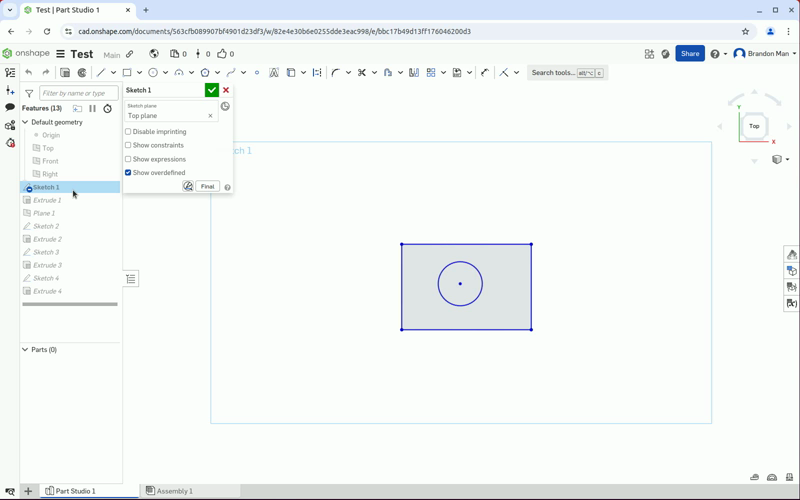
mouse_move(229, 92)
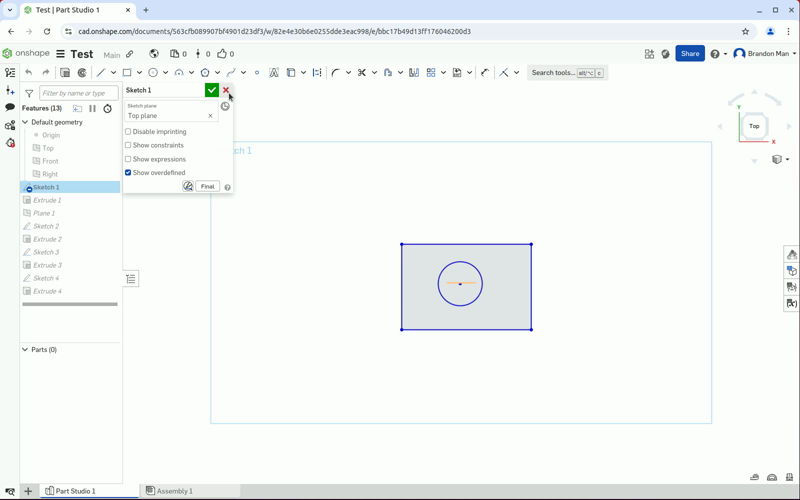
click(229, 92)
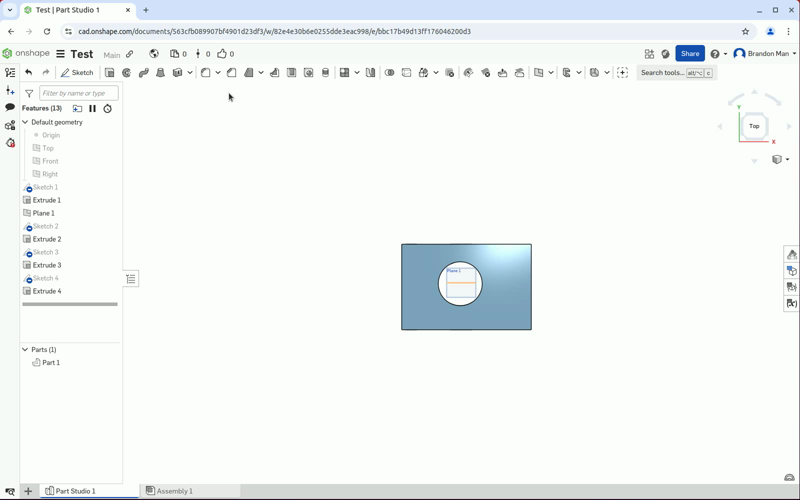
mouse_move(73, 352)
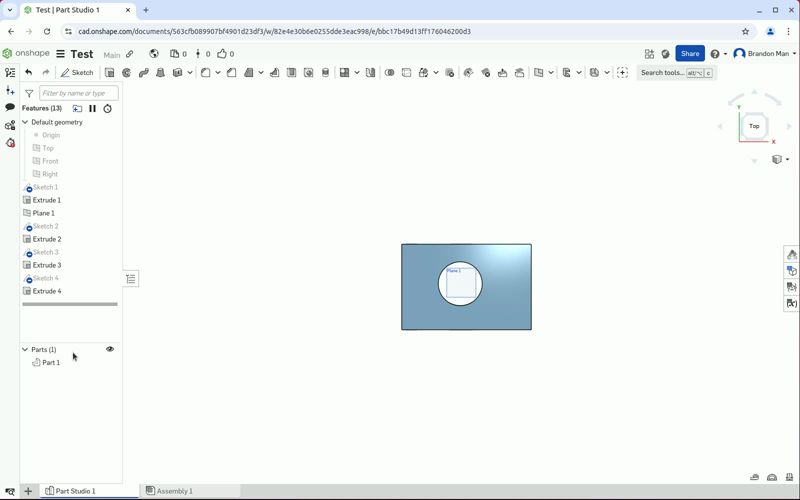
key(y)
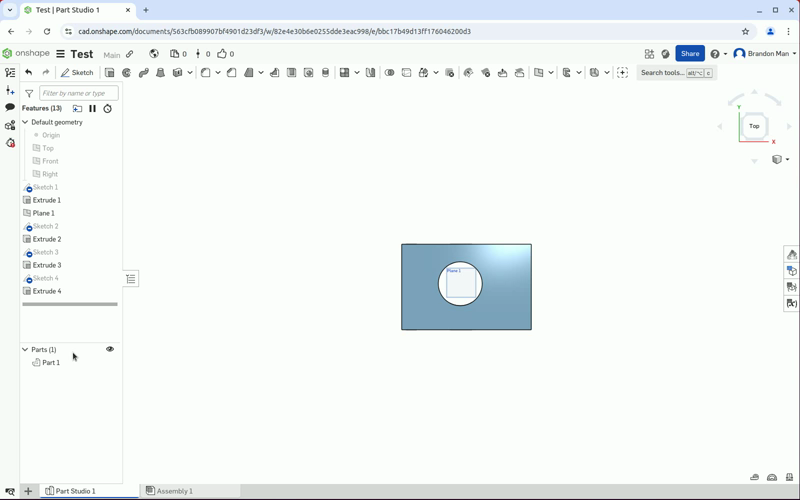
key(shift+p)
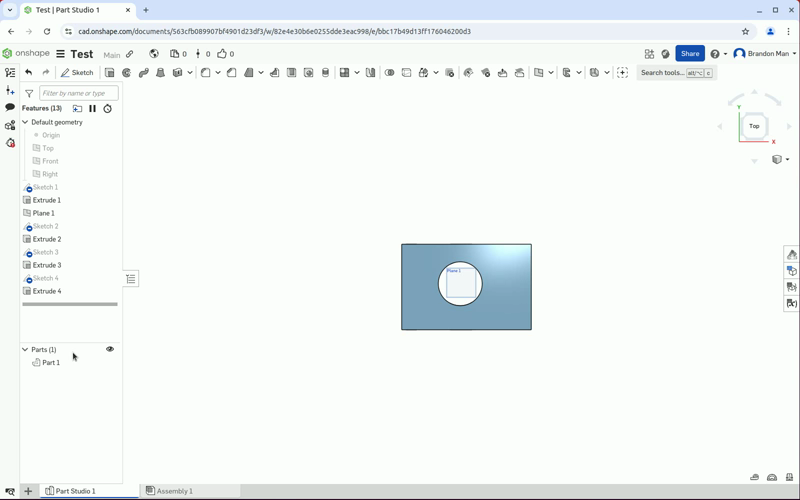
key(space)
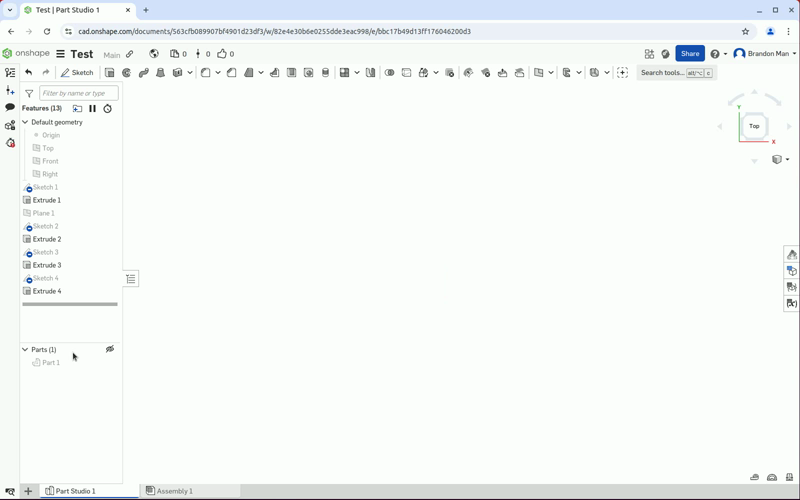
key_down(shift)
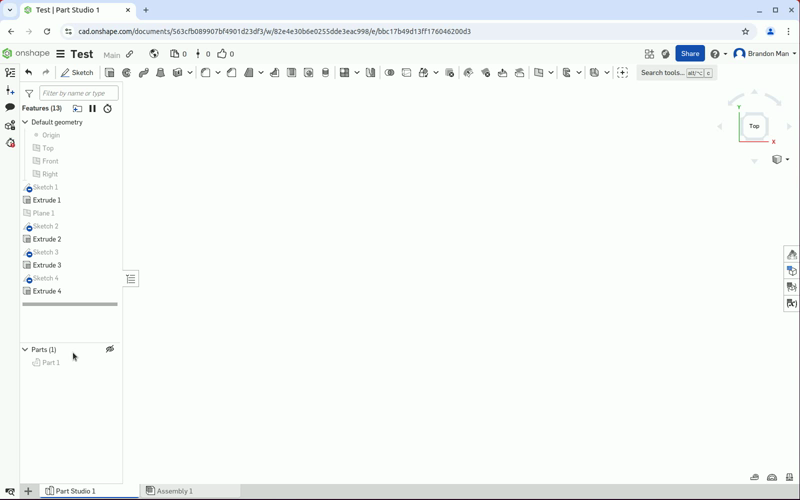
key(up)
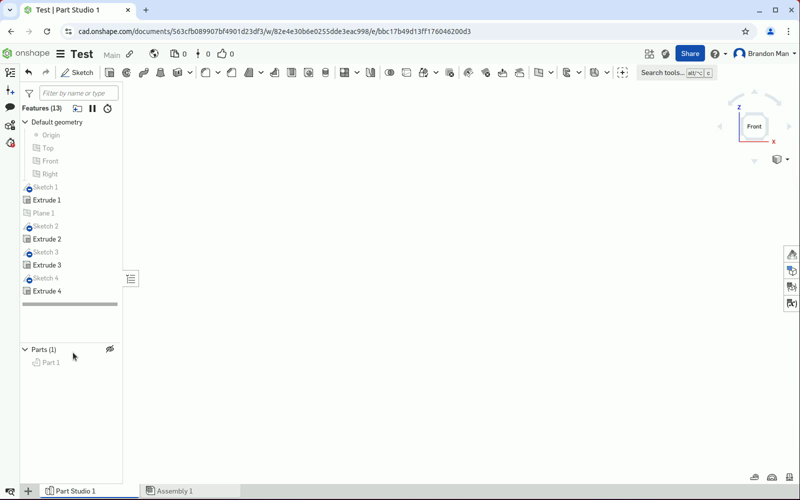
key_up(shift)
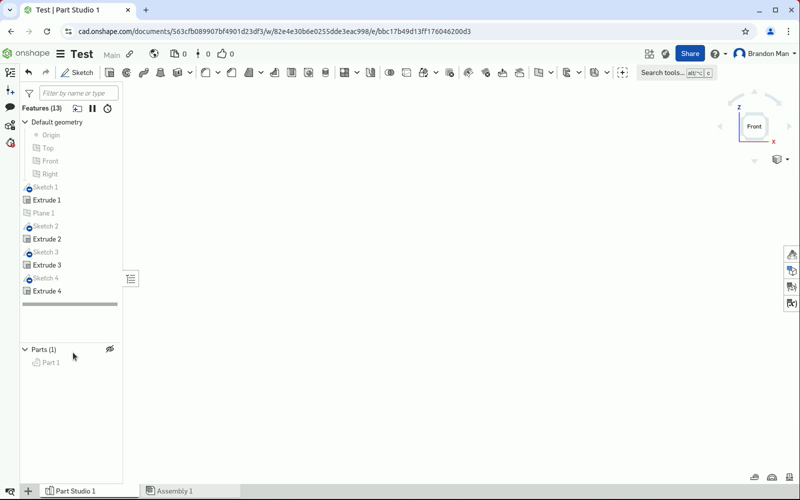
key(space)
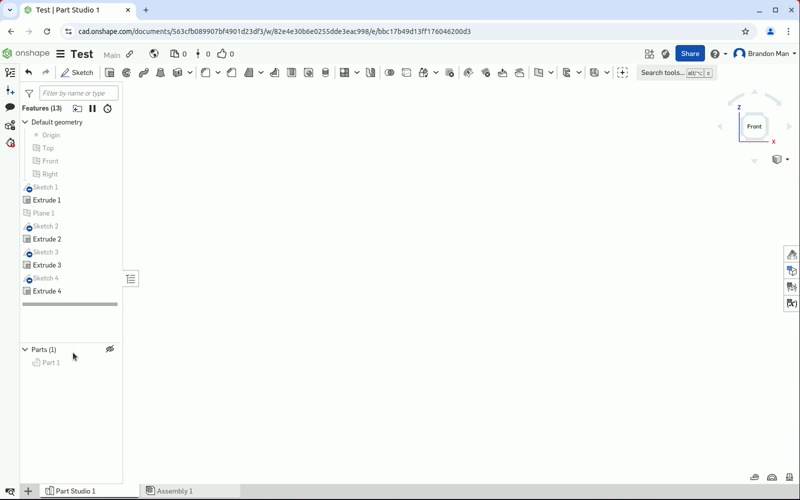
key_down(shift)
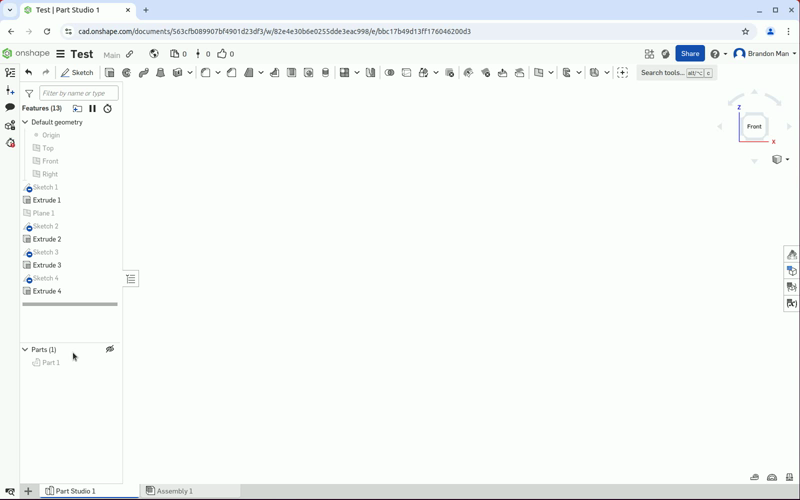
key(left)
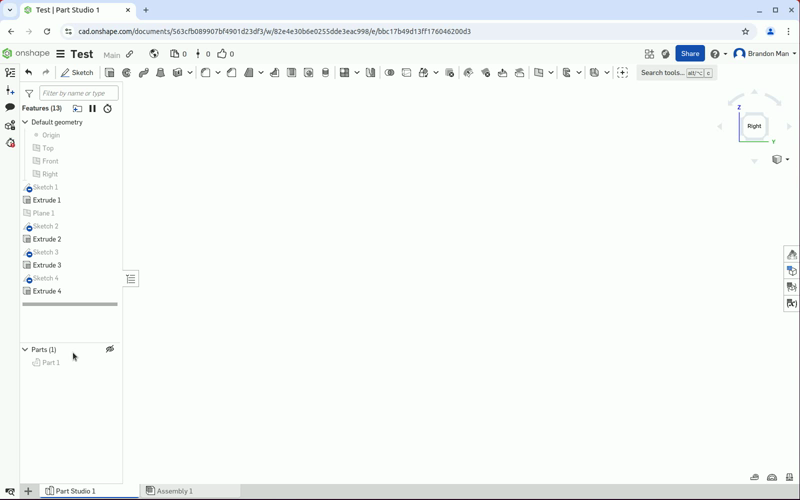
key_up(shift)
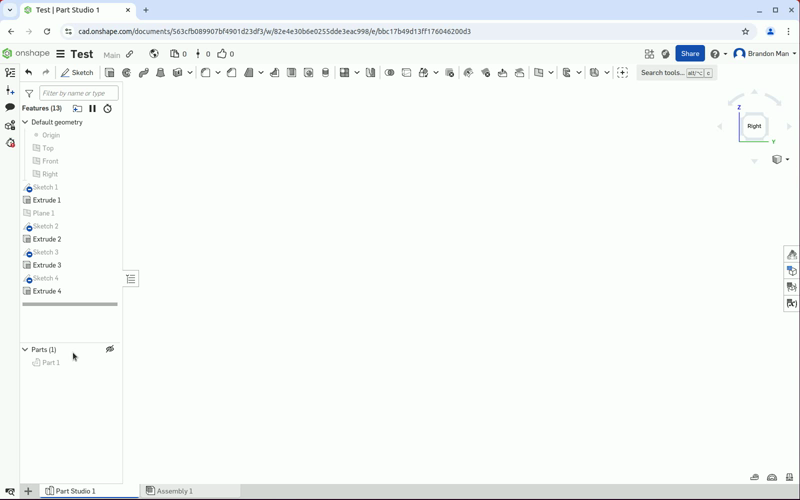
mouse_move(73, 352)
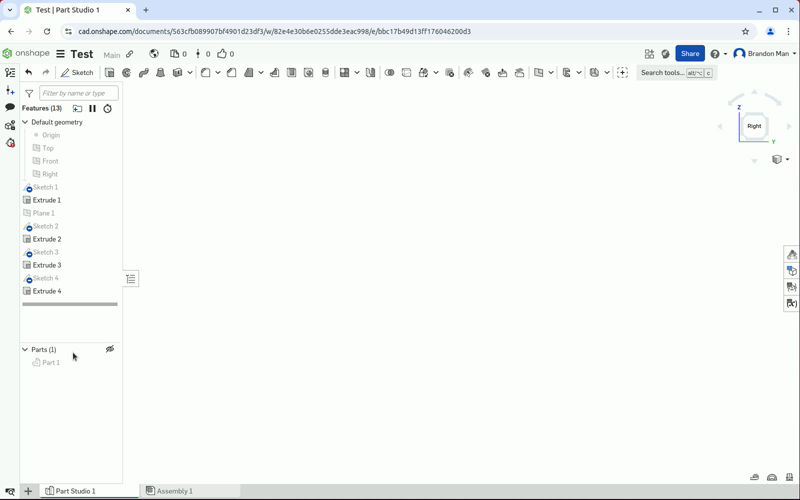
key(shift+y)
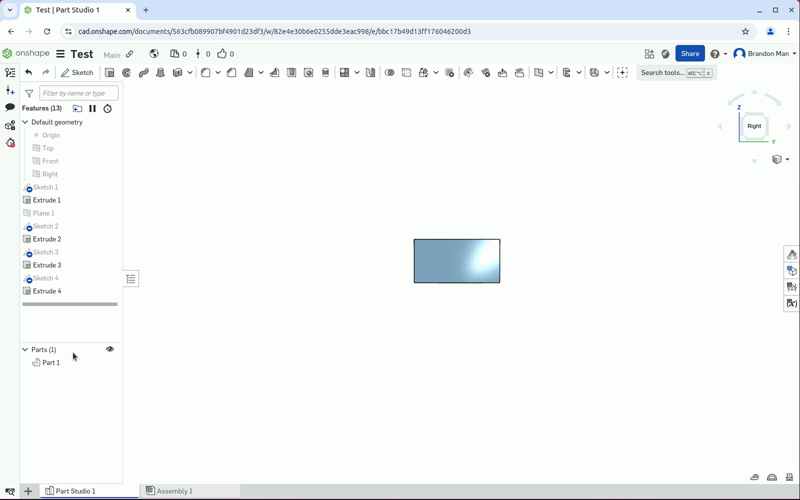
mouse_move(541, 75)
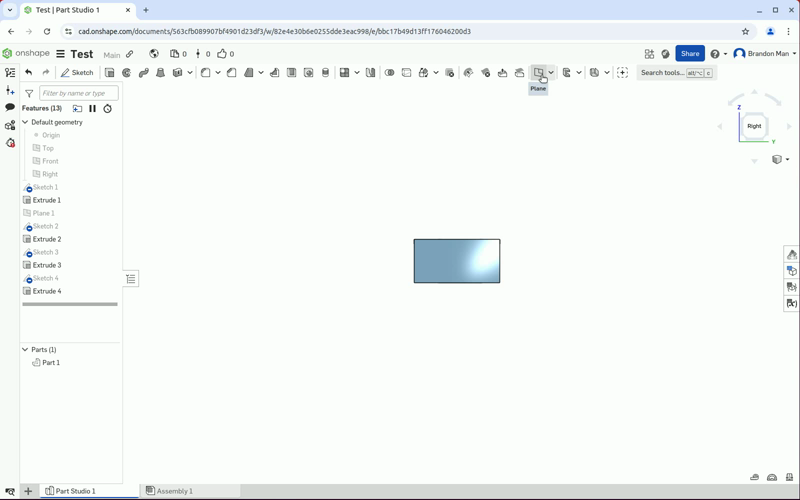
click(541, 75)
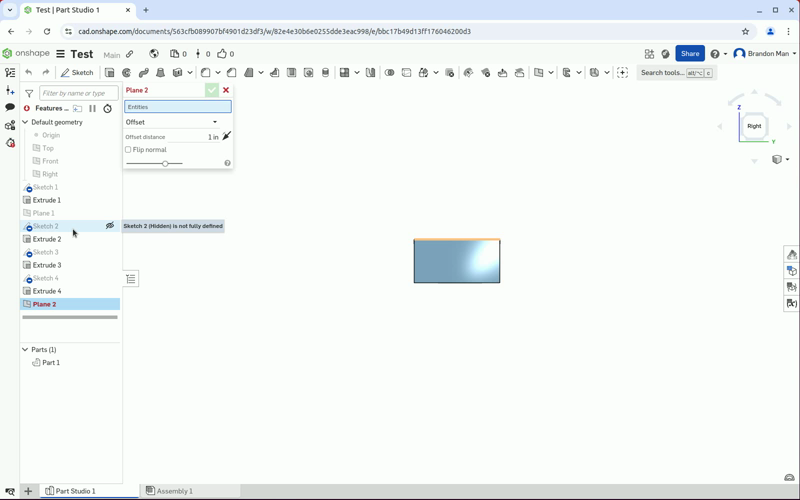
scroll(3)
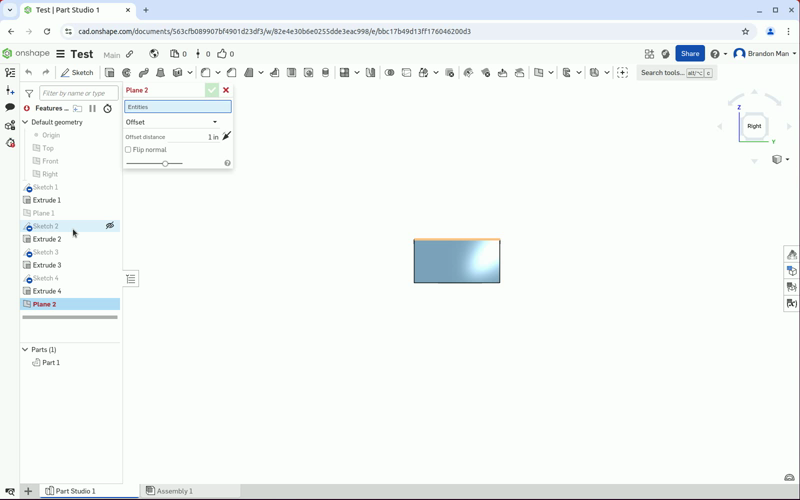
mouse_move(73, 176)
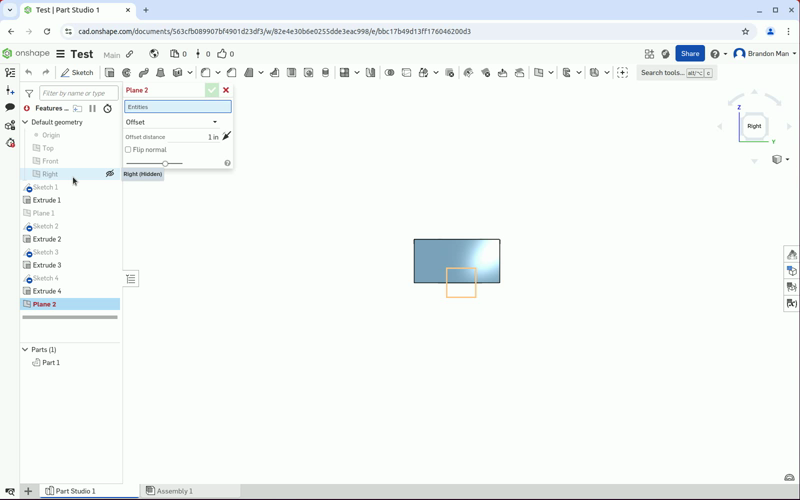
click(73, 176)
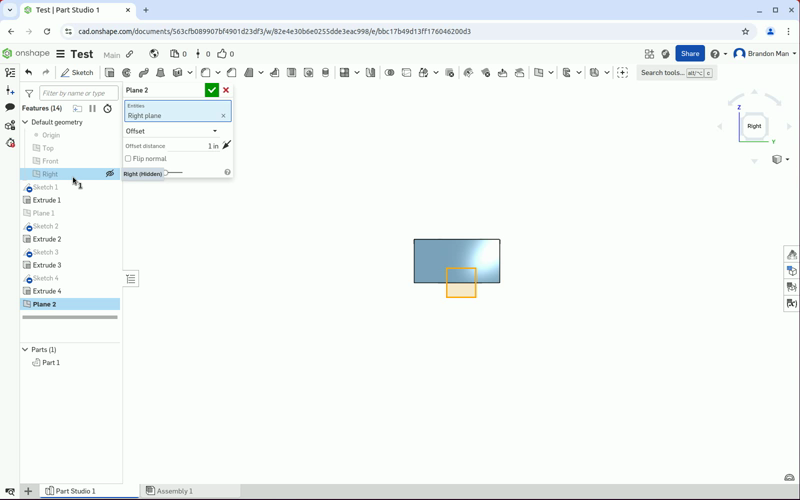
key(tab, 2)
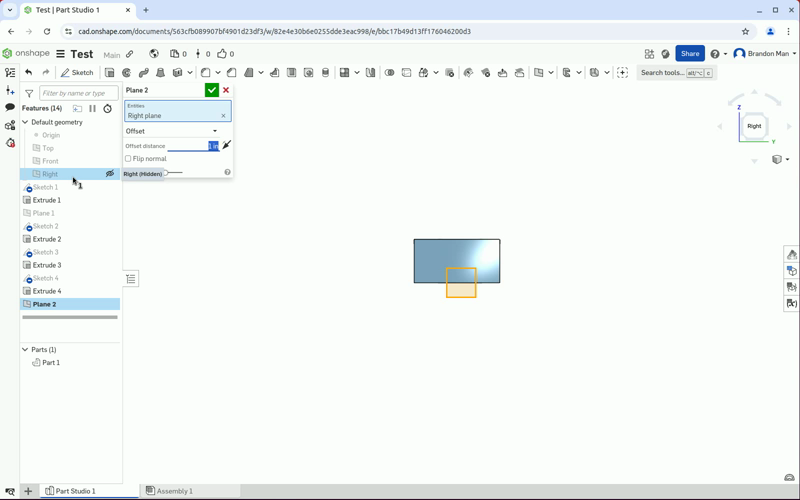
text(14.204)
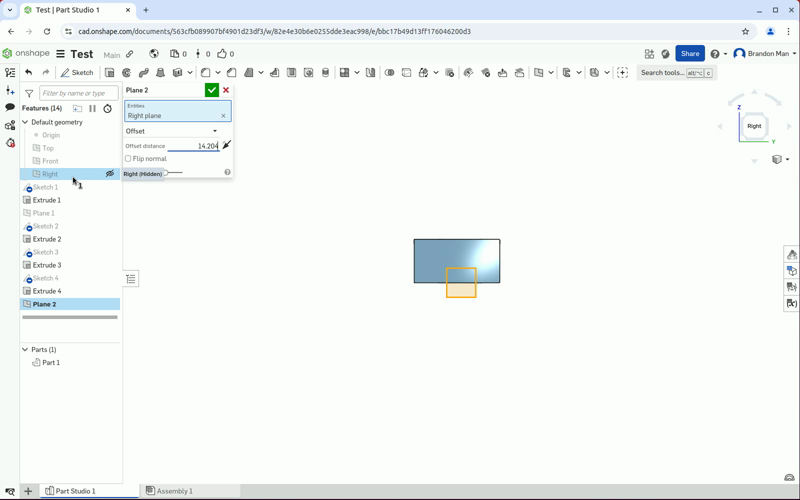
key(enter, 2)
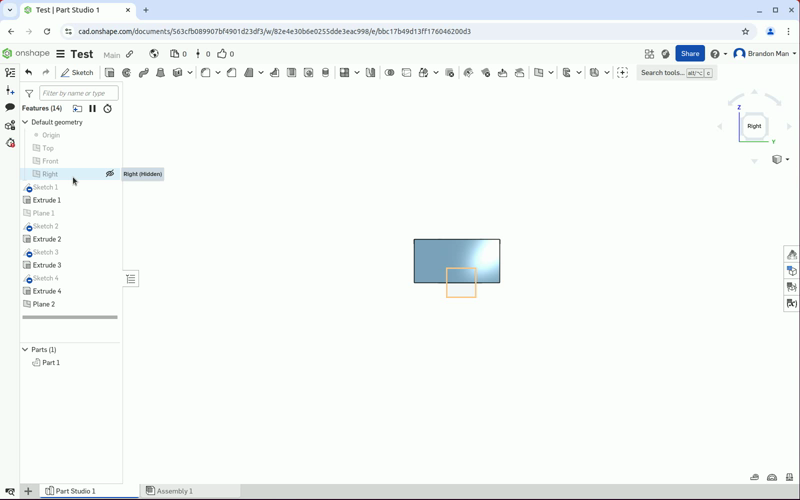
key(shift+s)
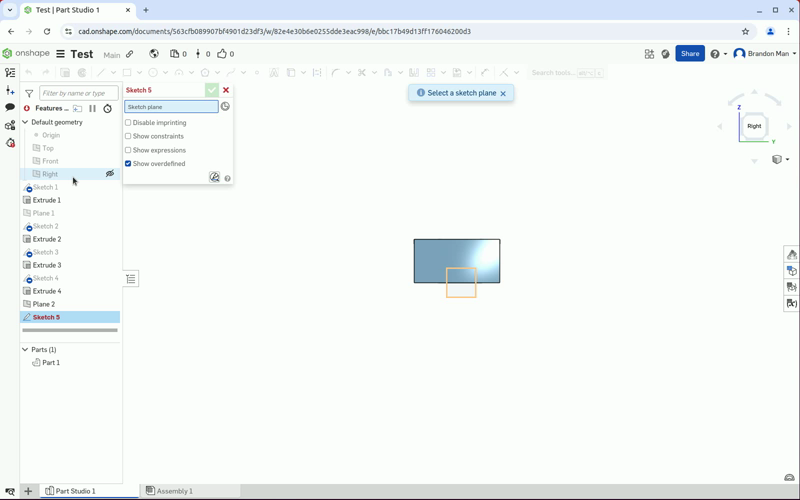
mouse_move(73, 306)
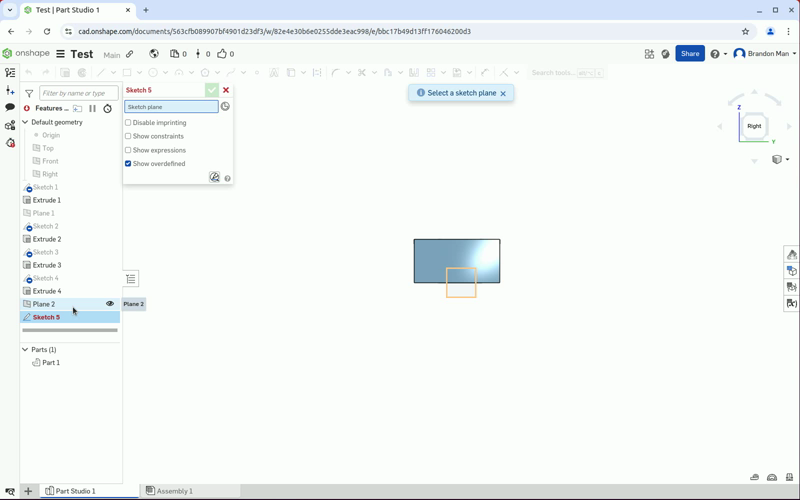
click(73, 306)
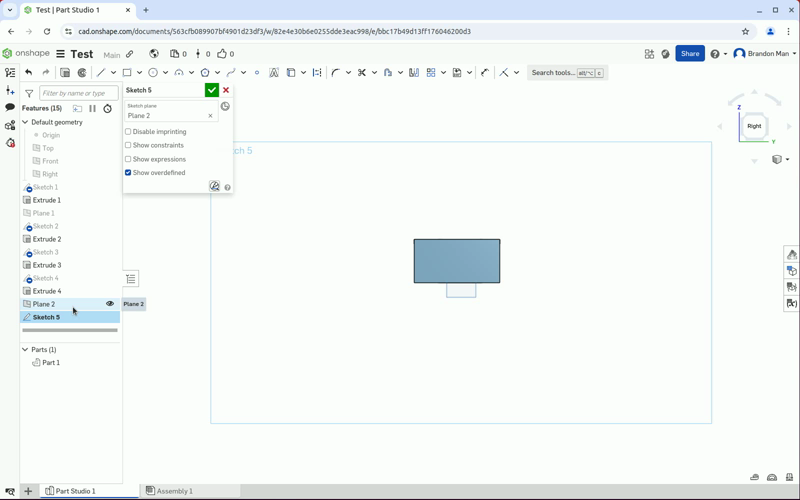
mouse_move(73, 352)
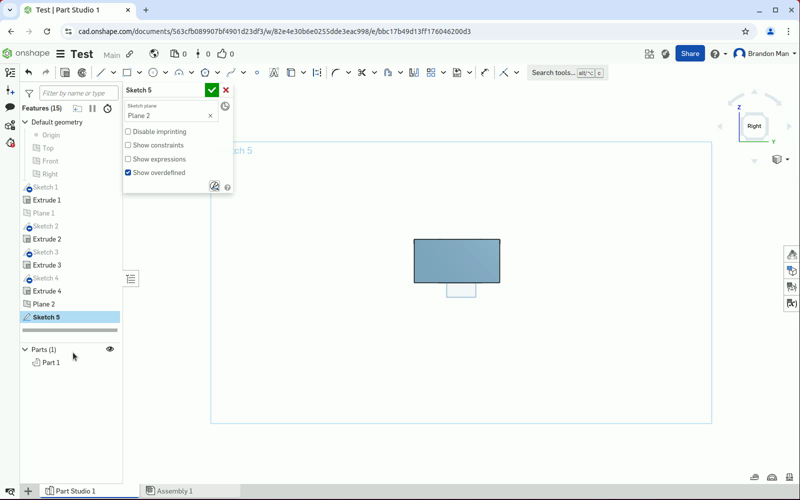
key(y)
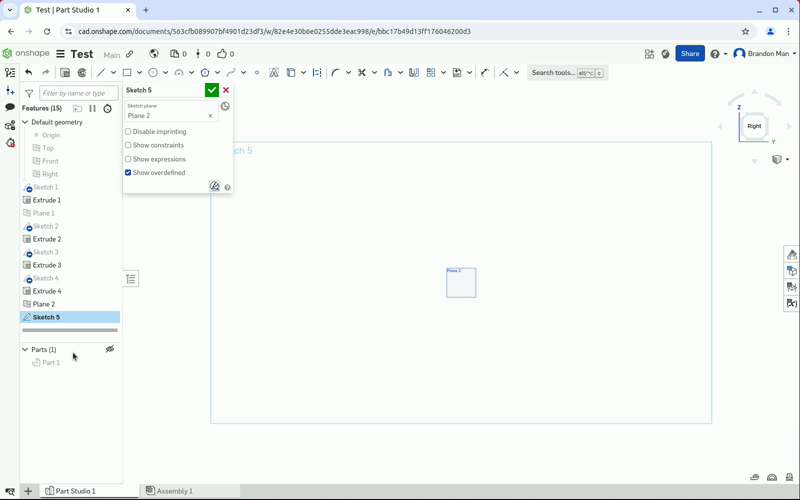
key(c)
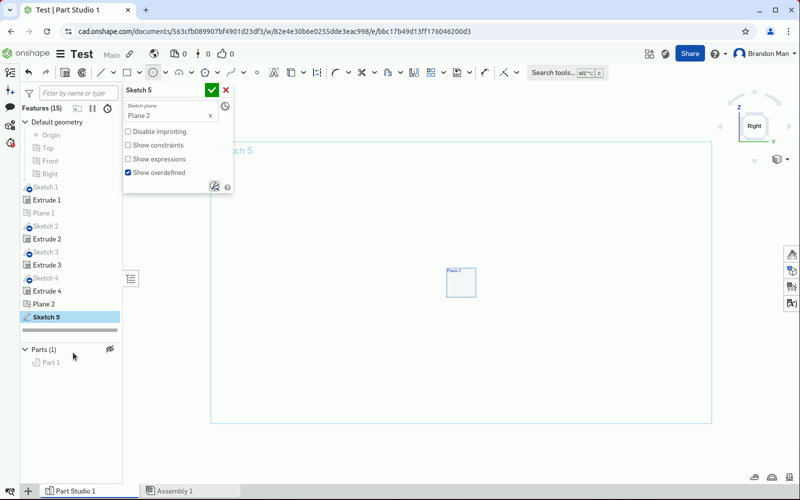
key_down(shift)
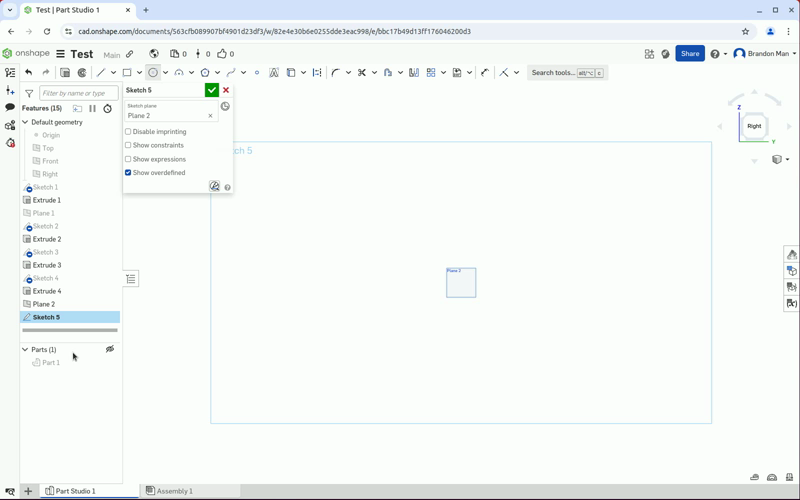
mouse_move(457, 261)
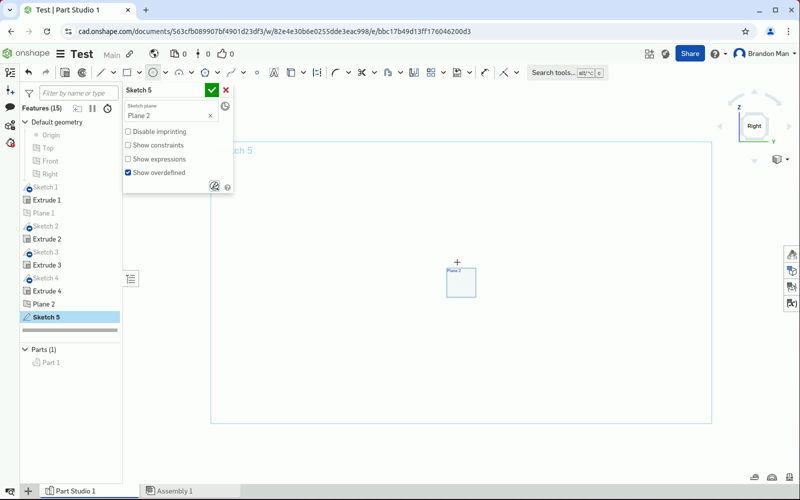
click(457, 261)
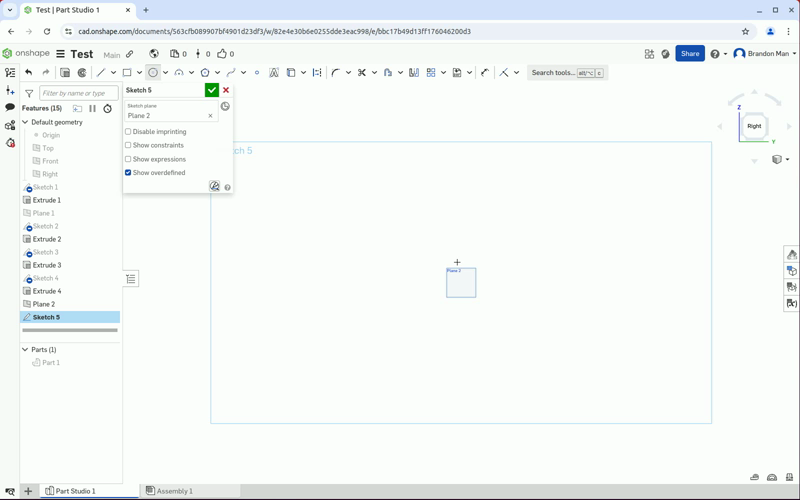
key_up(shift)
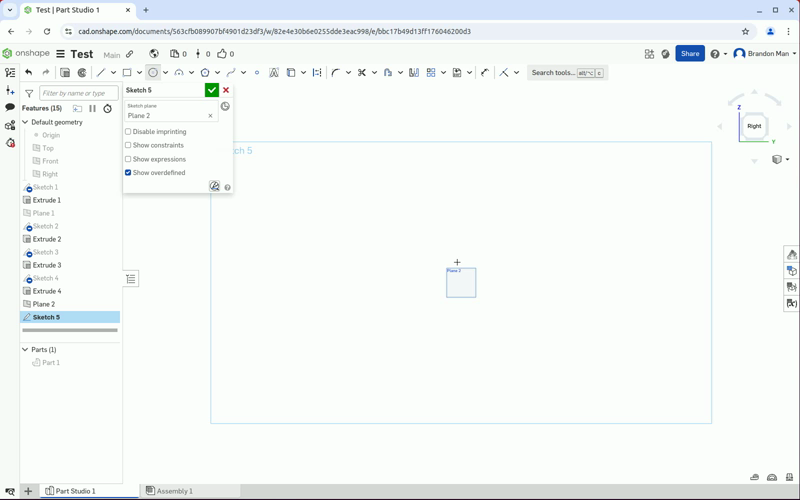
mouse_move(474, 261)
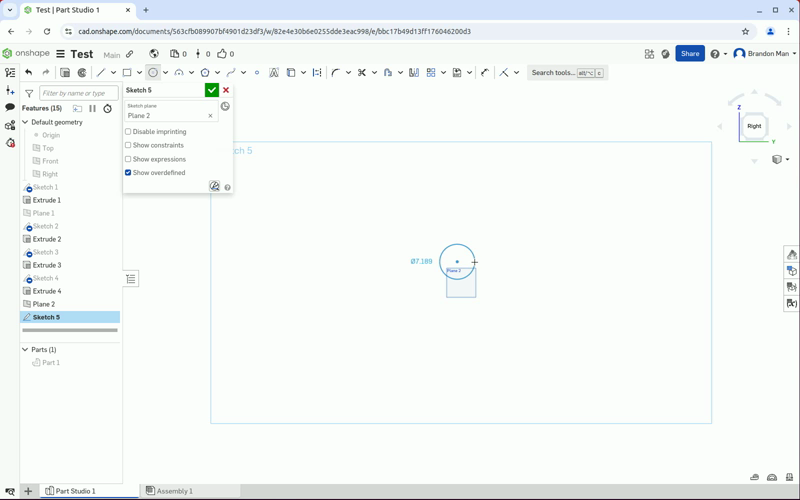
click(474, 261)
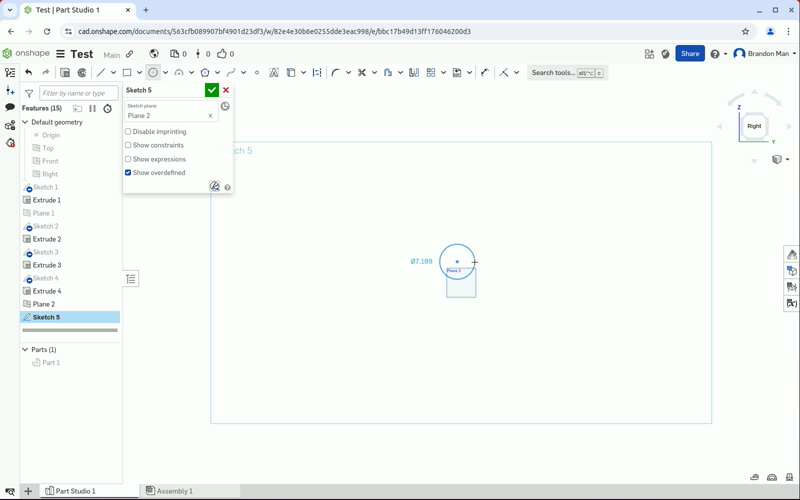
key(esc)
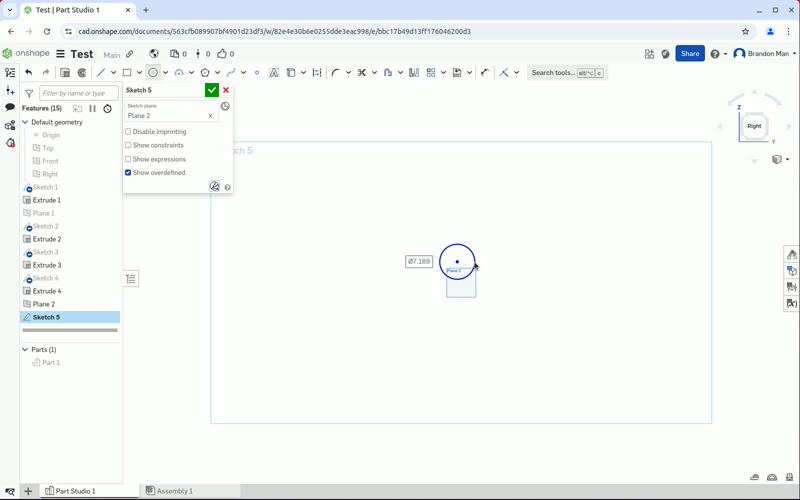
mouse_move(469, 251)
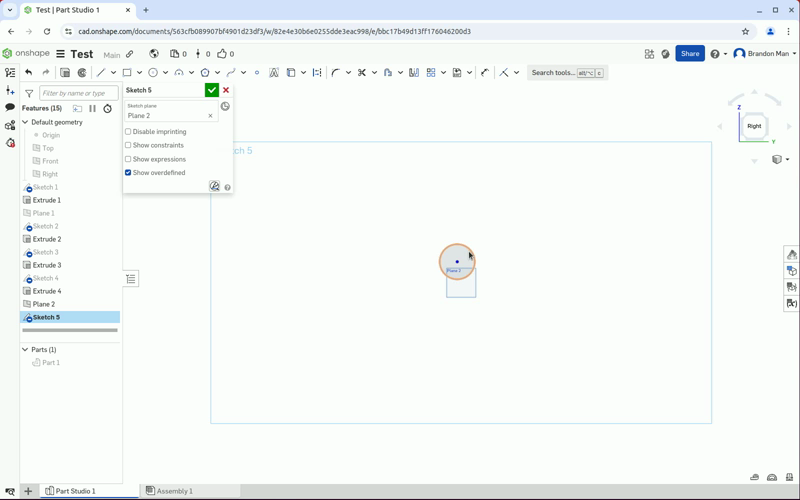
scroll(6)
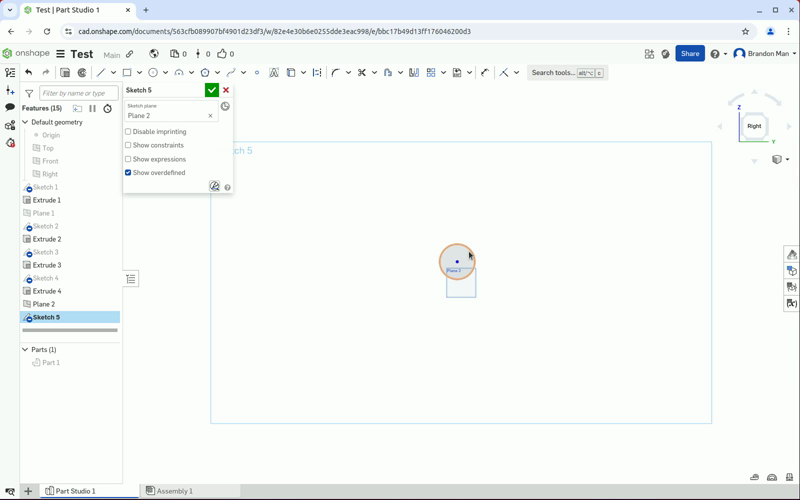
scroll(6)
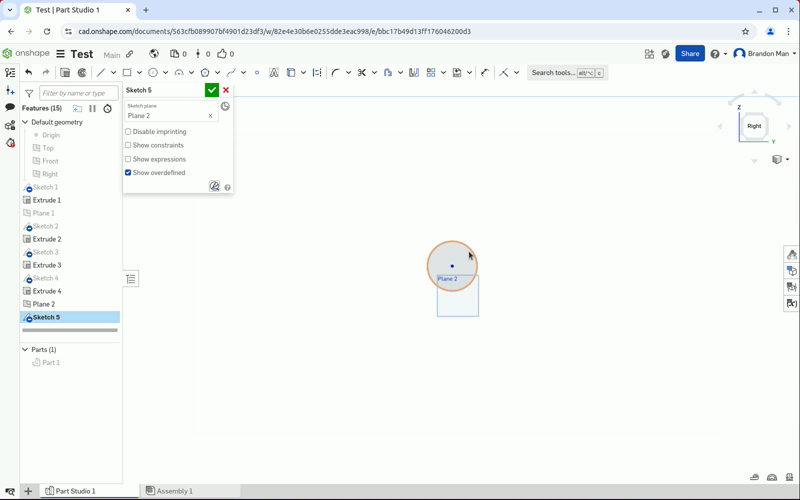
scroll(6)
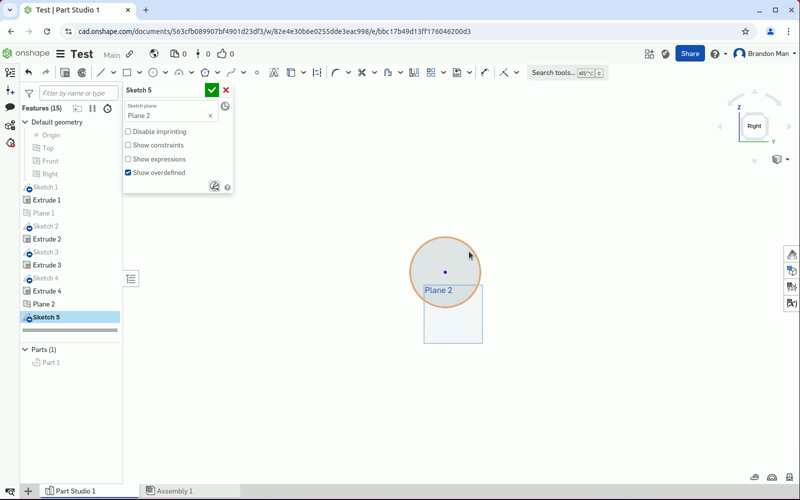
scroll(6)
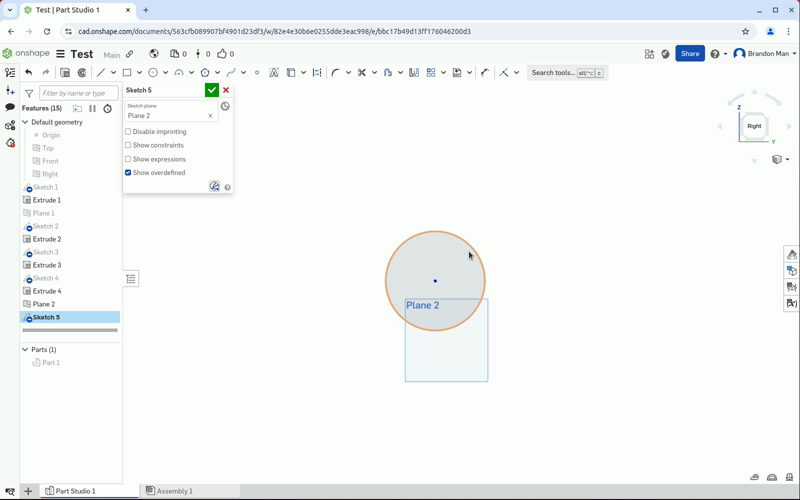
scroll(6)
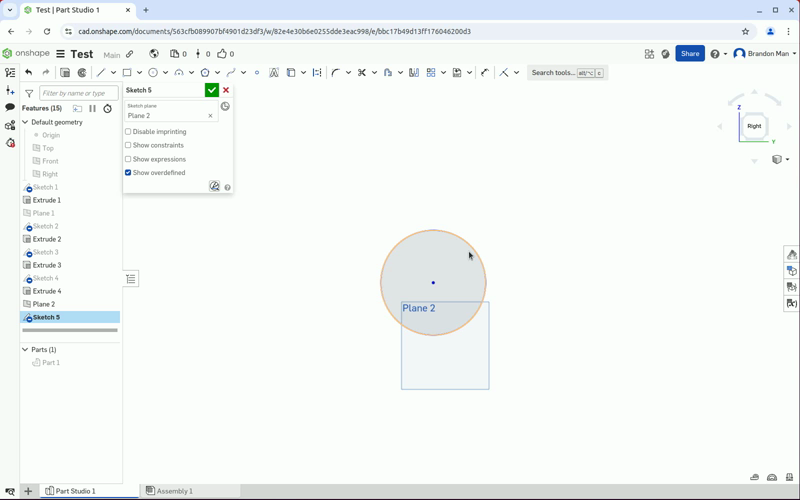
scroll(6)
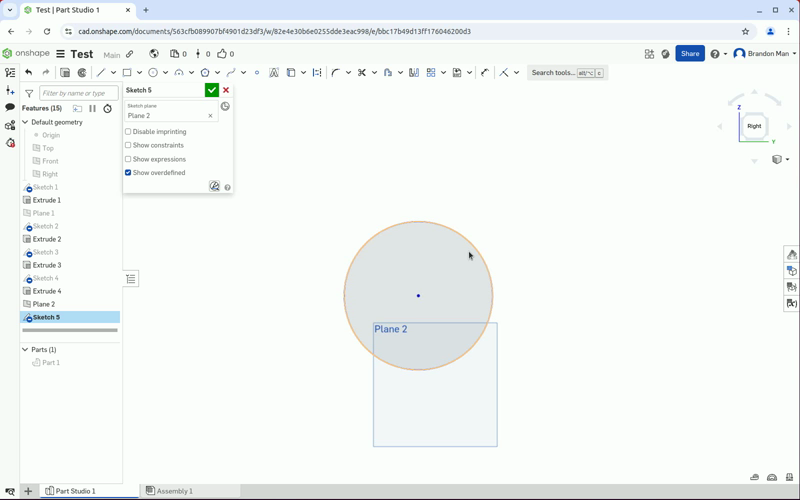
scroll(6)
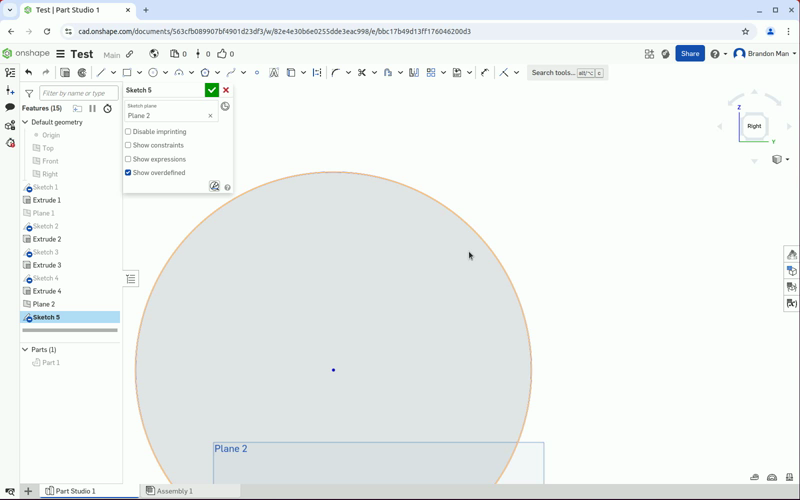
click(469, 251)
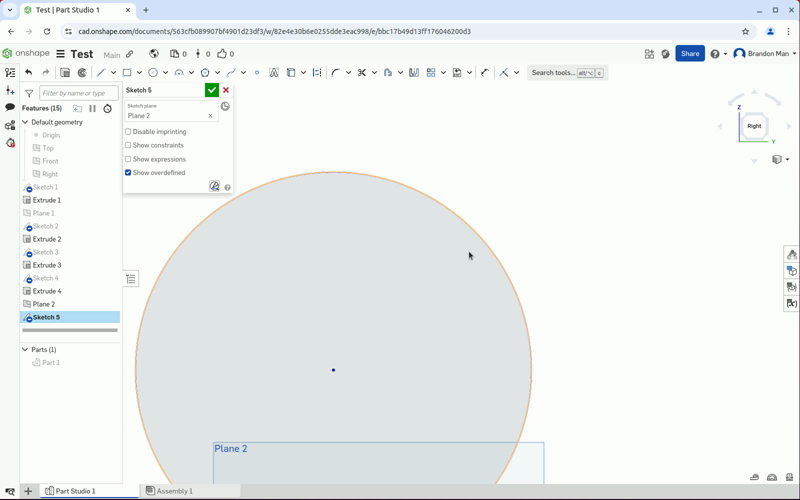
scroll(-6)
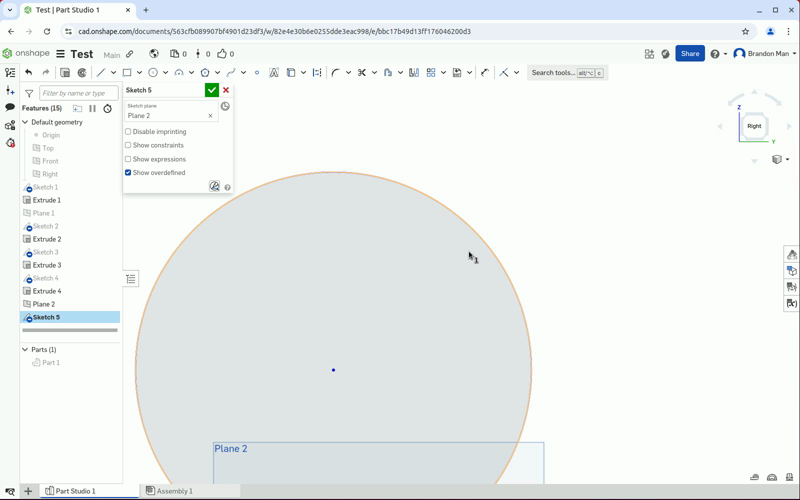
scroll(-6)
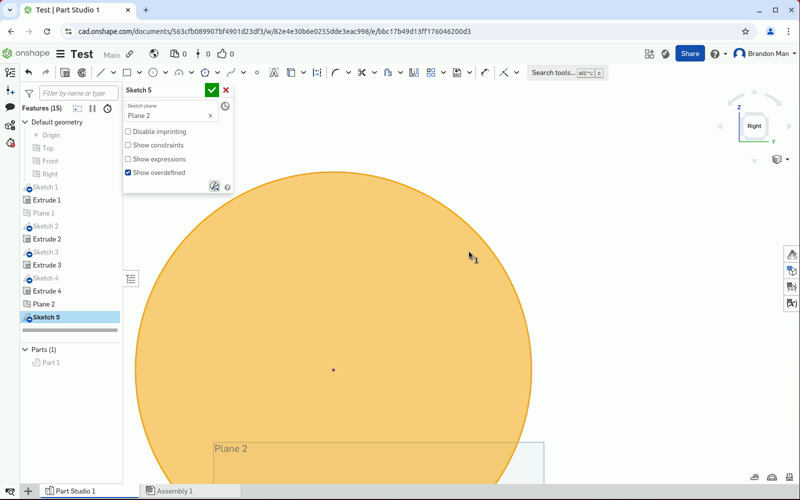
scroll(-6)
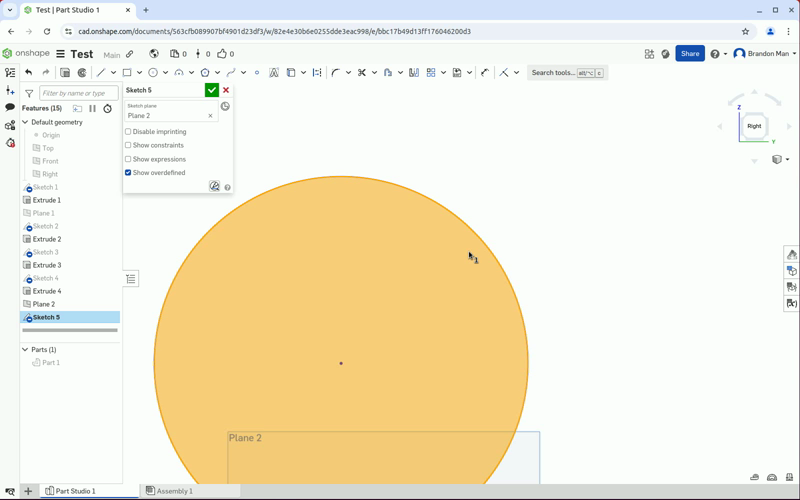
scroll(-6)
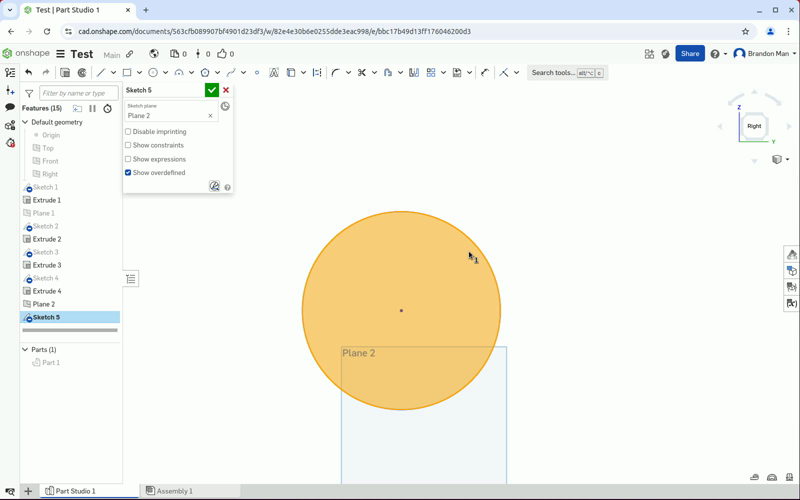
scroll(-6)
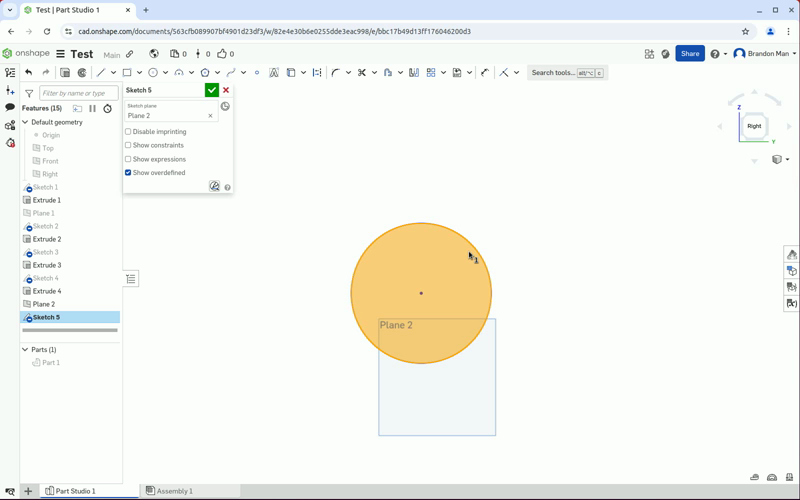
scroll(-6)
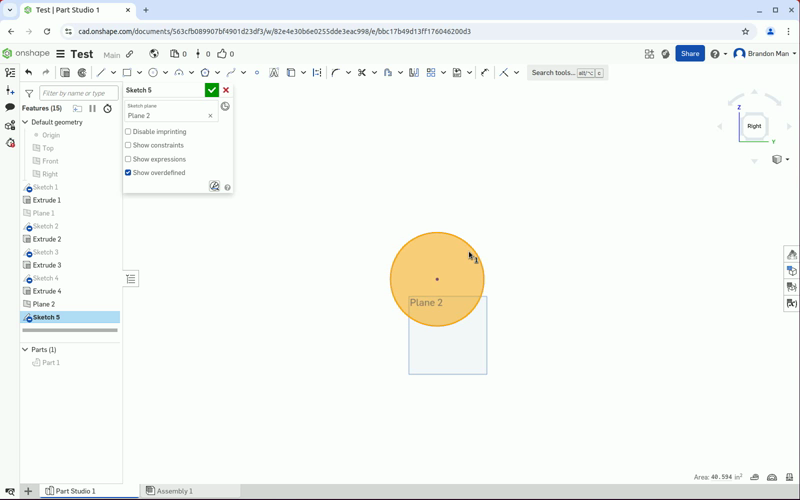
scroll(-6)
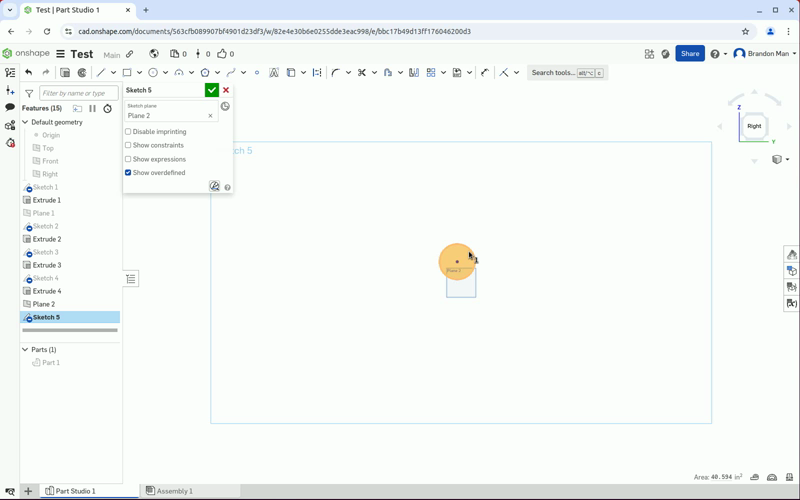
mouse_move(73, 352)
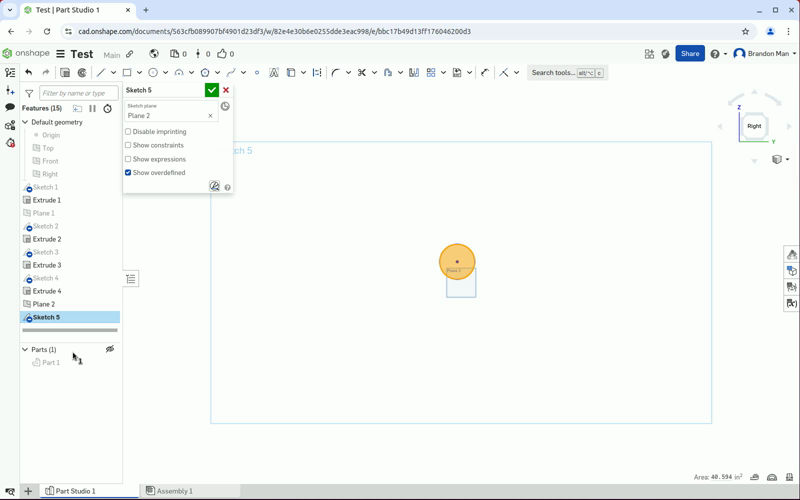
key(shift+y)
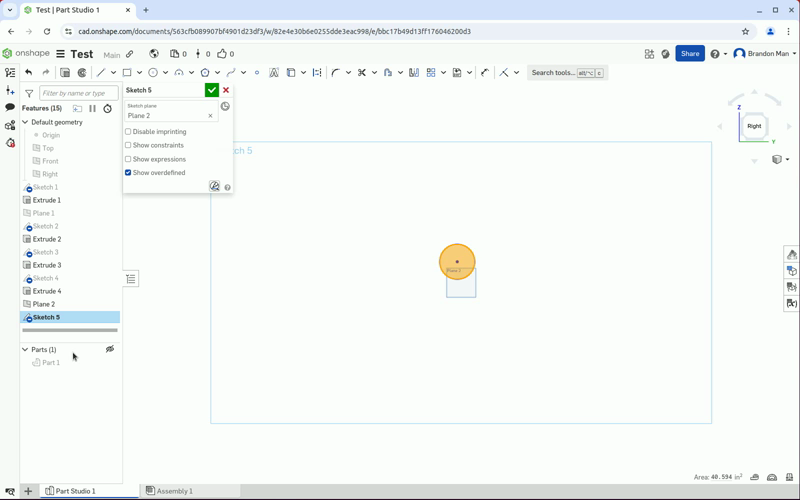
key(shift+e)
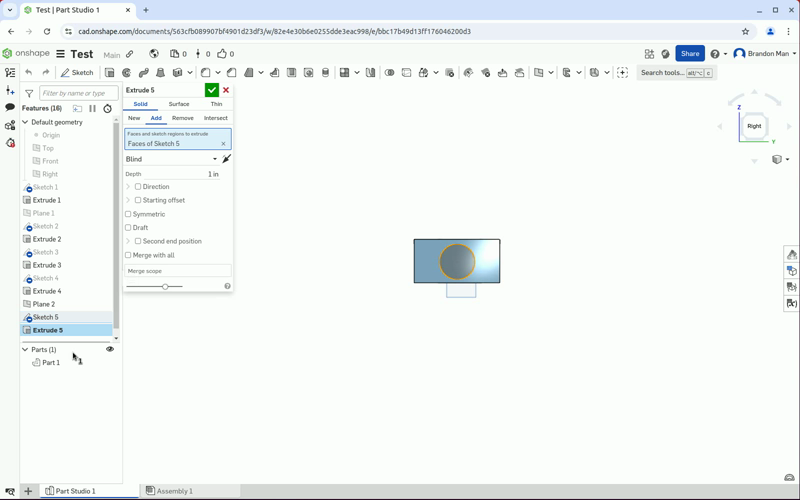
mouse_move(143, 106)
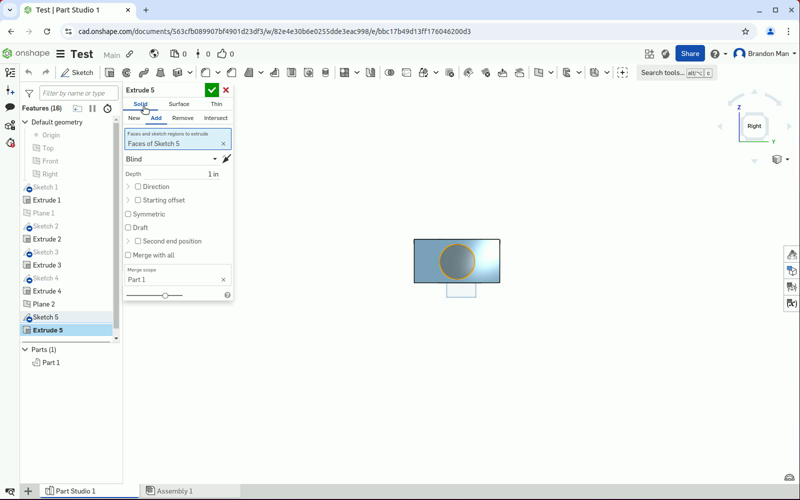
click(143, 106)
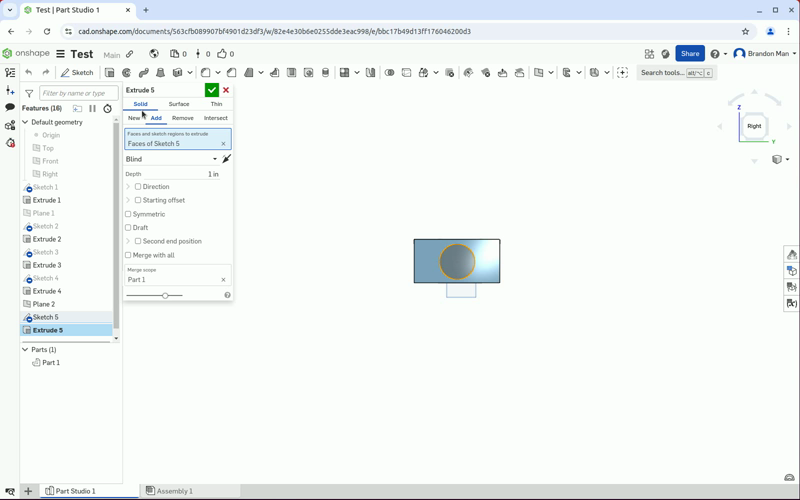
mouse_move(137, 120)
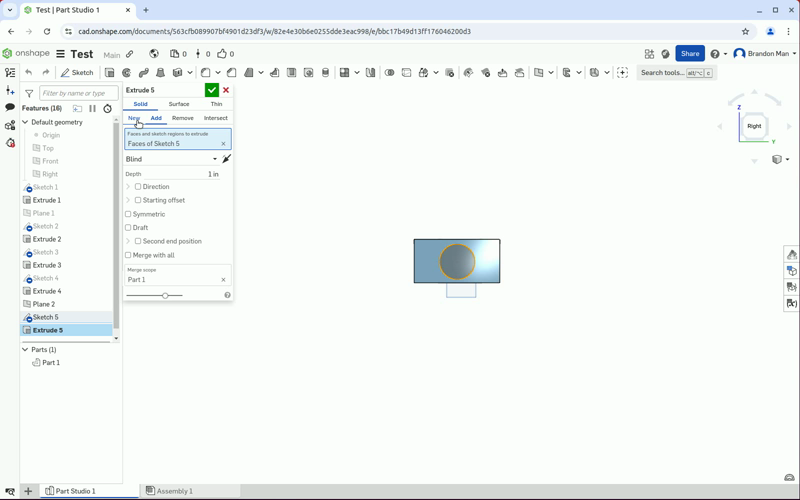
click(137, 120)
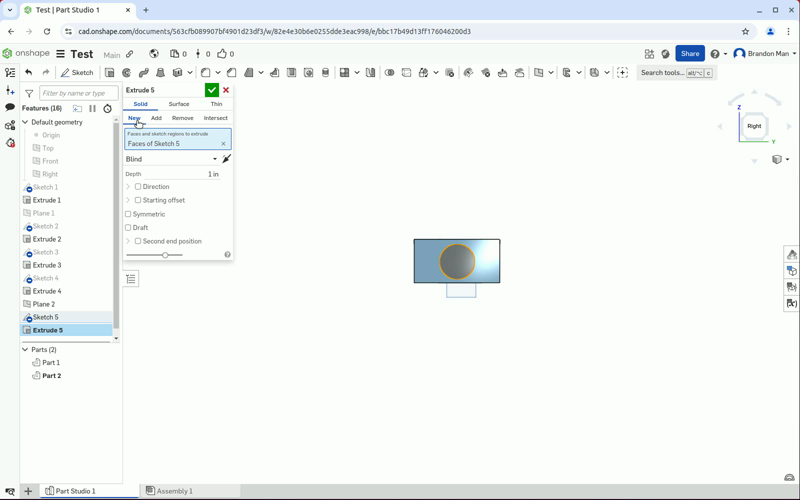
key(tab, 4)
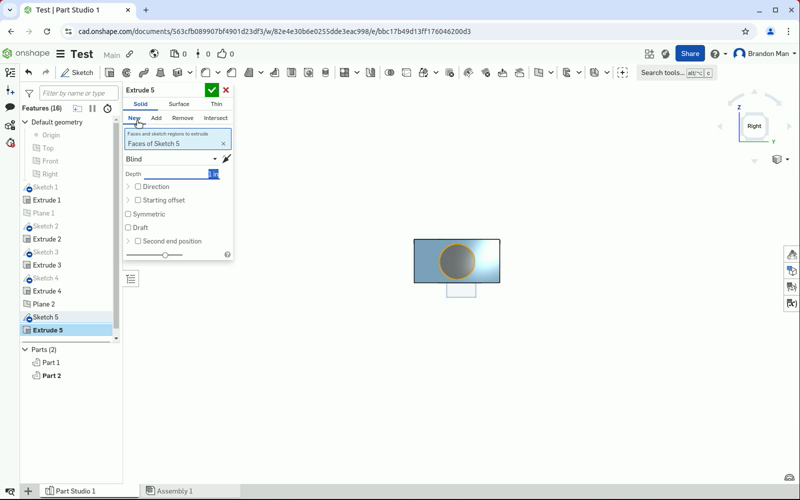
text(8.906)
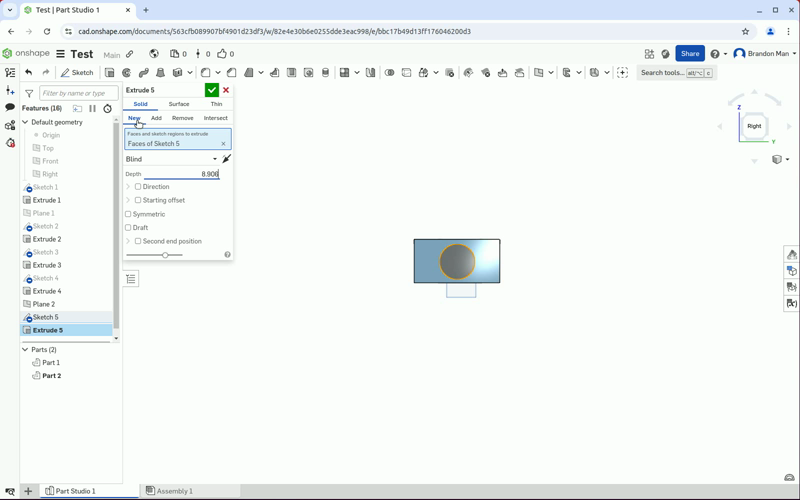
key(enter)
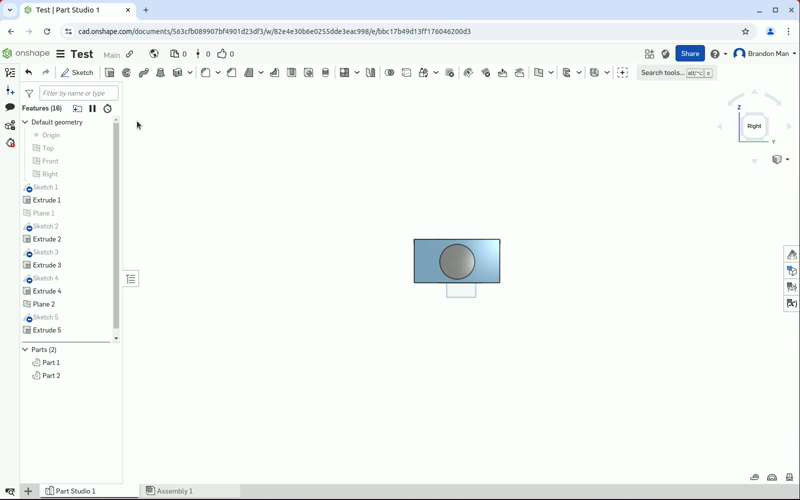
key(shift+h)
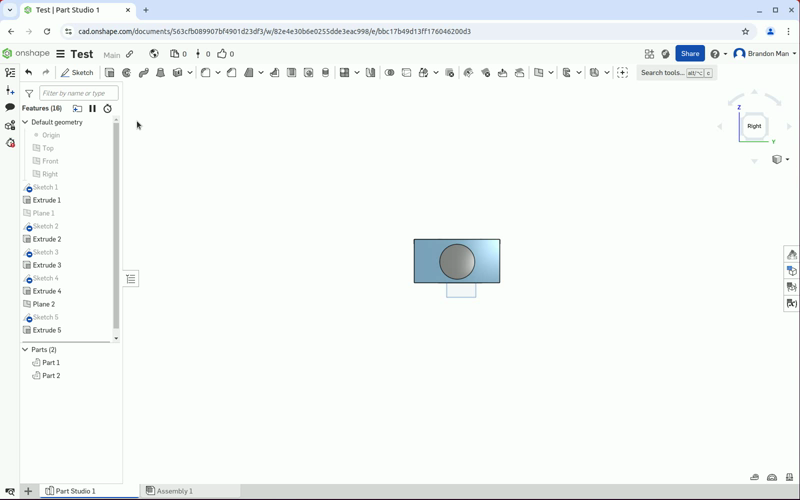
key(shift+h)
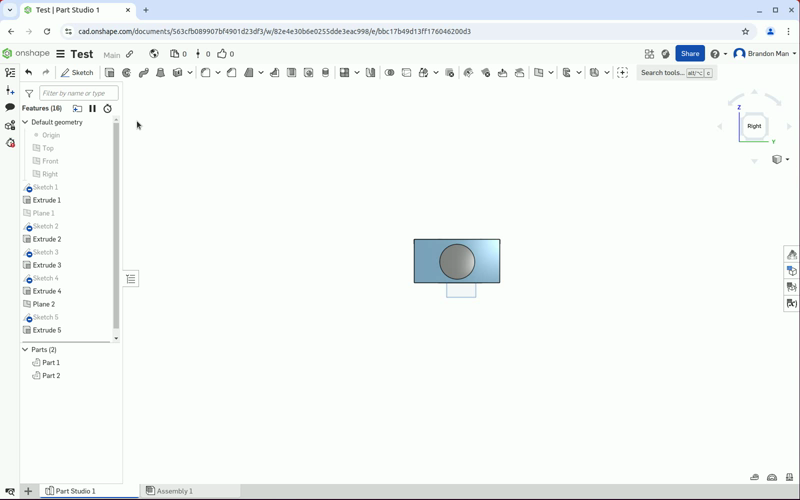
mouse_move(69, 189)
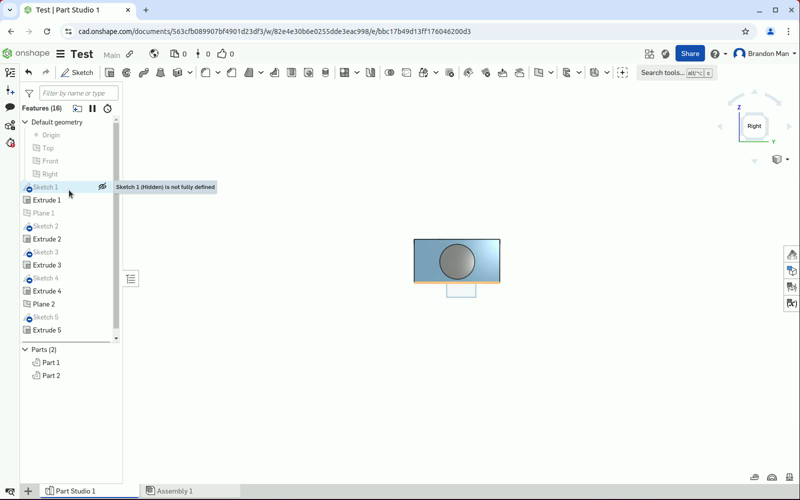
click(69, 189)
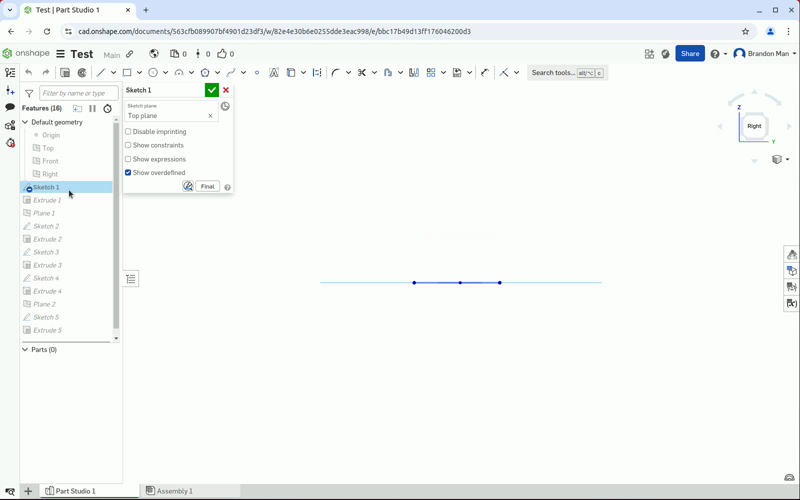
mouse_move(229, 92)
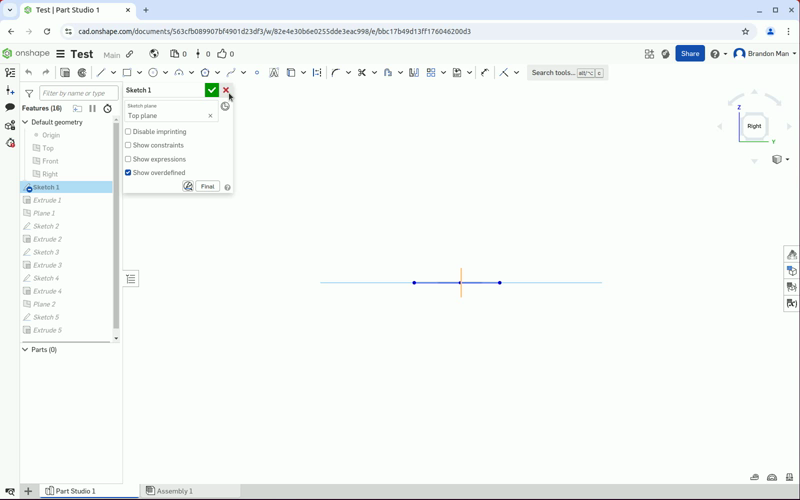
click(229, 92)
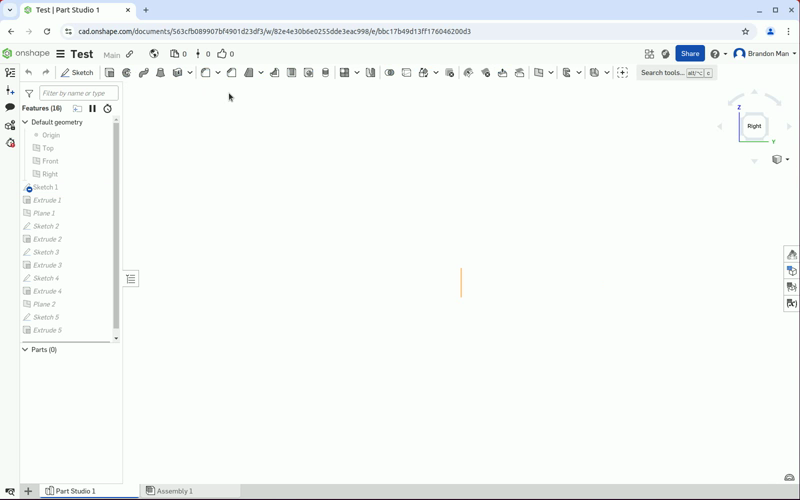
key(shift+s)
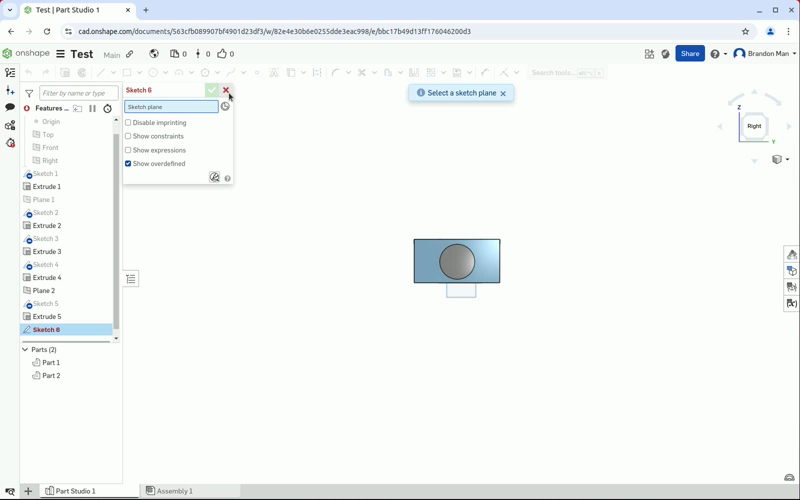
mouse_move(69, 293)
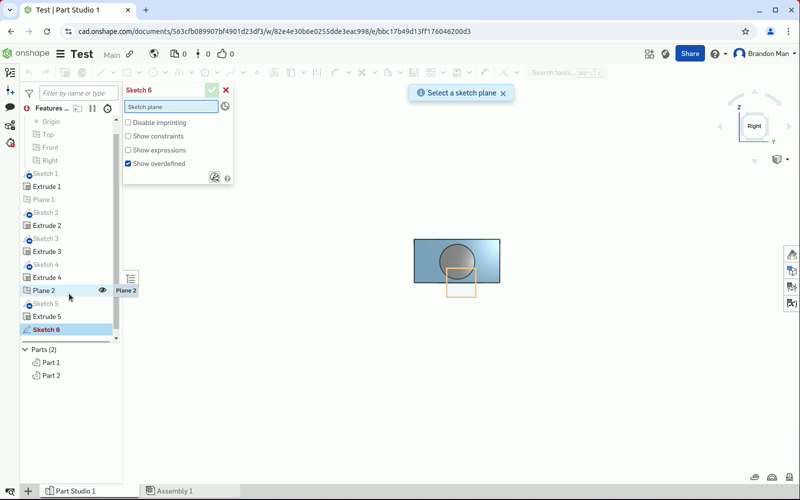
click(69, 293)
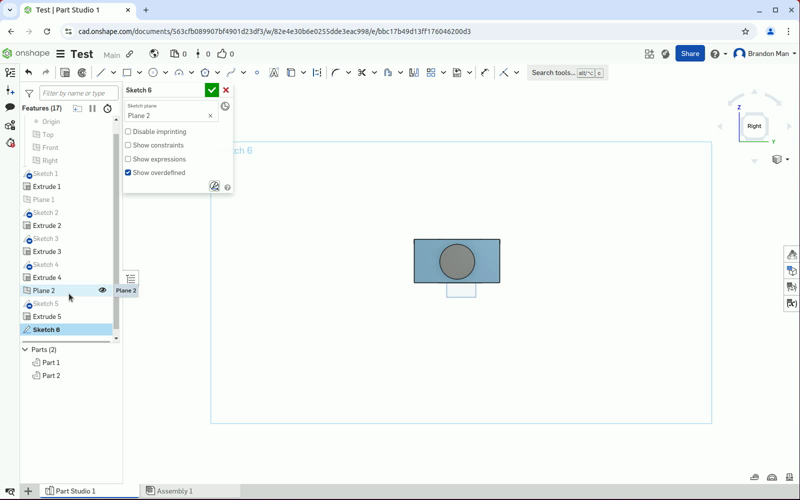
mouse_move(73, 352)
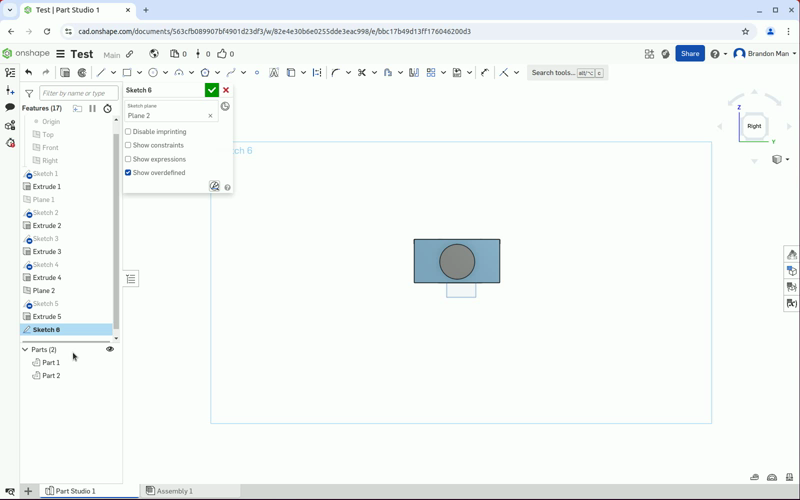
key(y)
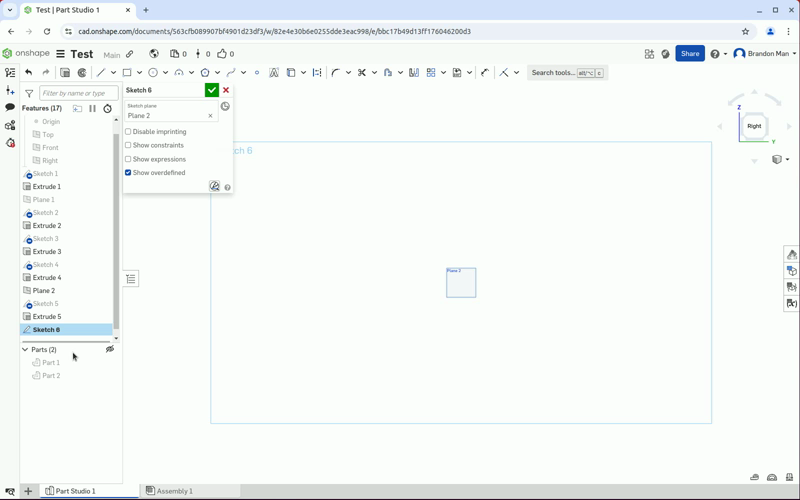
key(c)
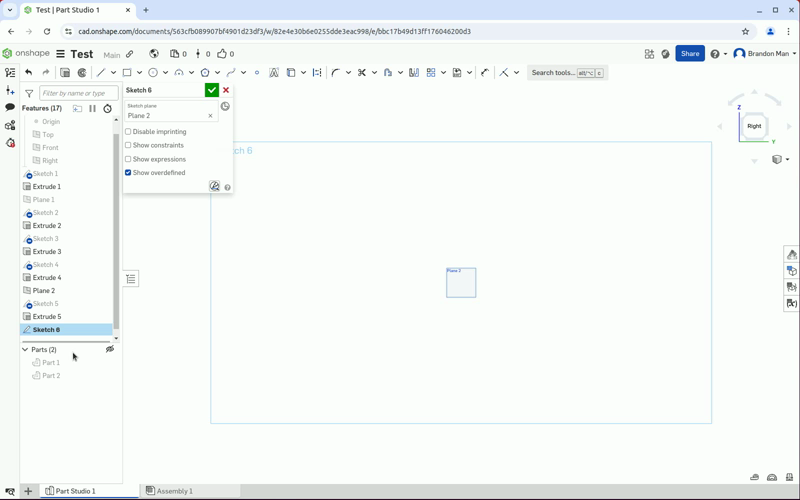
key_down(shift)
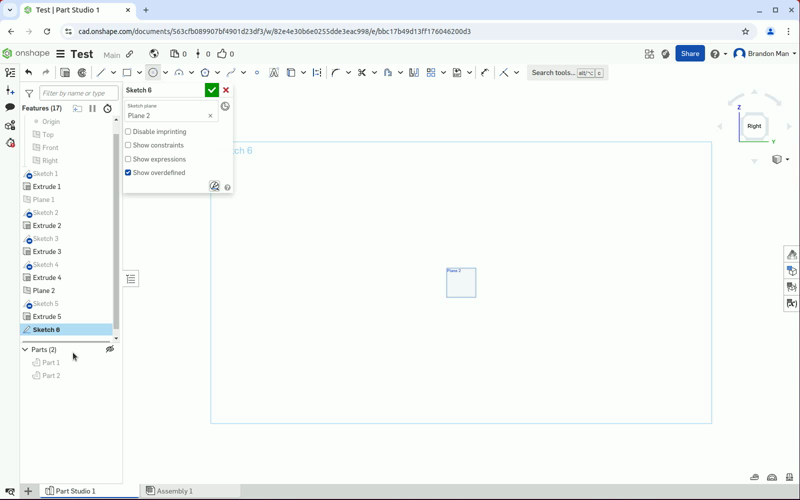
mouse_move(457, 261)
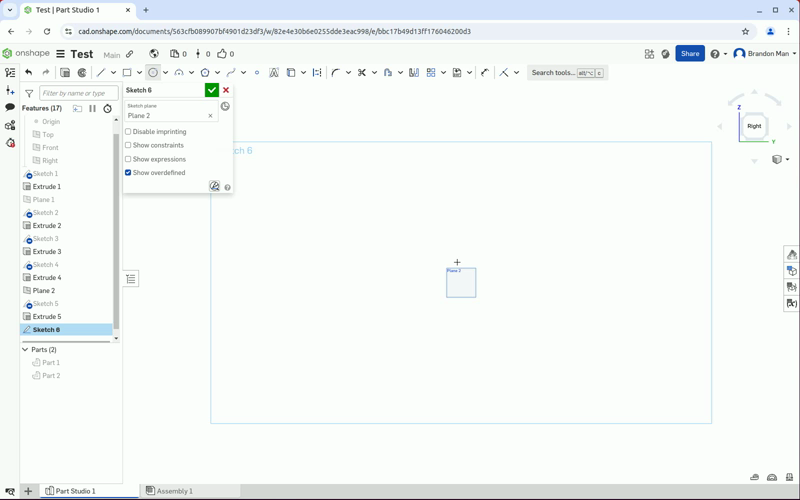
click(457, 261)
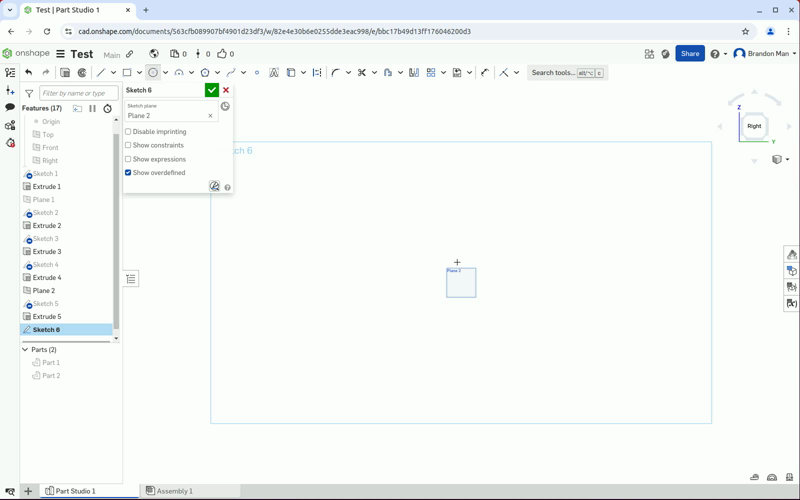
key_up(shift)
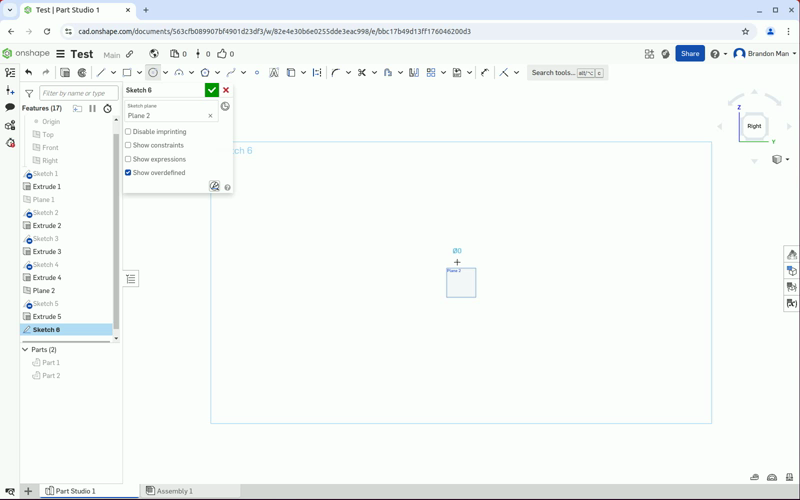
mouse_move(474, 261)
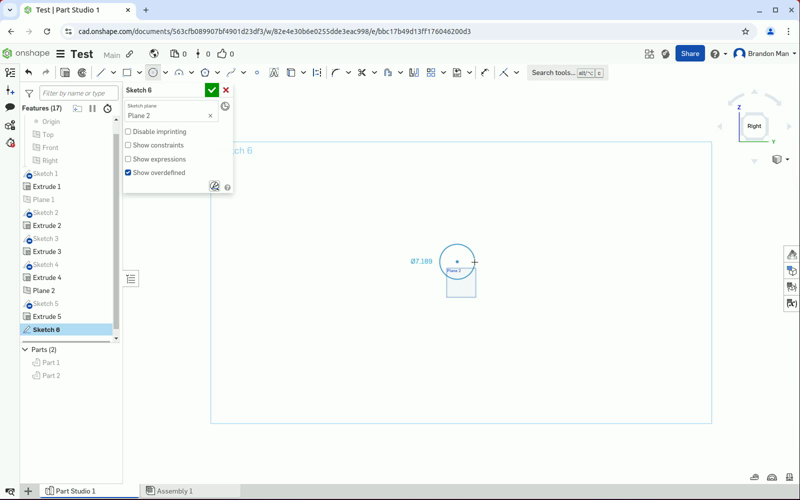
click(474, 261)
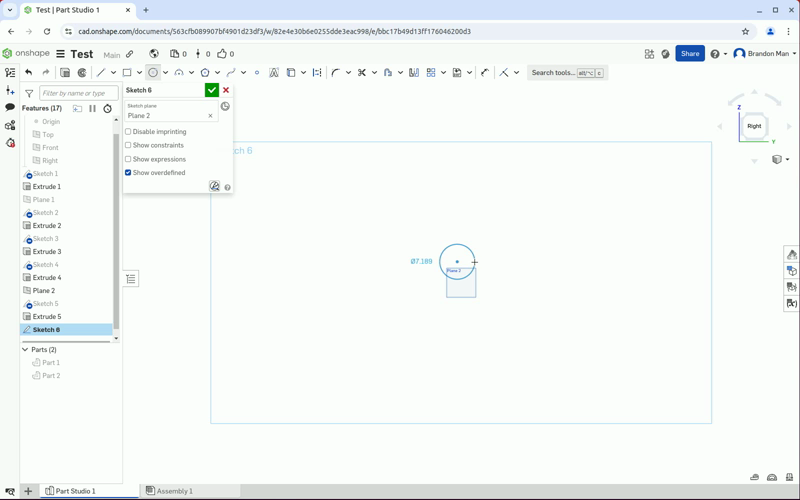
key(esc)
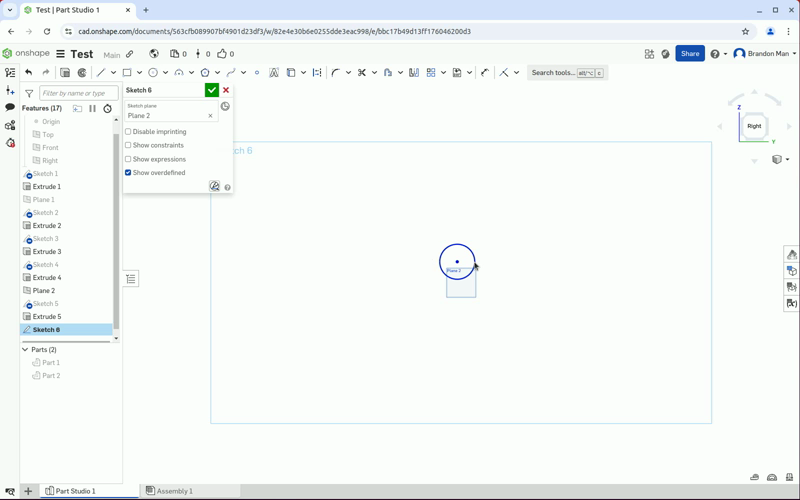
mouse_move(465, 267)
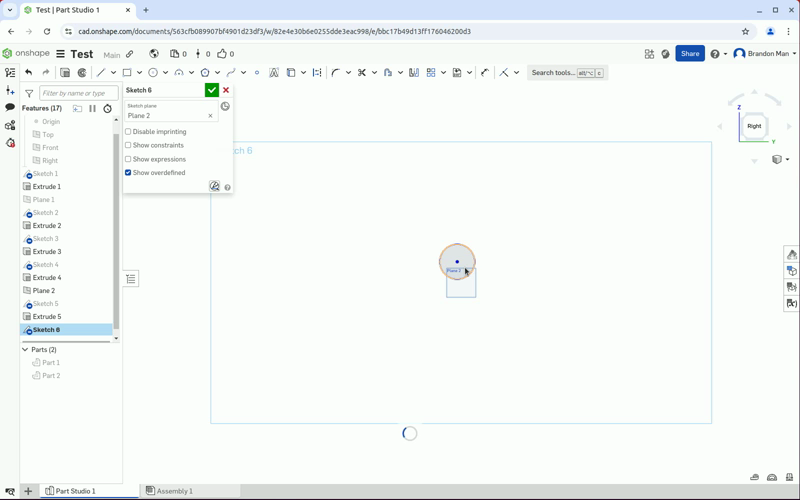
scroll(6)
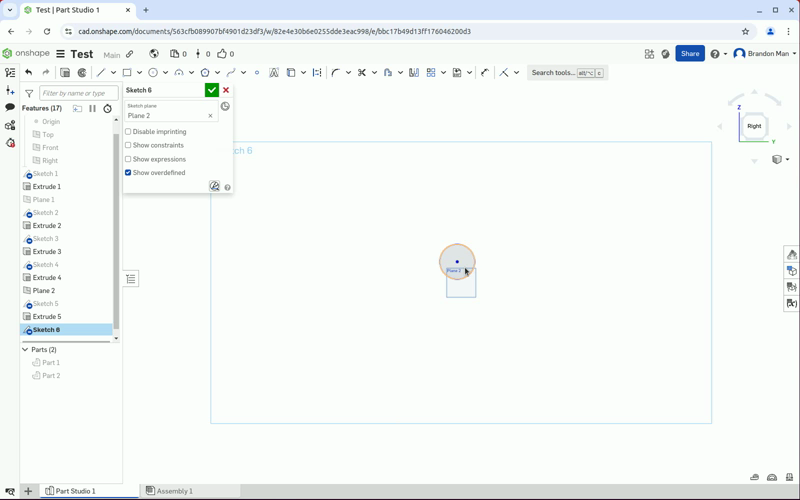
scroll(6)
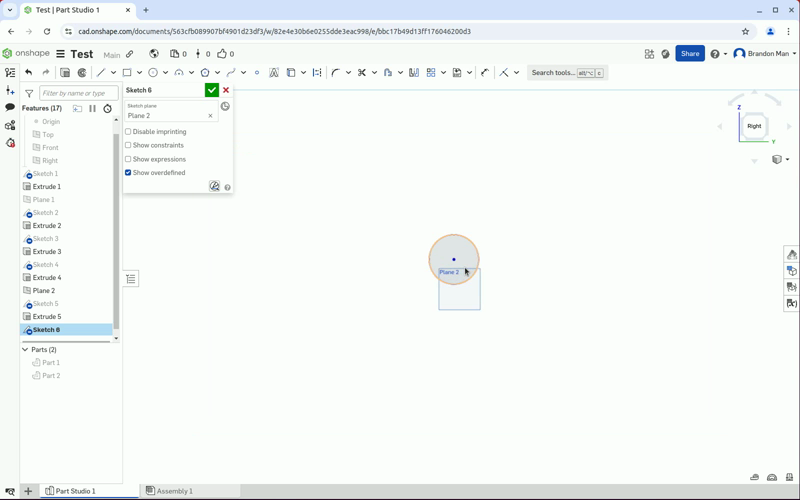
scroll(6)
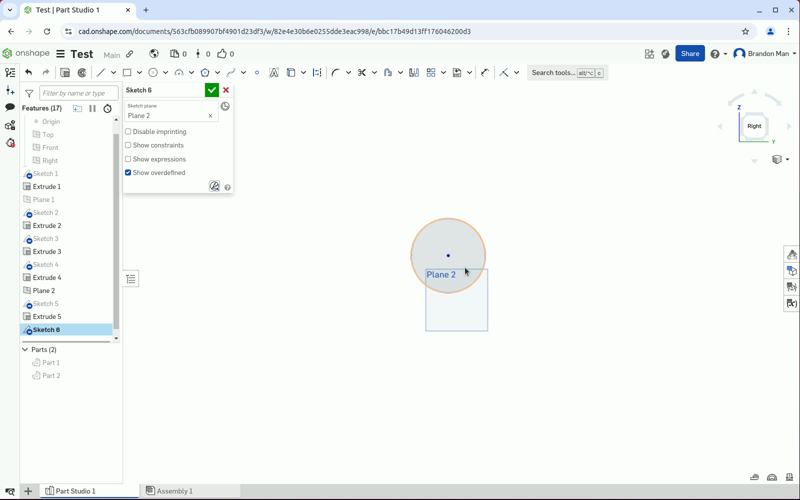
scroll(6)
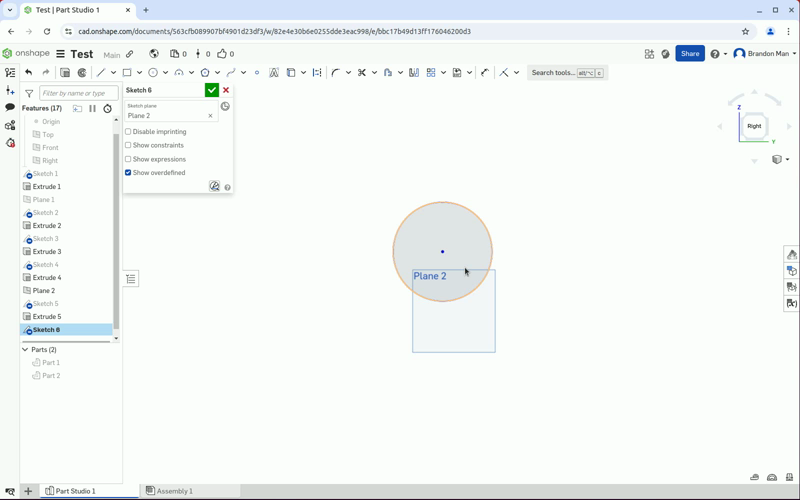
scroll(6)
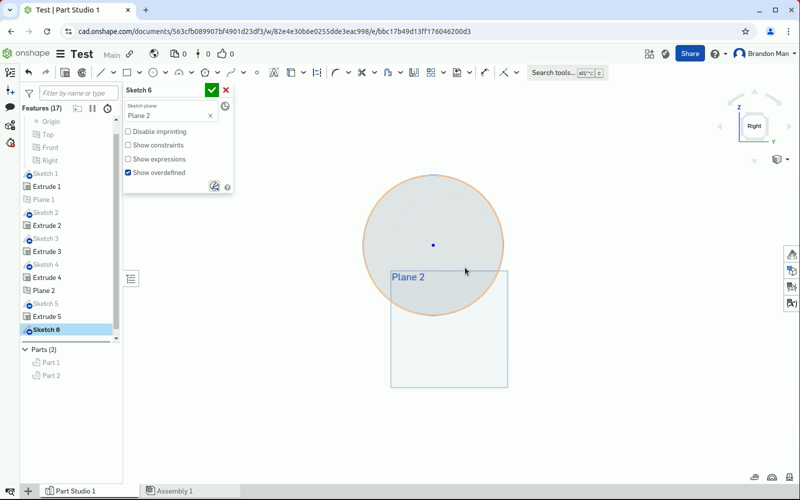
scroll(6)
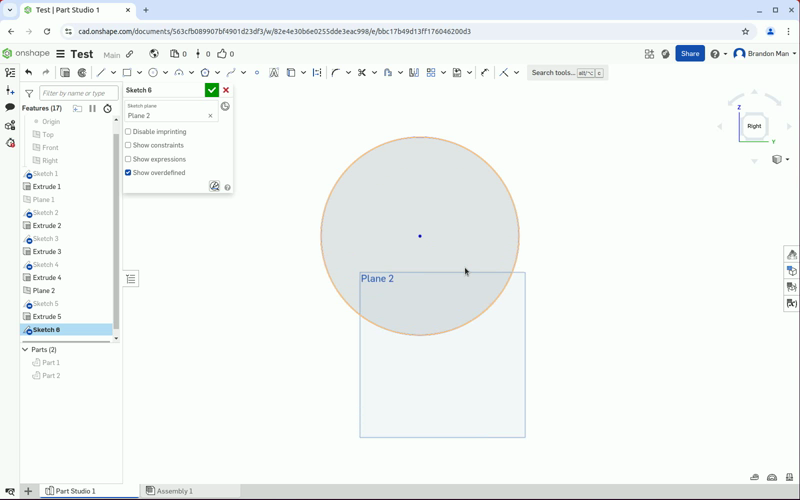
scroll(6)
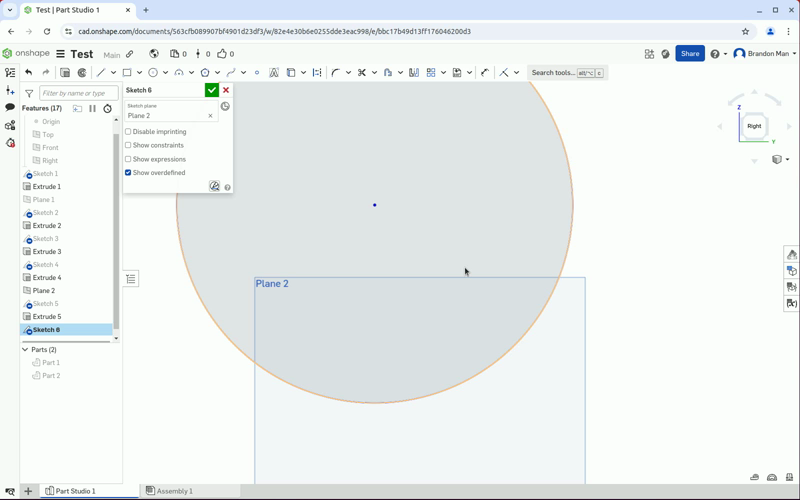
click(465, 267)
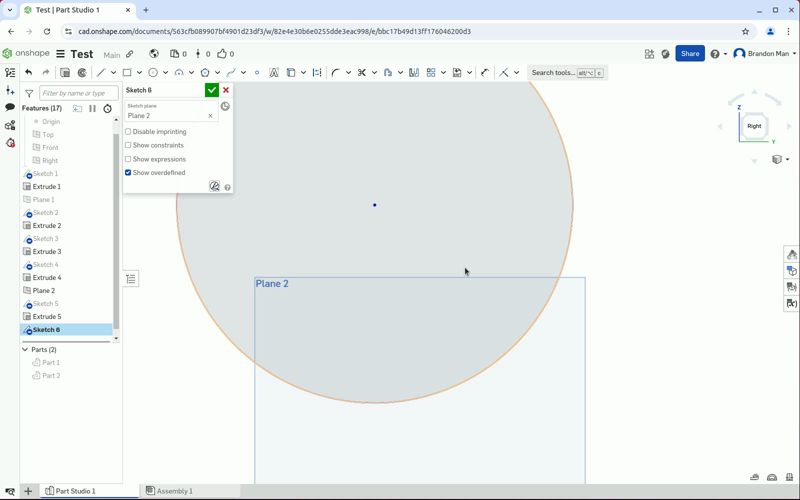
scroll(-6)
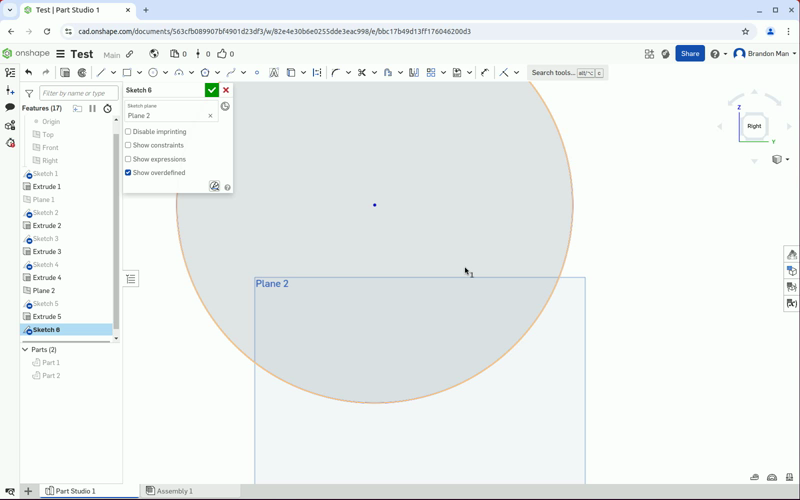
scroll(-6)
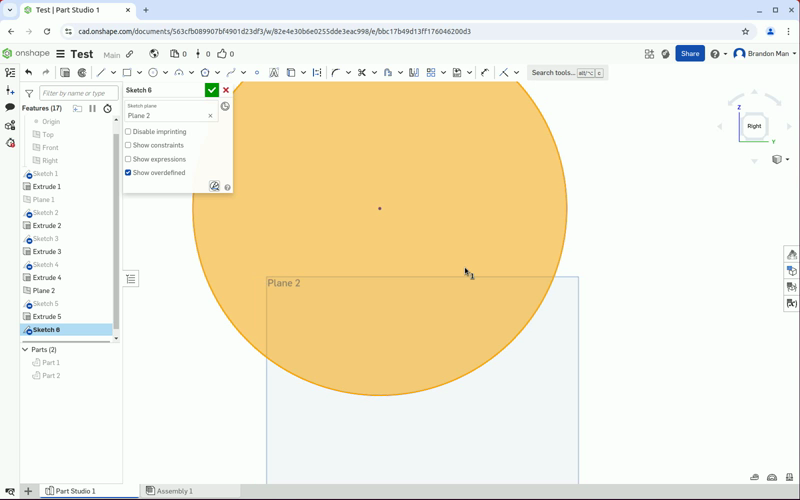
scroll(-6)
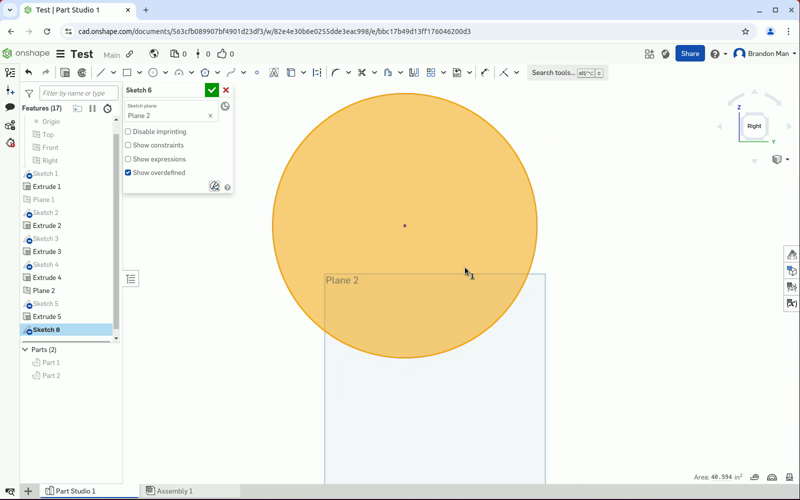
scroll(-6)
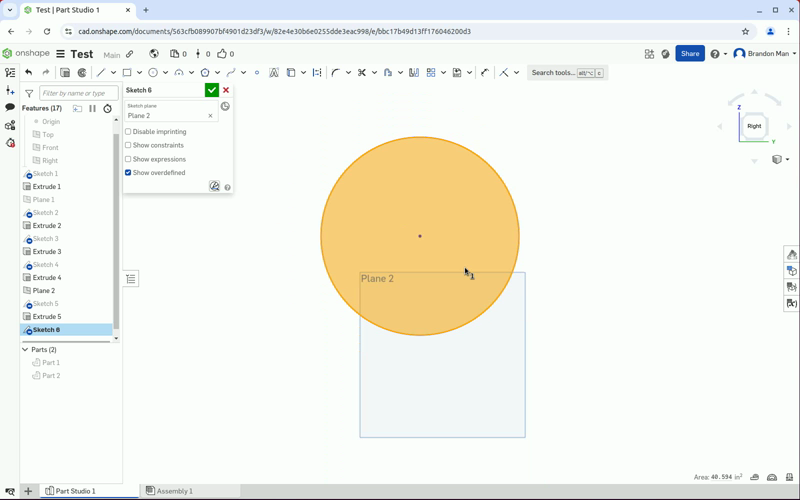
scroll(-6)
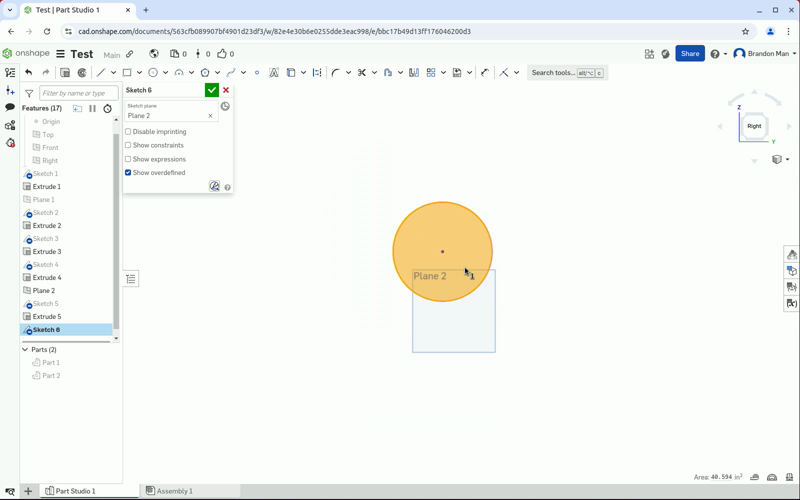
scroll(-6)
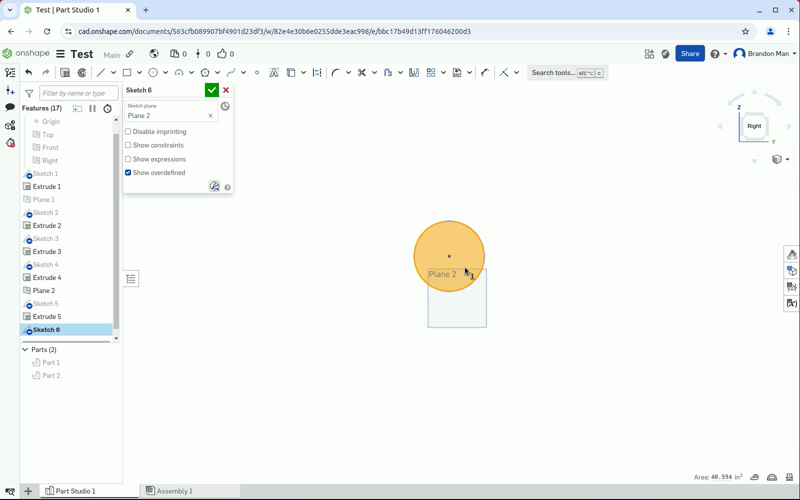
scroll(-6)
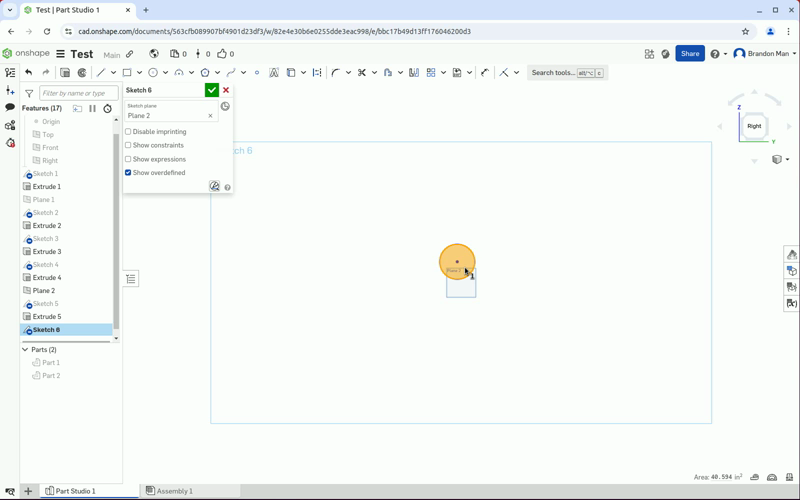
mouse_move(73, 352)
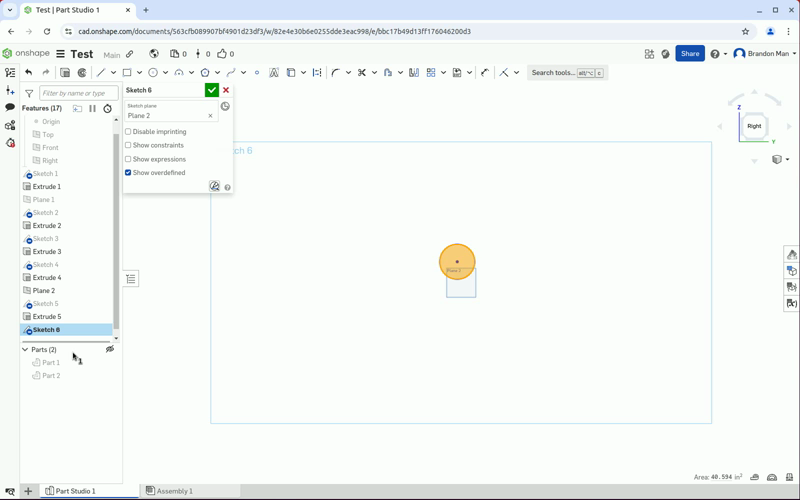
key(shift+y)
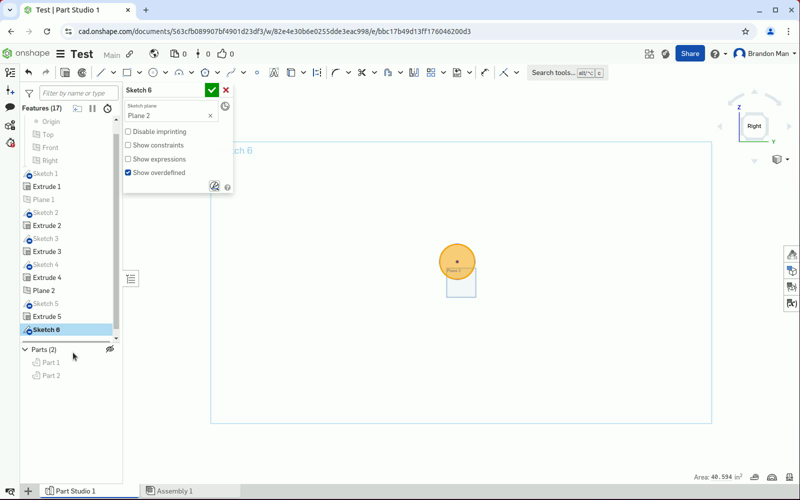
key(shift+e)
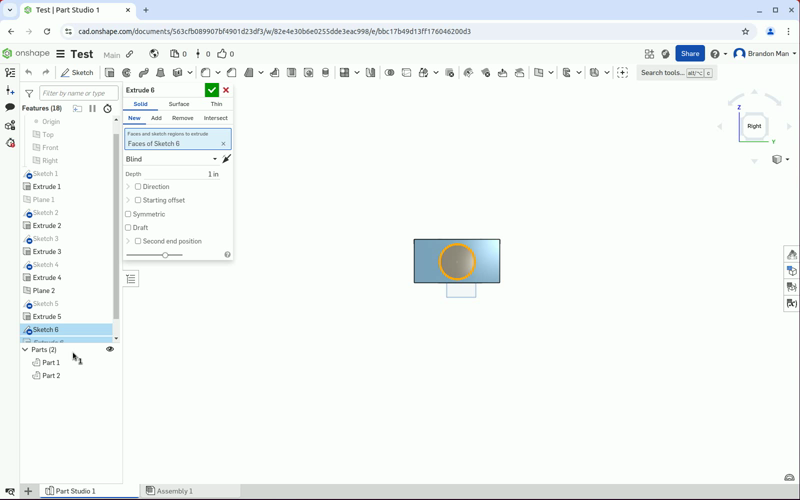
mouse_move(143, 106)
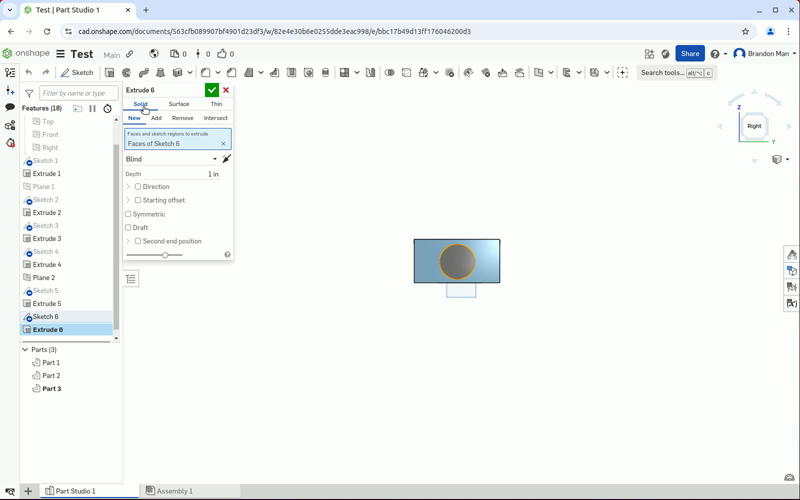
click(143, 106)
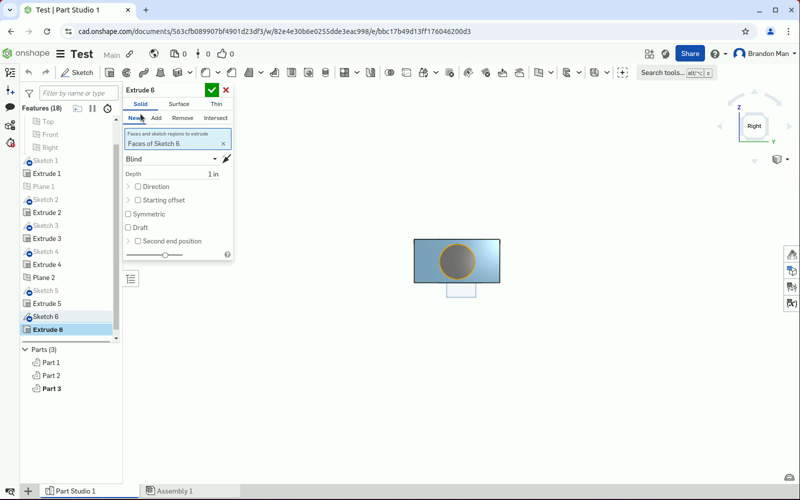
mouse_move(137, 120)
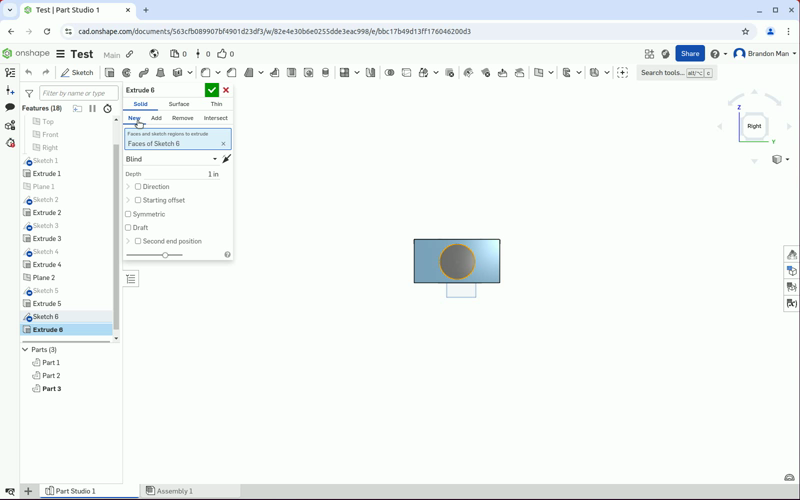
click(137, 120)
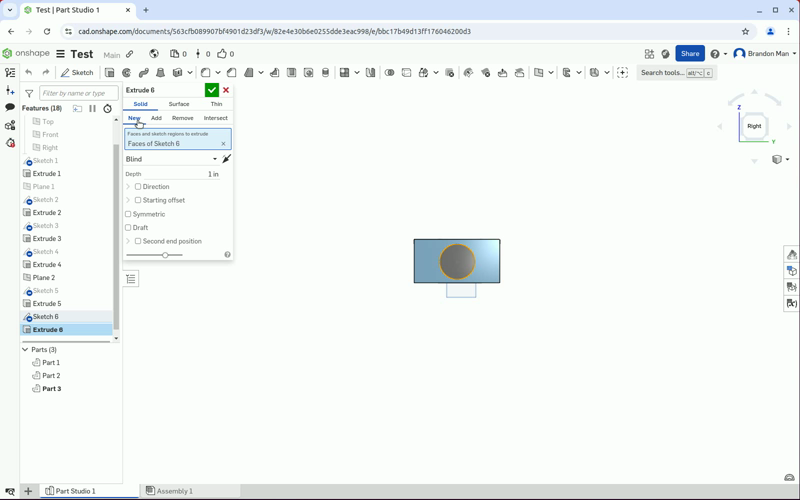
key(tab, 4)
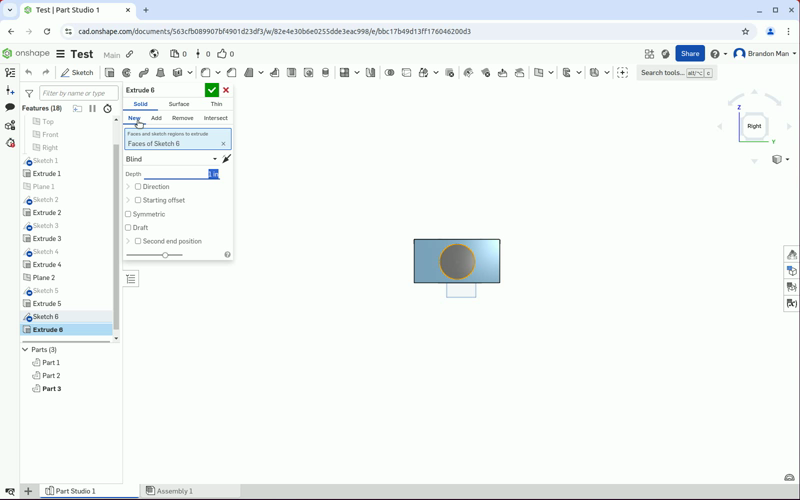
text(-4.333)
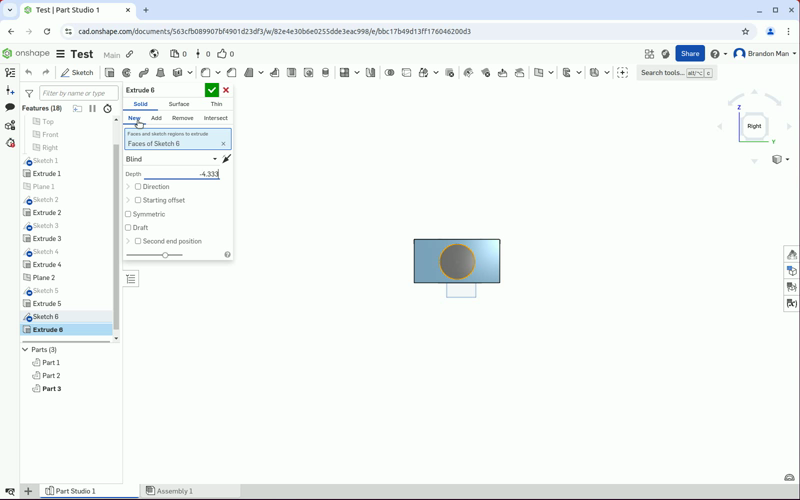
key(enter)
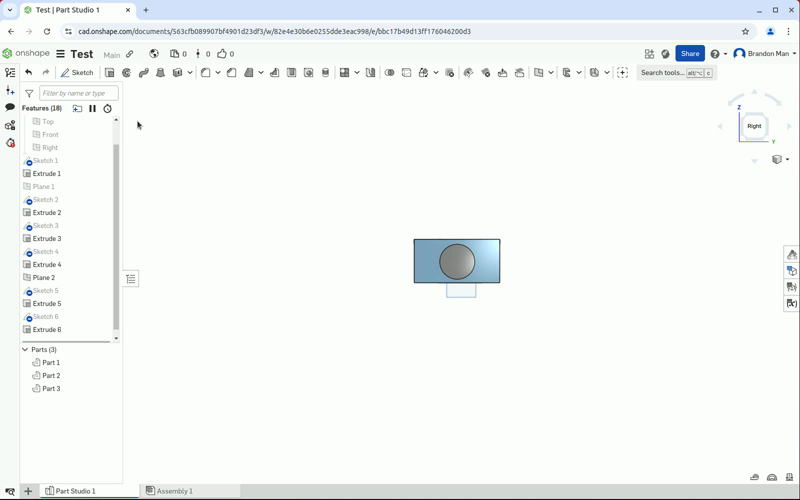
key(shift+h)
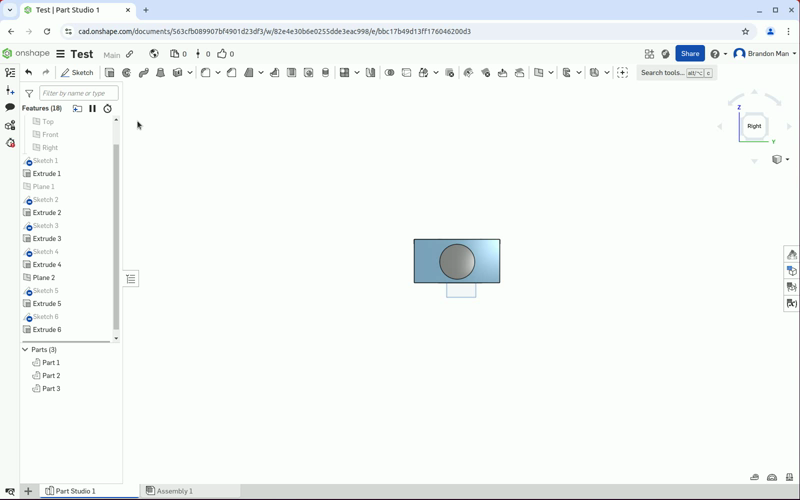
key(shift+h)
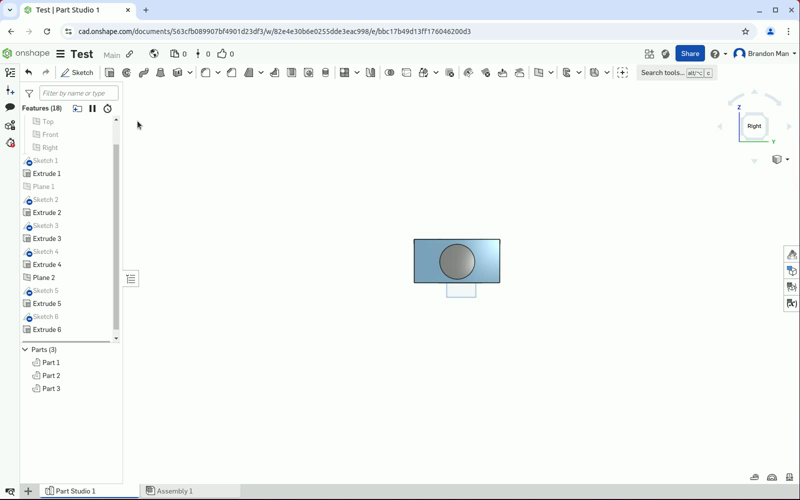
mouse_move(69, 163)
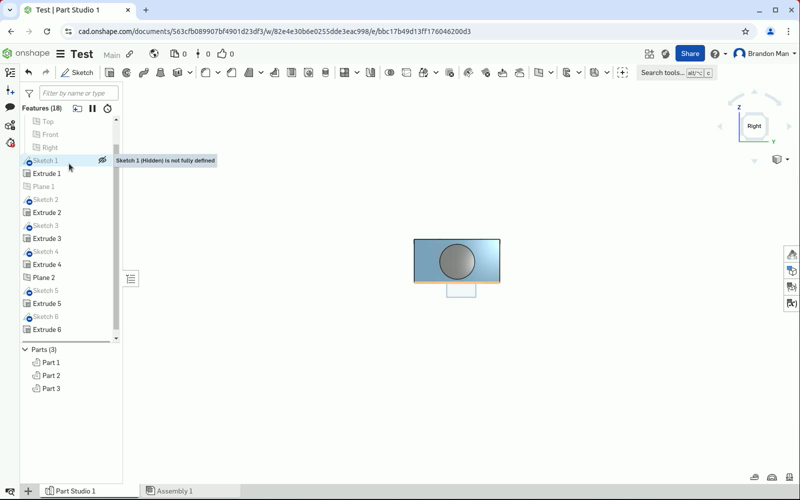
click(69, 163)
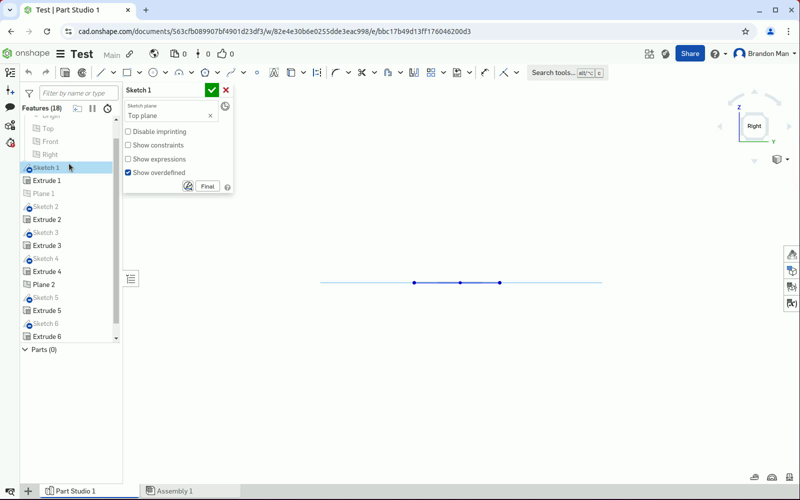
mouse_move(229, 92)
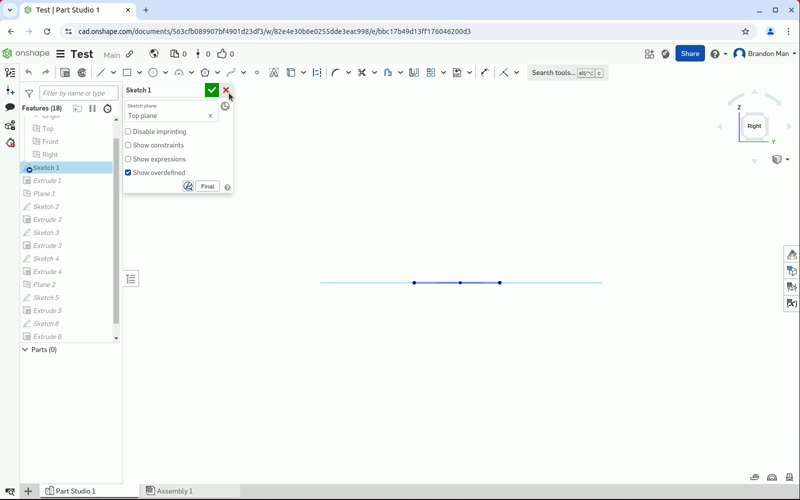
click(229, 92)
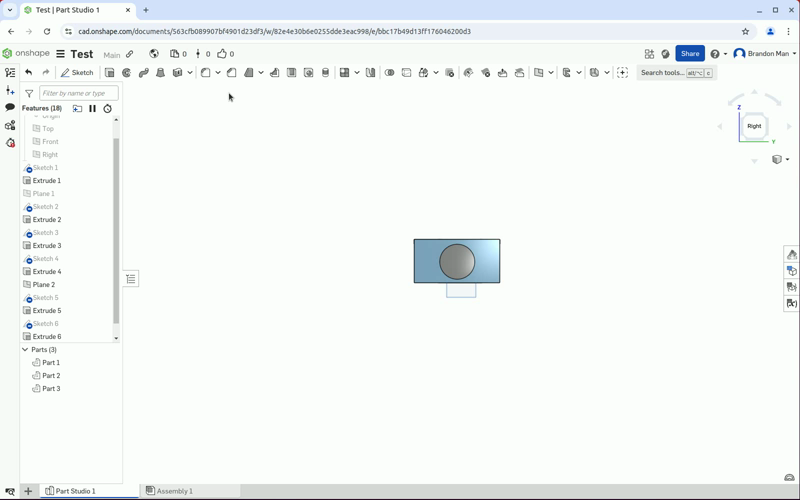
mouse_move(73, 352)
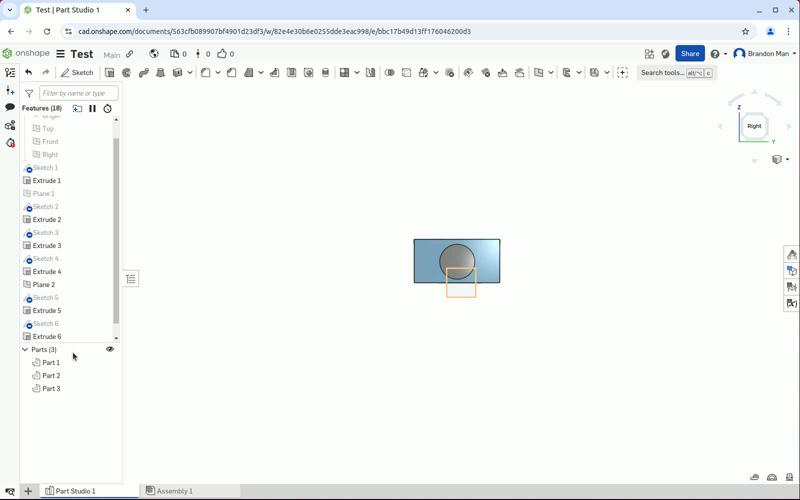
key(y)
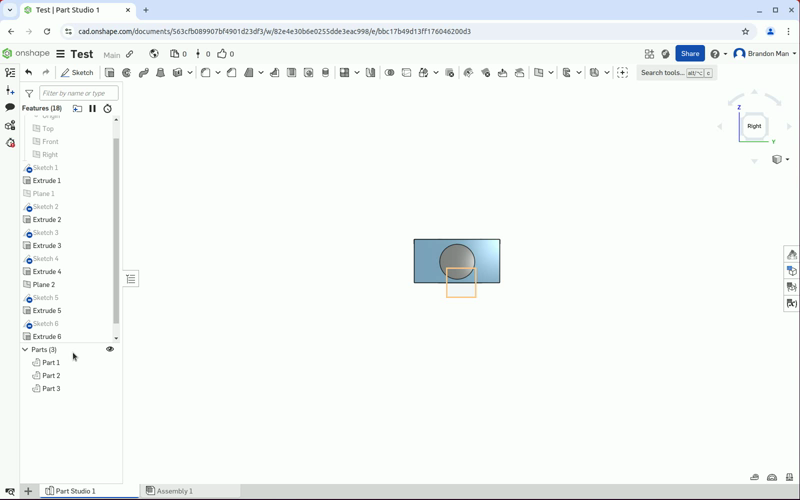
key(shift+p)
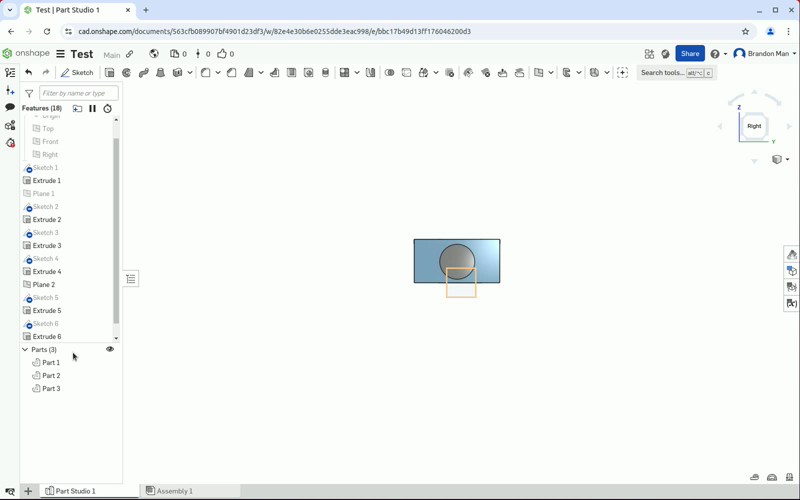
key(space)
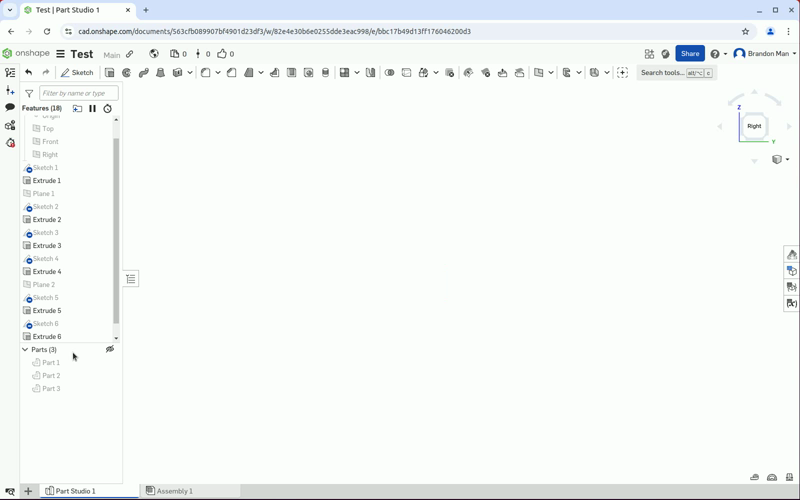
key_down(shift)
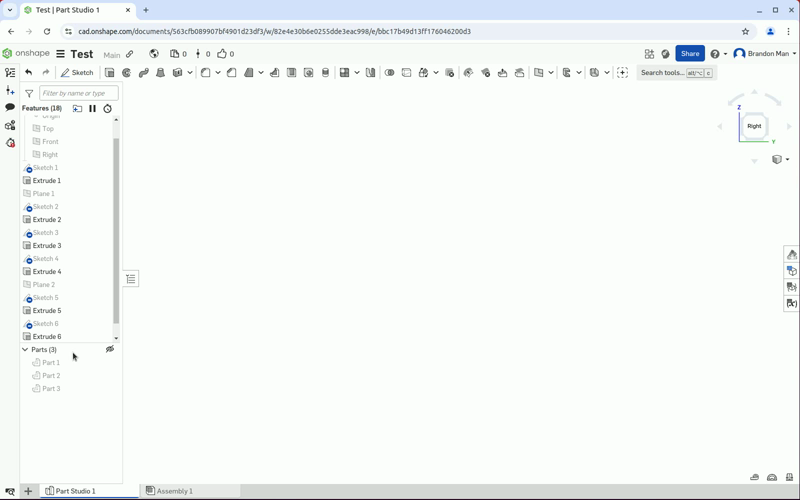
key(right)
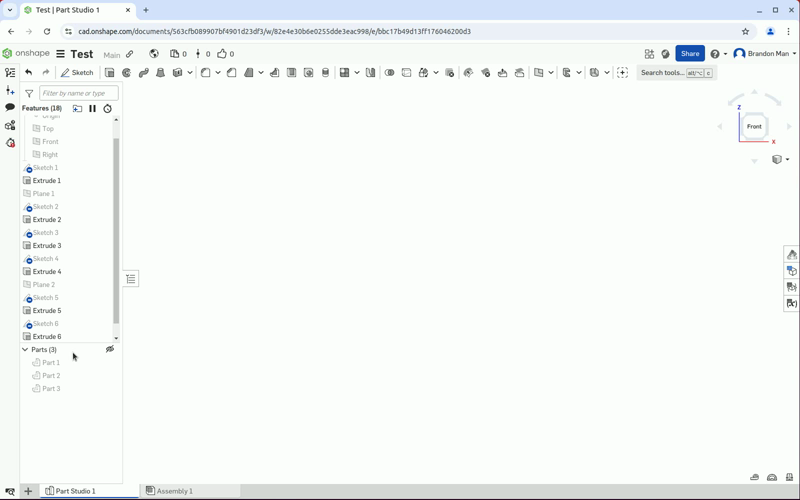
key_up(shift)
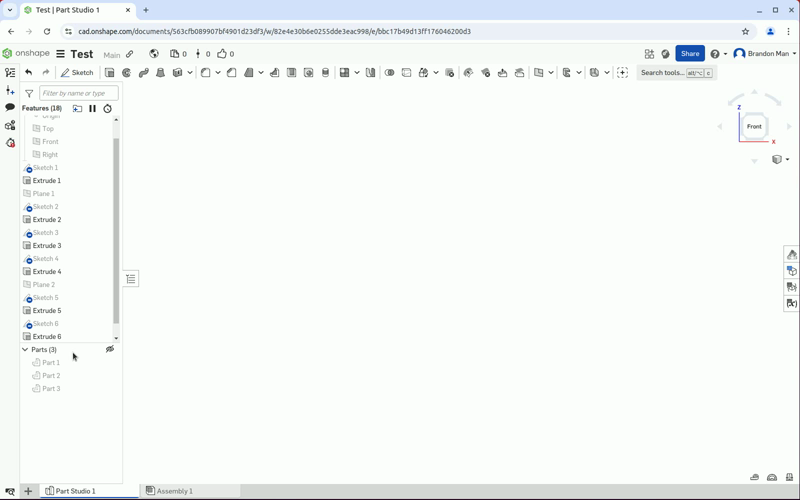
mouse_move(73, 352)
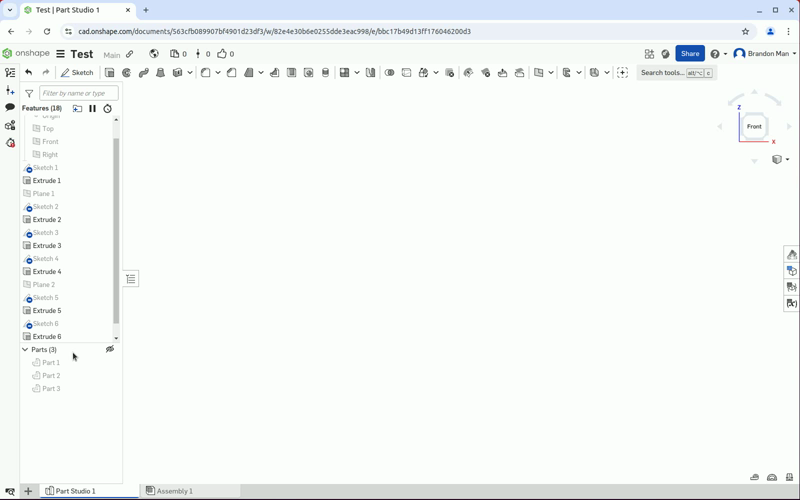
key(shift+y)
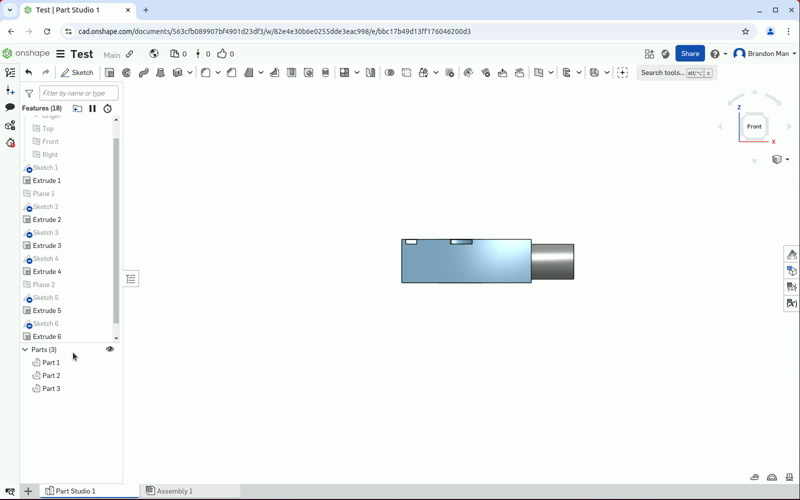
mouse_move(541, 75)
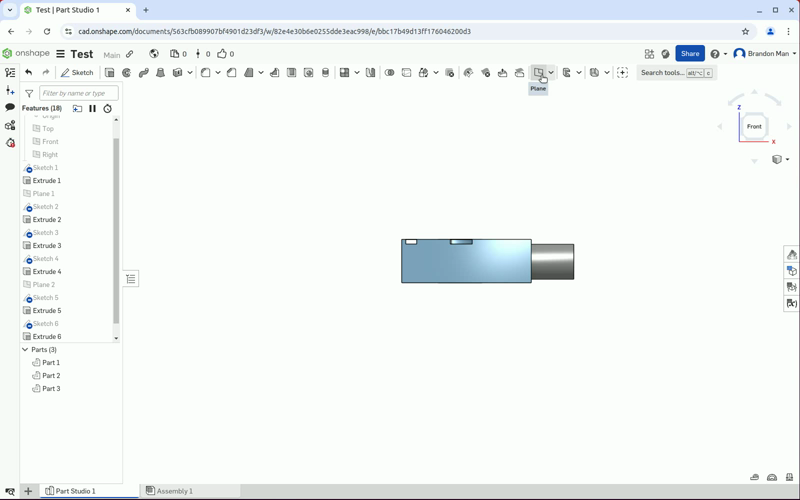
click(541, 75)
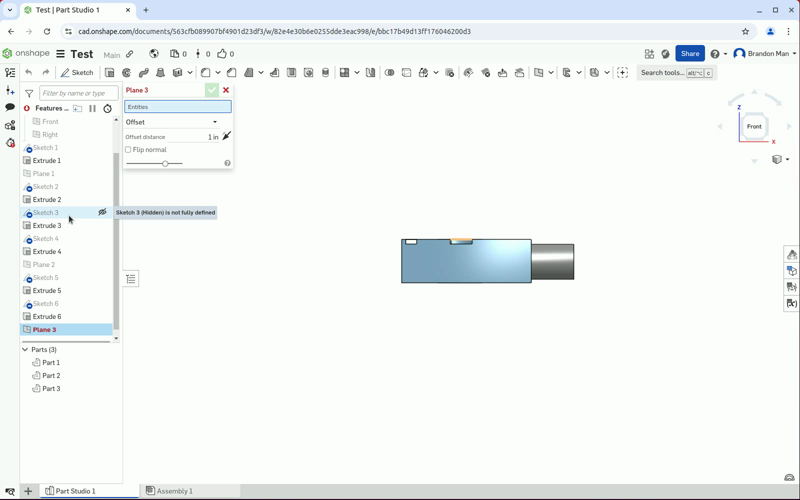
scroll(3)
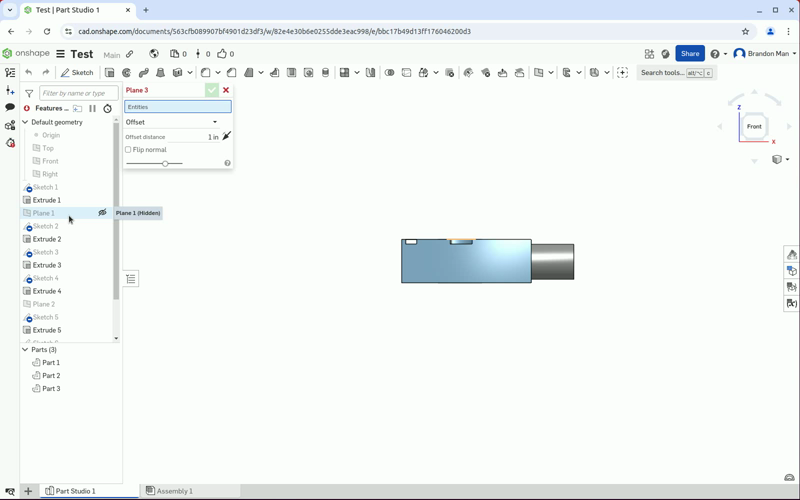
mouse_move(69, 163)
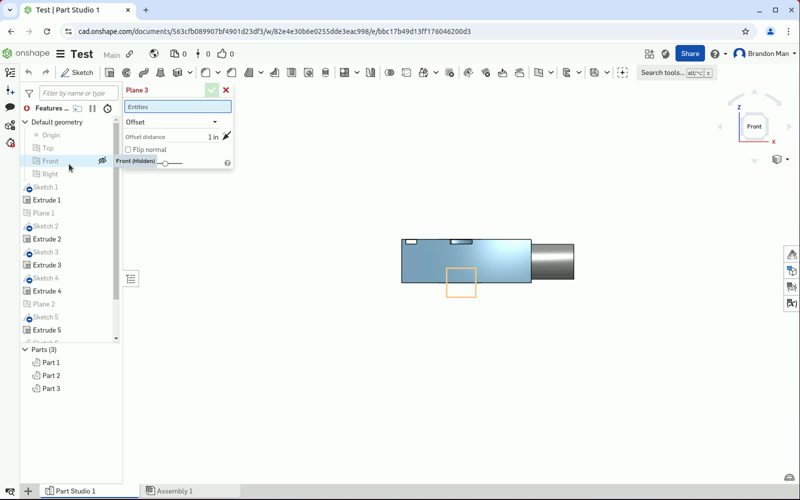
click(69, 163)
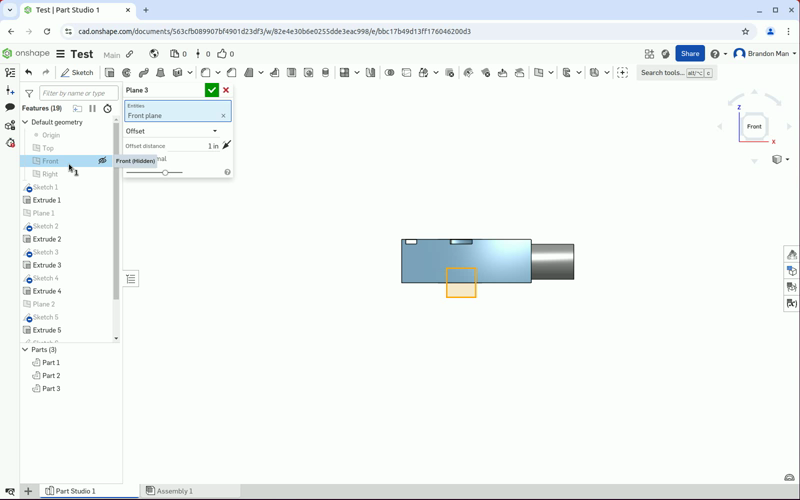
key(tab, 2)
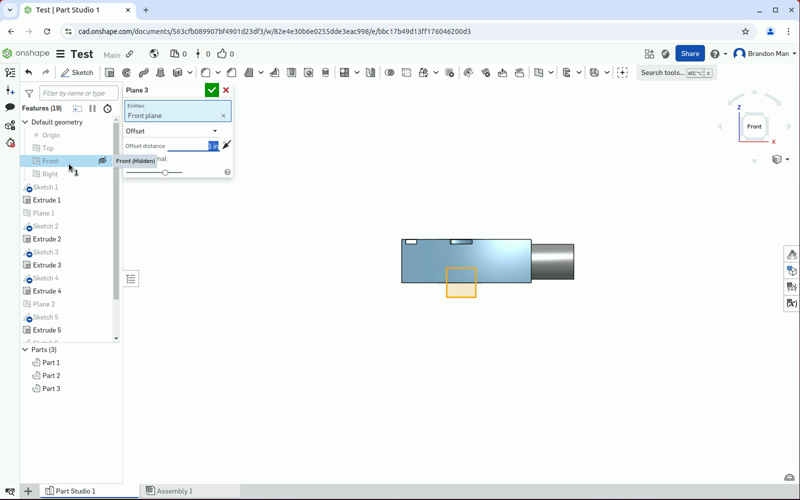
text(9.613)
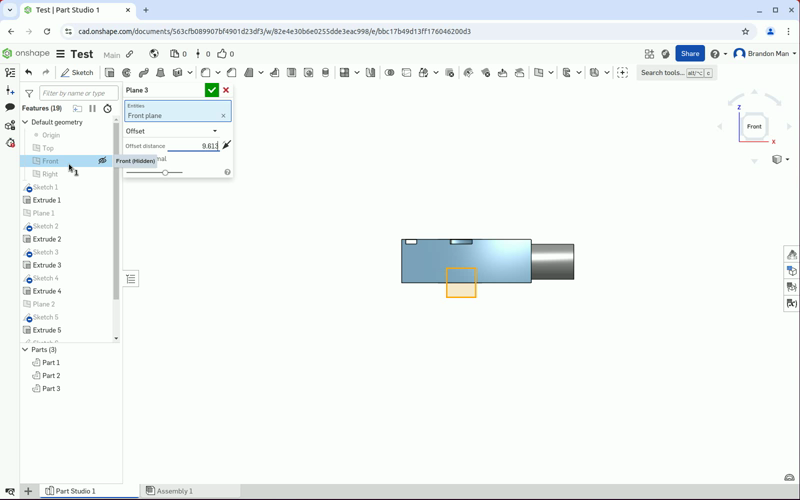
key(enter, 2)
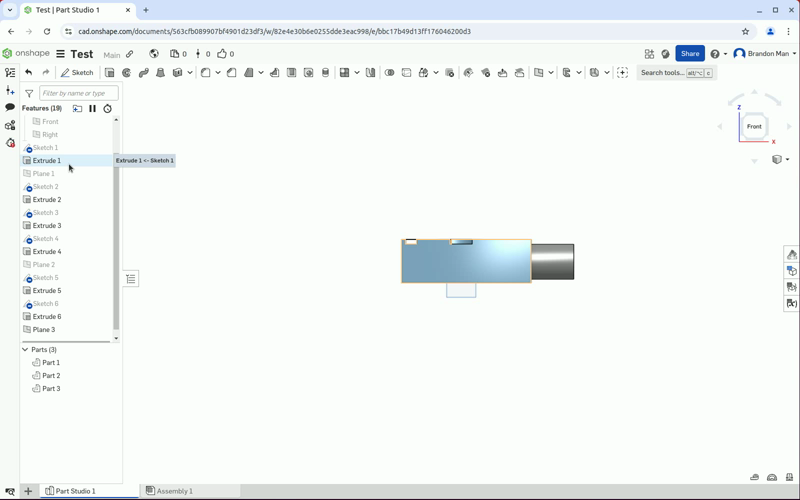
key(shift+s)
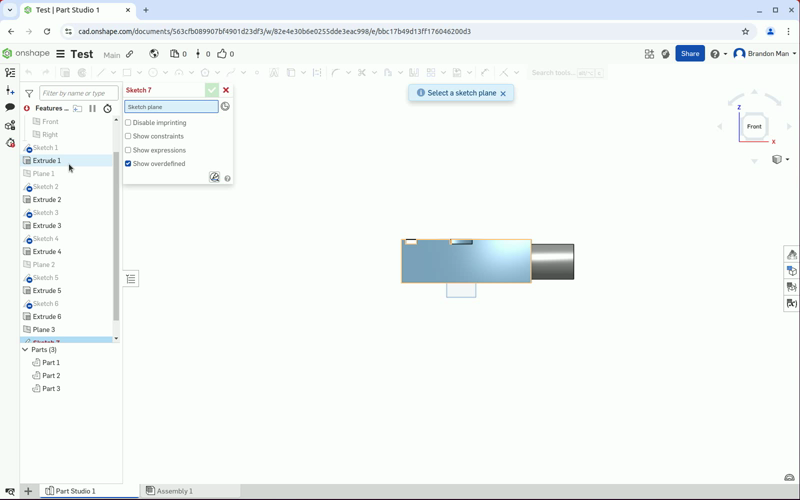
mouse_move(69, 319)
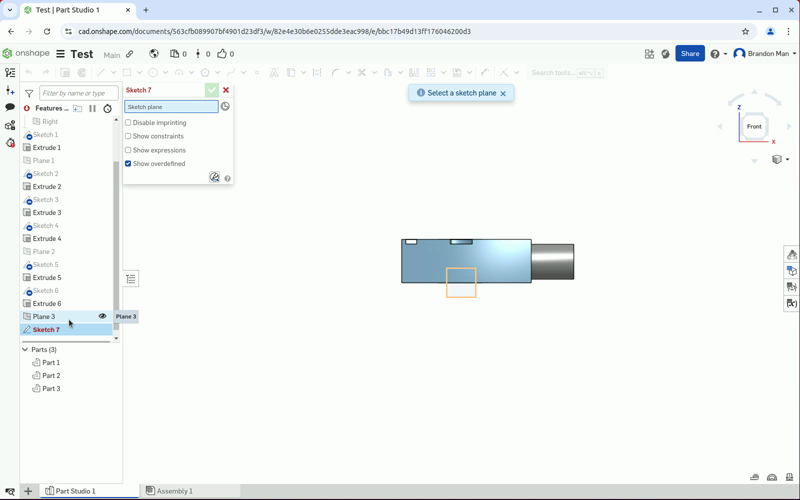
click(69, 319)
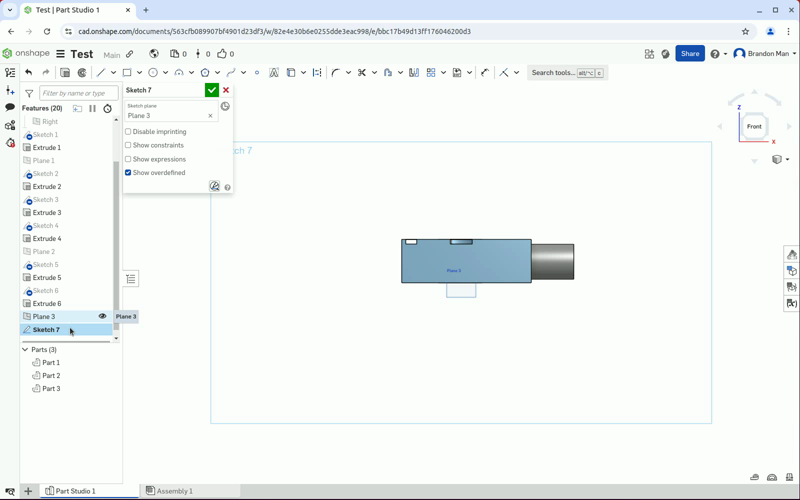
mouse_move(73, 352)
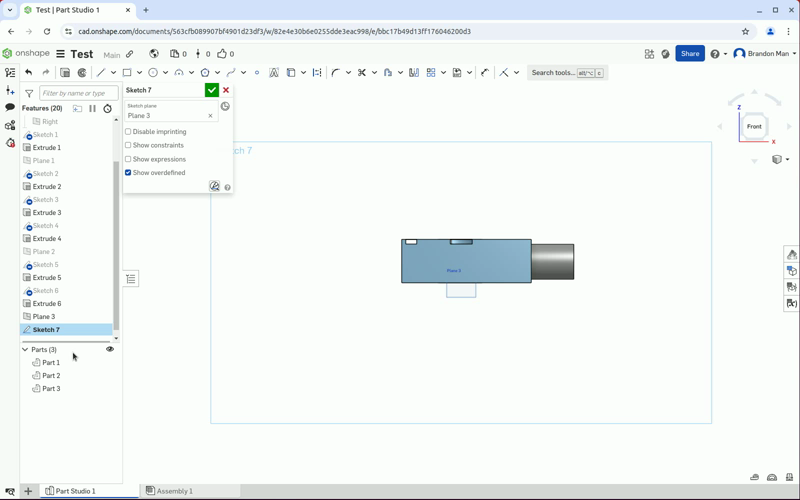
key(y)
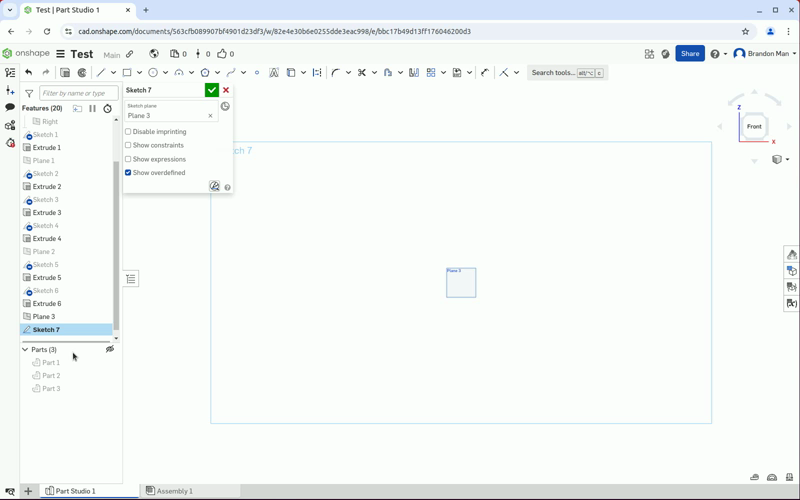
key(l)
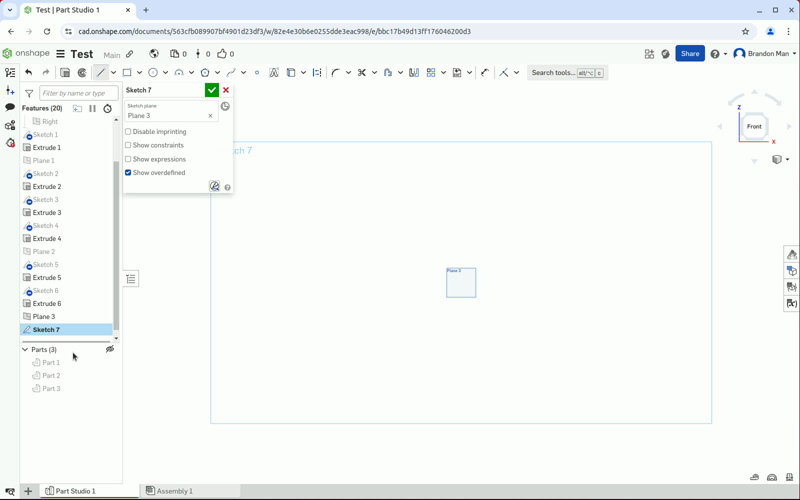
key_down(shift)
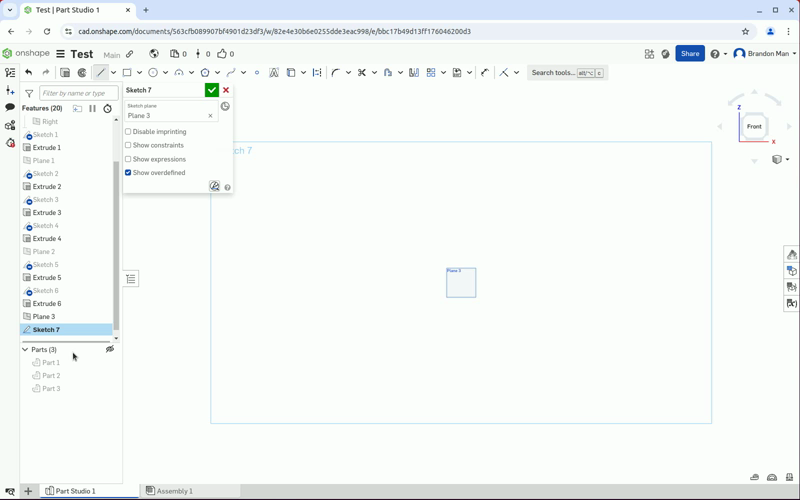
mouse_move(485, 249)
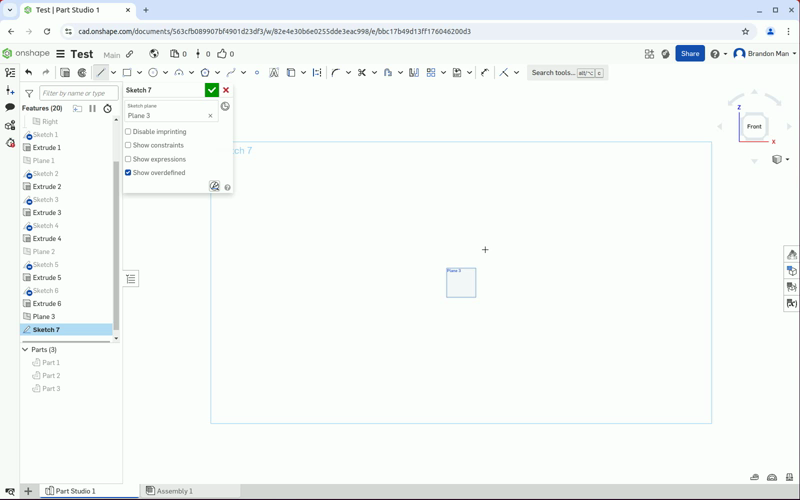
click(485, 249)
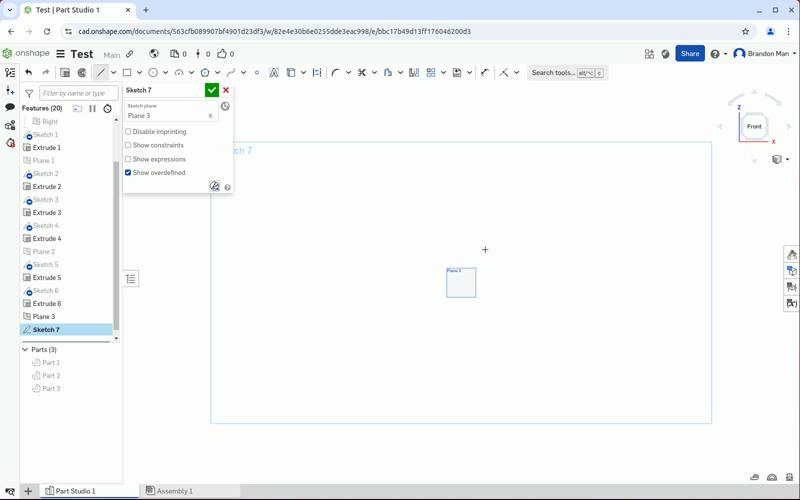
key_up(shift)
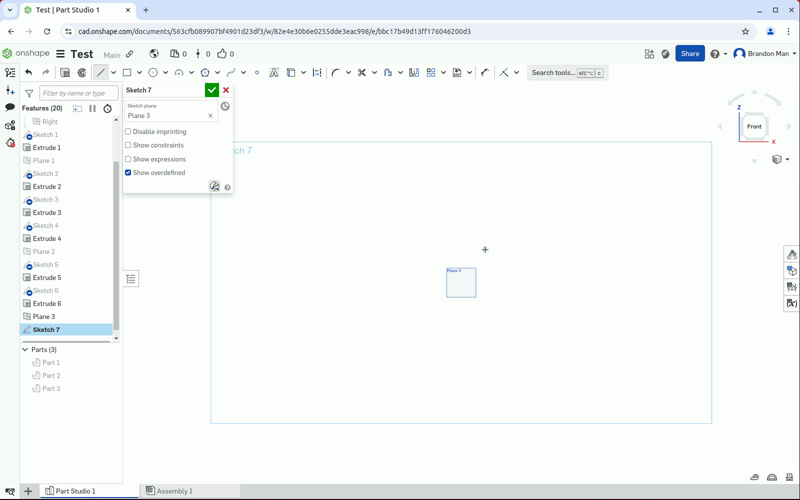
key_down(shift)
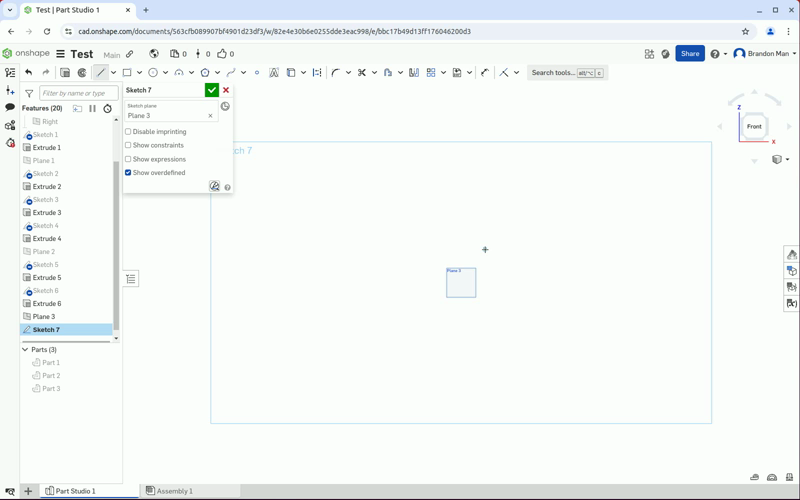
mouse_move(515, 249)
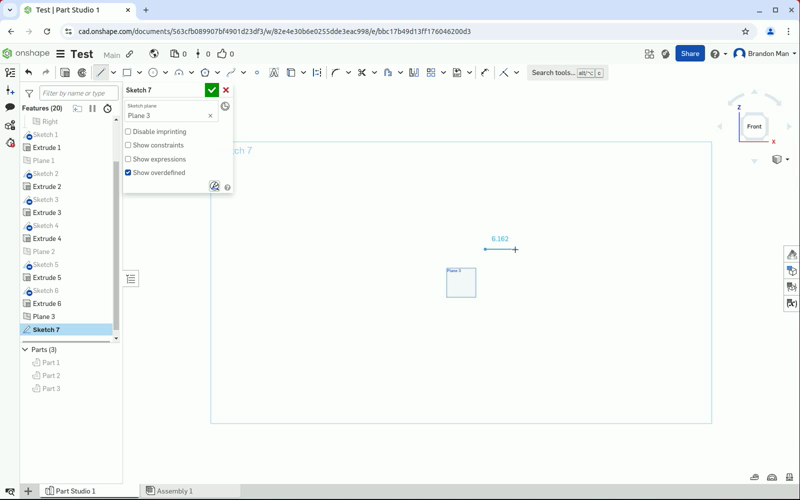
mouse_move(517, 249)
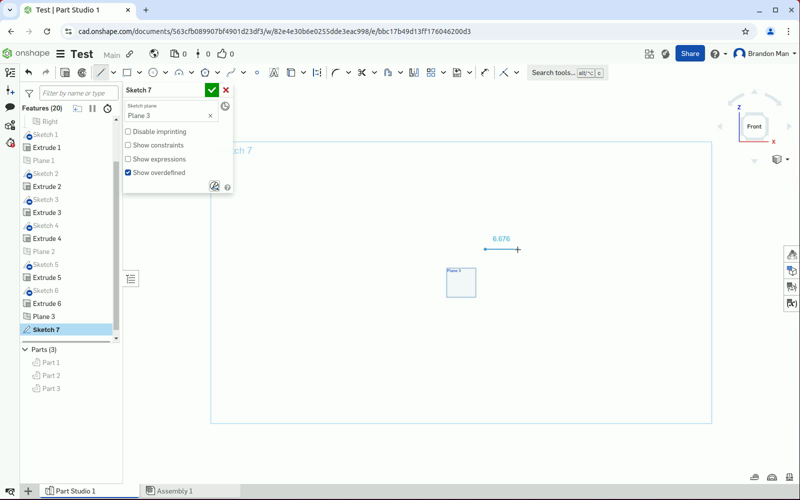
click(517, 249)
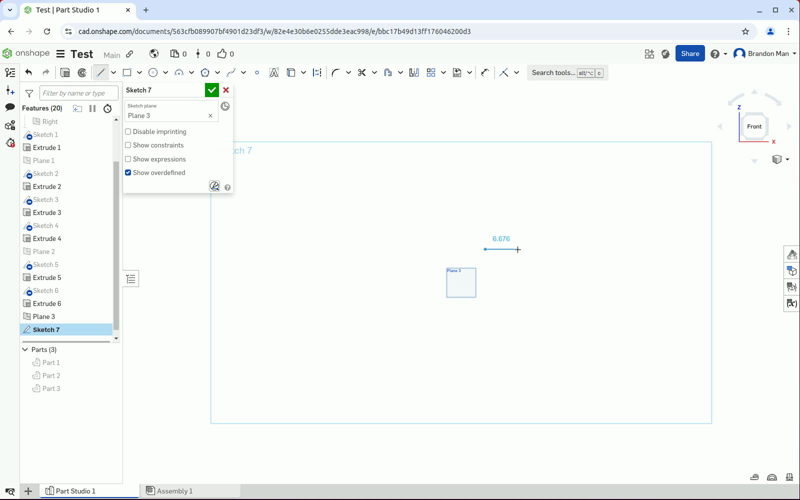
key_up(shift)
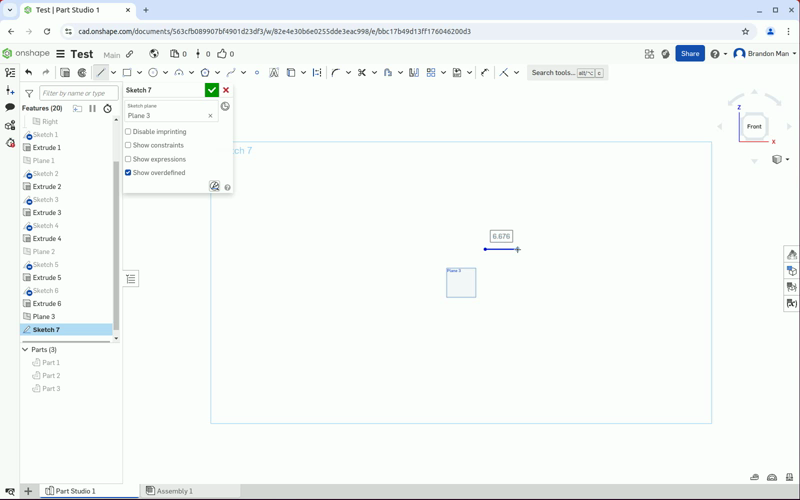
key_down(shift)
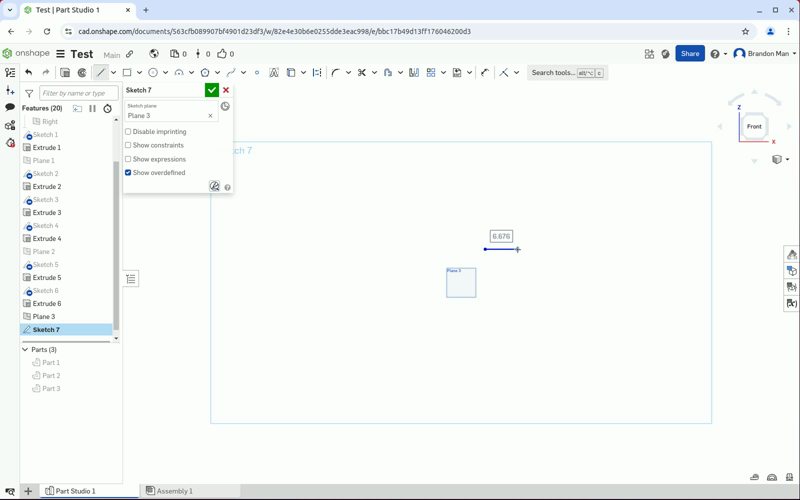
mouse_move(547, 249)
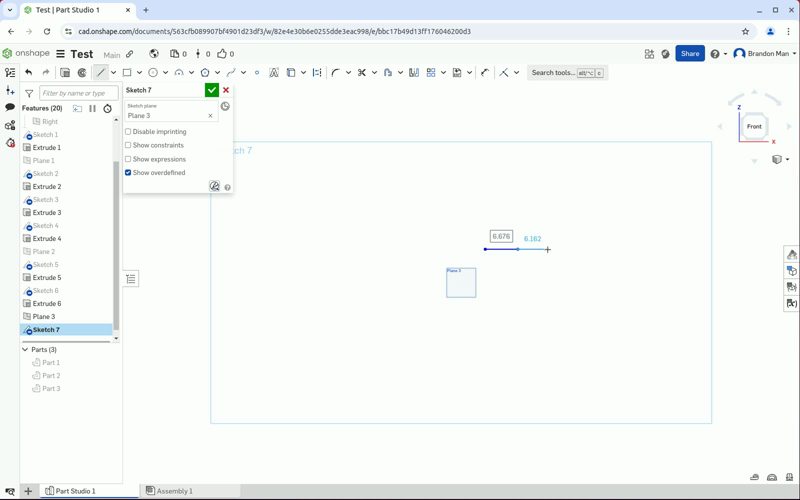
mouse_move(512, 240)
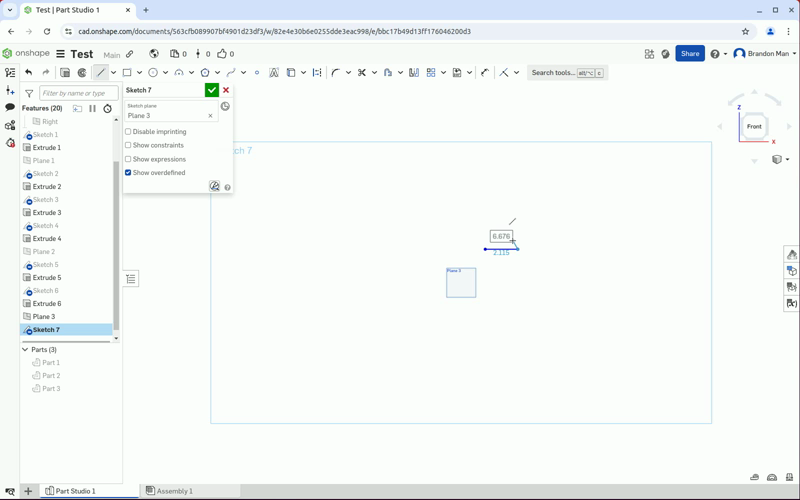
click(512, 240)
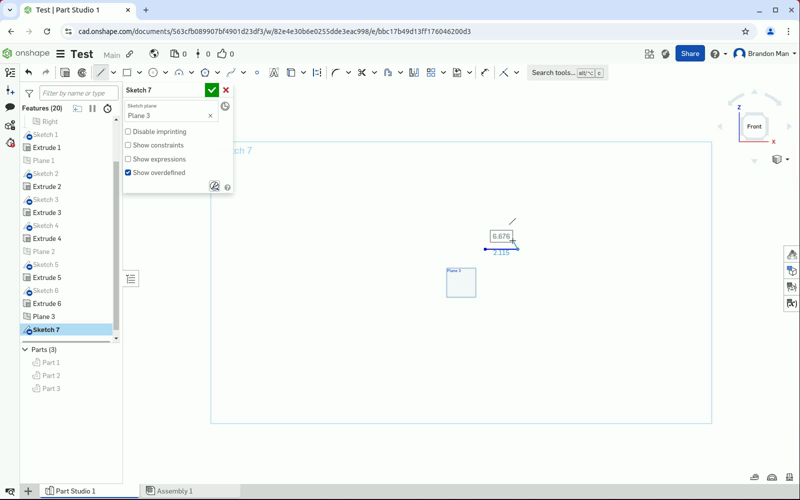
key_up(shift)
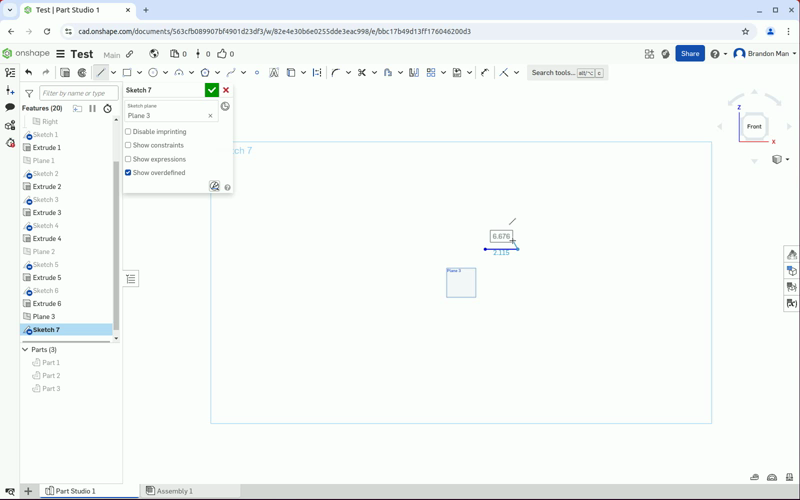
key_down(shift)
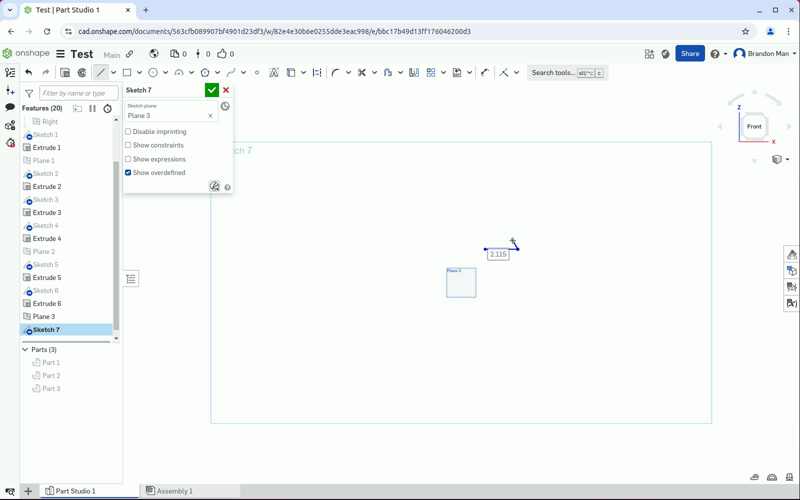
mouse_move(542, 240)
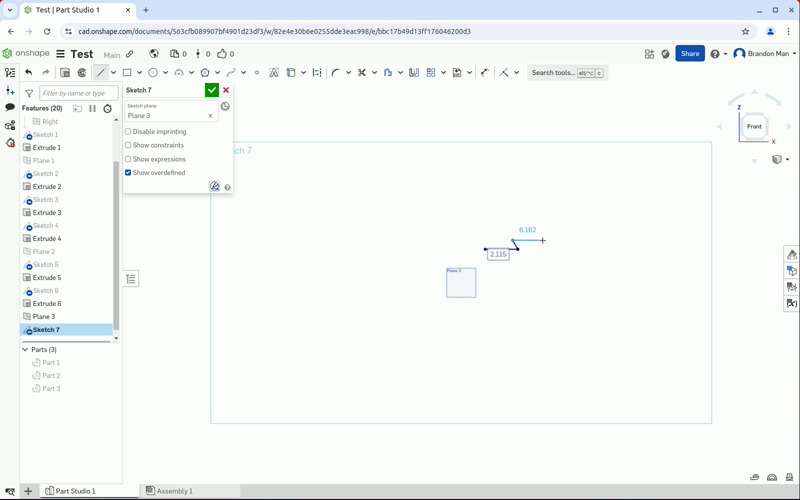
mouse_move(490, 240)
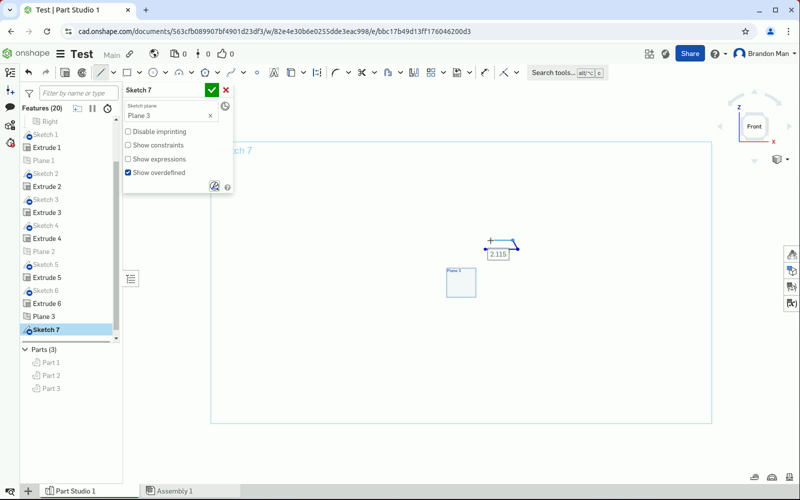
click(490, 240)
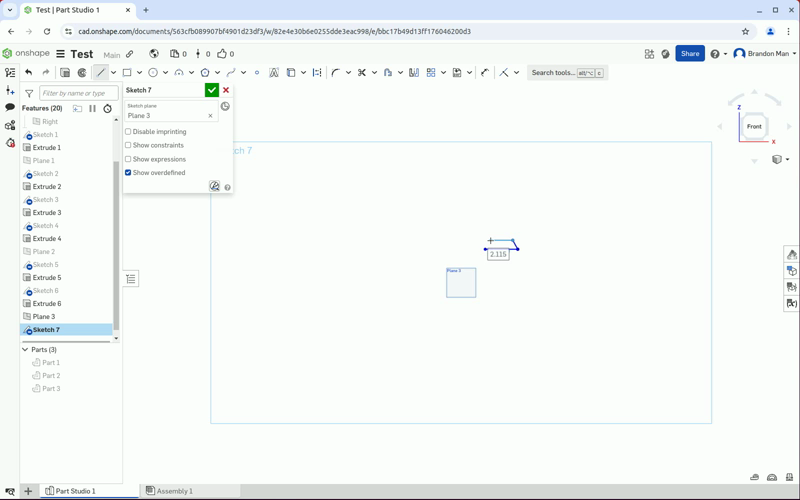
key_up(shift)
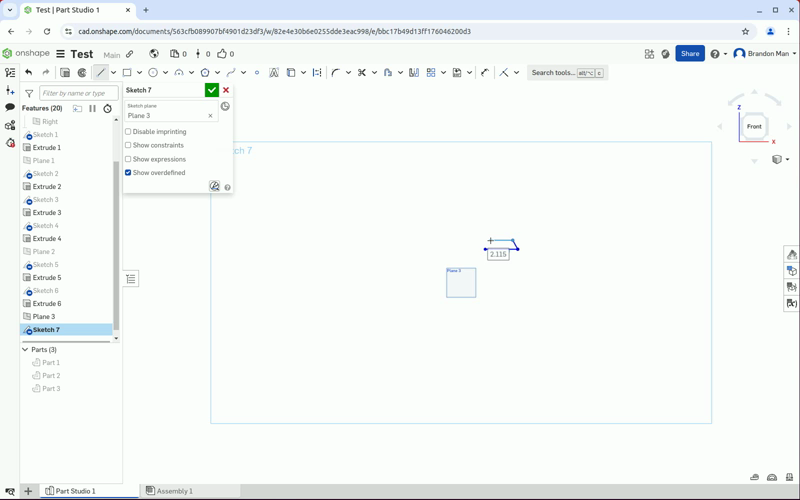
mouse_move(520, 240)
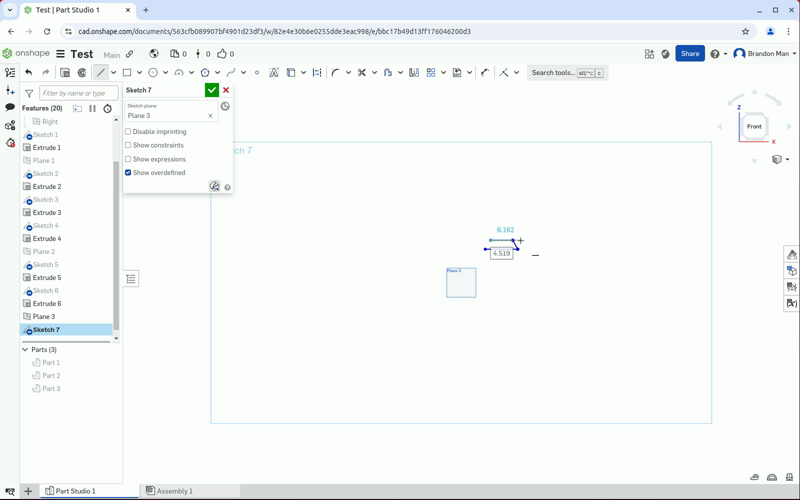
key_down(shift)
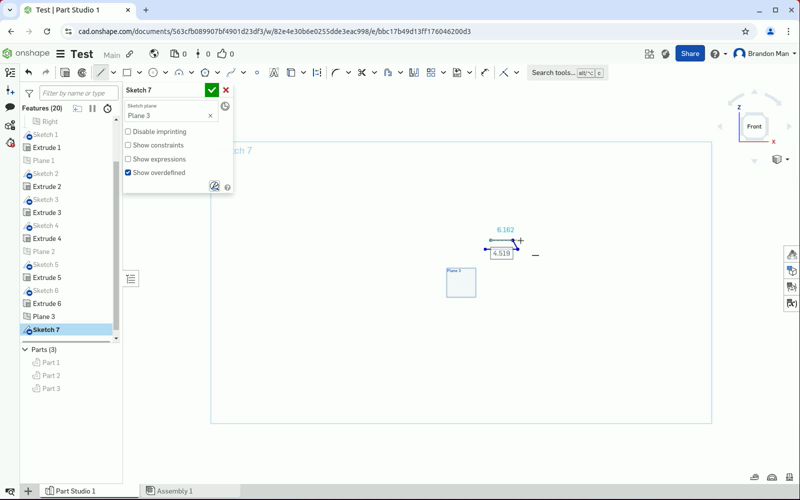
mouse_move(485, 249)
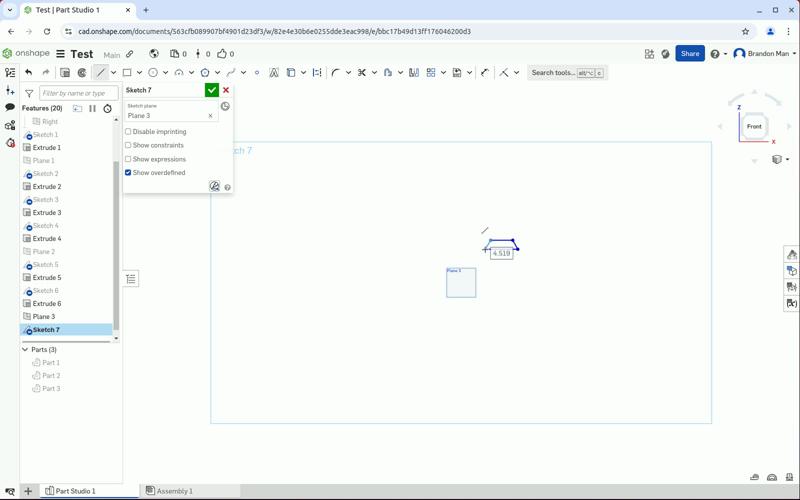
key_up(shift)
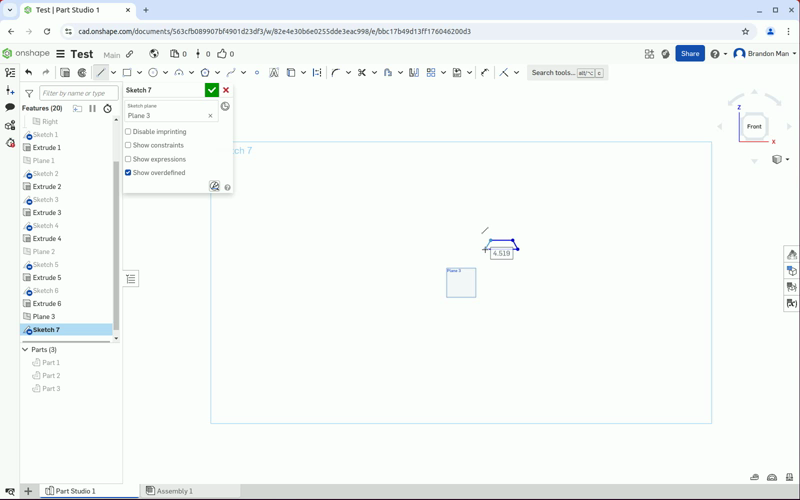
click(485, 249)
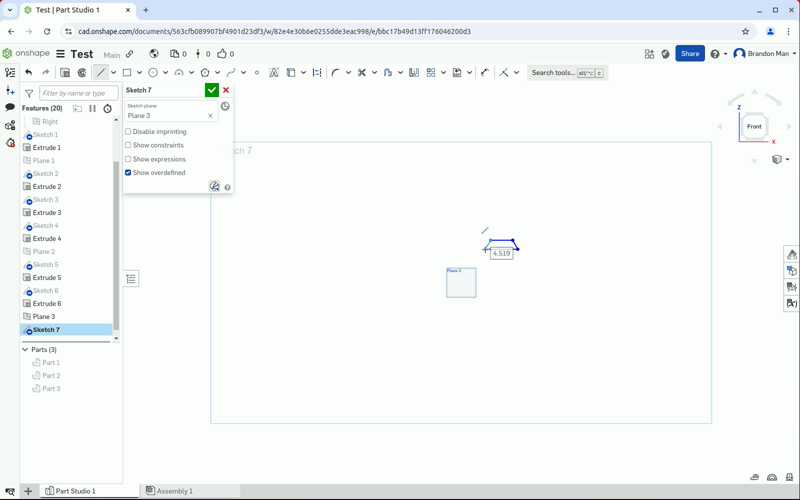
key(esc)
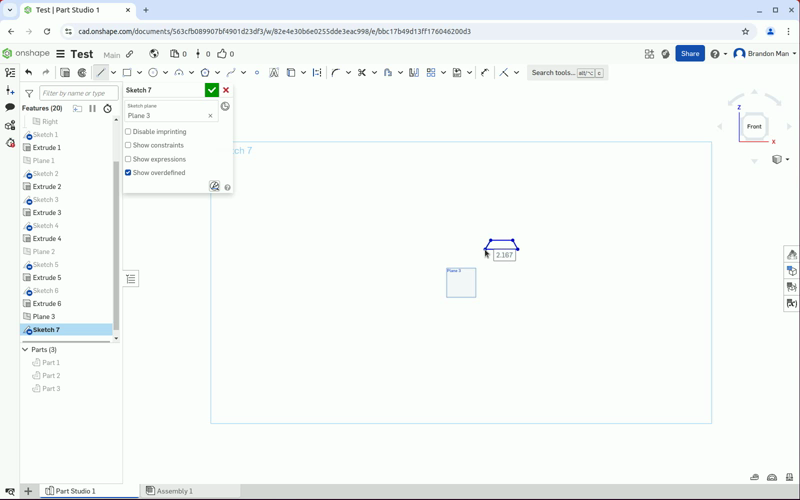
mouse_move(488, 243)
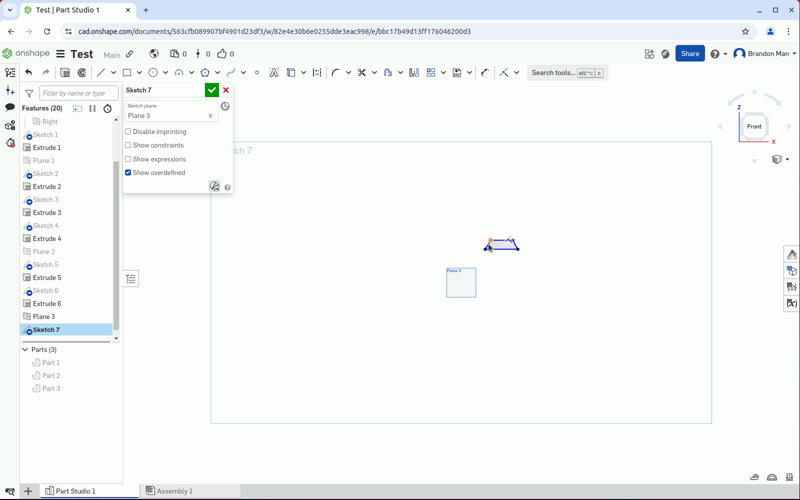
scroll(6)
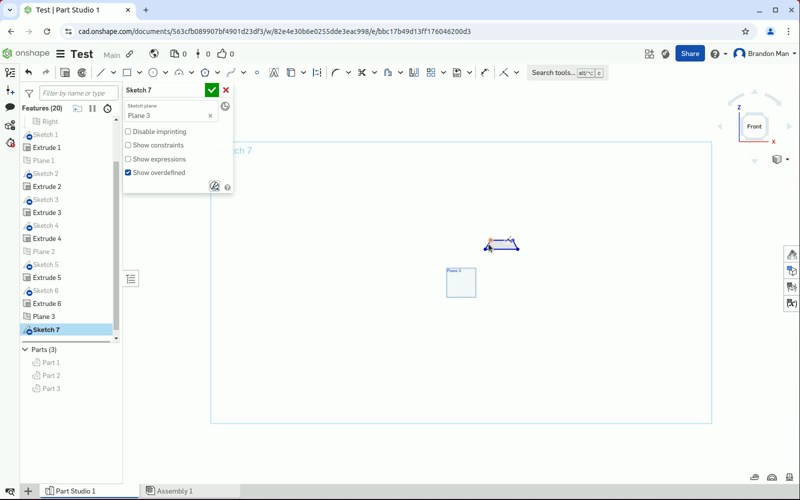
scroll(6)
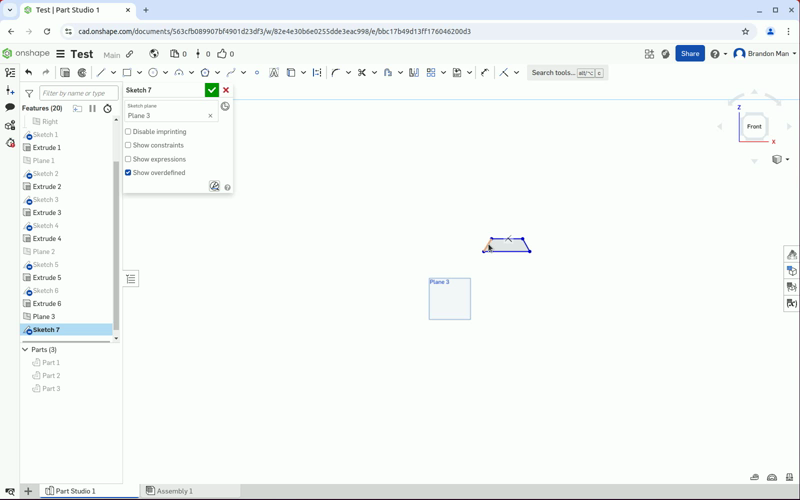
scroll(6)
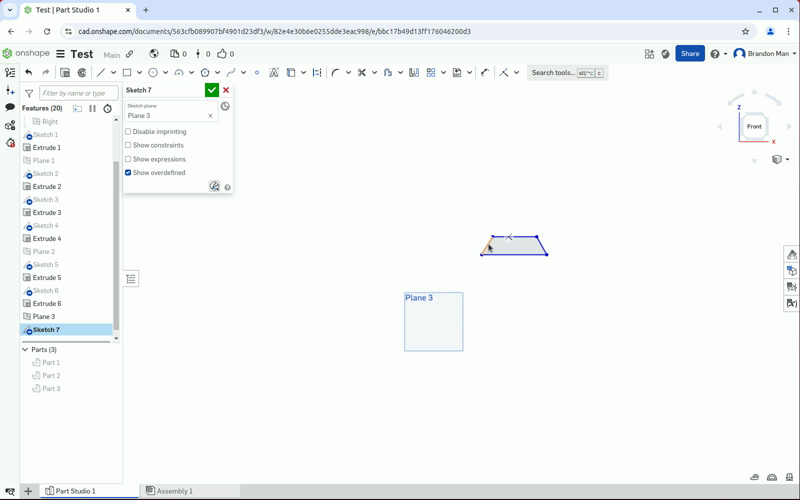
scroll(6)
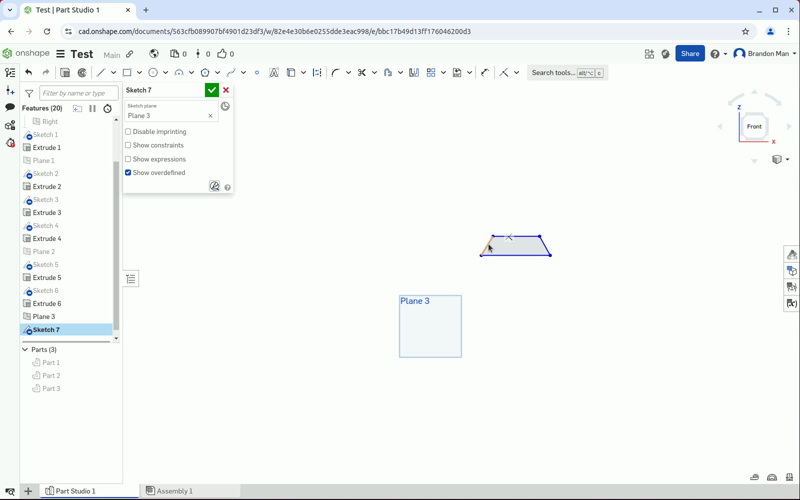
scroll(6)
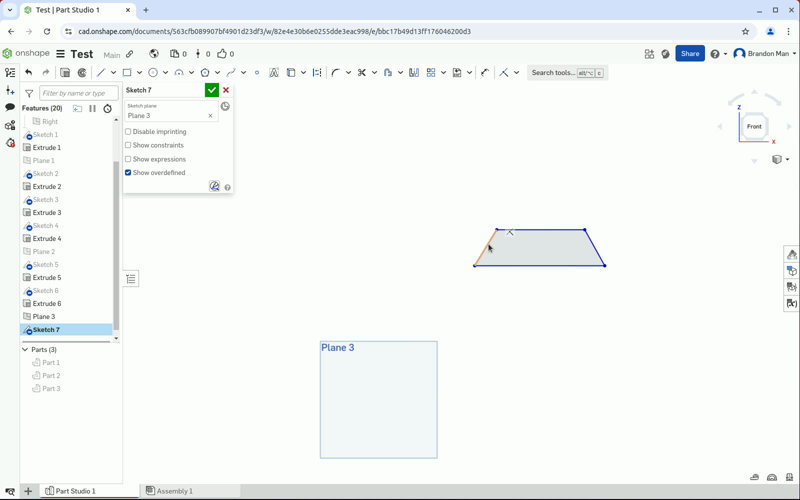
scroll(6)
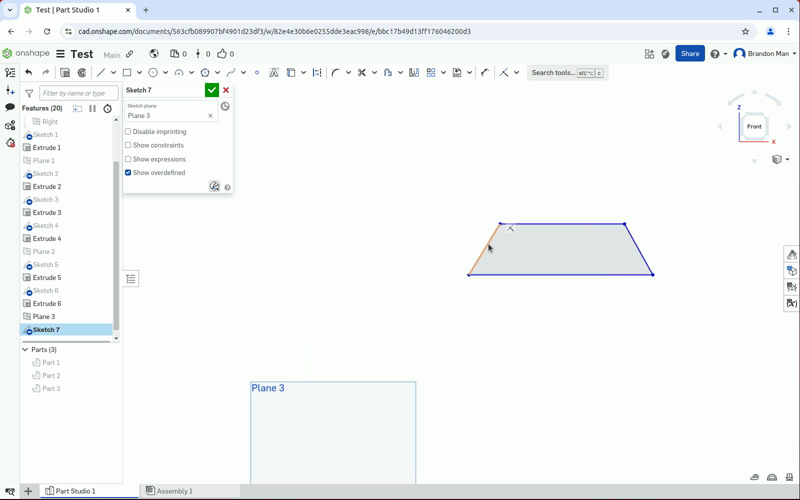
scroll(6)
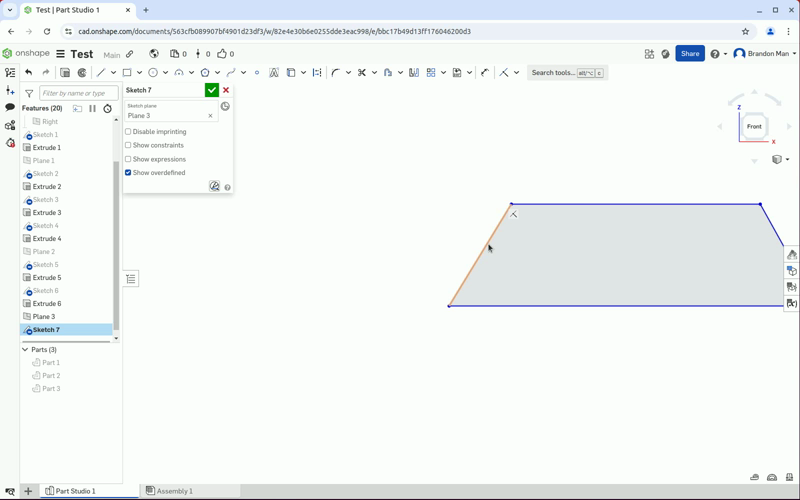
click(488, 243)
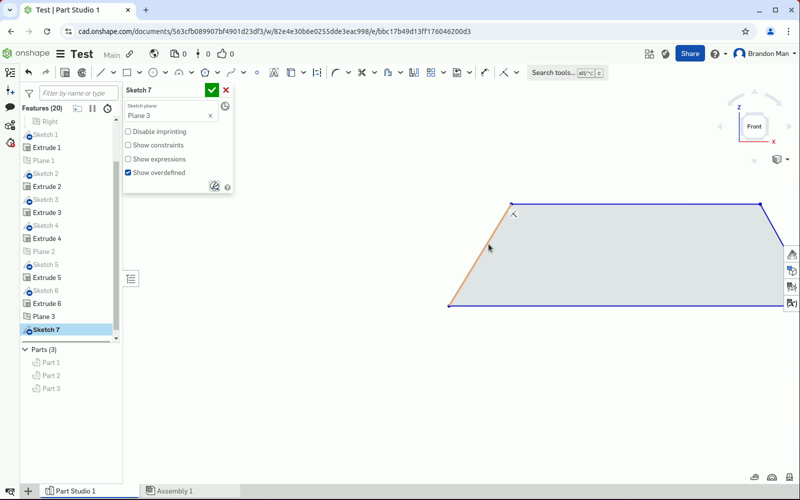
scroll(-6)
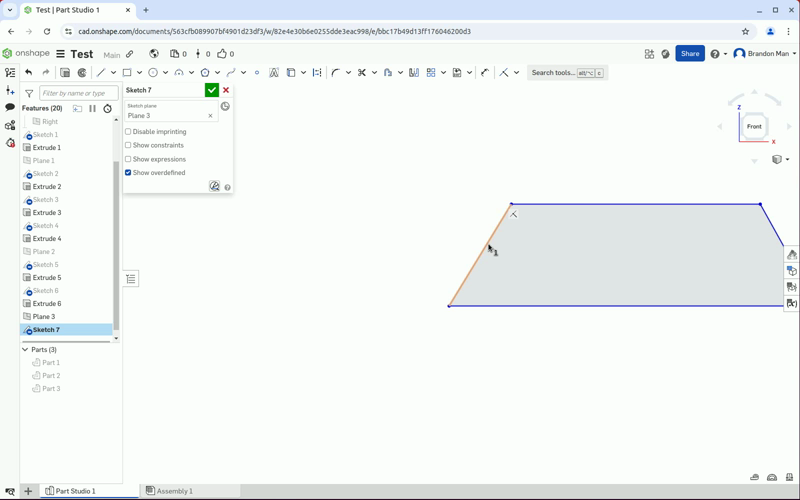
scroll(-6)
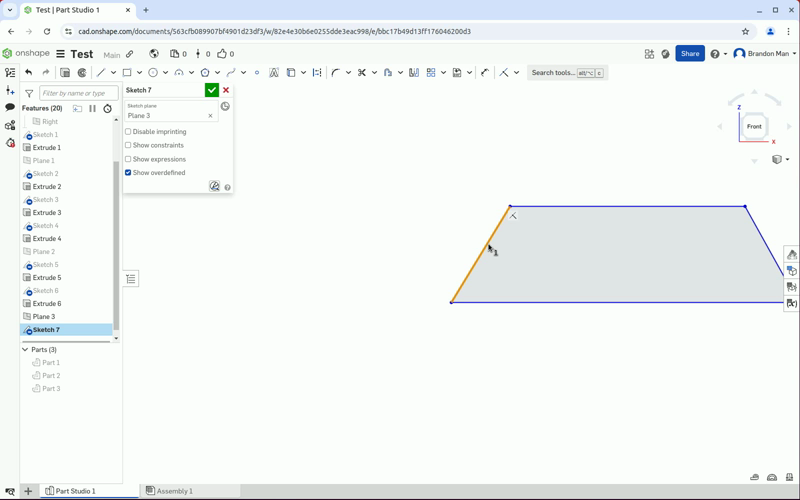
scroll(-6)
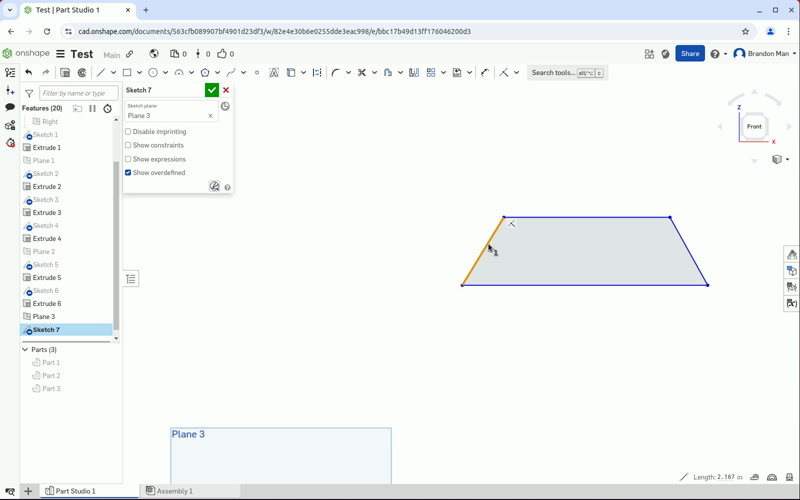
scroll(-6)
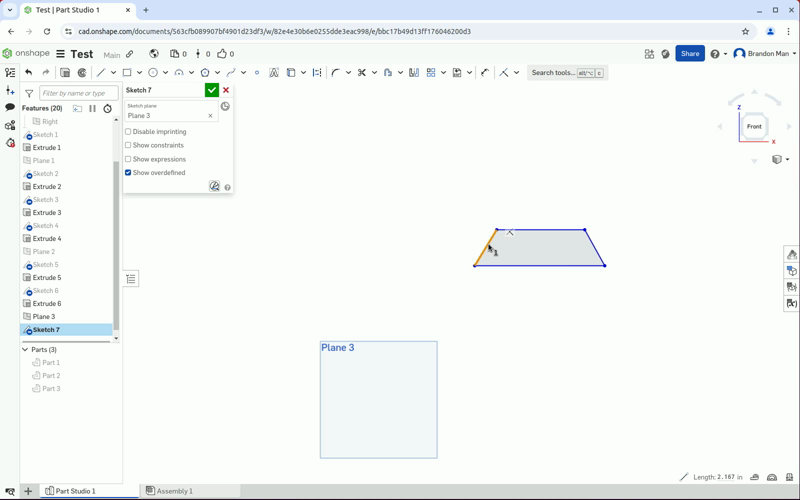
scroll(-6)
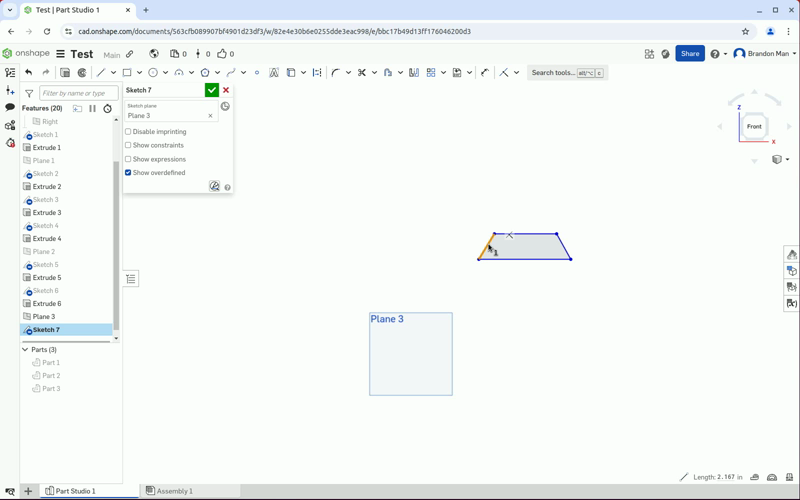
scroll(-6)
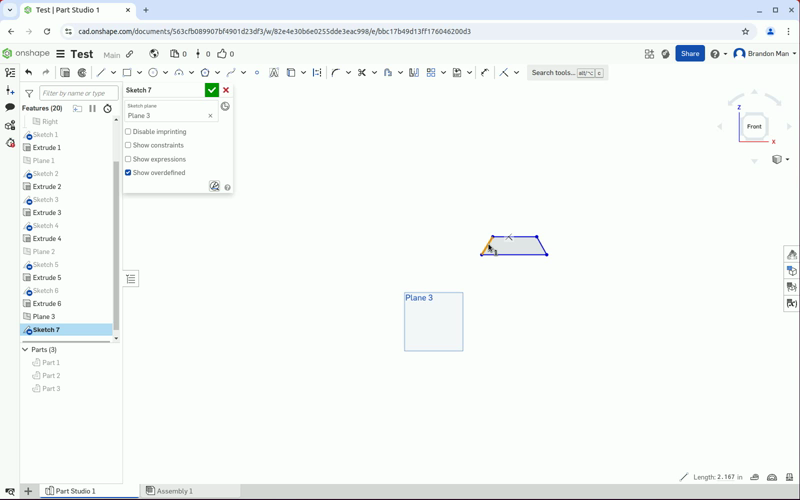
scroll(-6)
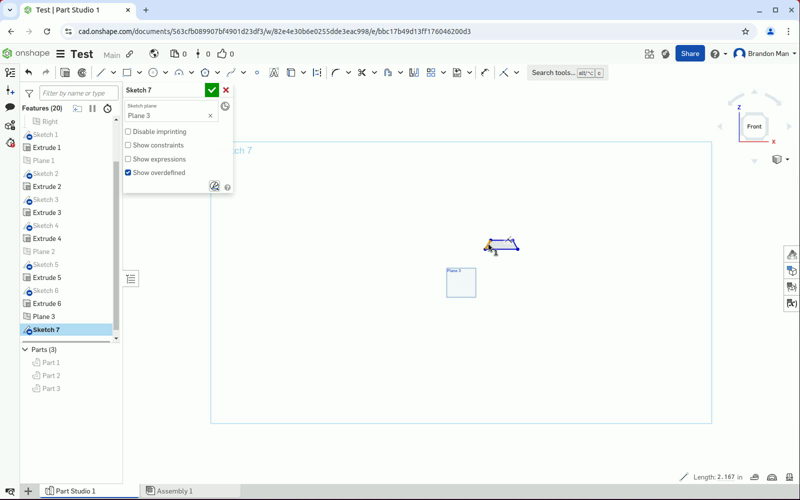
mouse_move(73, 352)
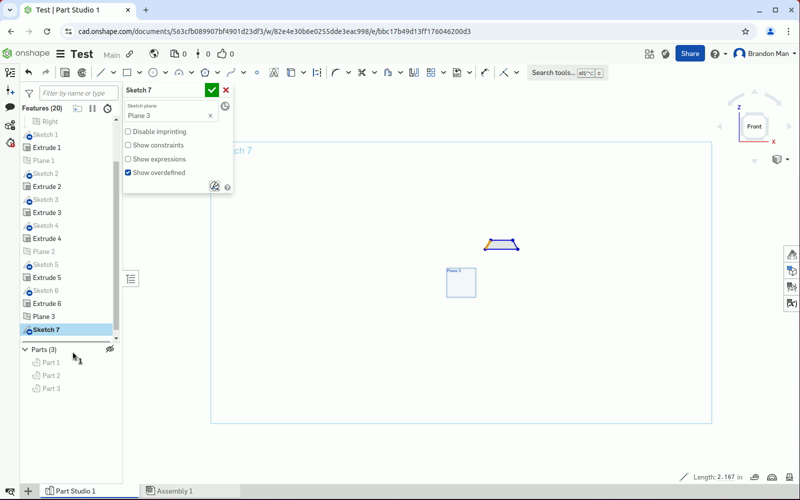
key(shift+y)
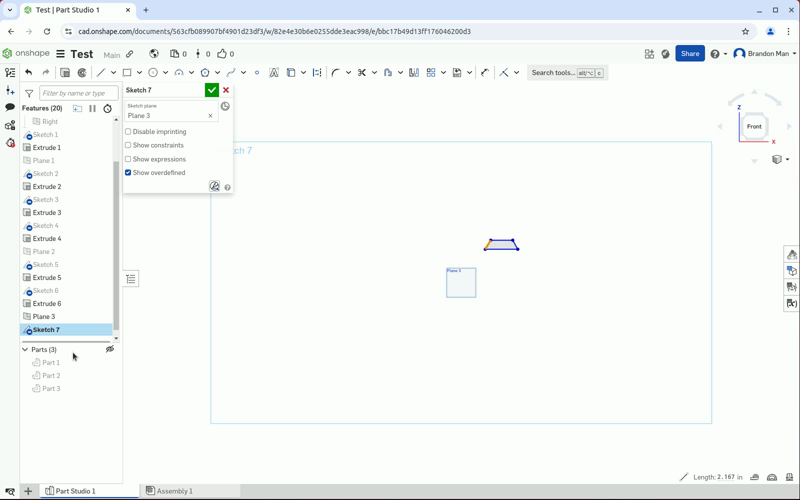
key(shift+e)
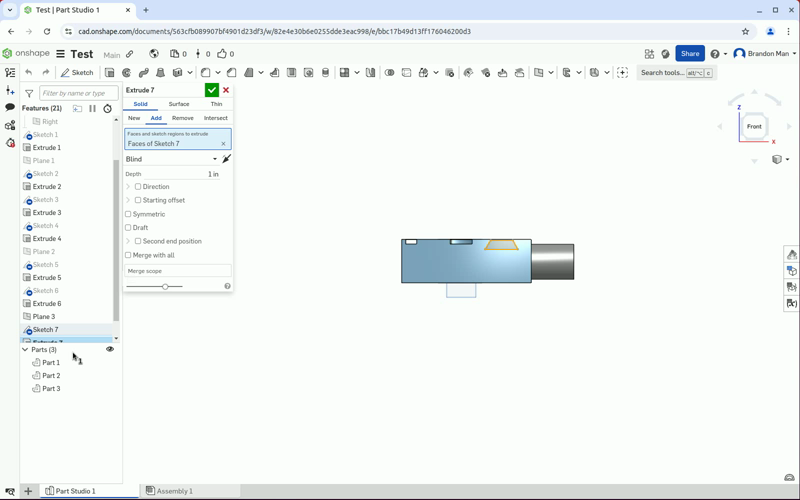
mouse_move(143, 106)
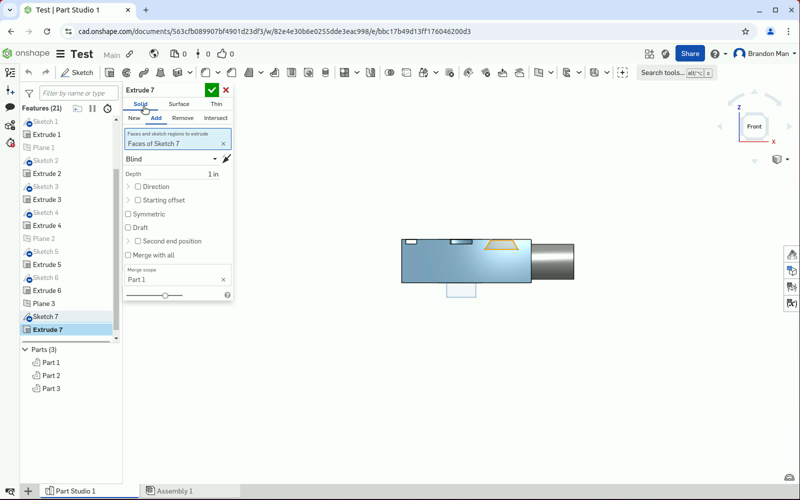
click(143, 106)
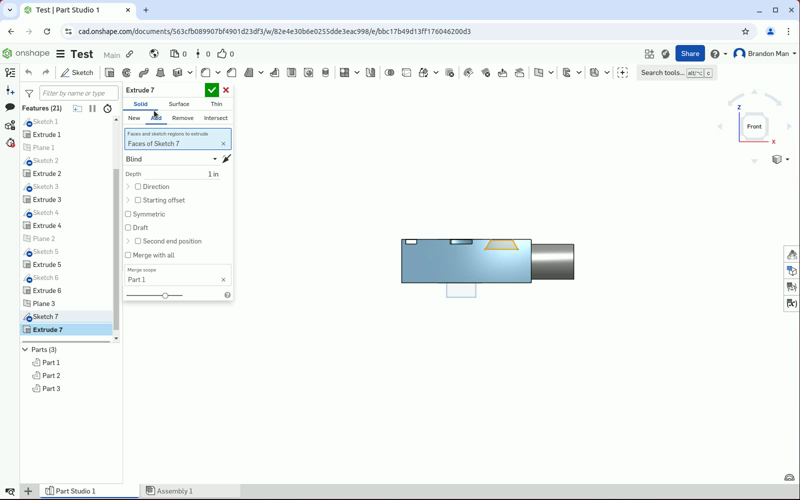
mouse_move(186, 120)
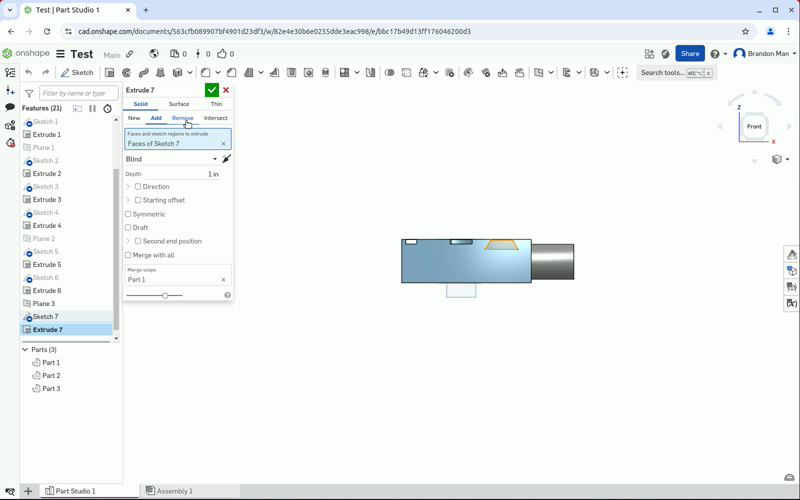
click(186, 120)
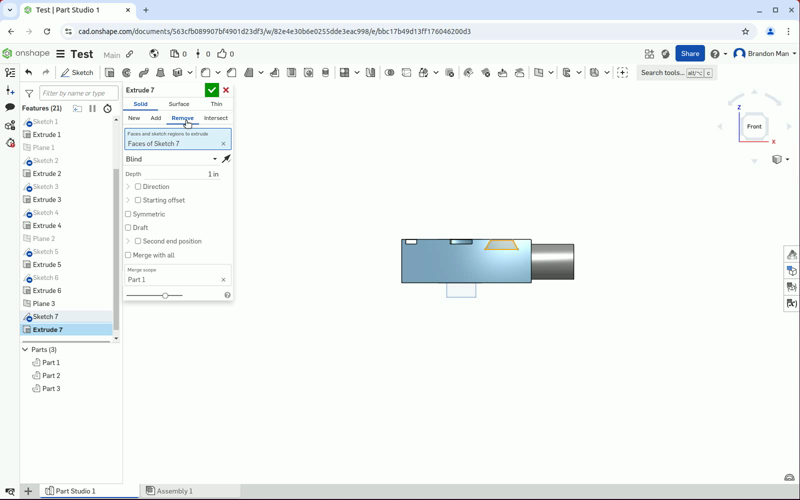
key(tab, 4)
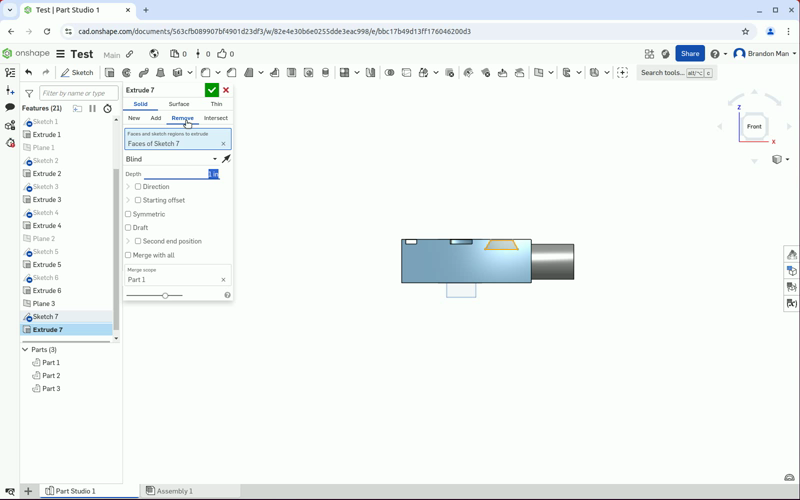
text(24.312)
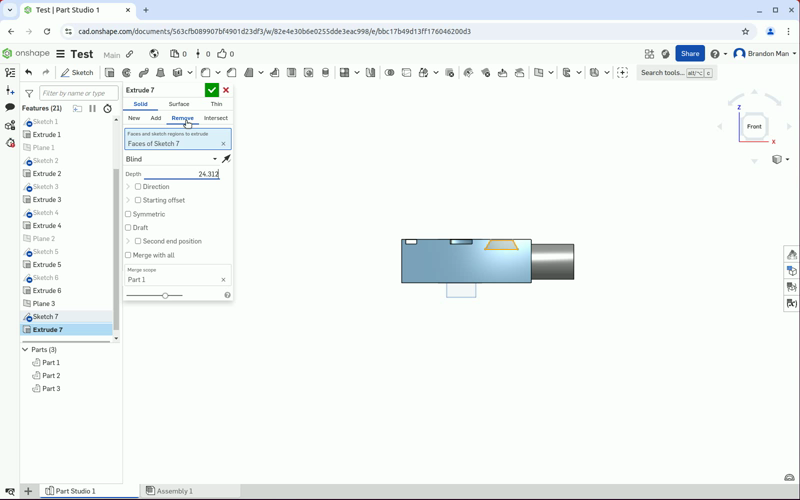
key(tab, 6)
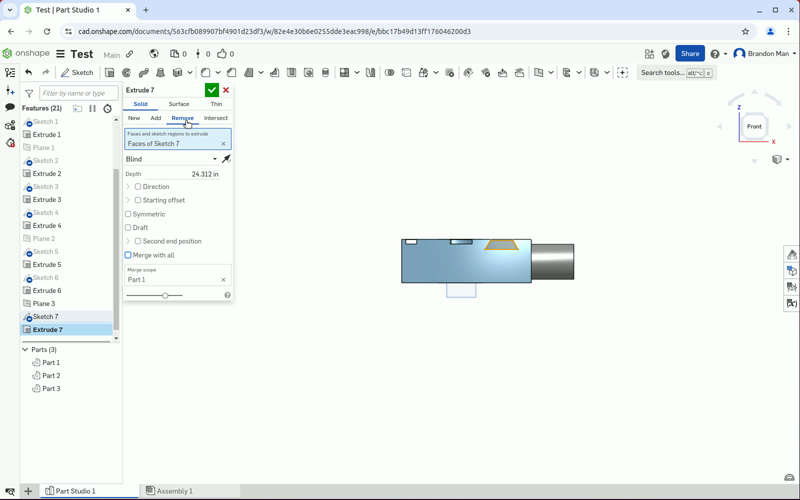
key(space)
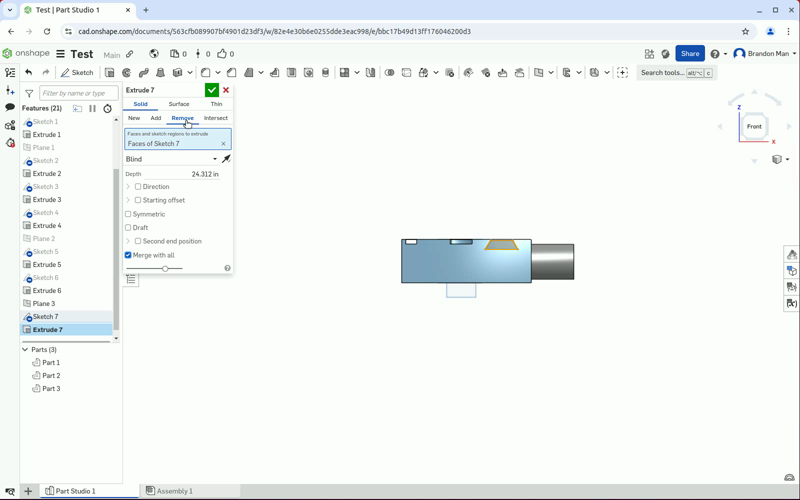
key(enter)
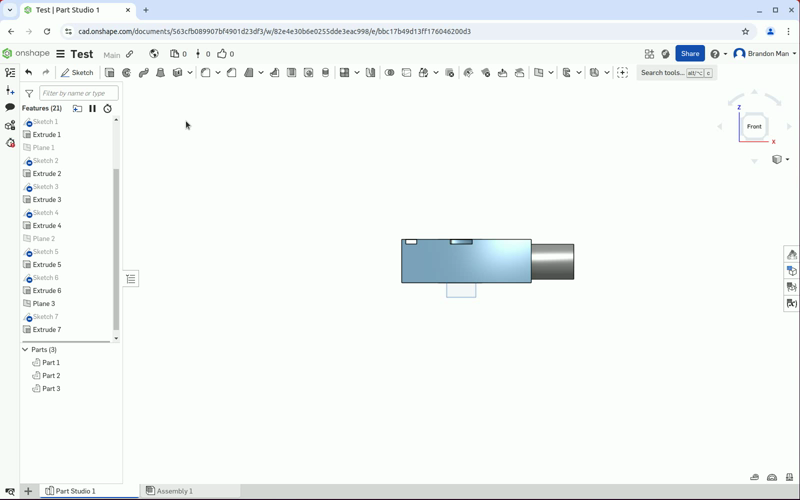
key(shift+h)
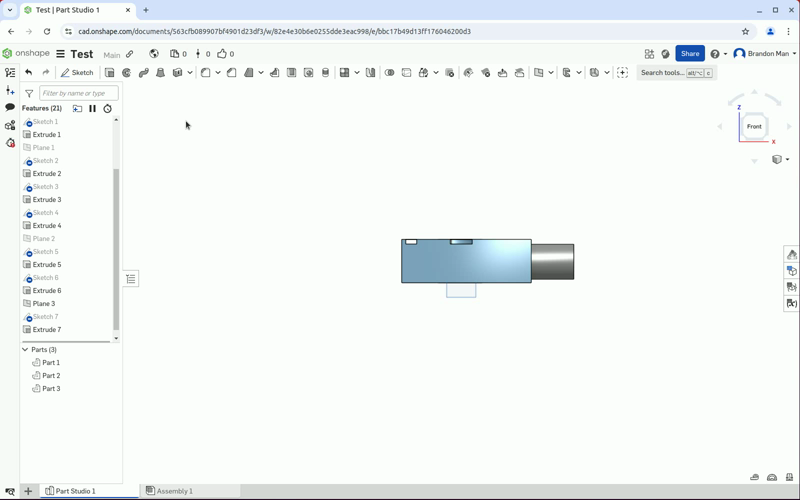
key(shift+h)
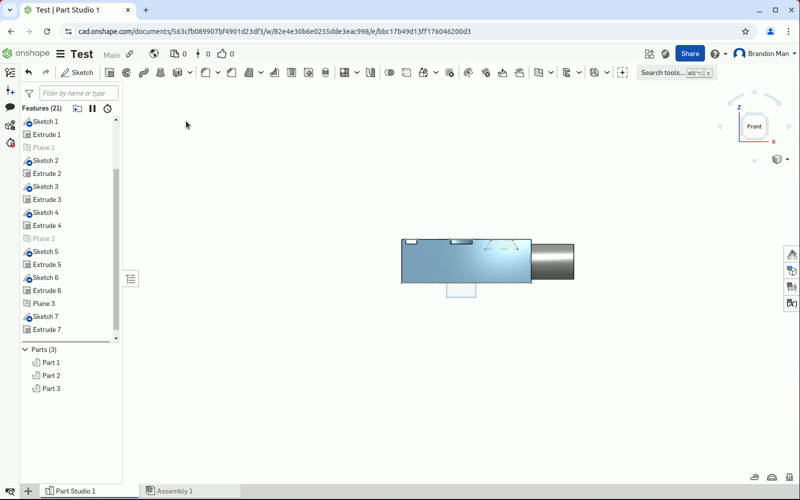
key(shift+7)
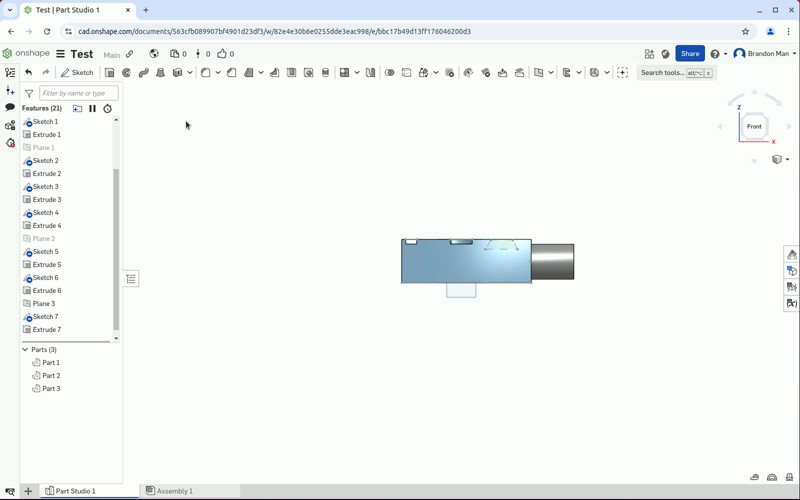
key(left, 2)
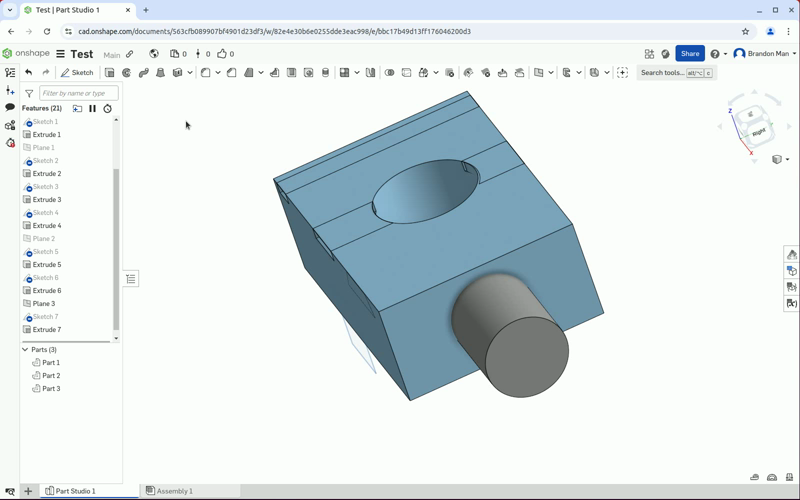
key(down, 2)
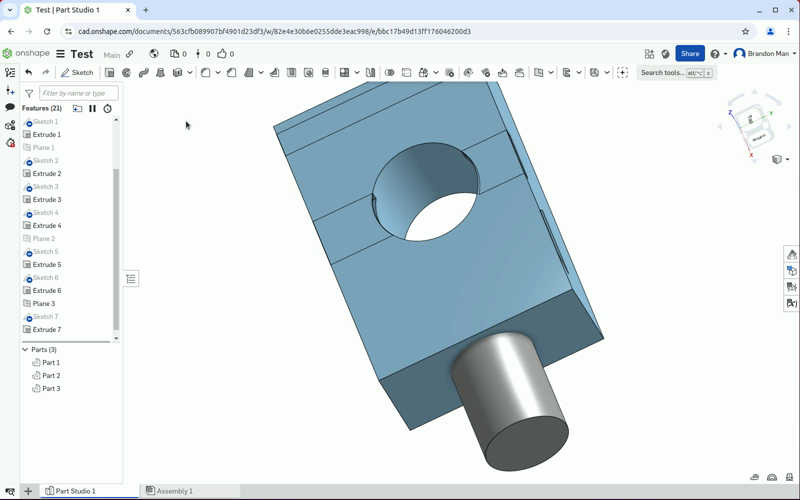
key(up, 2)
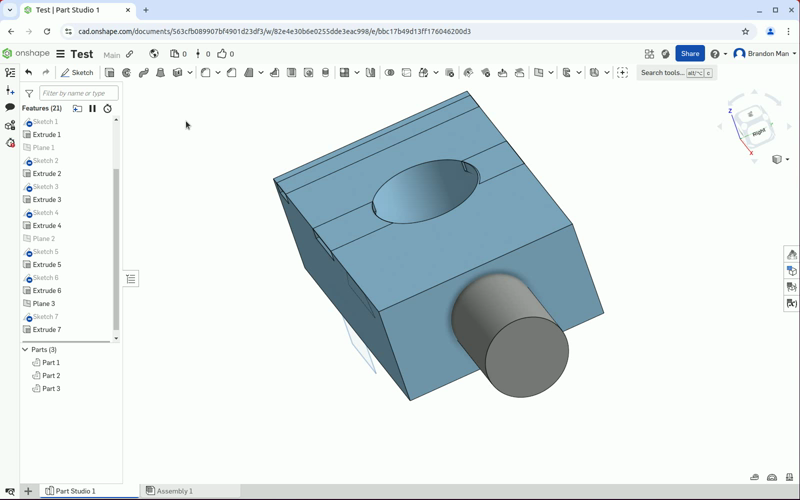
key(right, 2)
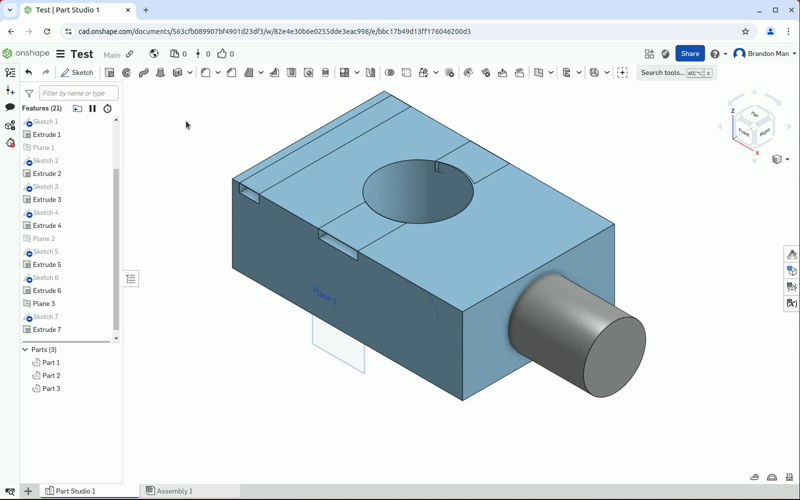
mouse_move(69, 124)
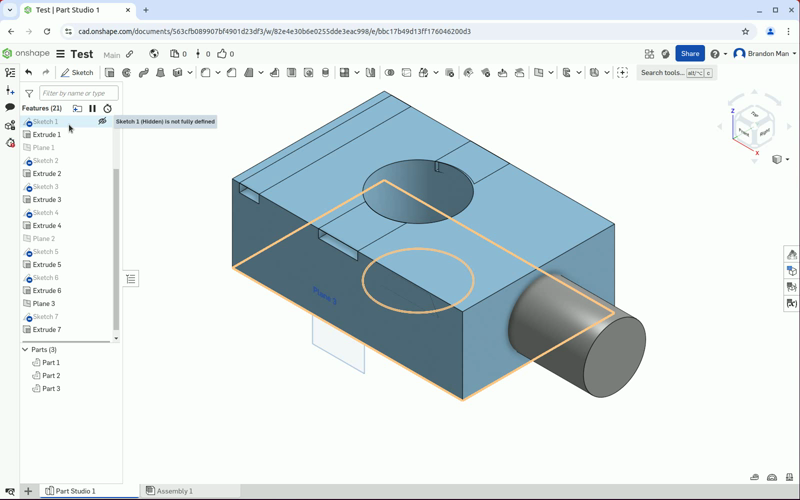
click(69, 124)